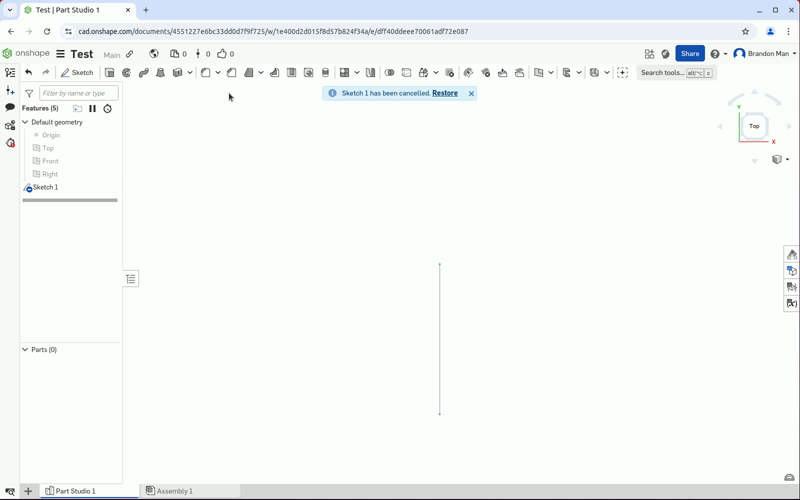
key(shift+h)
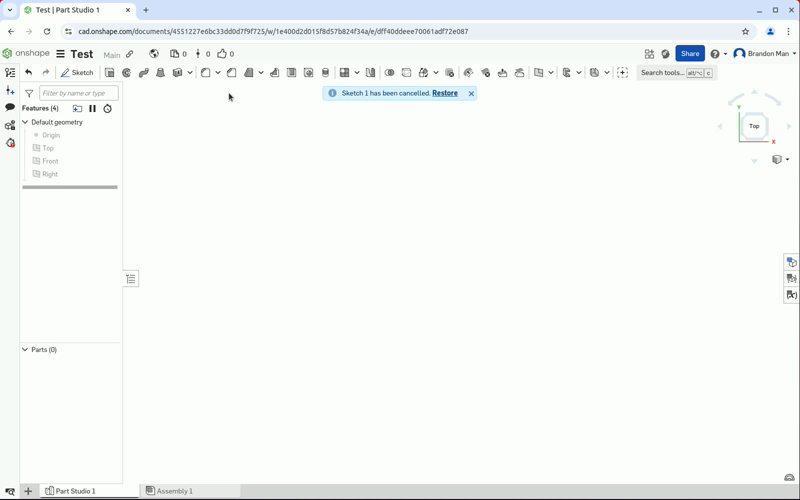
mouse_move(73, 352)
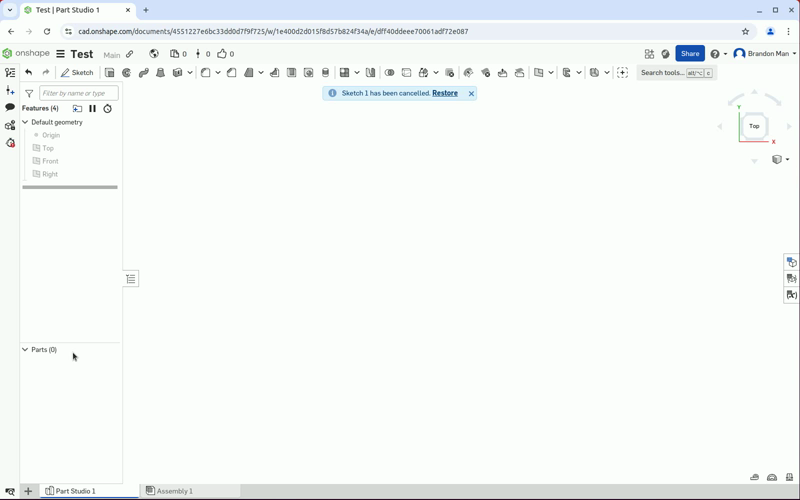
key(y)
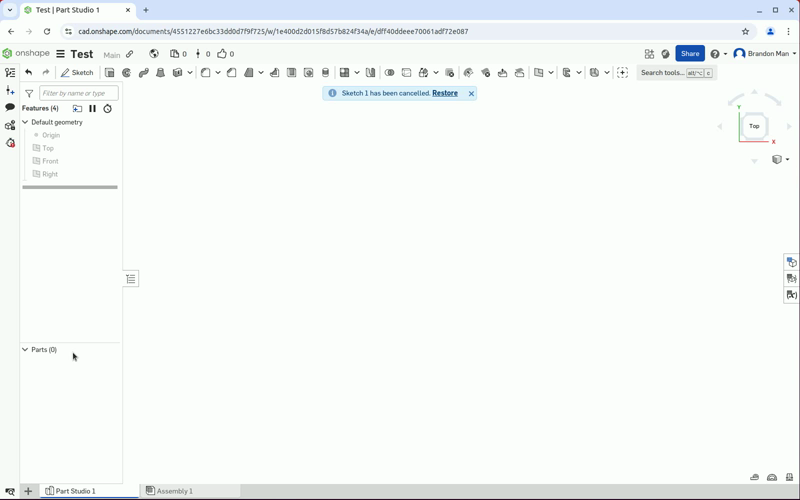
key(shift+p)
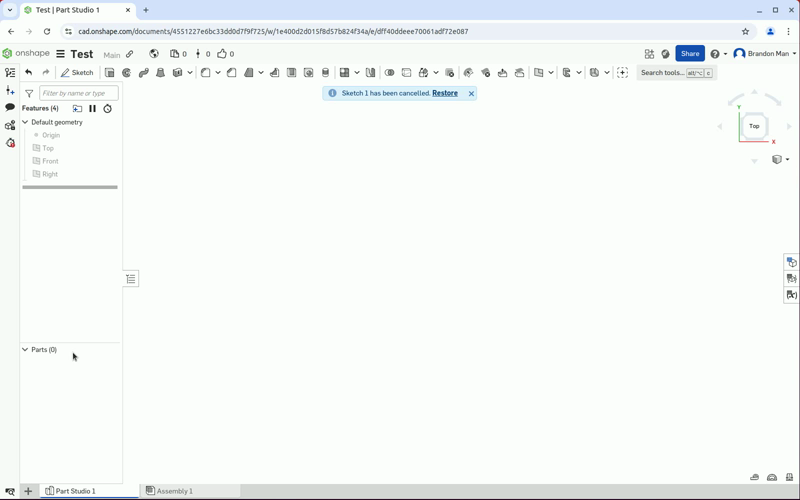
key(space)
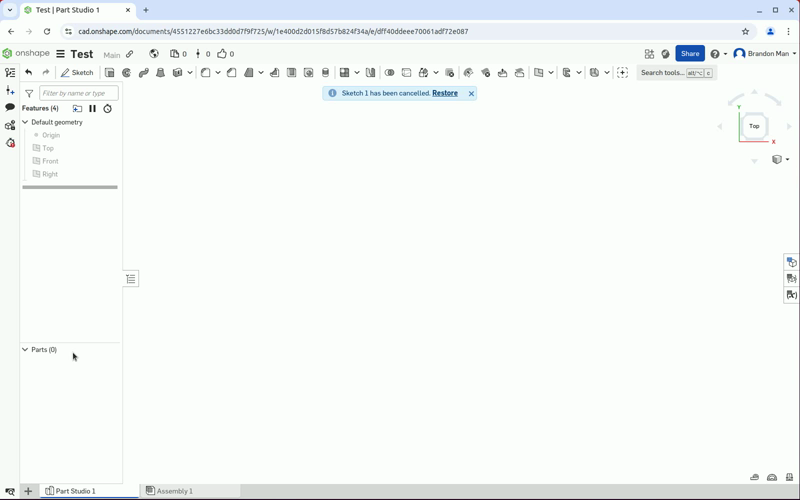
key_down(shift)
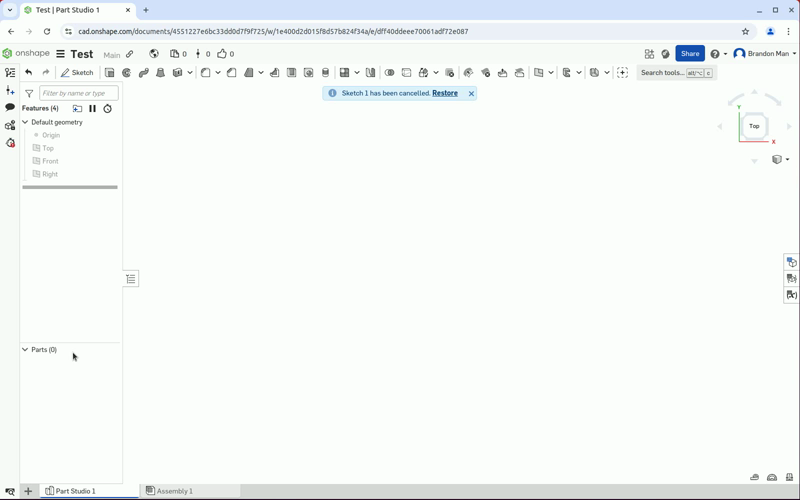
key(up)
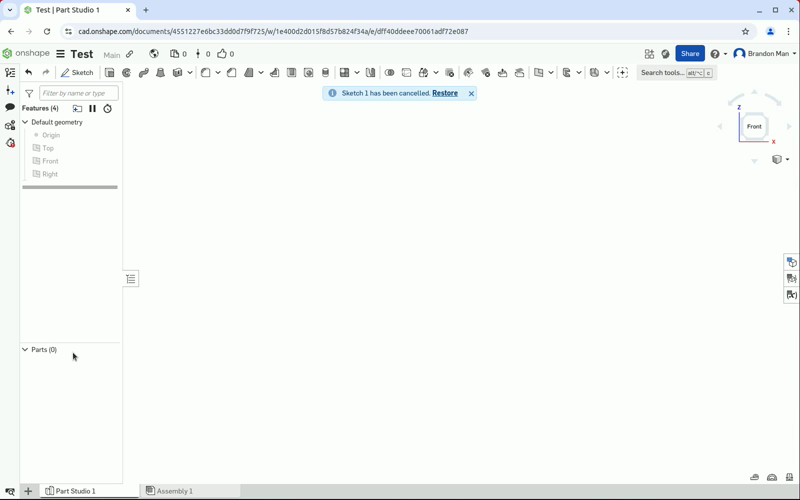
key_up(shift)
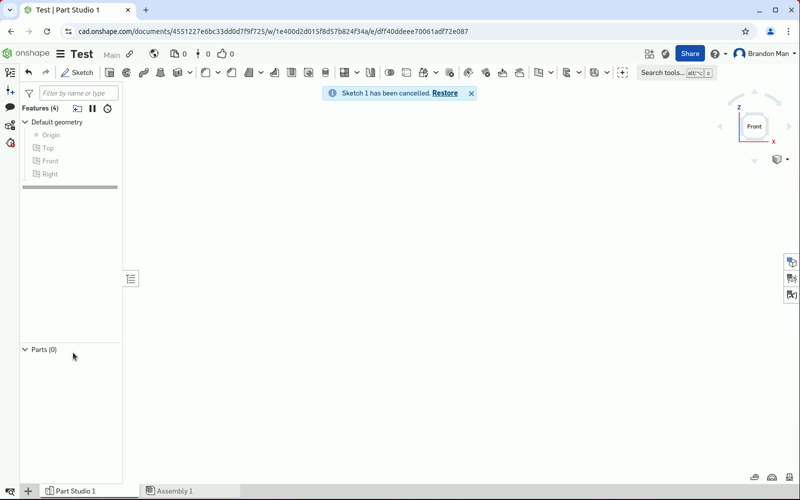
mouse_move(73, 352)
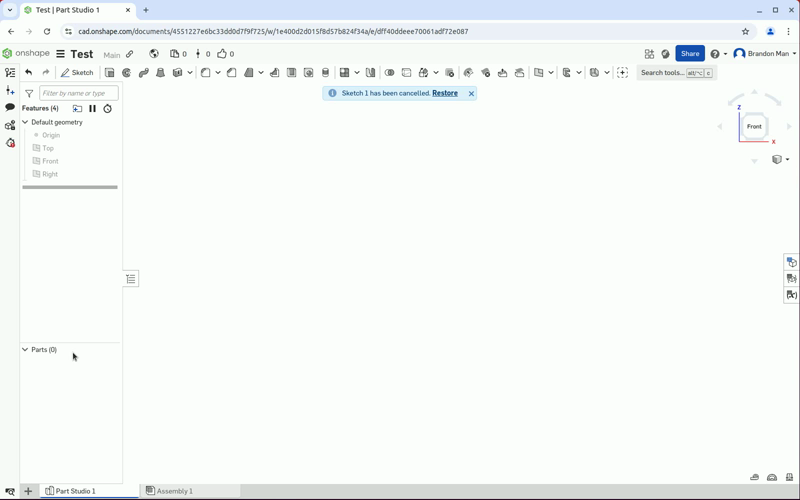
key(shift+y)
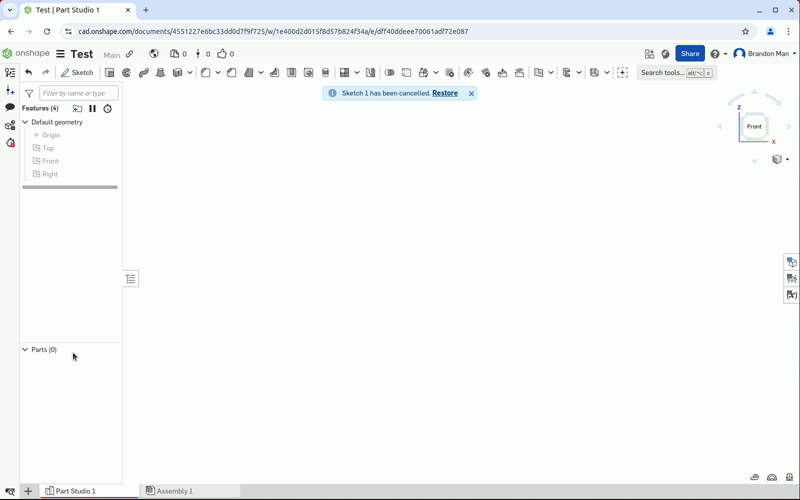
key(shift+s)
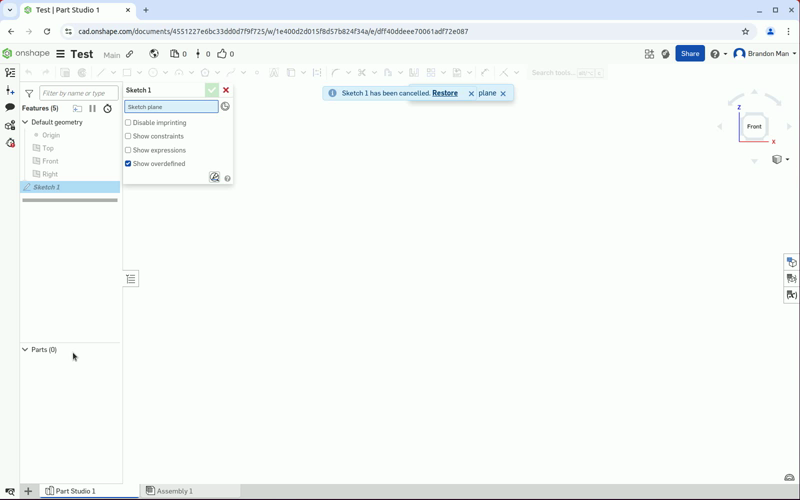
mouse_move(73, 163)
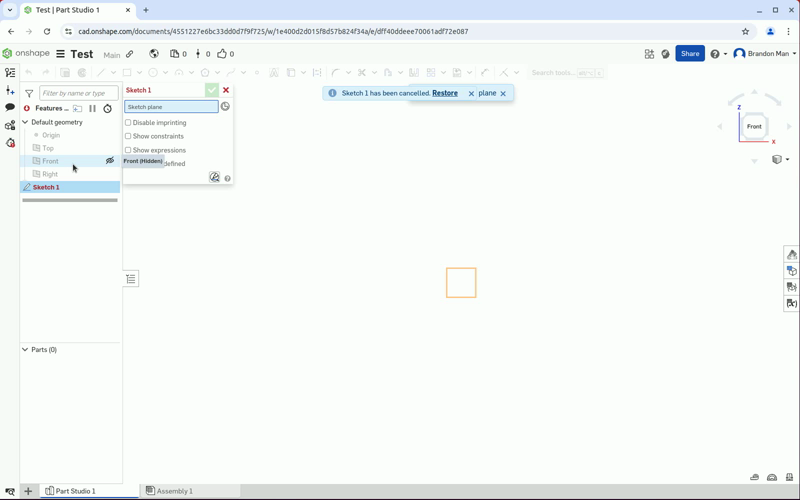
click(73, 163)
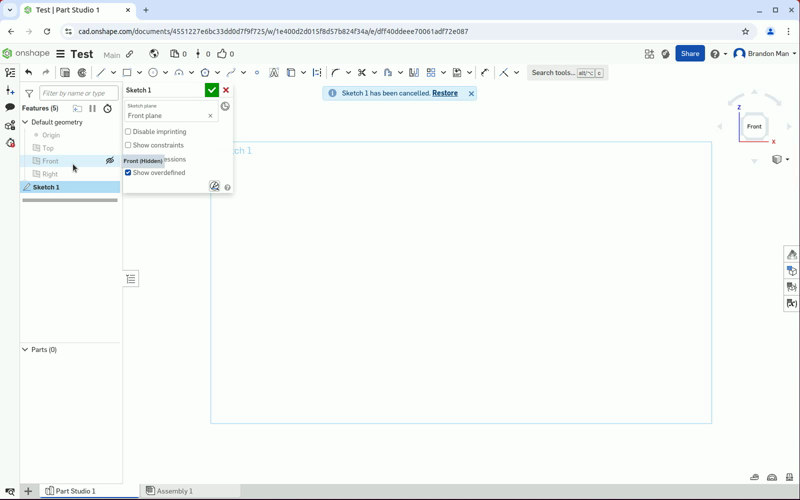
mouse_move(73, 352)
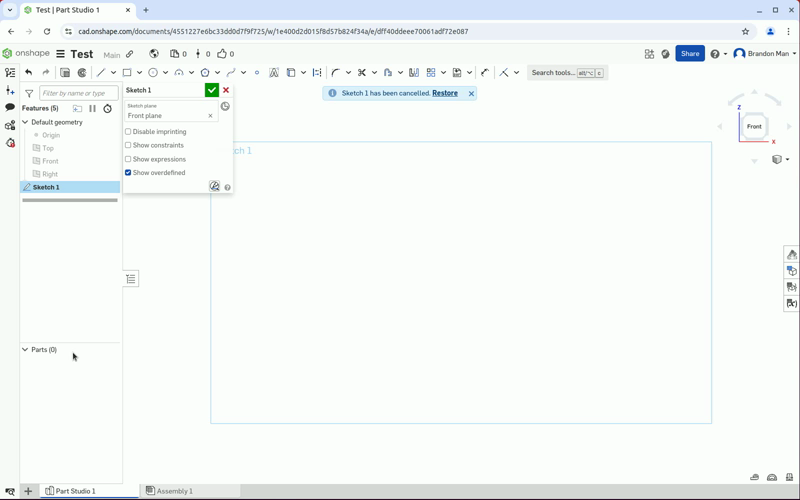
key(y)
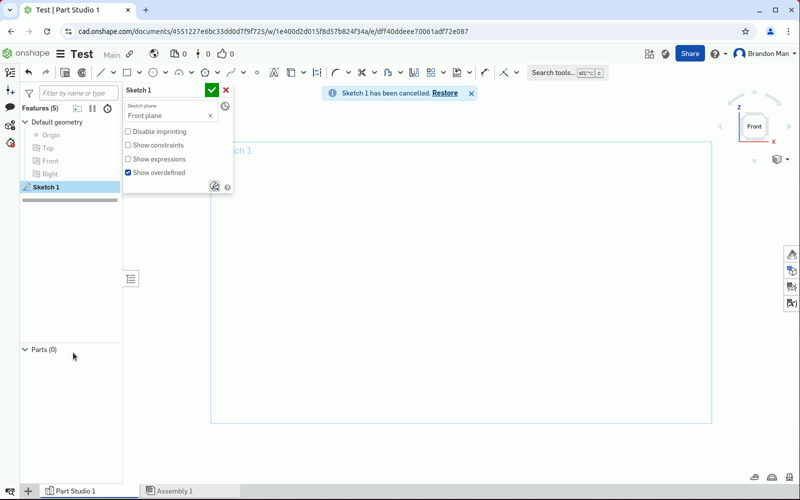
key(l)
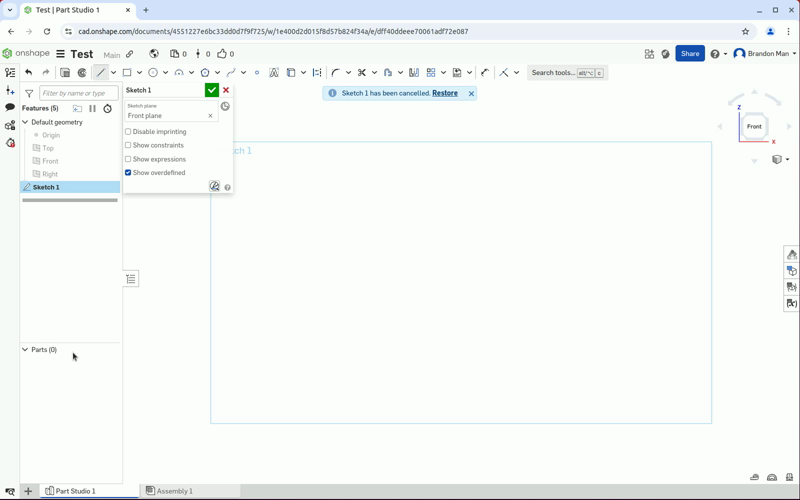
key_down(shift)
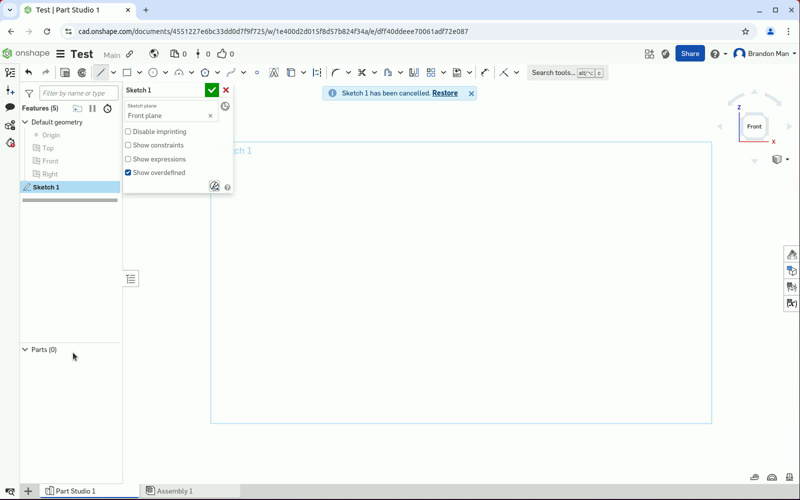
mouse_move(401, 313)
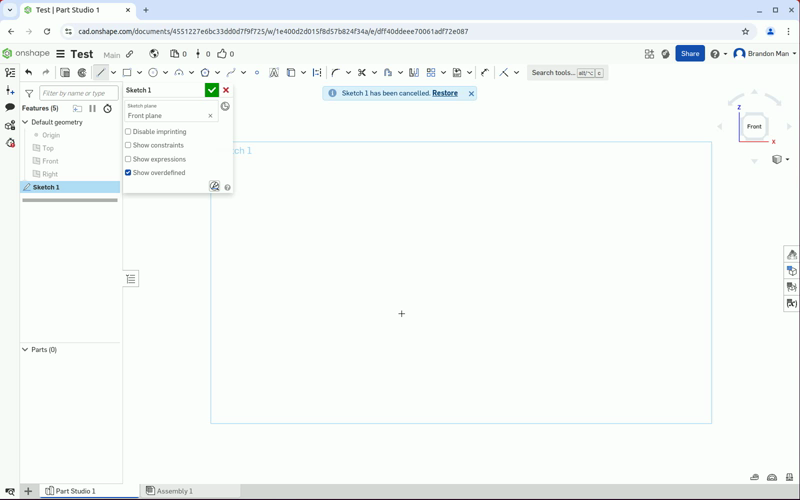
click(401, 313)
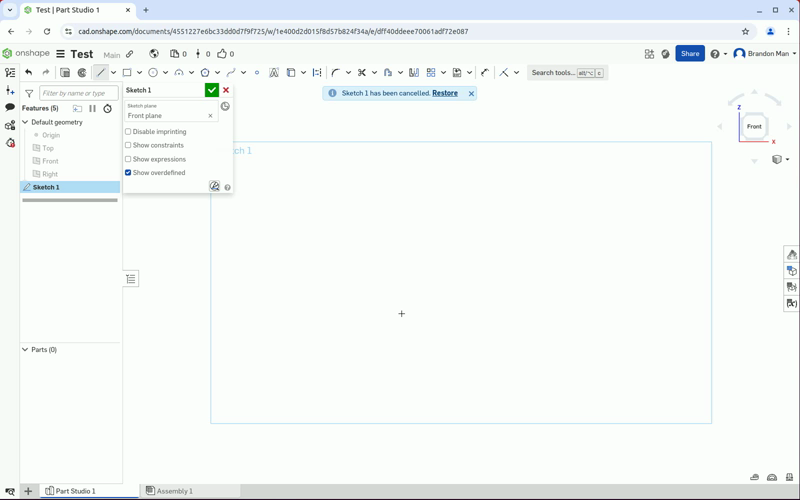
key_up(shift)
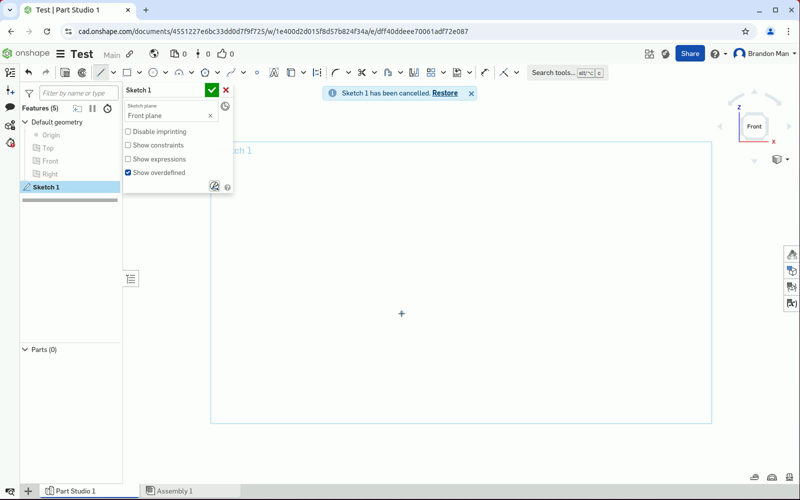
key_down(shift)
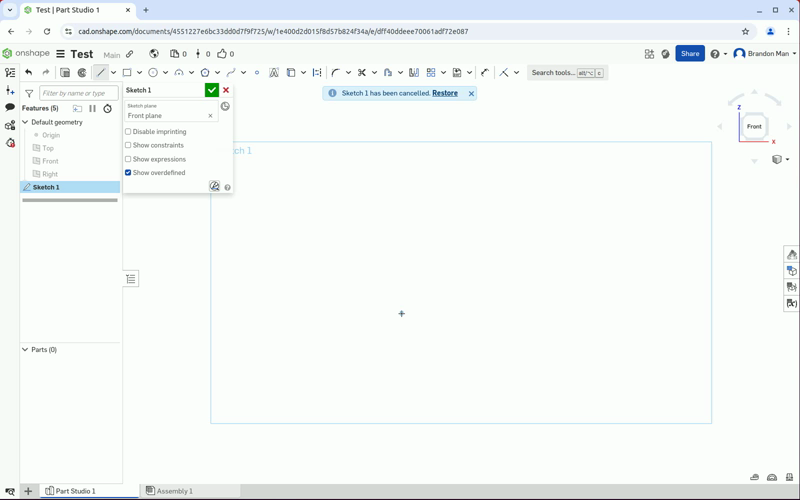
mouse_move(462, 313)
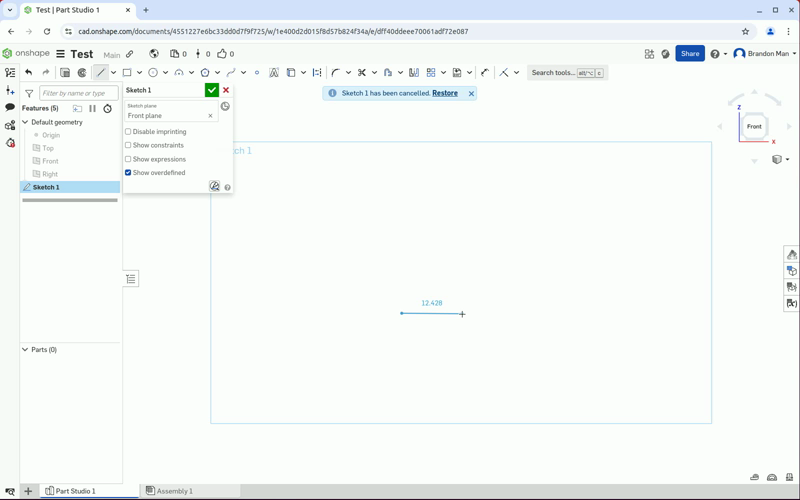
click(462, 313)
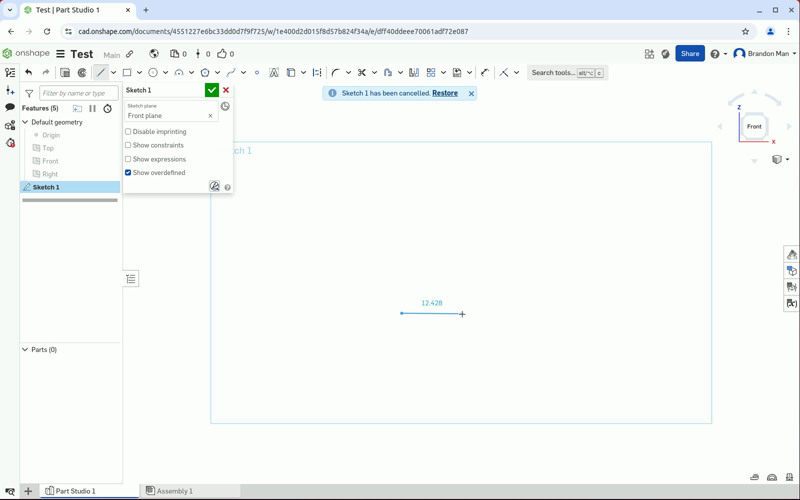
key_up(shift)
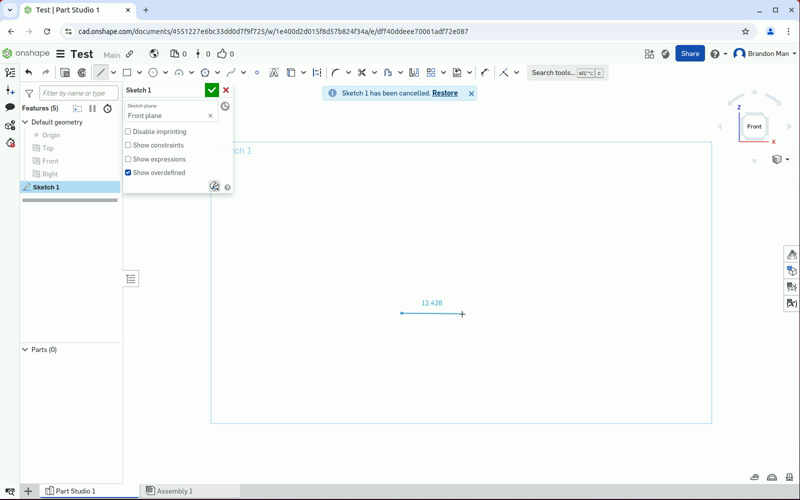
key(esc)
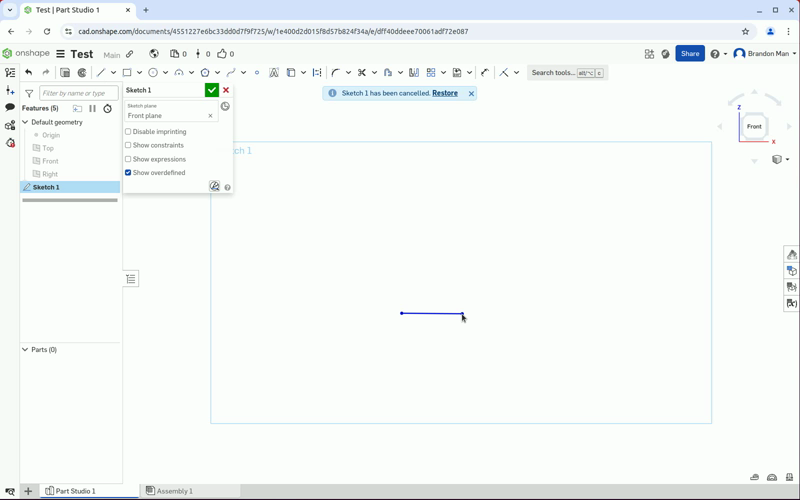
key(a)
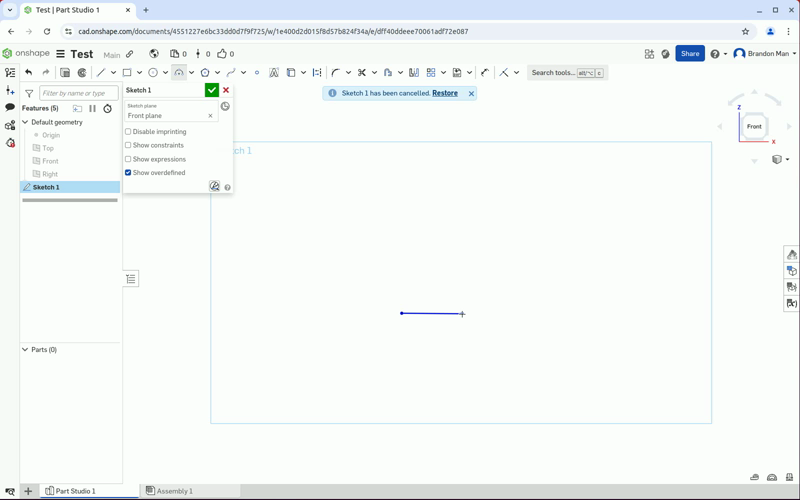
mouse_move(462, 313)
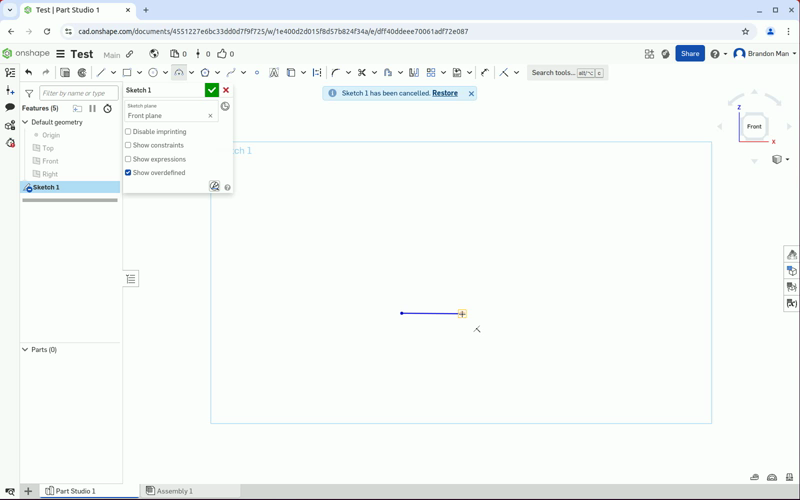
click(462, 313)
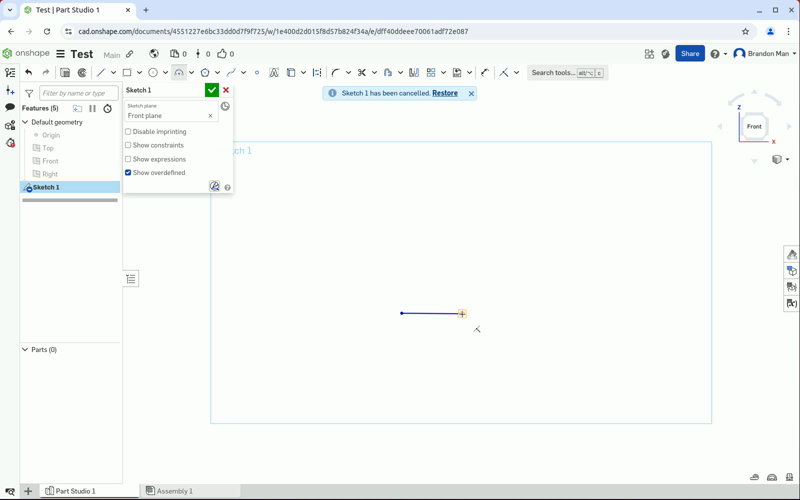
key_down(shift)
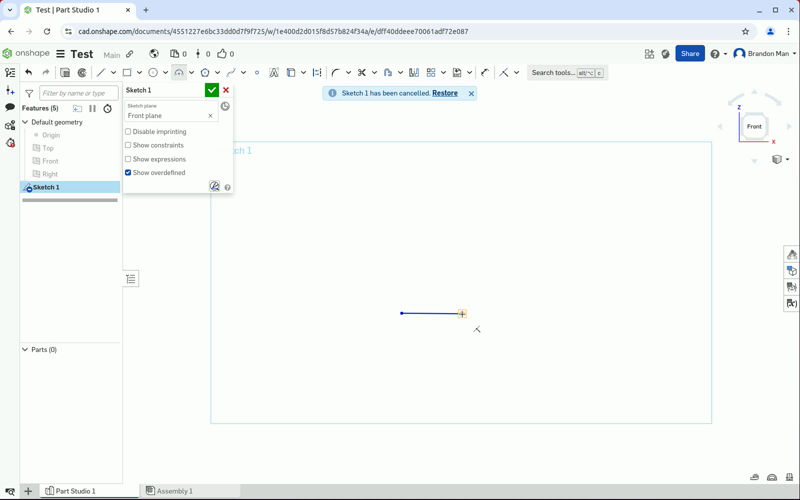
mouse_move(462, 252)
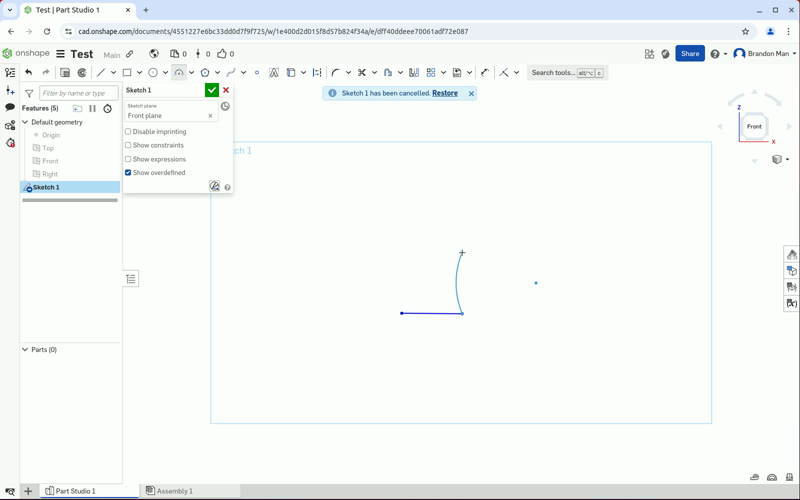
click(462, 252)
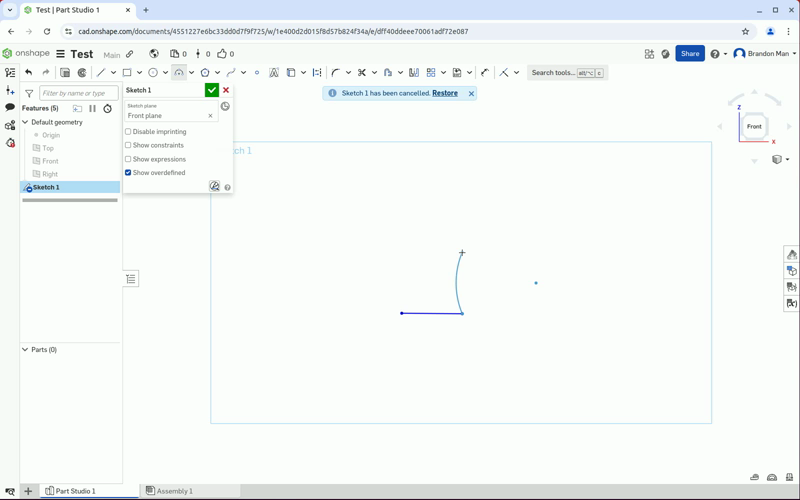
mouse_move(431, 282)
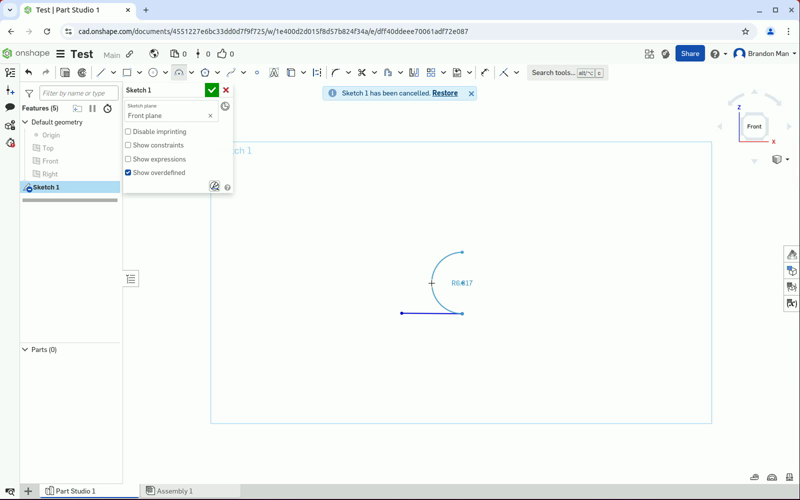
click(431, 282)
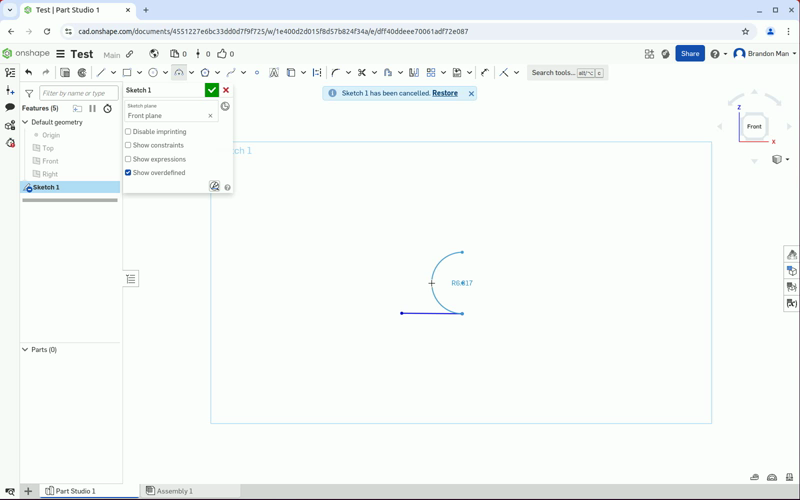
key_up(shift)
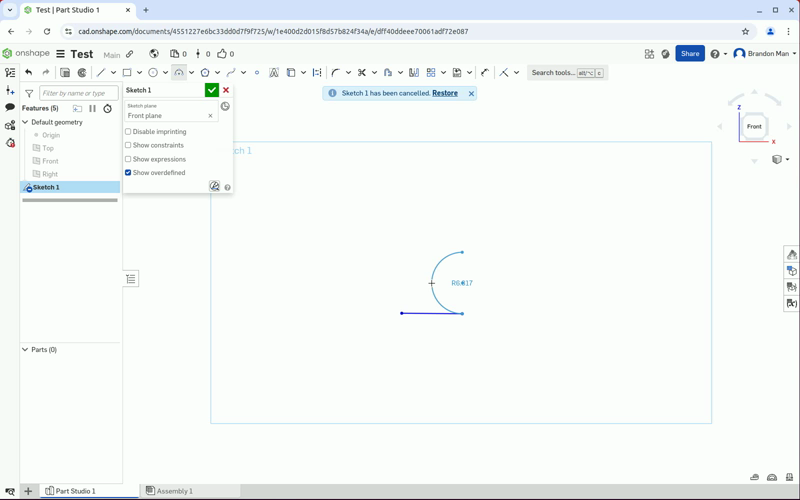
key(esc)
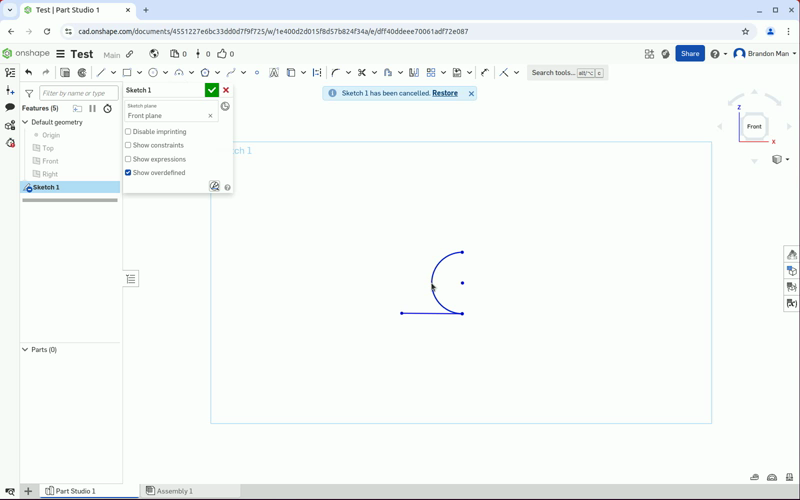
key(l)
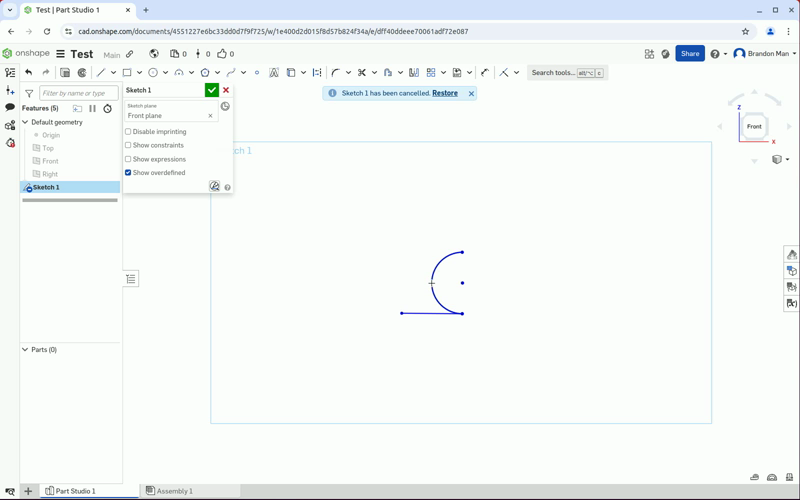
mouse_move(462, 252)
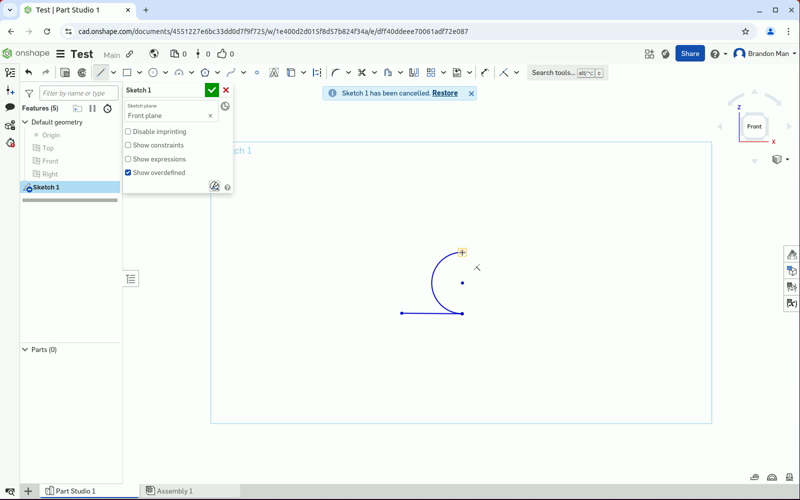
click(462, 252)
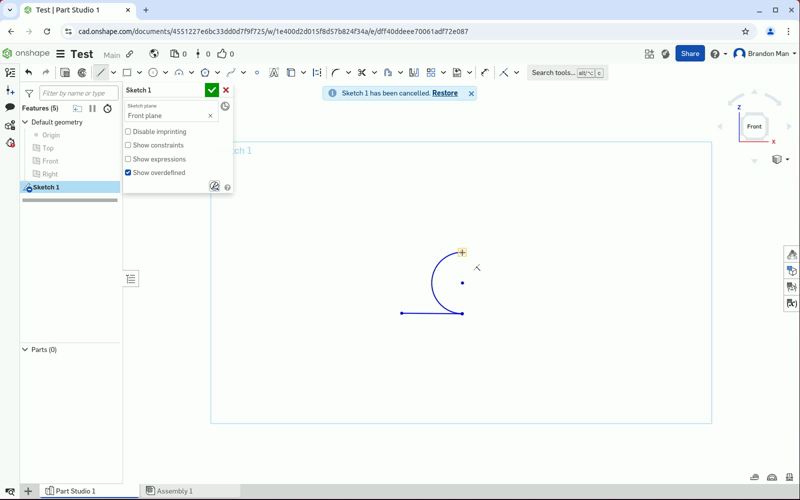
key_down(shift)
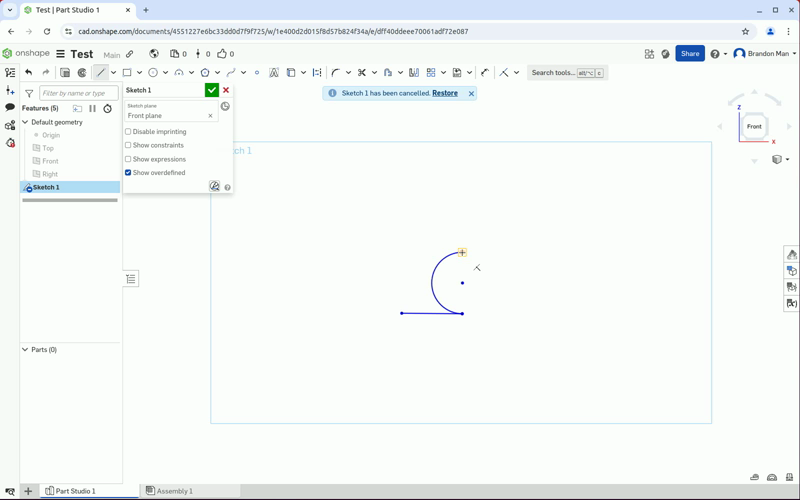
mouse_move(401, 252)
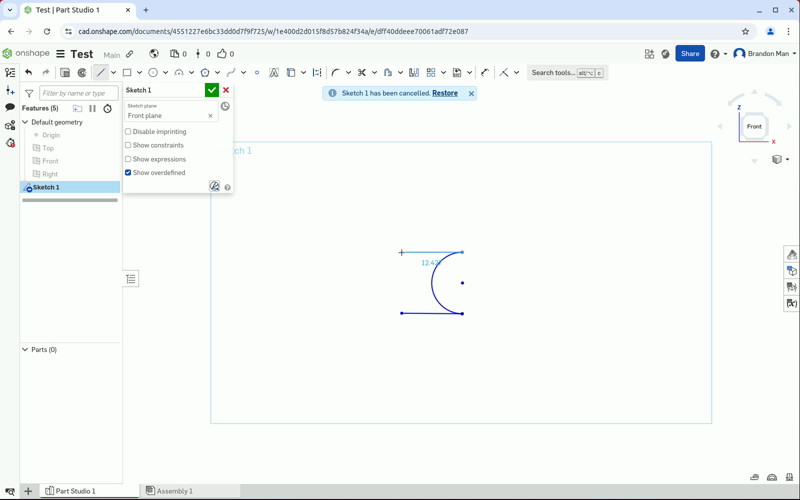
click(401, 252)
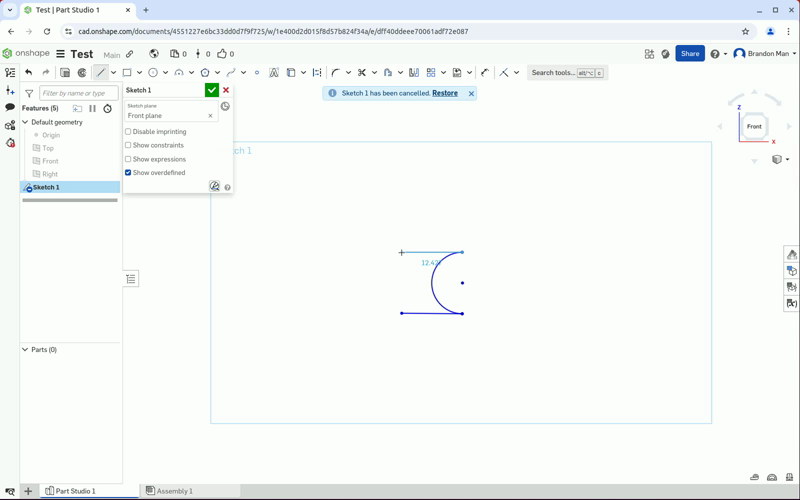
key_up(shift)
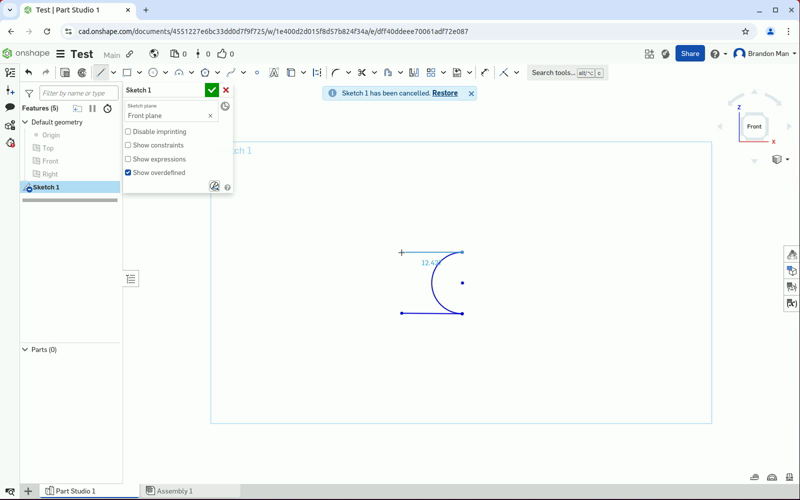
key(esc)
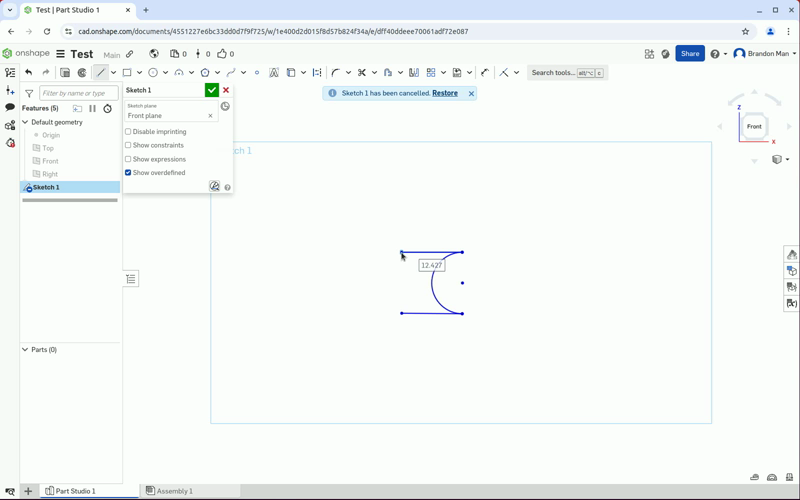
key(a)
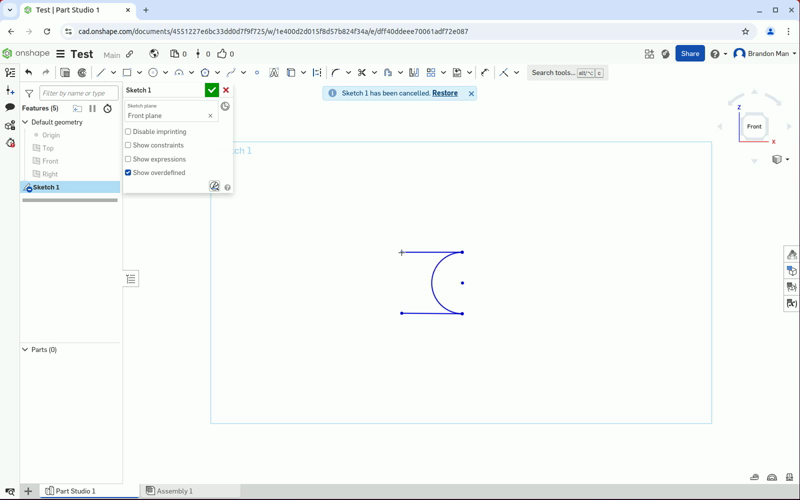
mouse_move(401, 252)
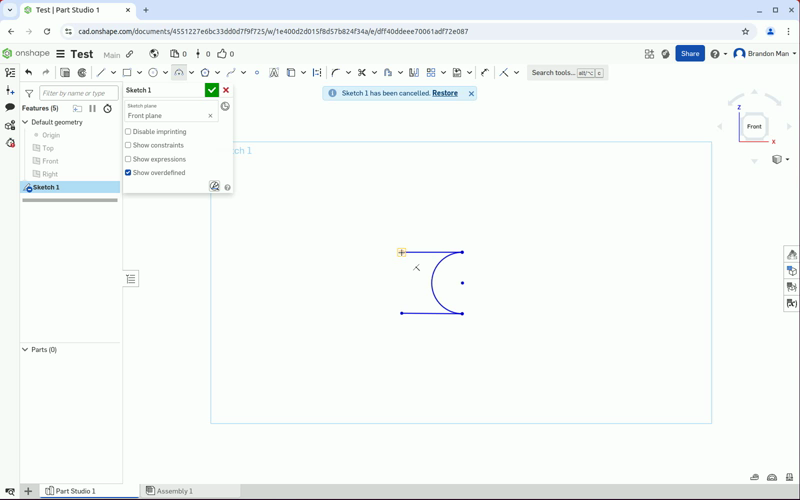
click(401, 252)
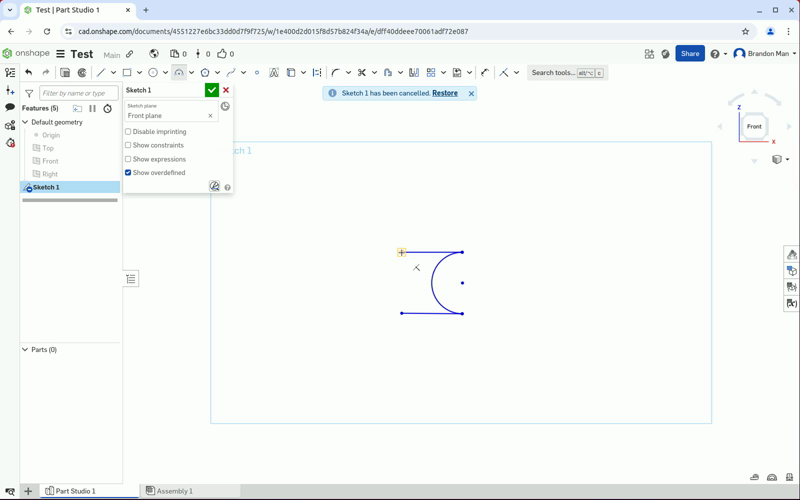
mouse_move(401, 313)
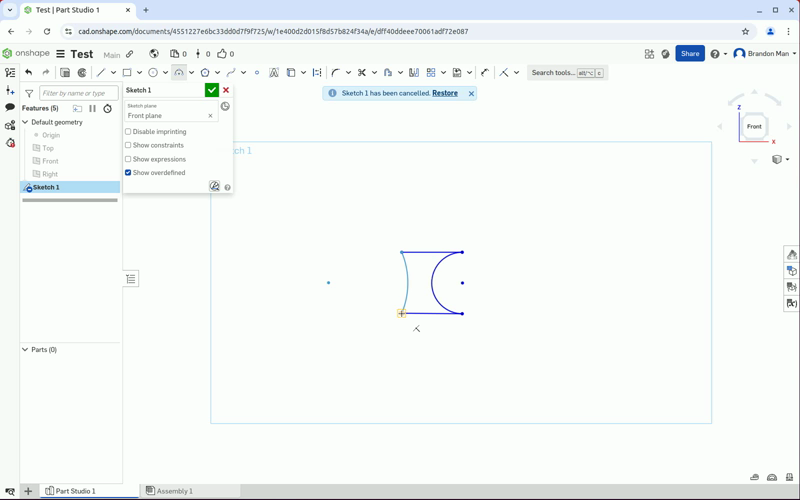
click(401, 313)
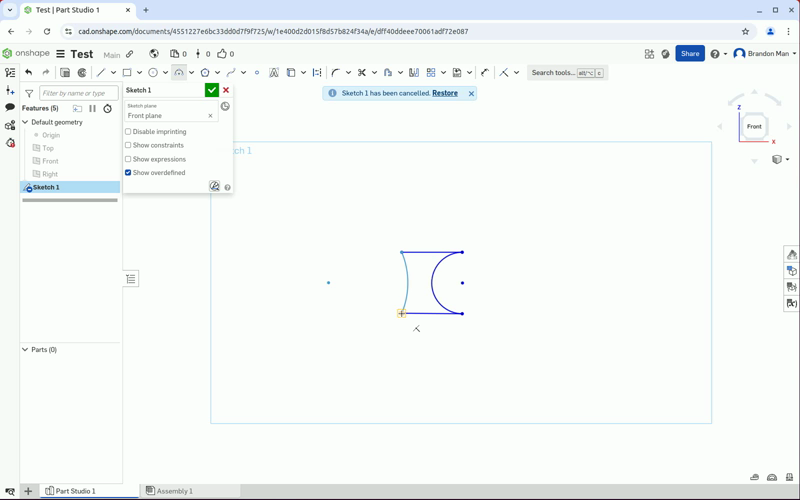
key_down(shift)
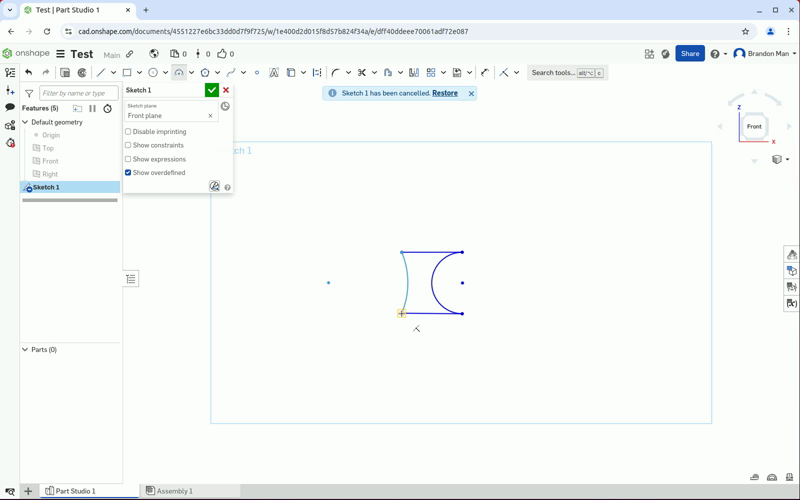
mouse_move(371, 282)
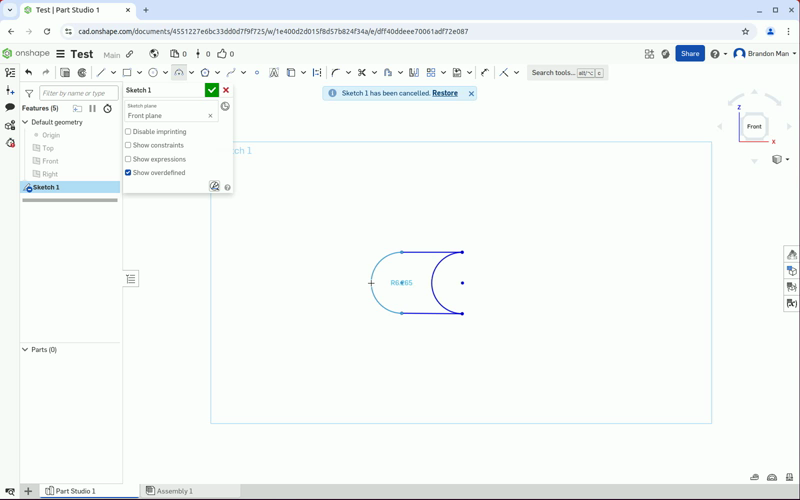
click(371, 282)
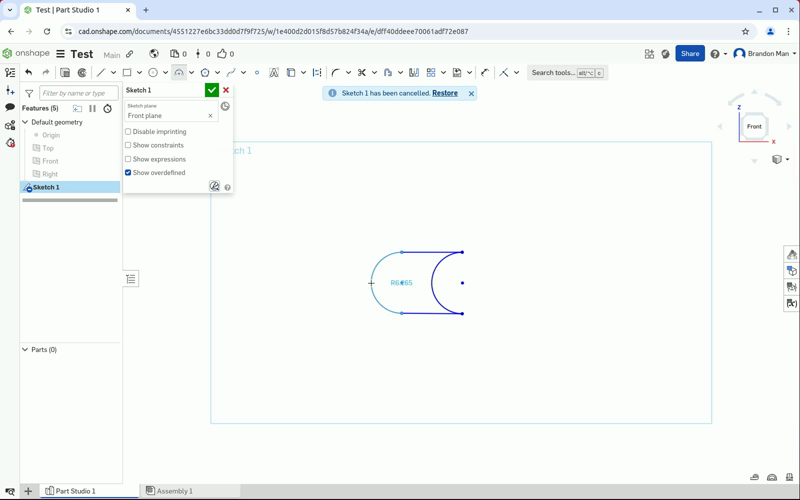
key_up(shift)
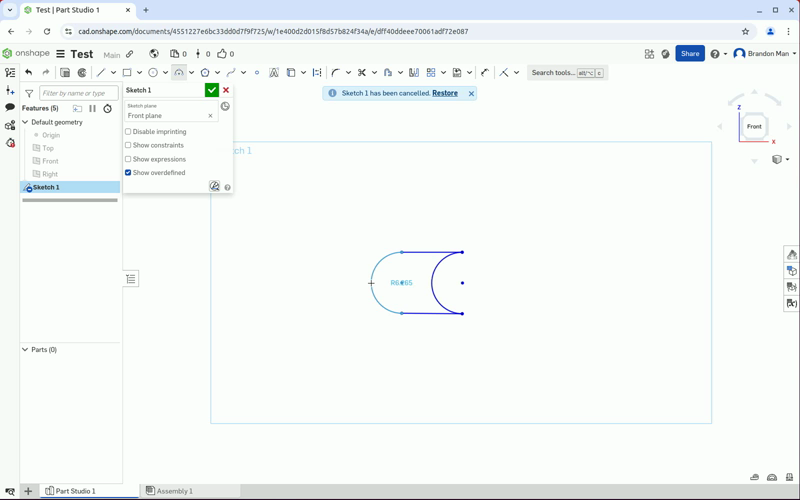
key(esc)
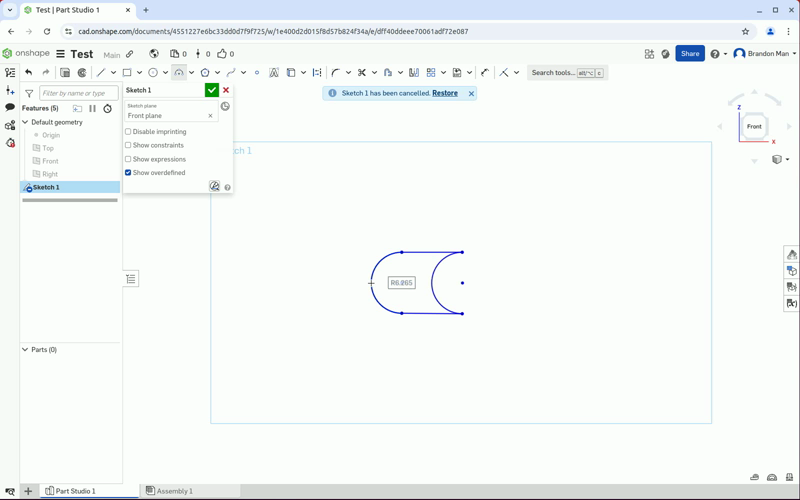
key(c)
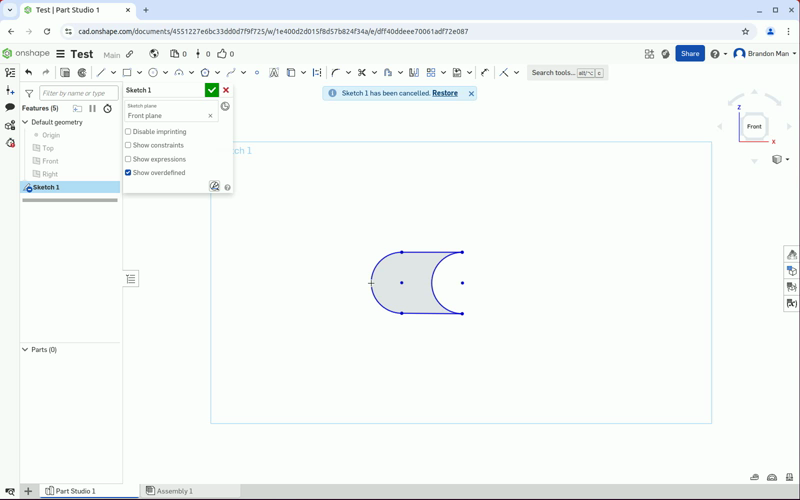
key_down(shift)
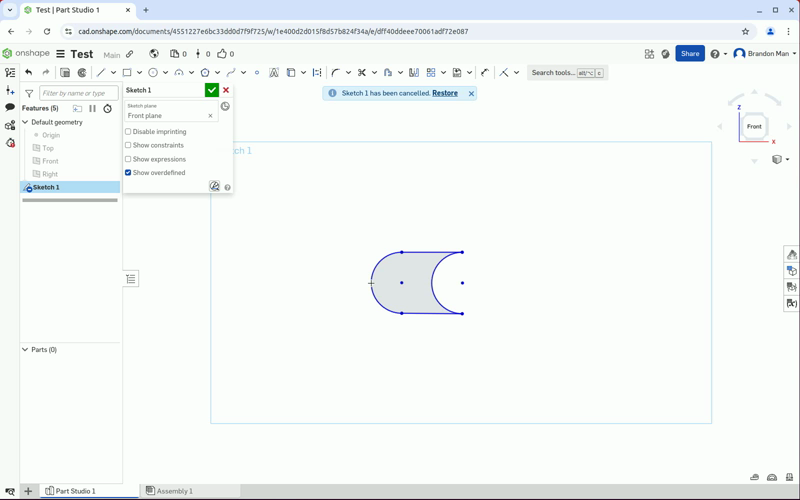
mouse_move(401, 282)
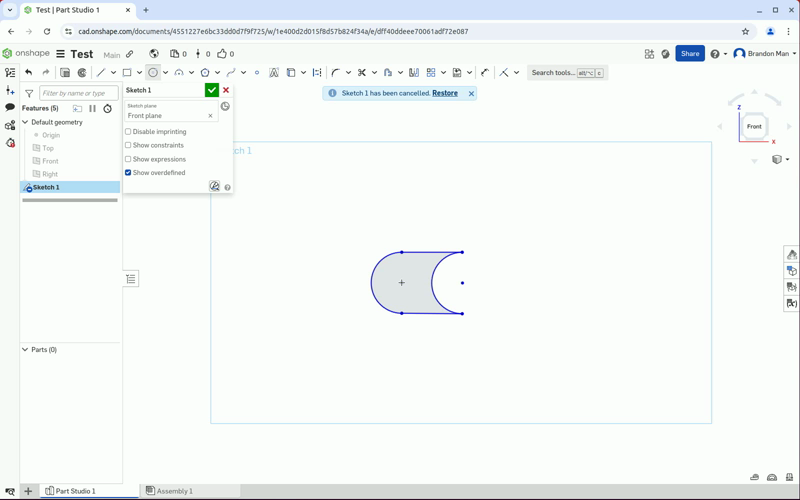
click(401, 282)
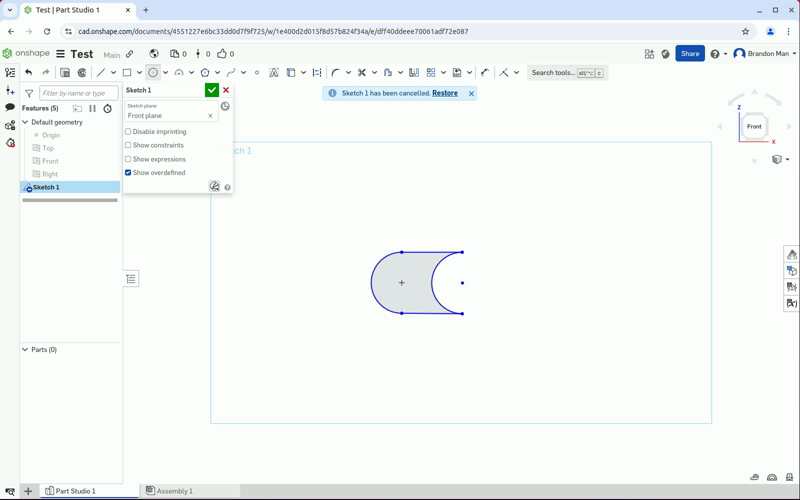
key_up(shift)
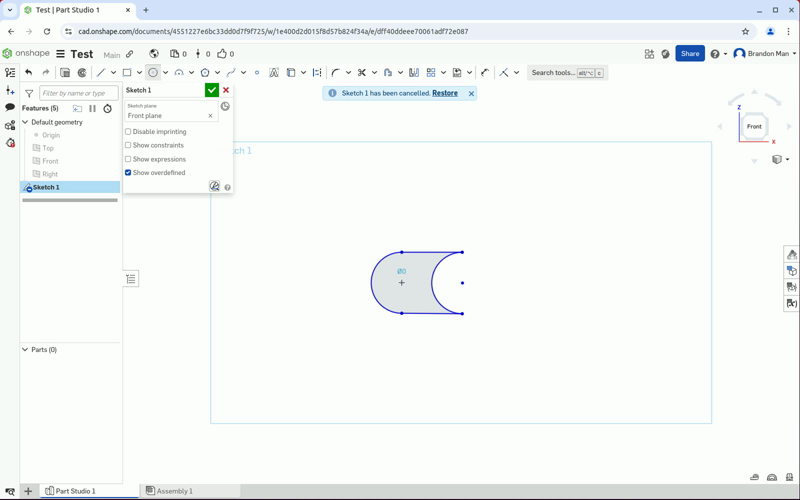
mouse_move(410, 282)
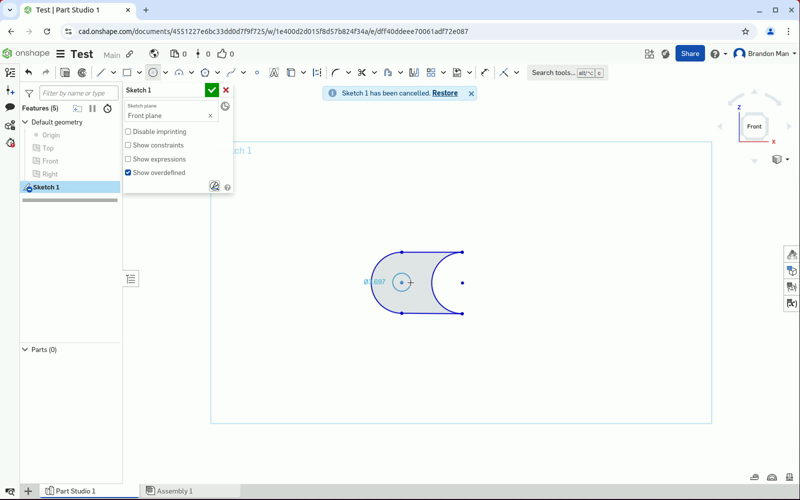
click(410, 282)
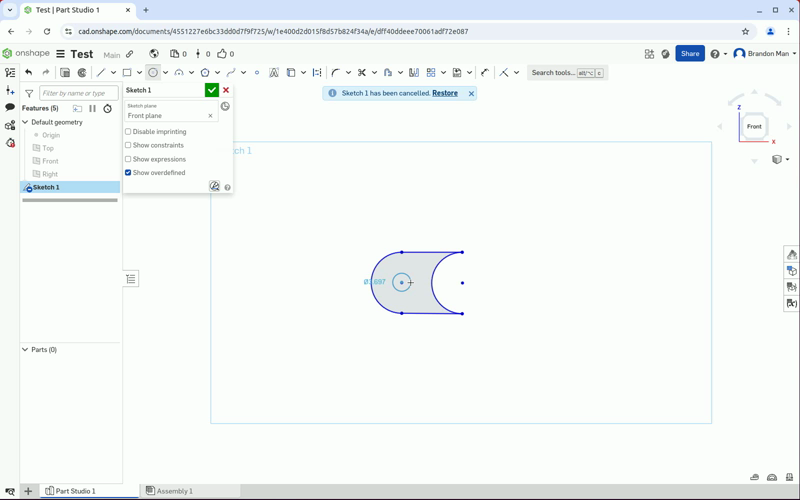
key(esc)
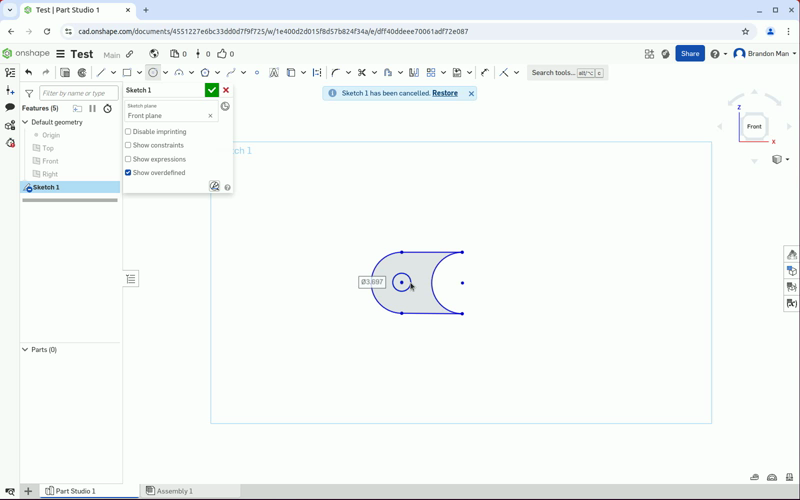
mouse_move(393, 269)
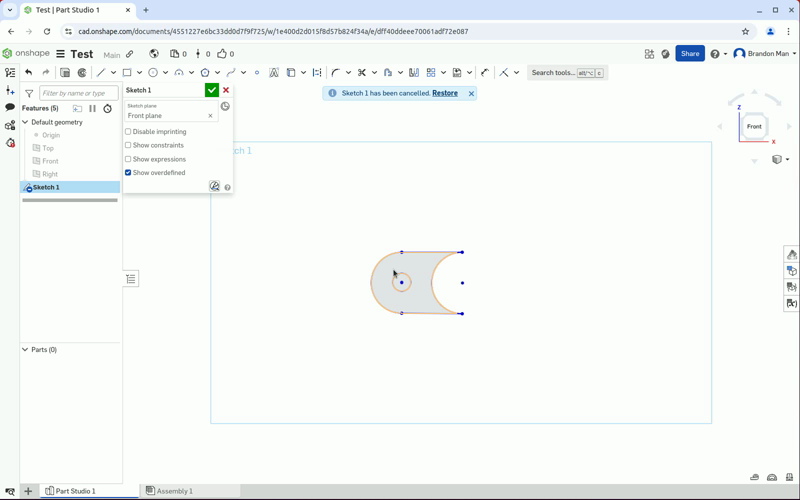
click(393, 269)
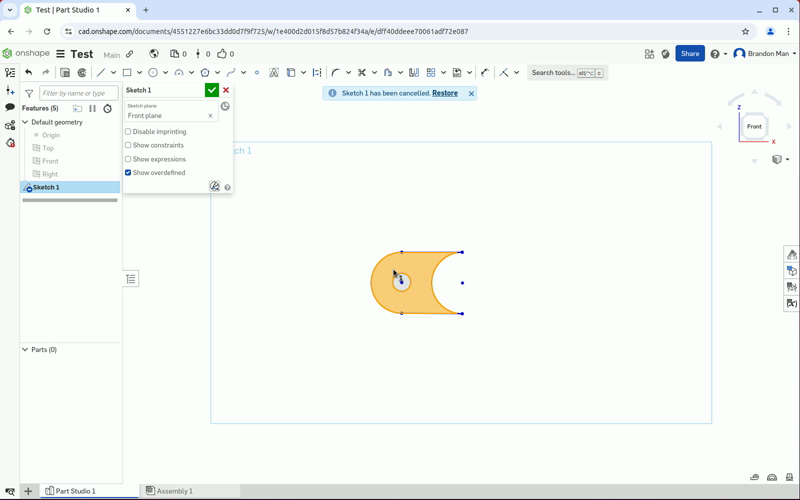
mouse_move(73, 352)
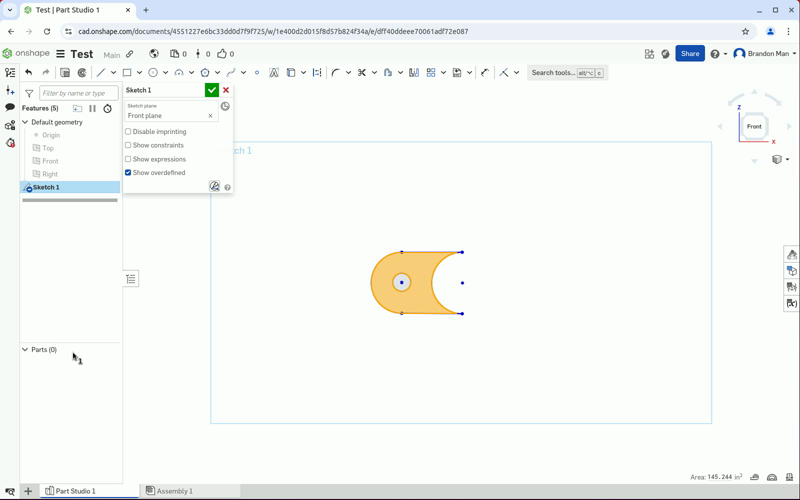
key(shift+y)
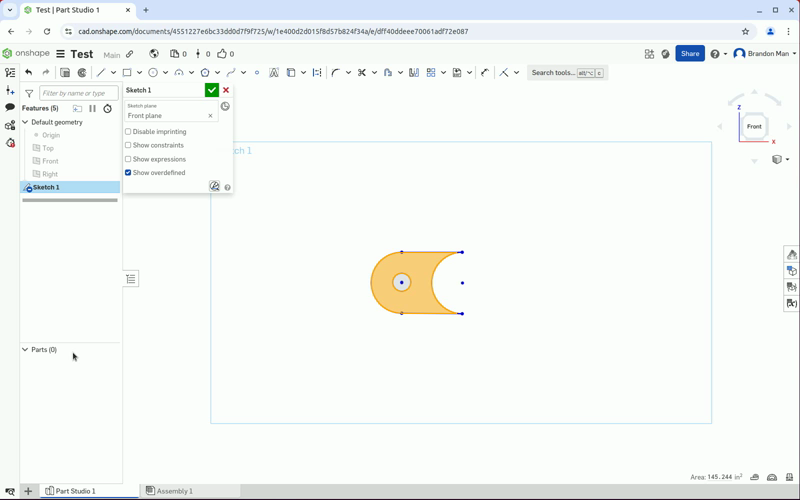
key(shift+e)
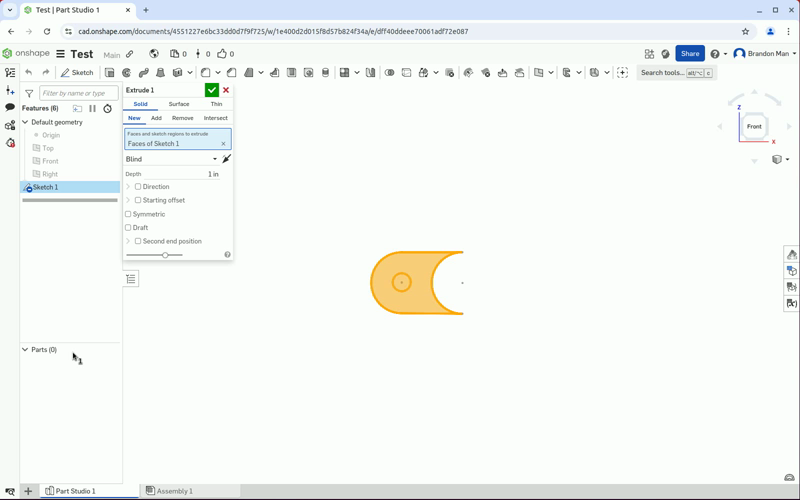
mouse_move(143, 106)
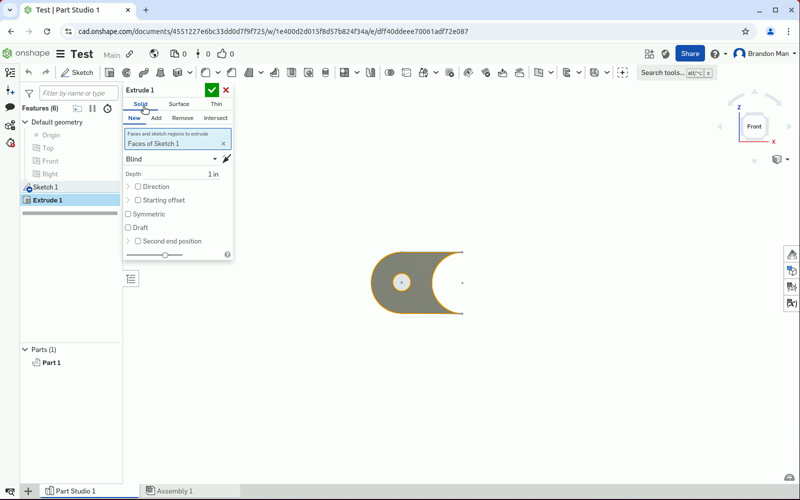
click(143, 106)
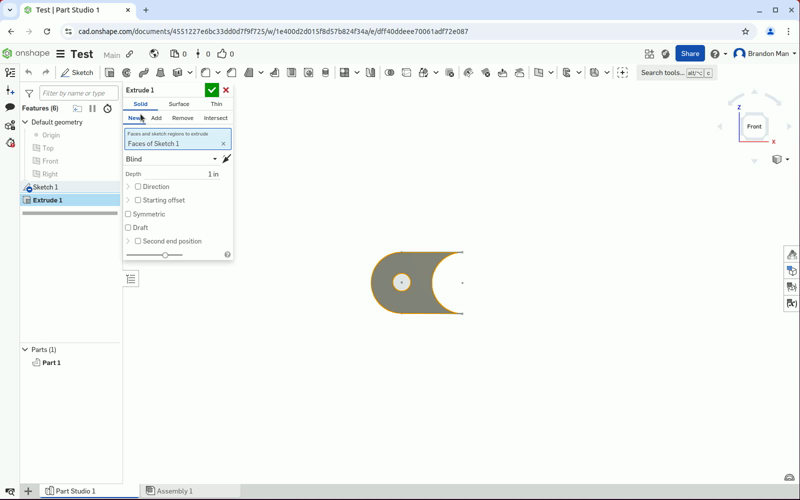
mouse_move(137, 120)
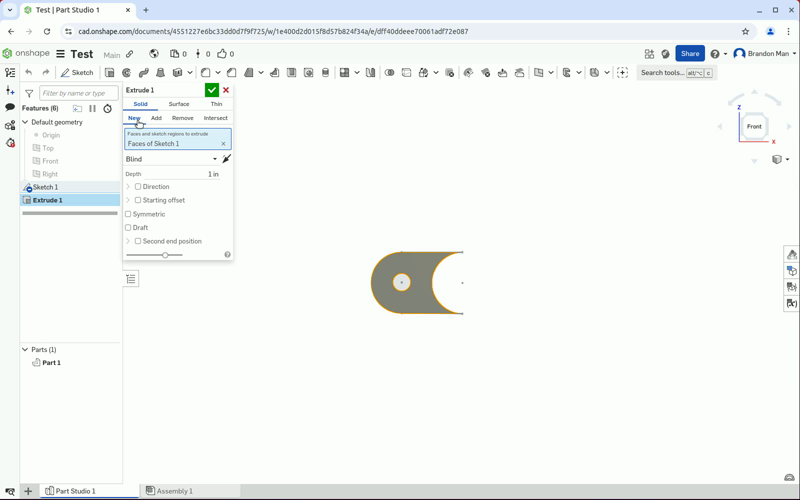
click(137, 120)
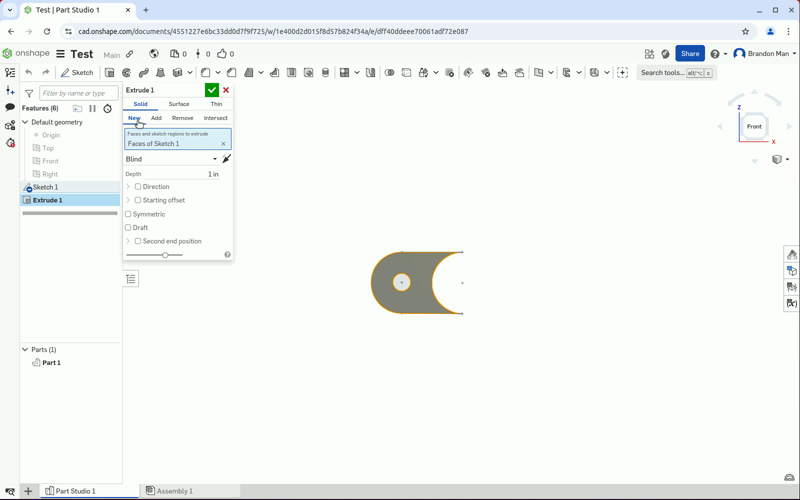
key(tab, 4)
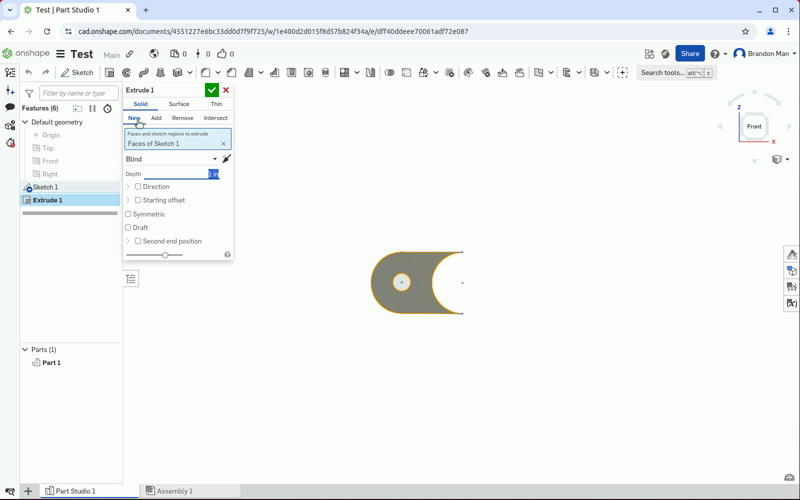
text(3.611)
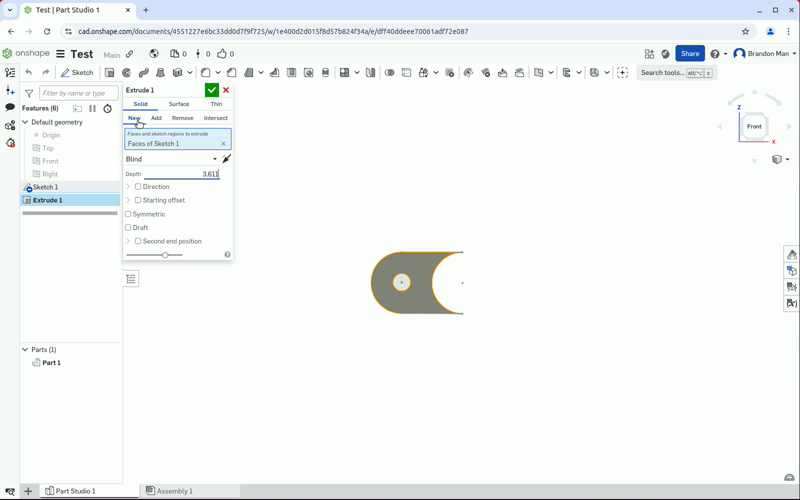
key(enter)
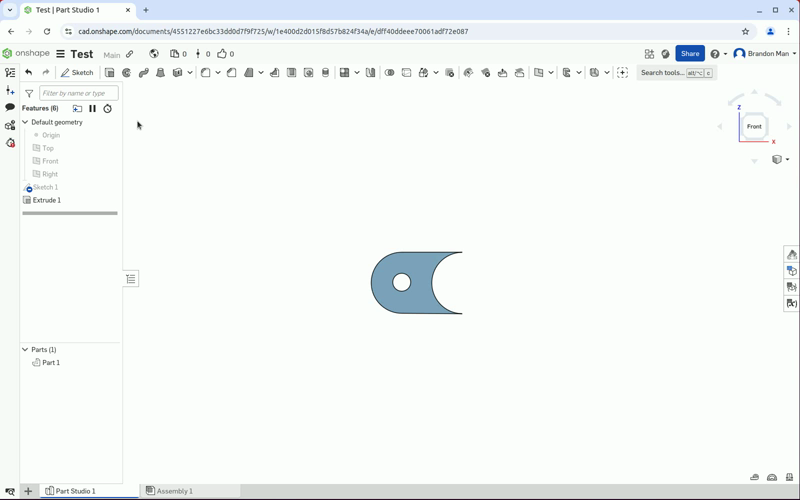
key(shift+h)
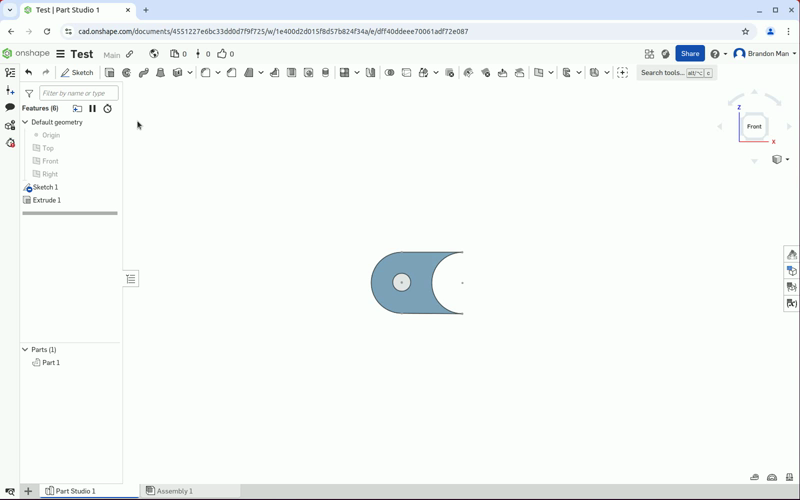
key(shift+h)
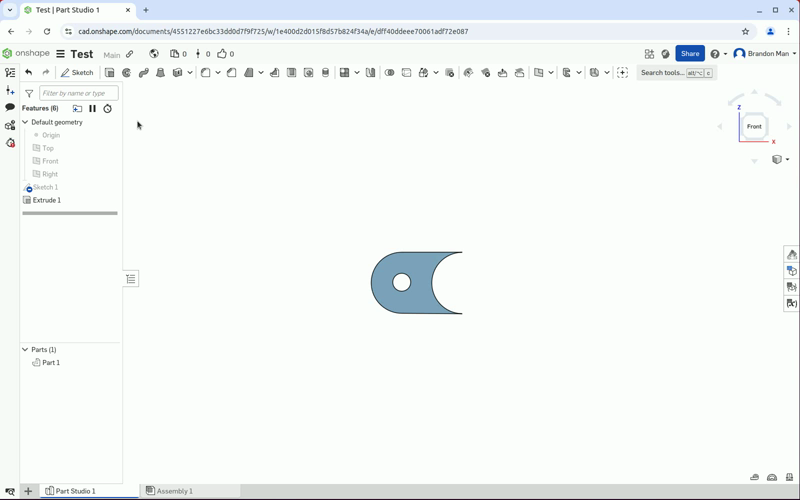
mouse_move(73, 189)
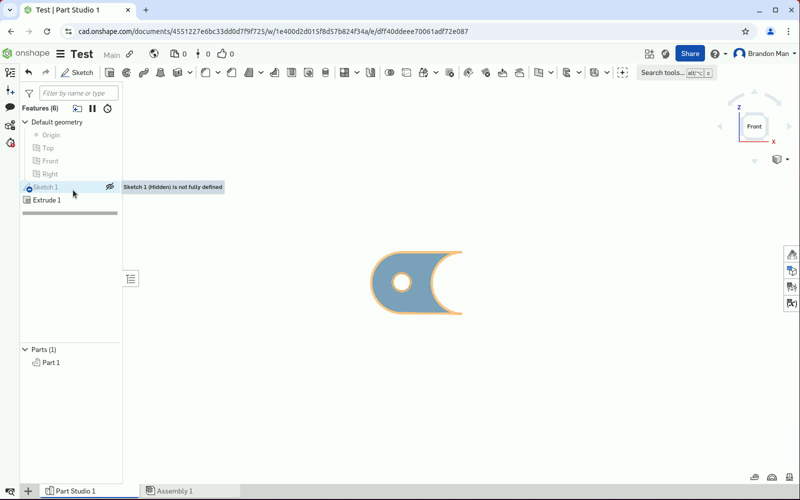
click(73, 189)
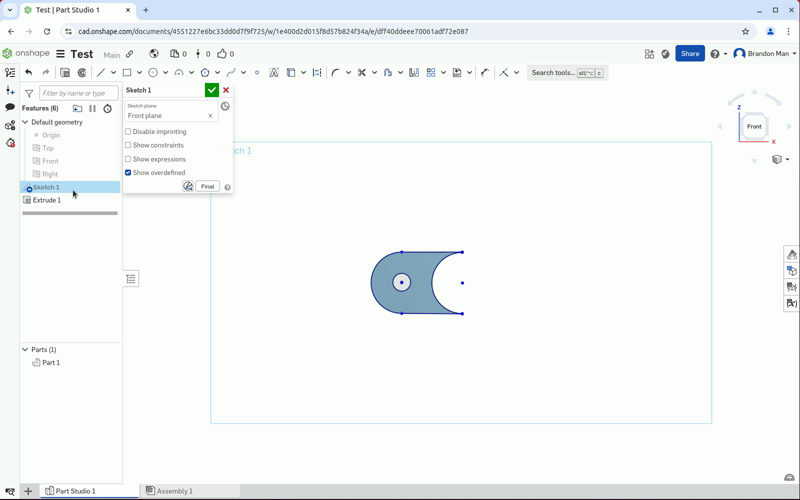
mouse_move(229, 92)
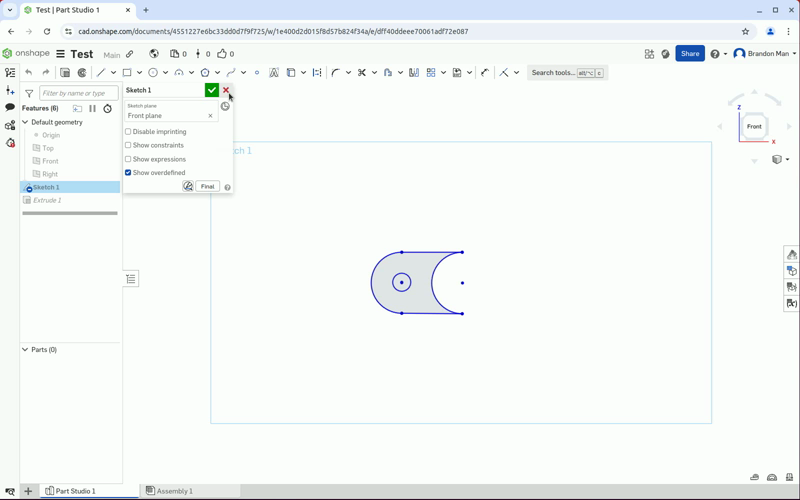
click(229, 92)
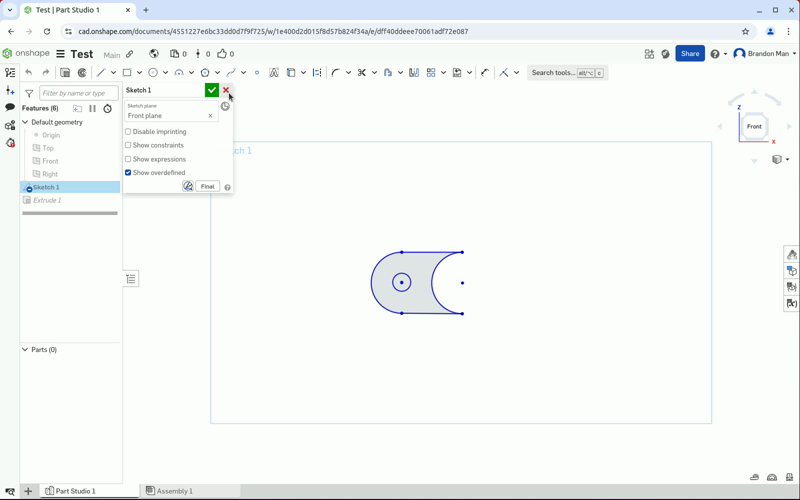
key(shift+s)
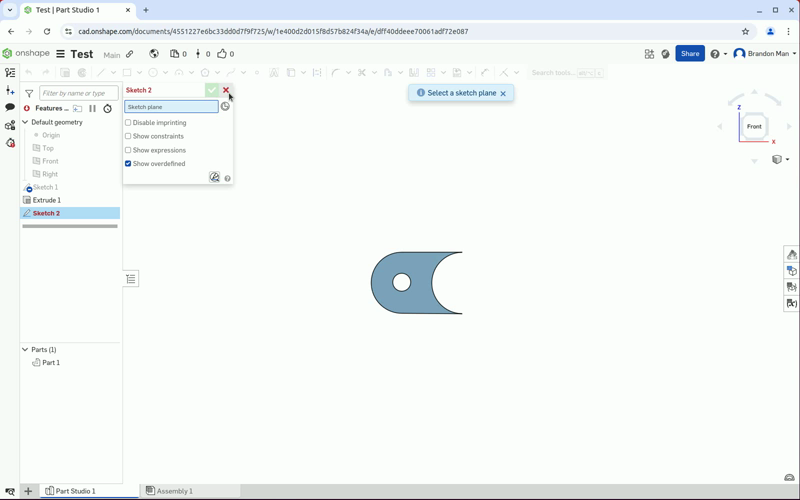
mouse_move(73, 163)
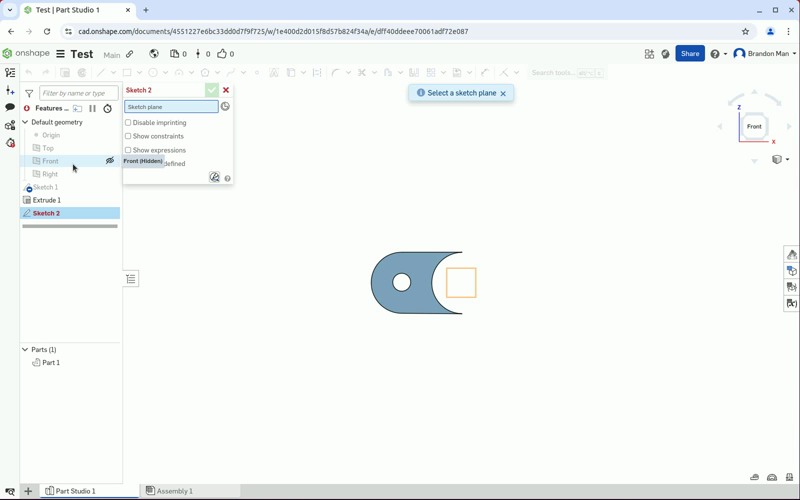
click(73, 163)
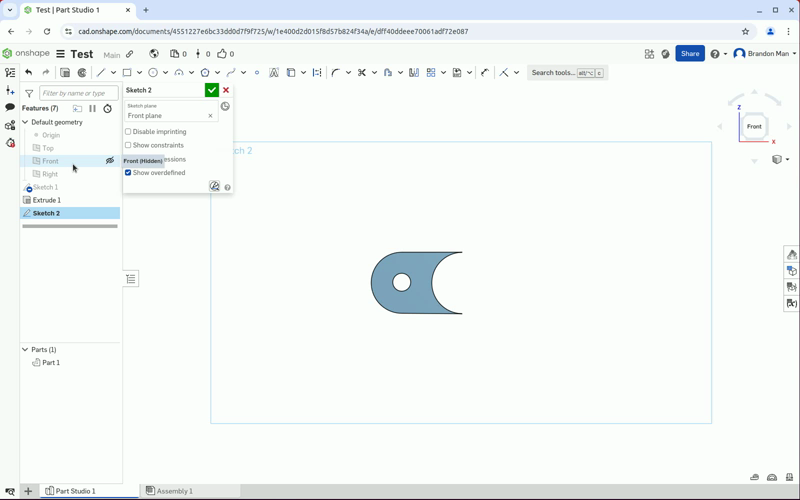
mouse_move(73, 352)
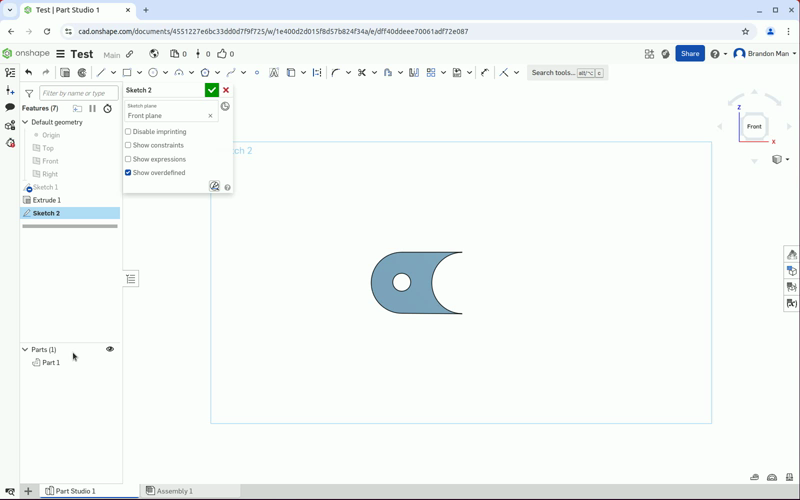
key(y)
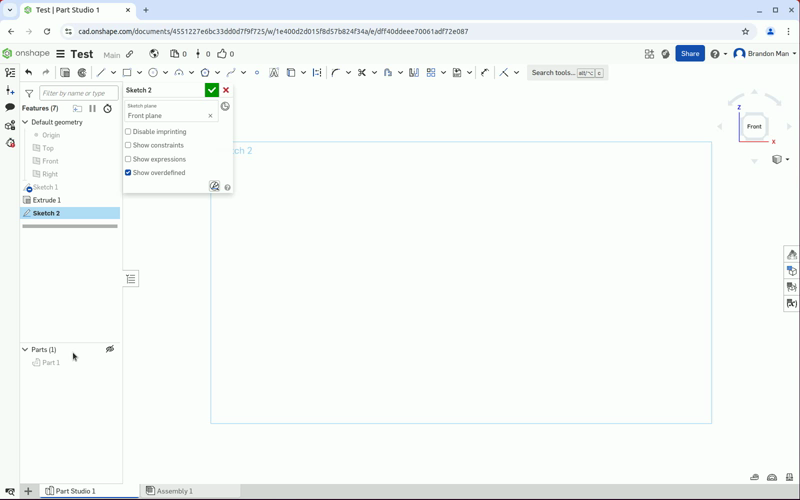
key(l)
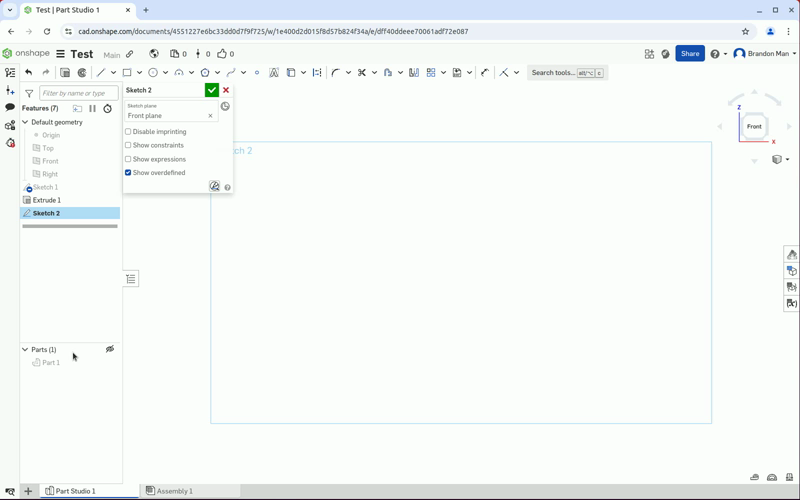
key_down(shift)
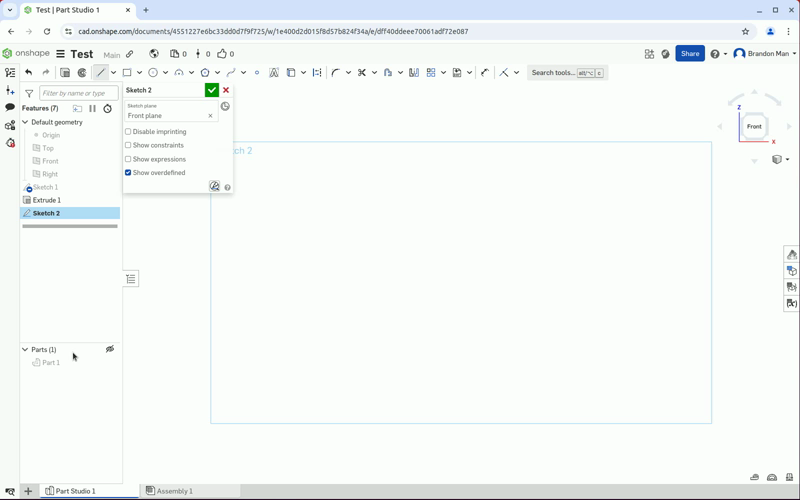
mouse_move(460, 313)
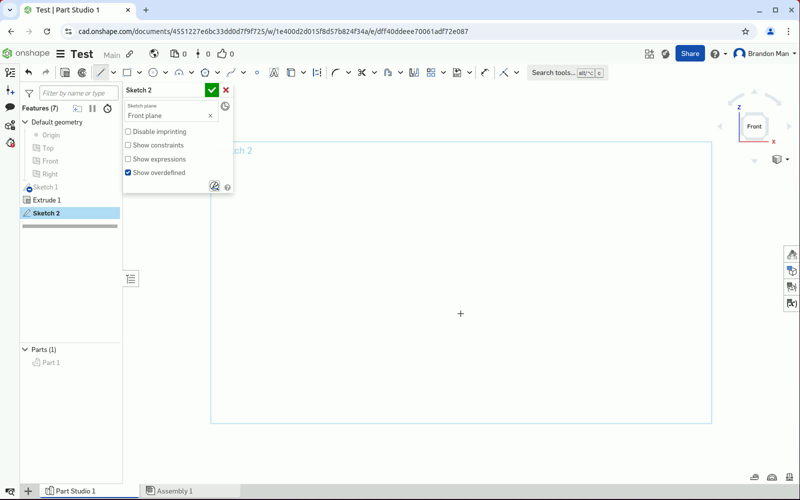
click(460, 313)
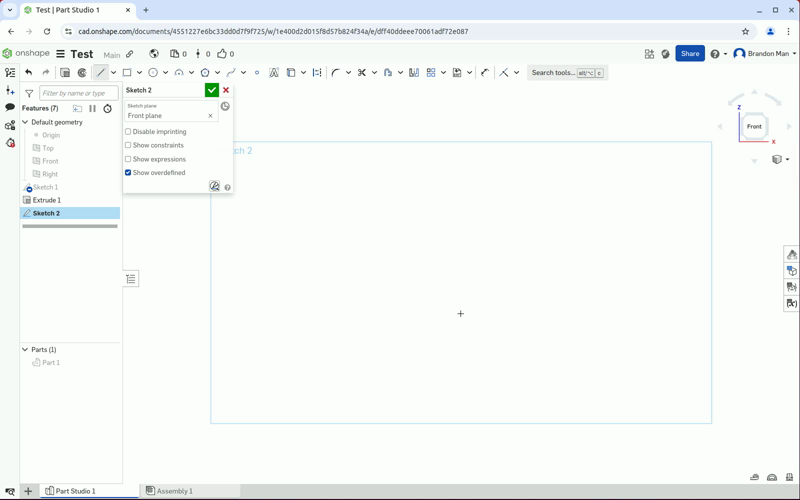
key_up(shift)
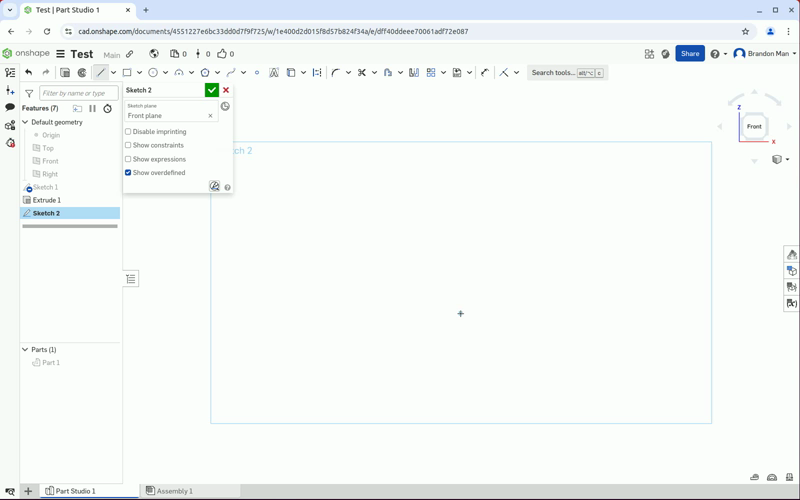
key_down(shift)
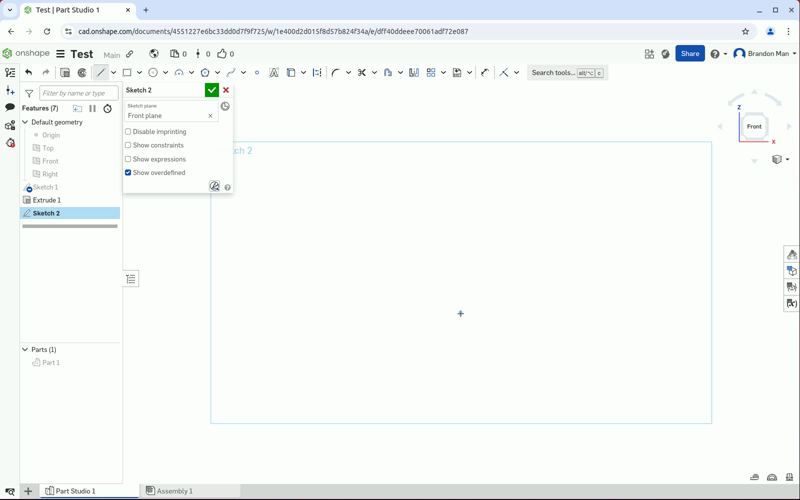
mouse_move(490, 313)
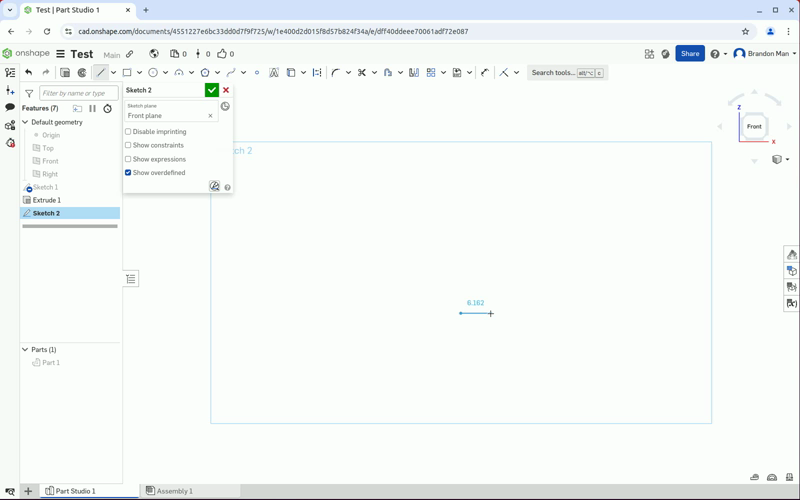
mouse_move(461, 313)
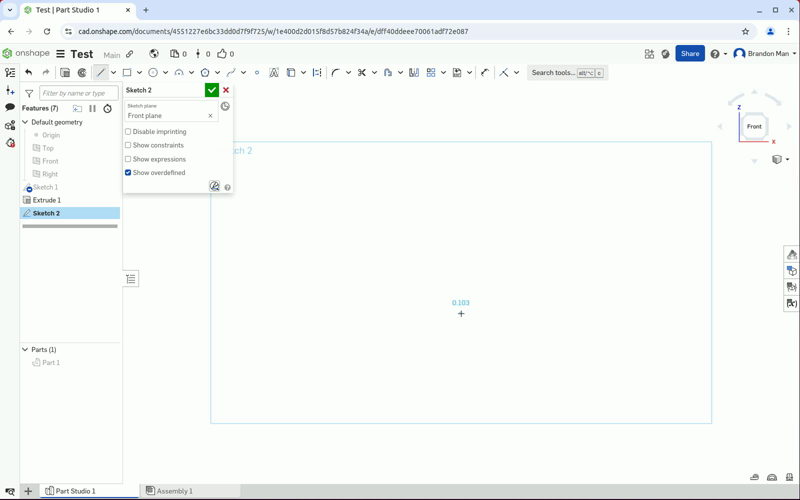
scroll(6)
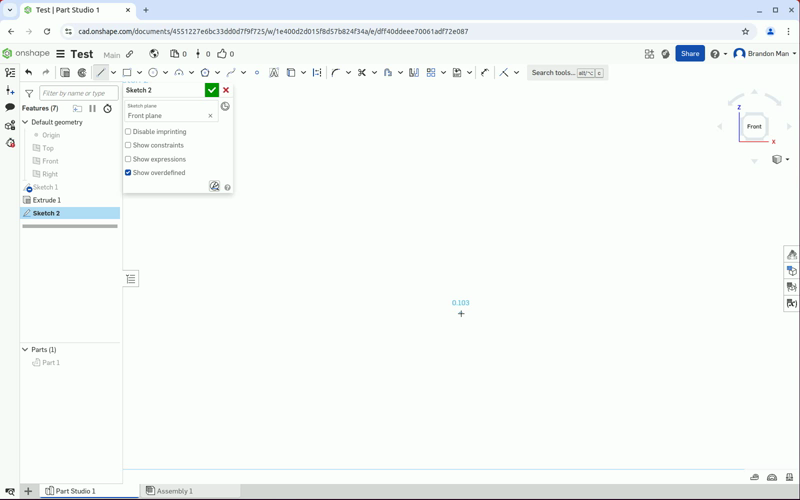
scroll(6)
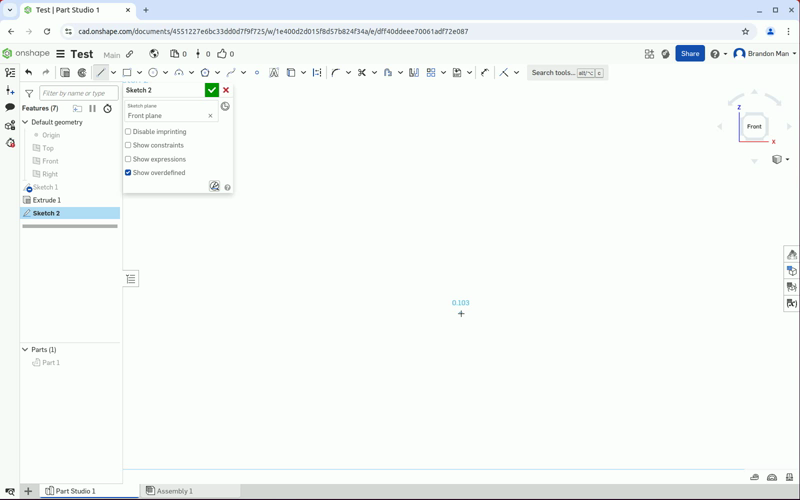
scroll(6)
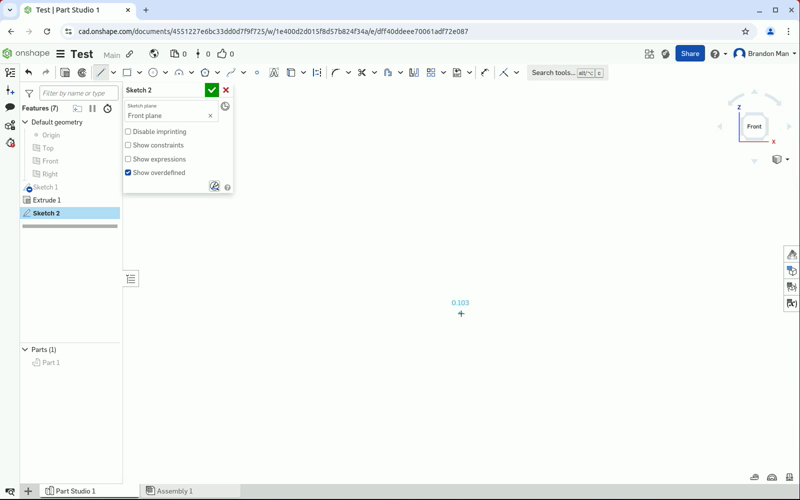
scroll(6)
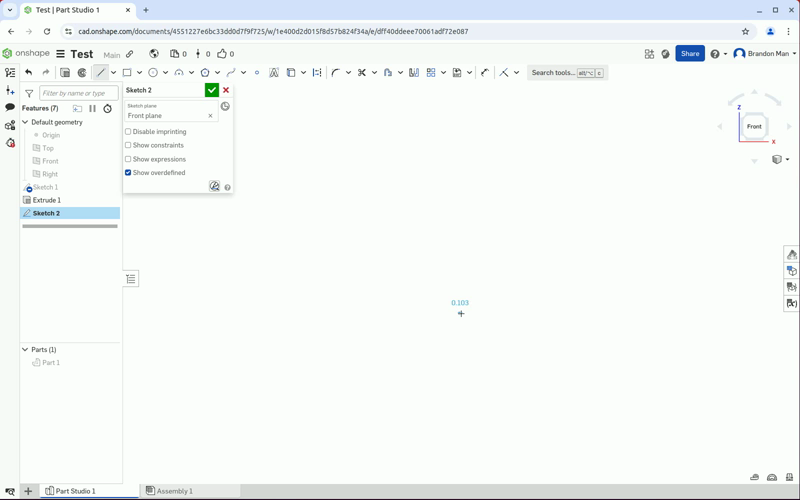
scroll(6)
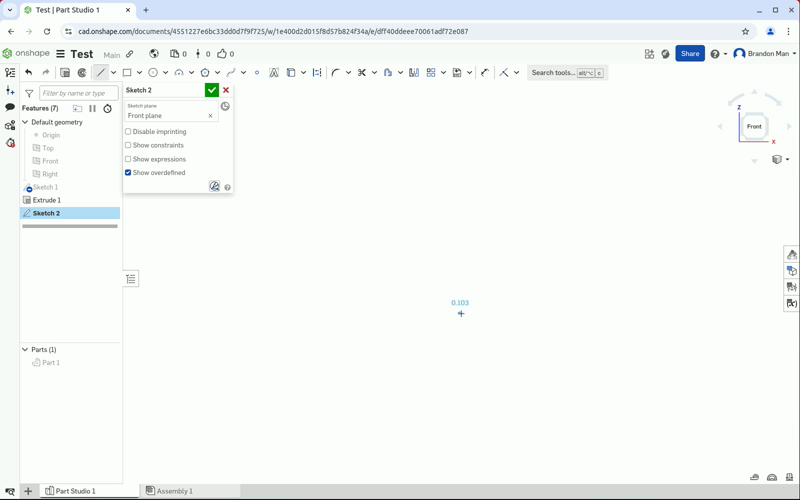
scroll(6)
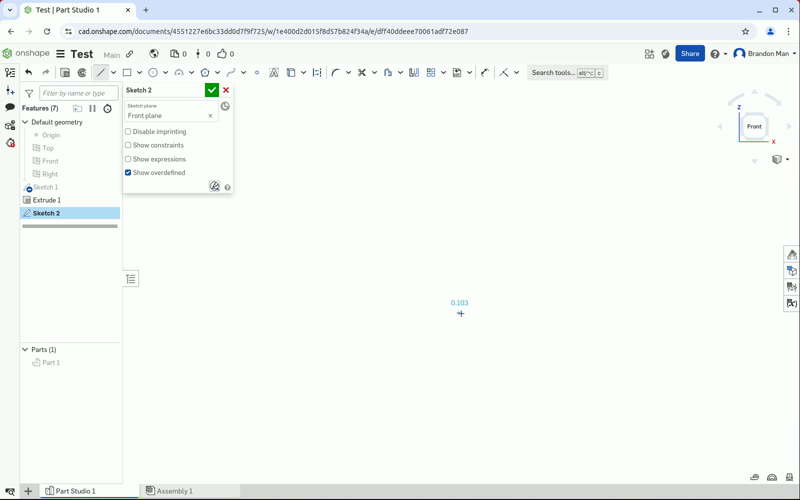
scroll(6)
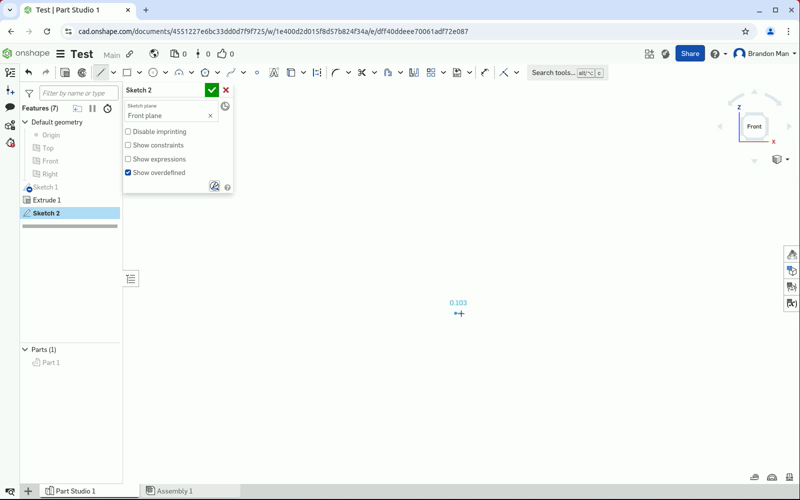
click(461, 313)
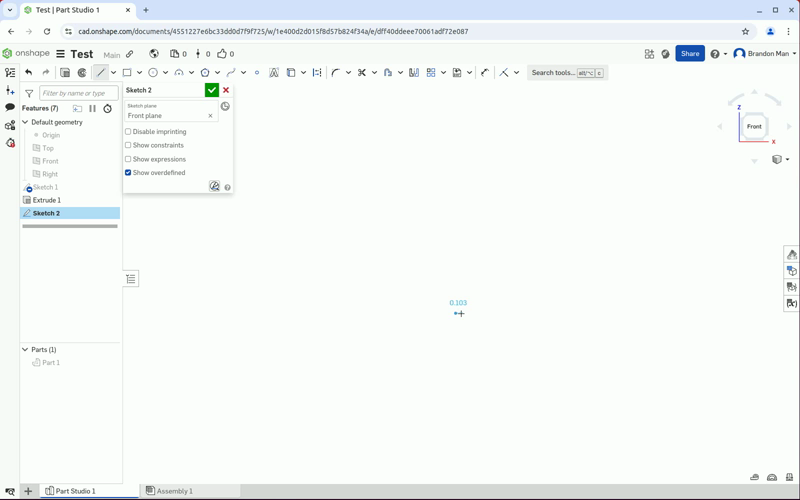
scroll(-6)
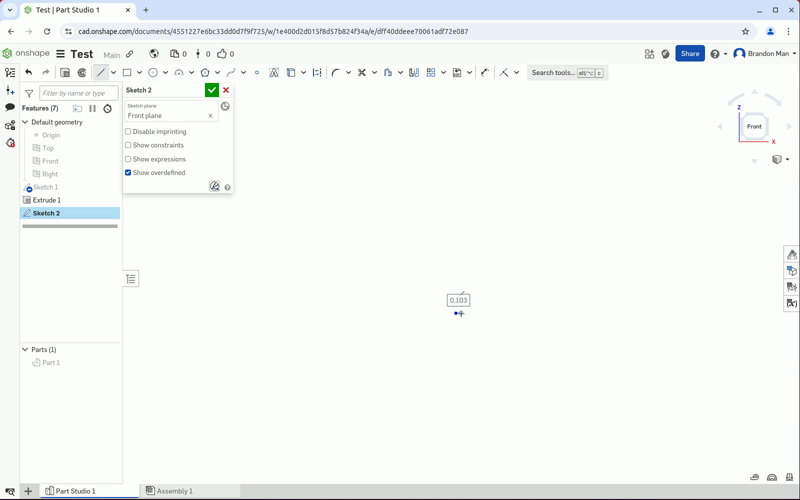
scroll(-6)
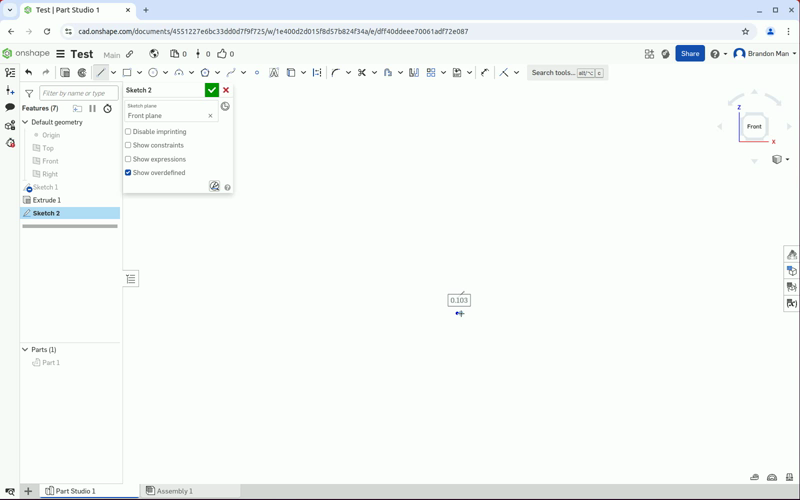
scroll(-6)
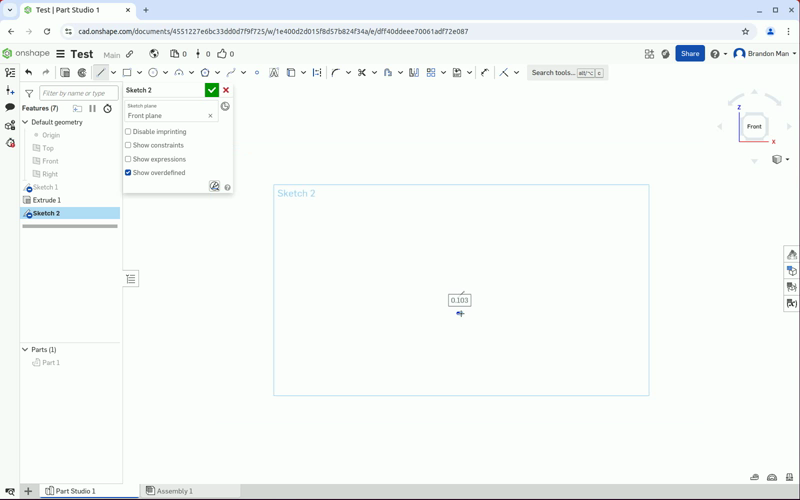
scroll(-6)
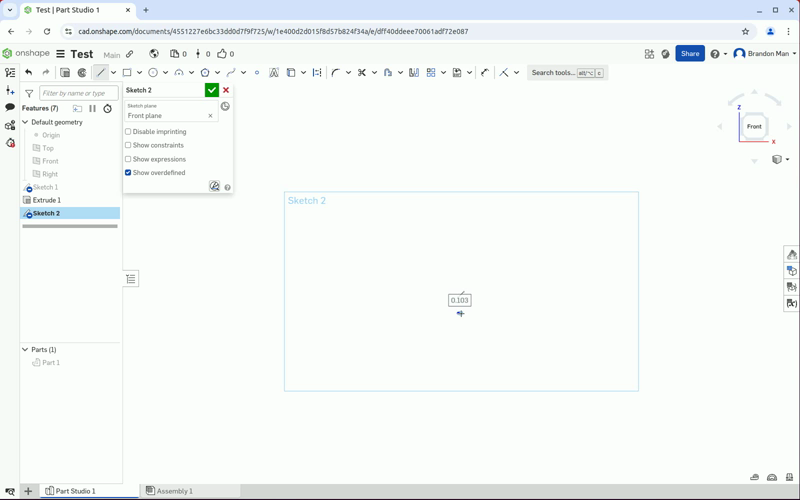
scroll(-6)
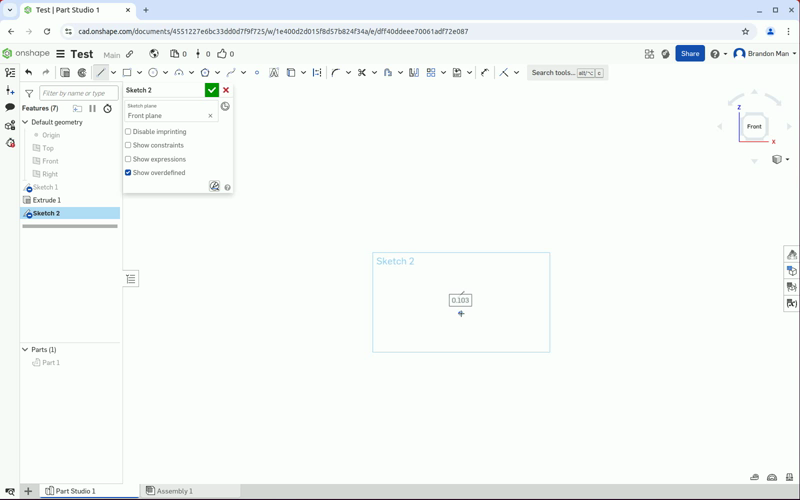
scroll(-6)
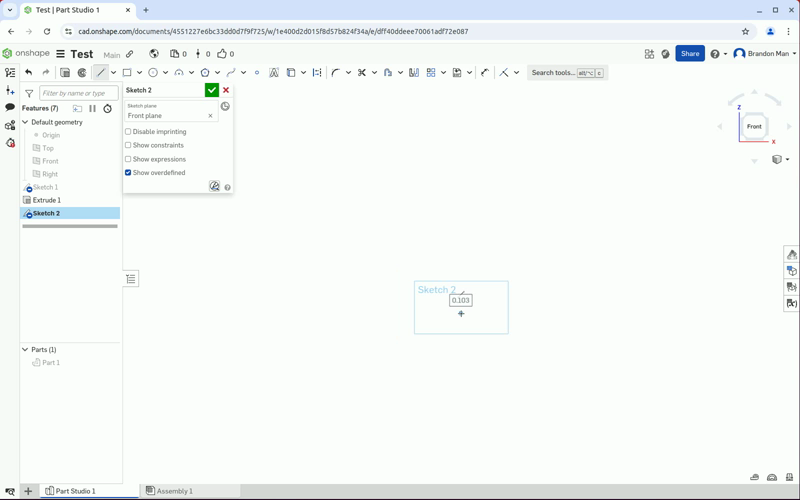
scroll(-6)
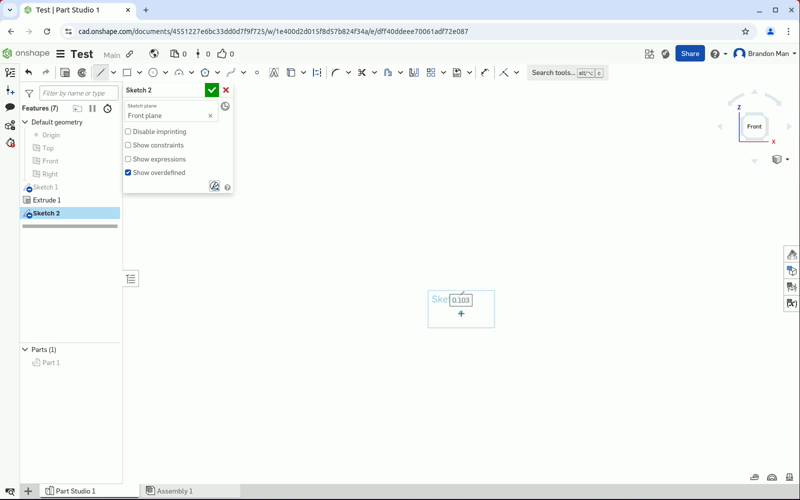
key_up(shift)
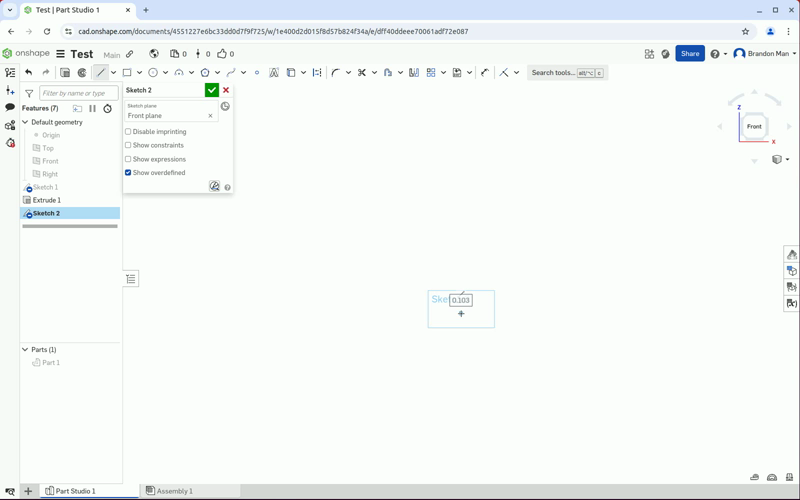
key(esc)
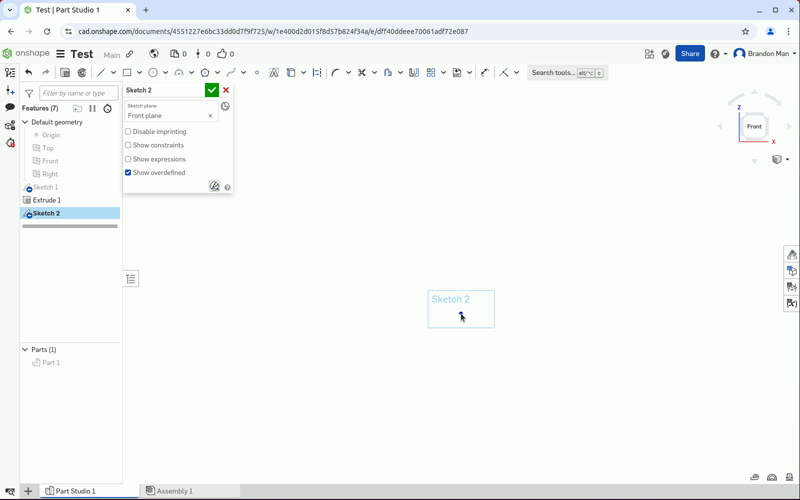
key(a)
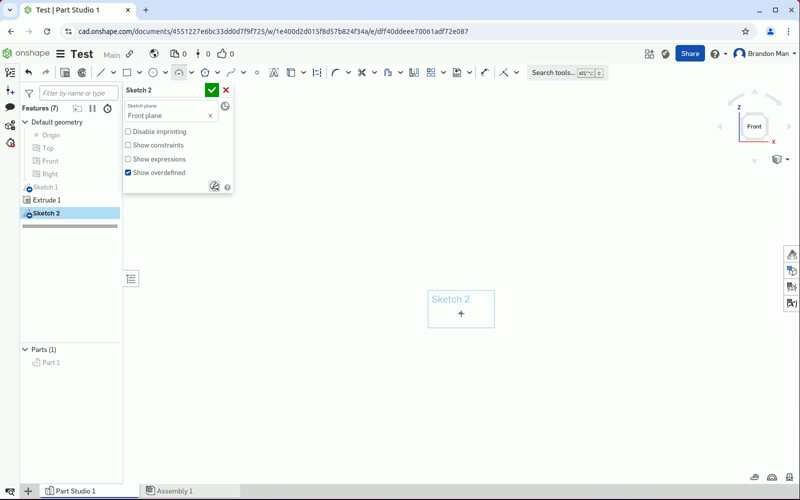
mouse_move(461, 313)
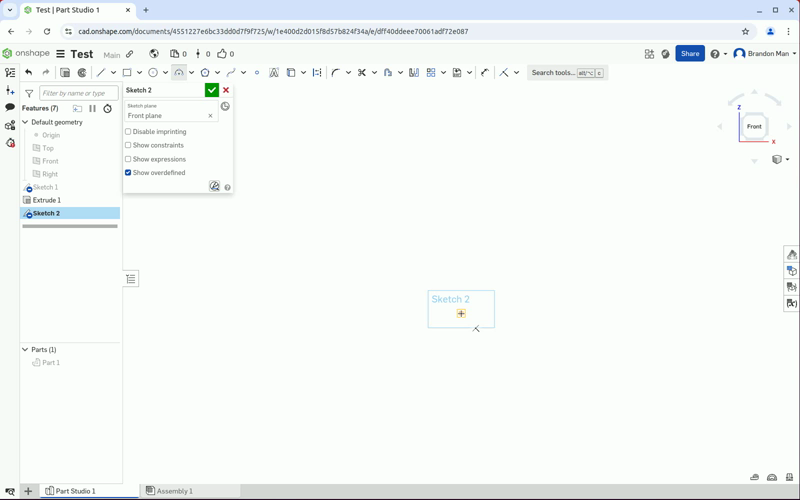
scroll(6)
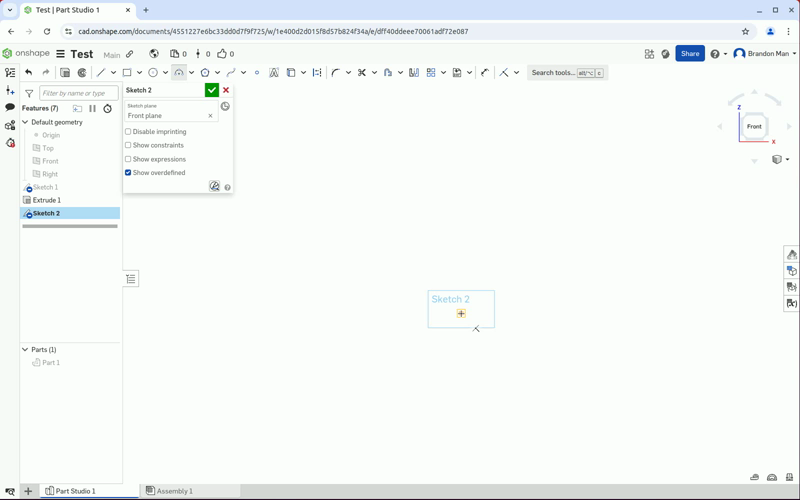
scroll(6)
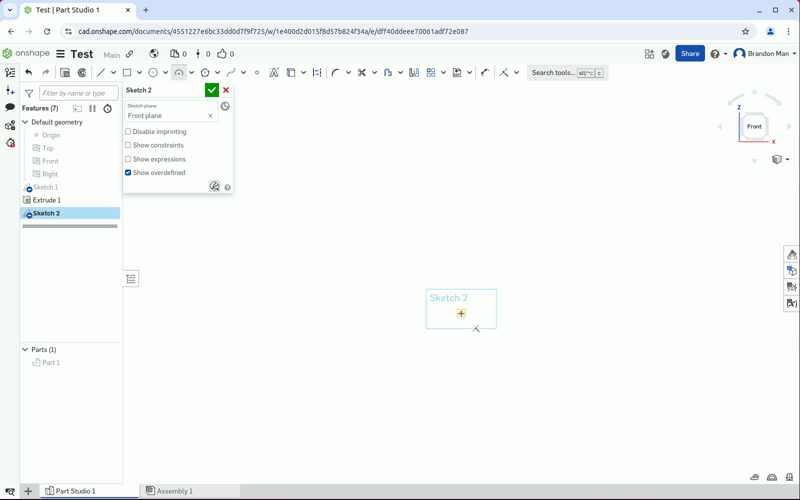
scroll(6)
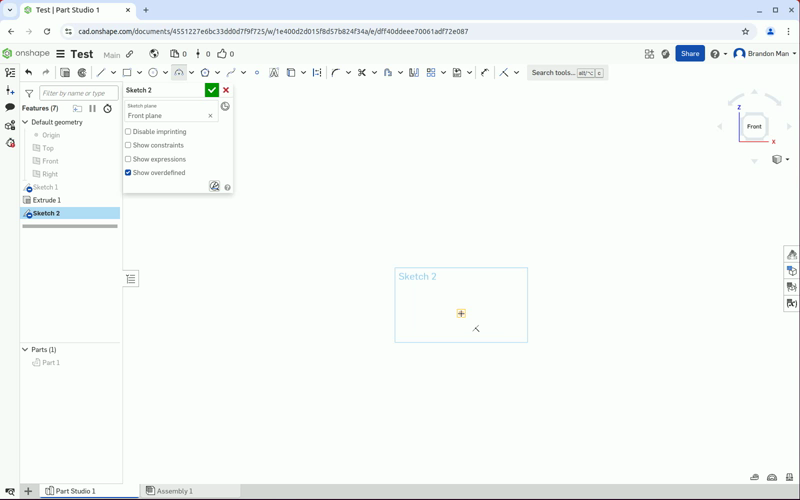
scroll(6)
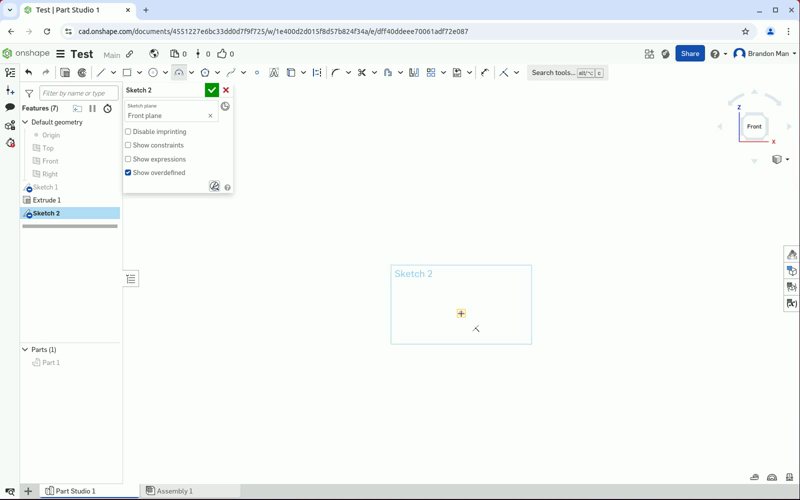
scroll(6)
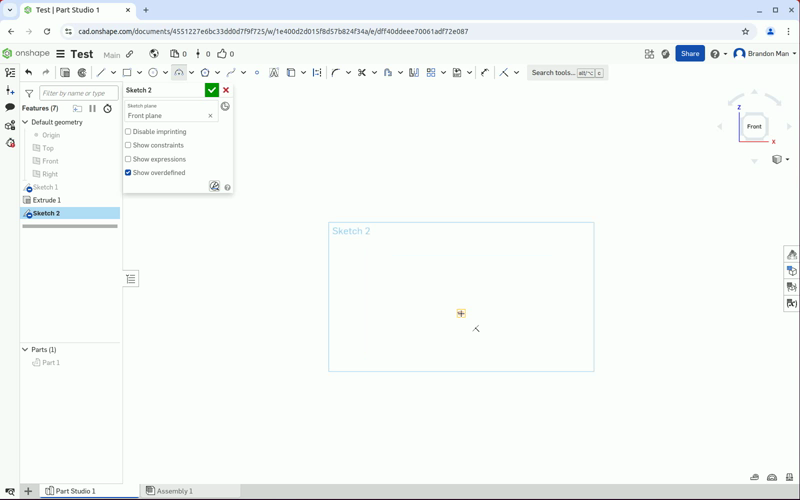
scroll(6)
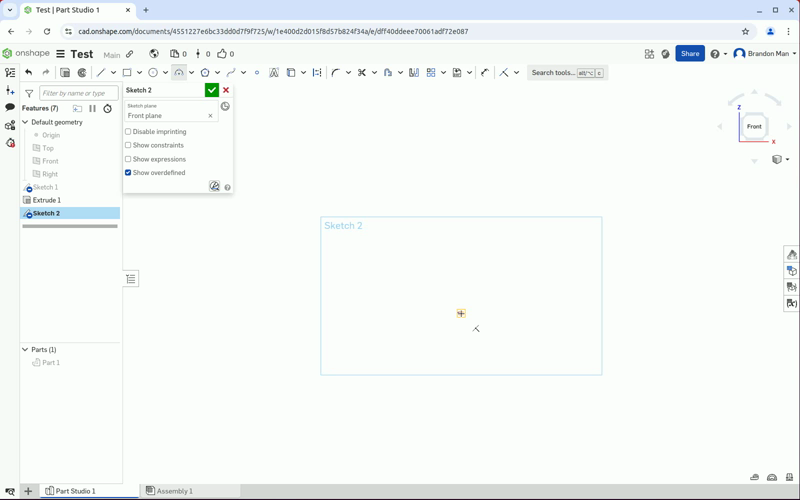
scroll(6)
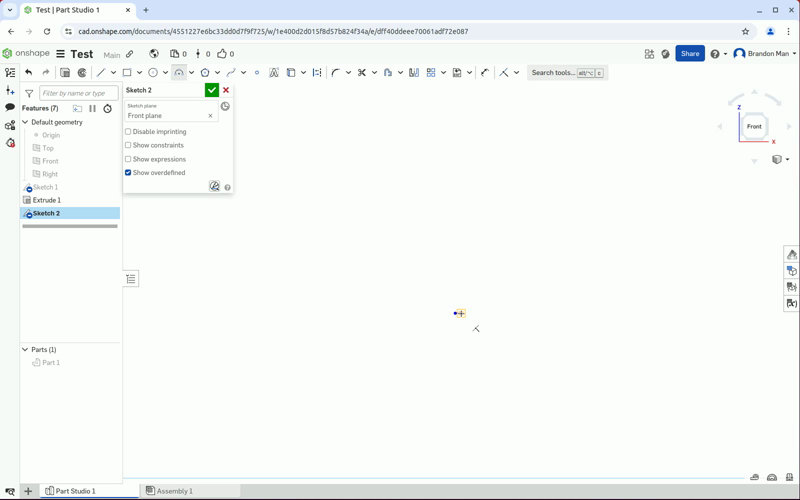
click(461, 313)
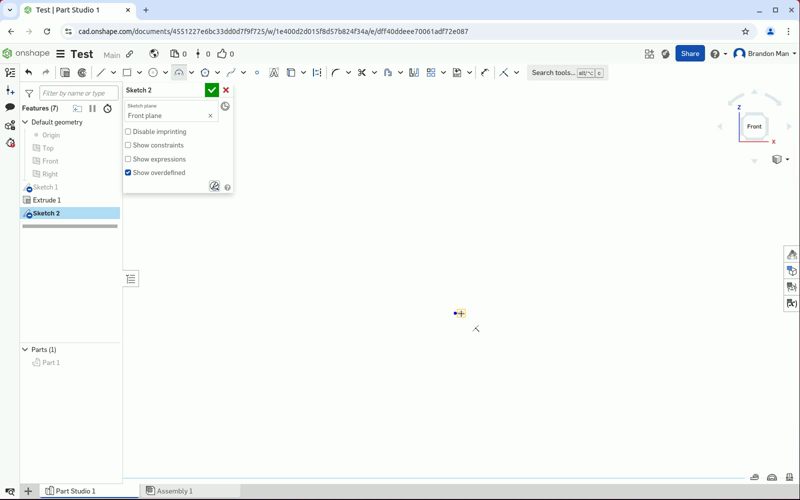
scroll(-6)
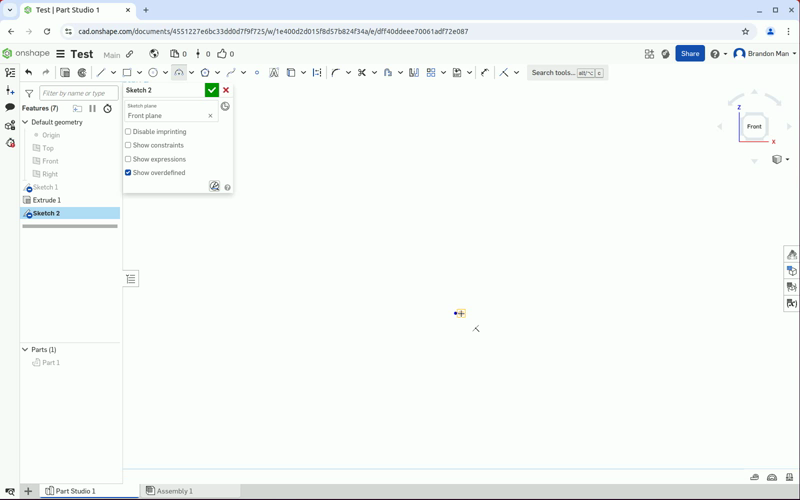
scroll(-6)
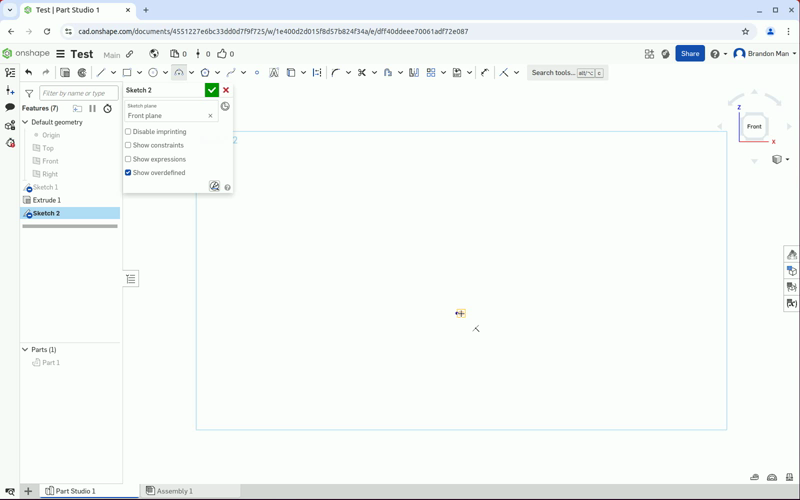
scroll(-6)
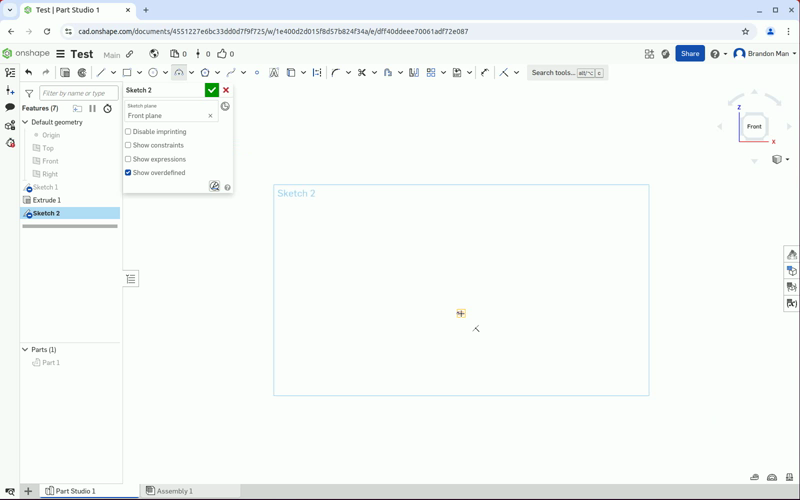
scroll(-6)
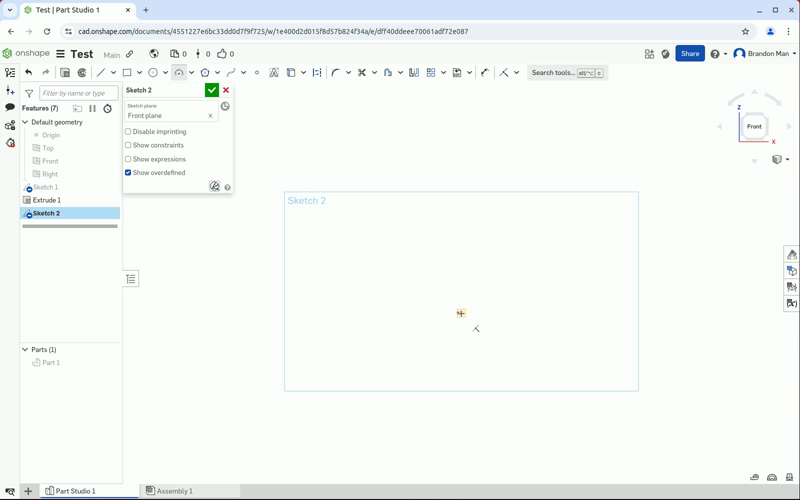
scroll(-6)
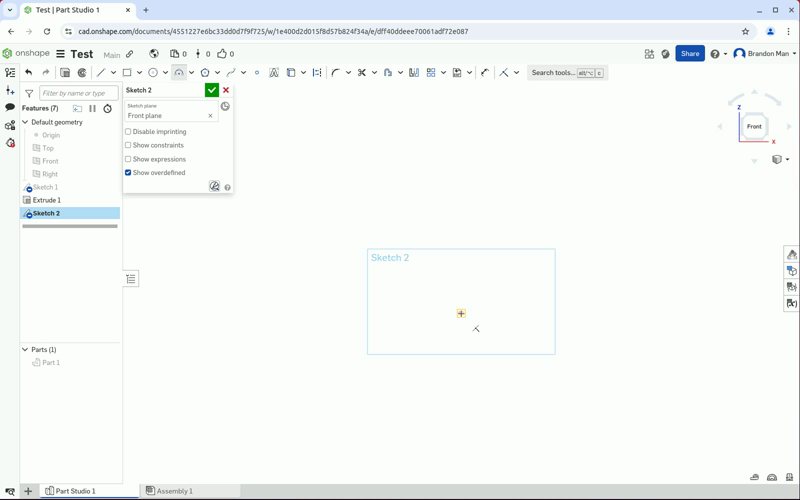
scroll(-6)
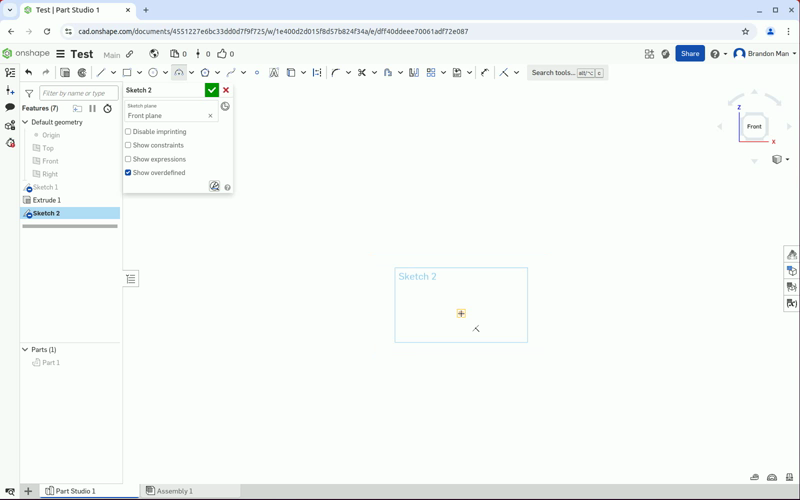
scroll(-6)
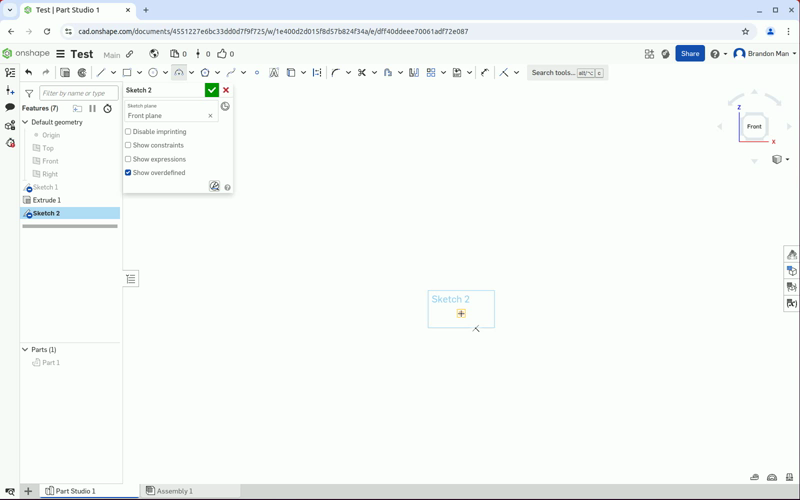
key_down(shift)
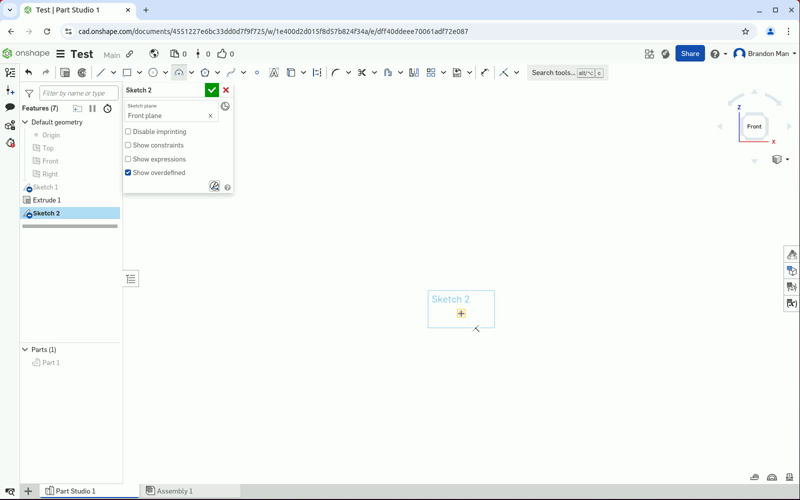
mouse_move(461, 252)
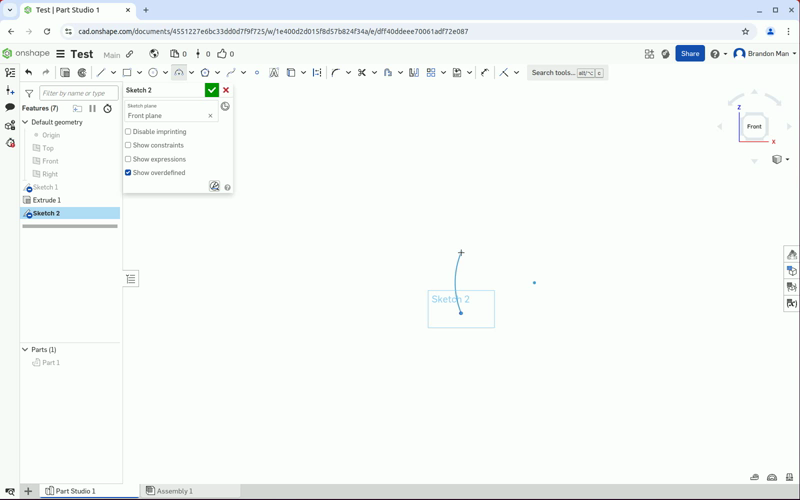
click(461, 252)
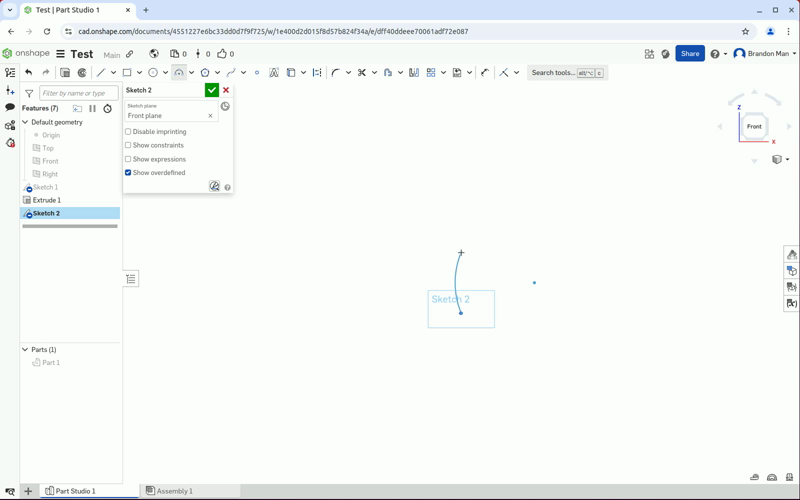
mouse_move(491, 282)
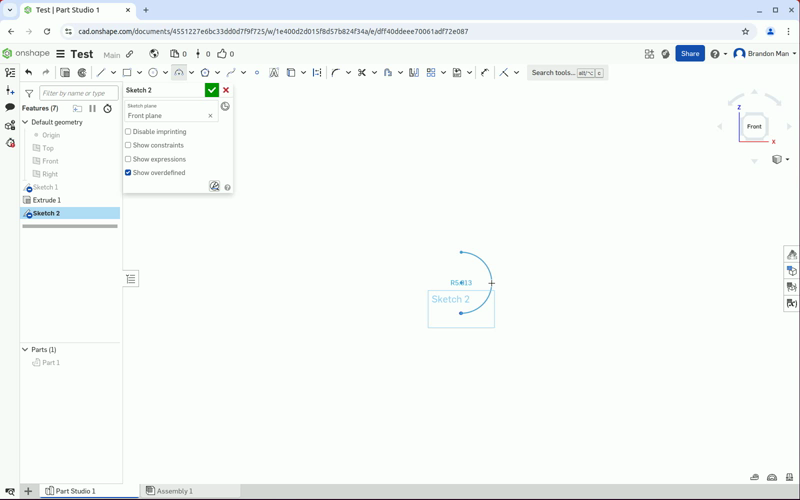
click(491, 282)
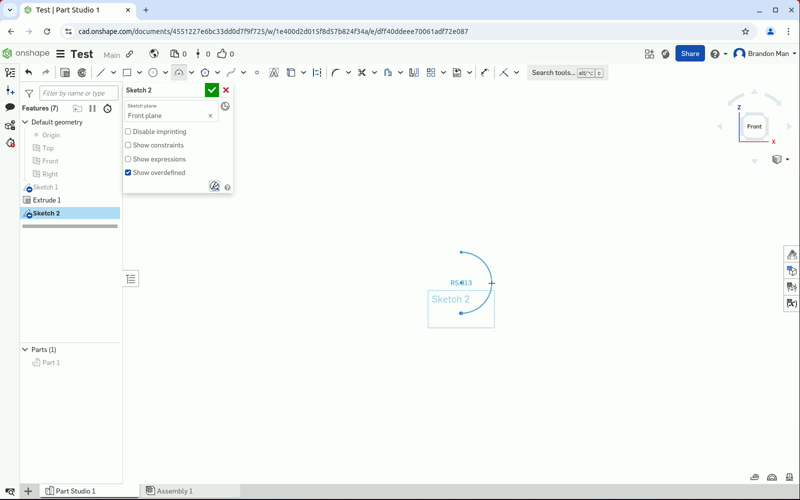
key_up(shift)
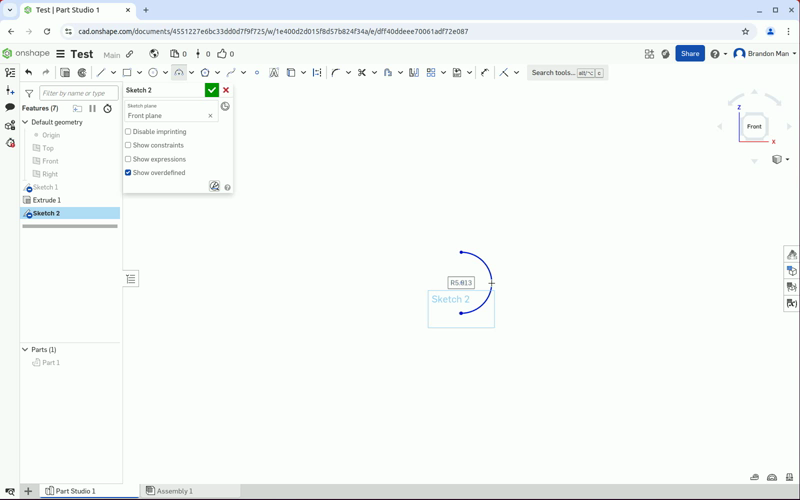
key(esc)
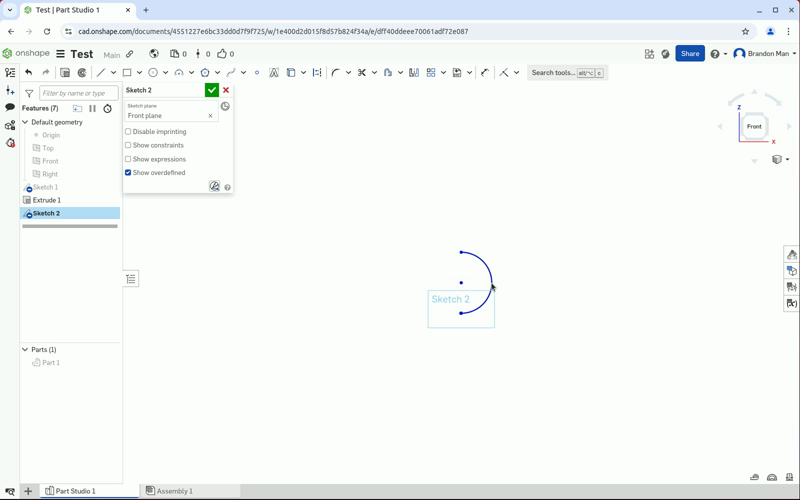
key(l)
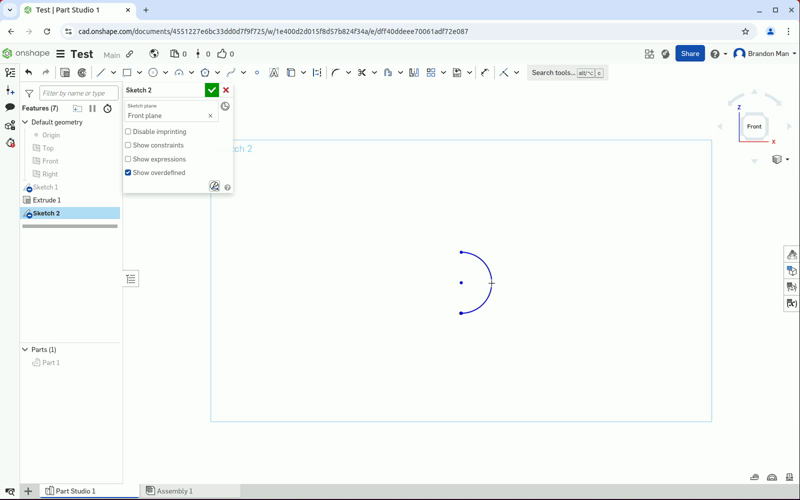
mouse_move(461, 252)
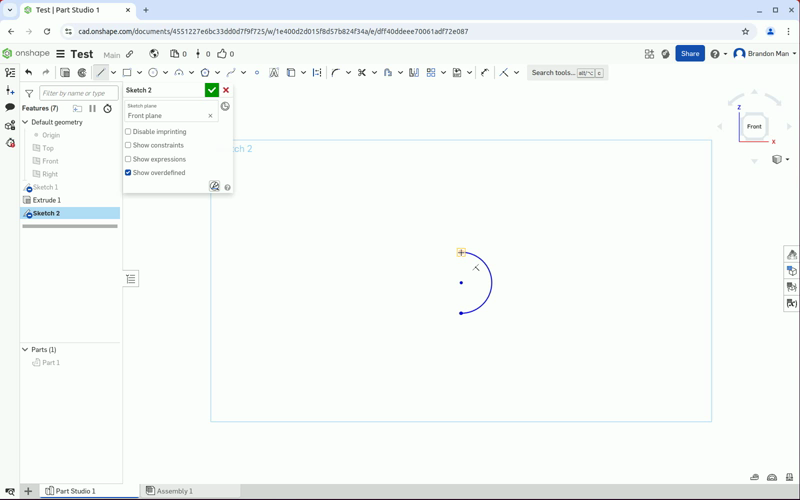
click(461, 252)
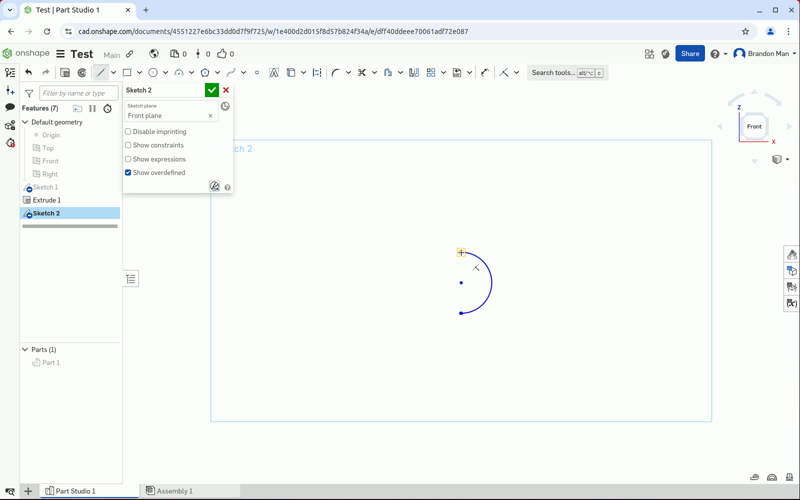
key_down(shift)
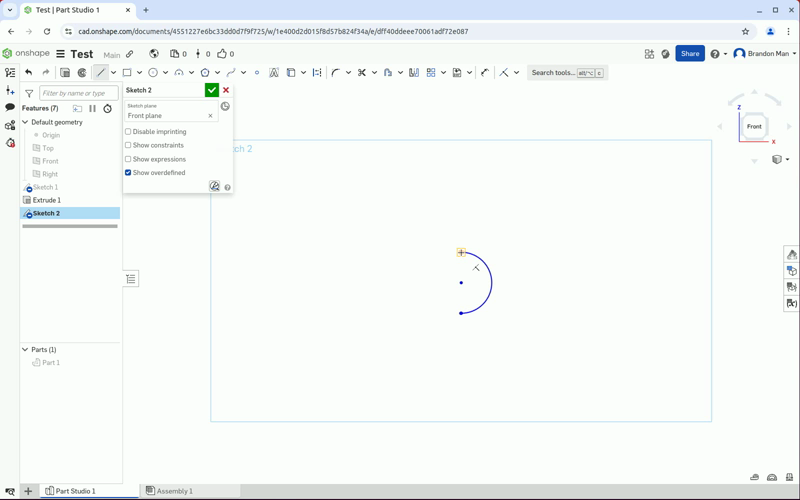
mouse_move(491, 252)
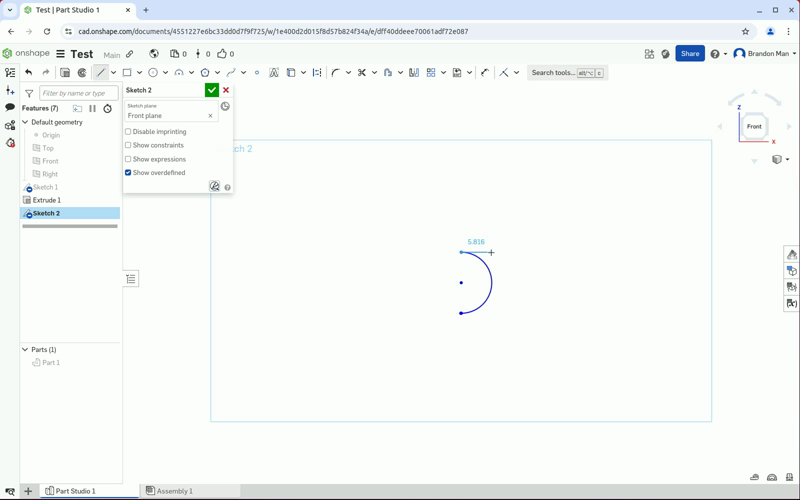
mouse_move(460, 252)
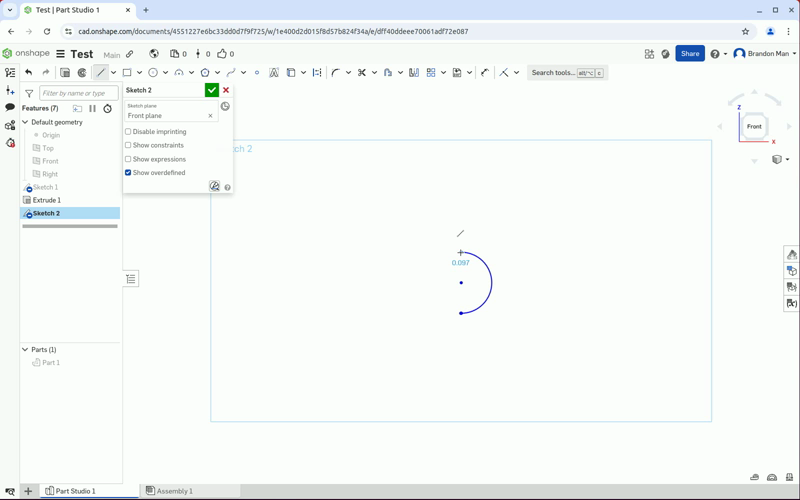
scroll(6)
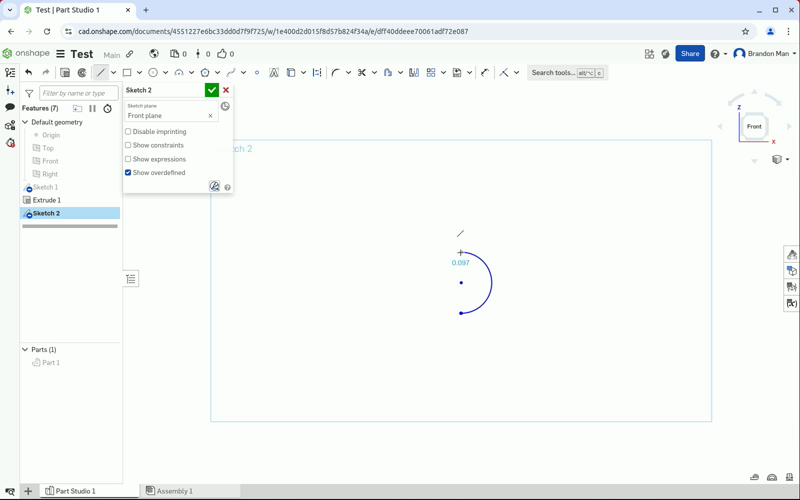
scroll(6)
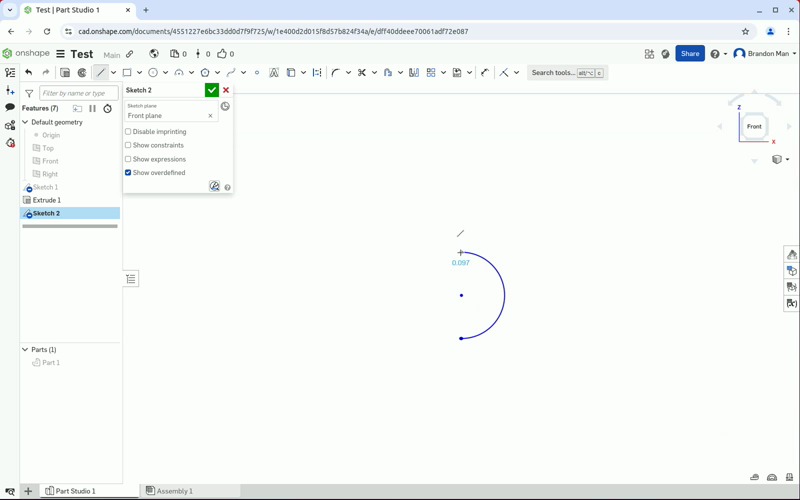
scroll(6)
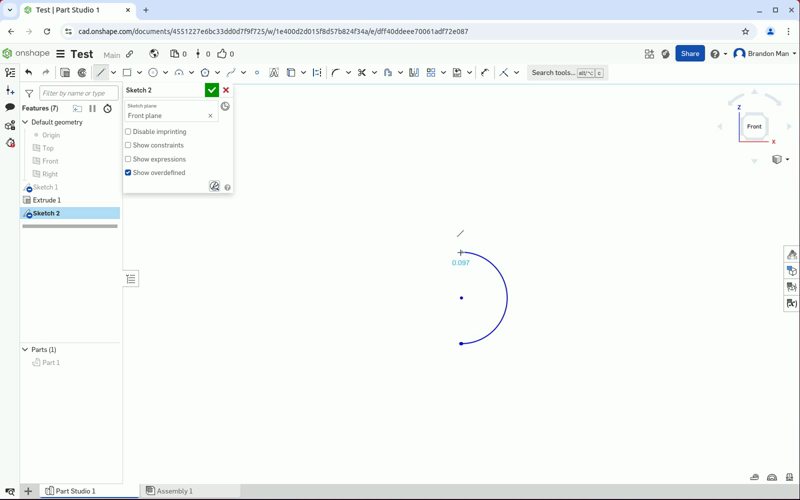
scroll(6)
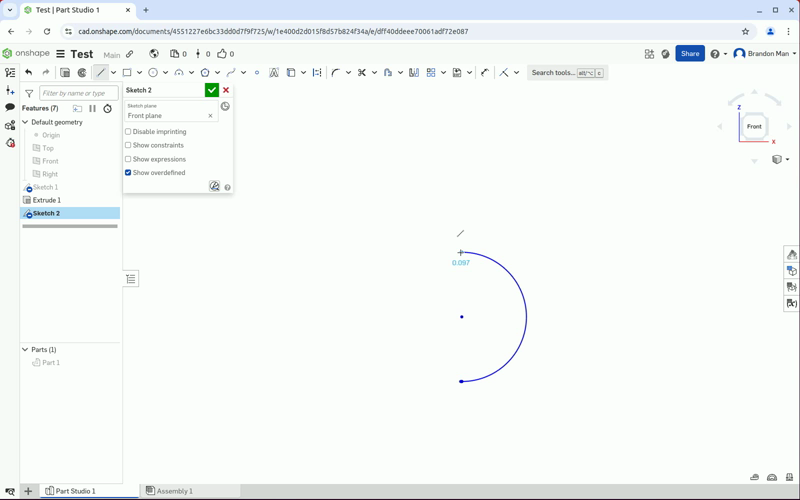
scroll(6)
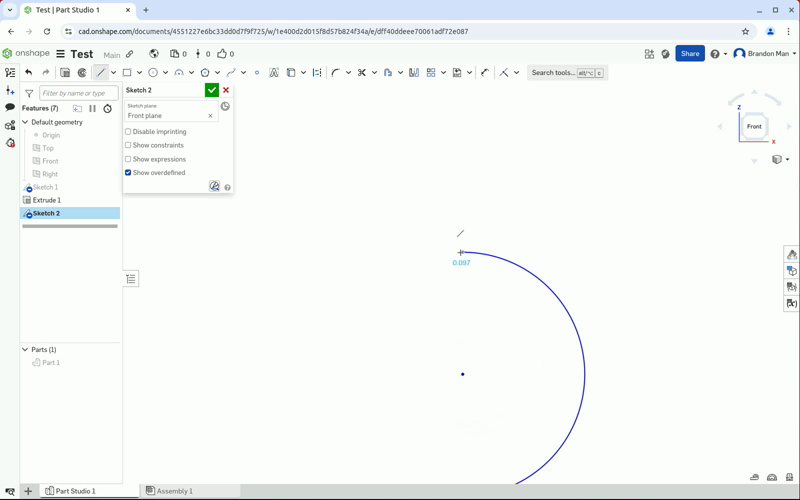
scroll(6)
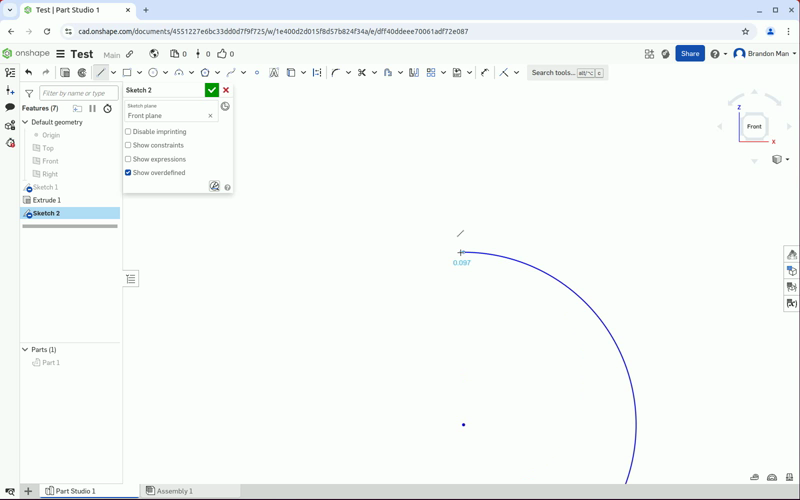
scroll(6)
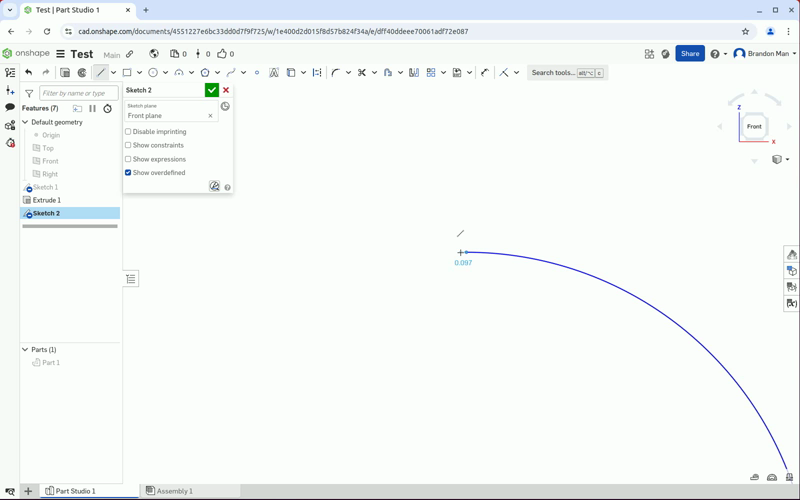
click(460, 252)
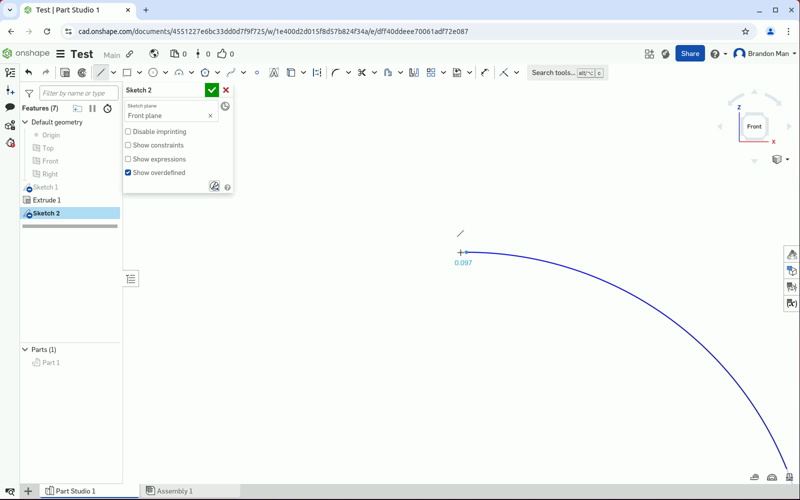
scroll(-6)
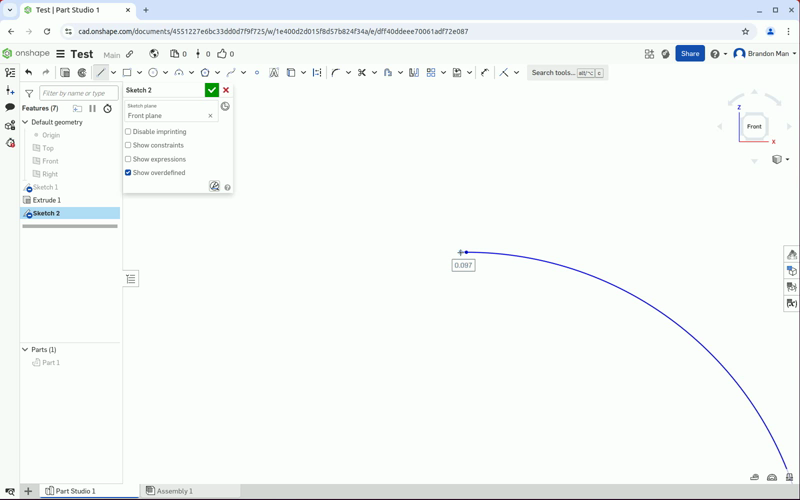
scroll(-6)
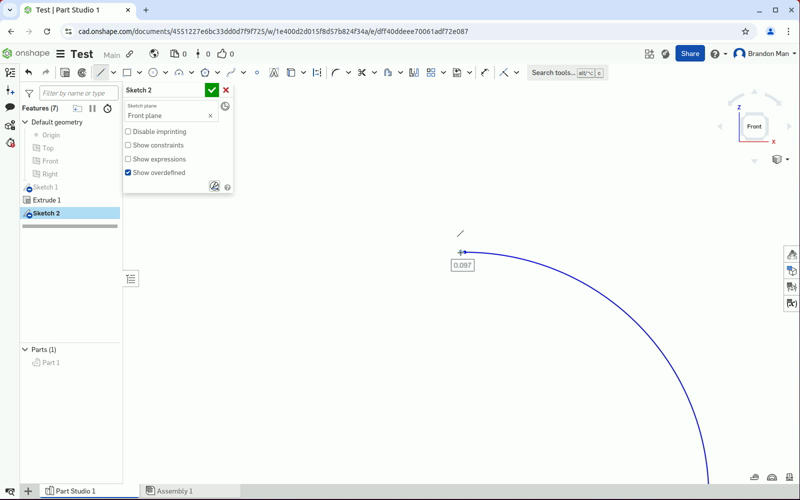
scroll(-6)
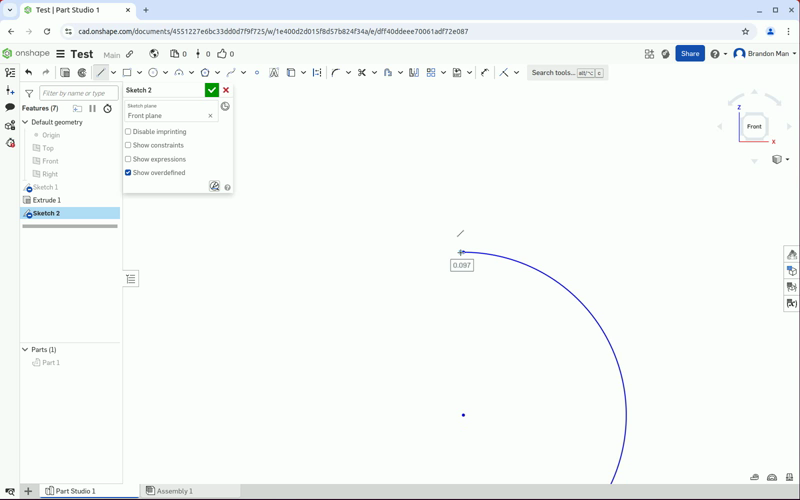
scroll(-6)
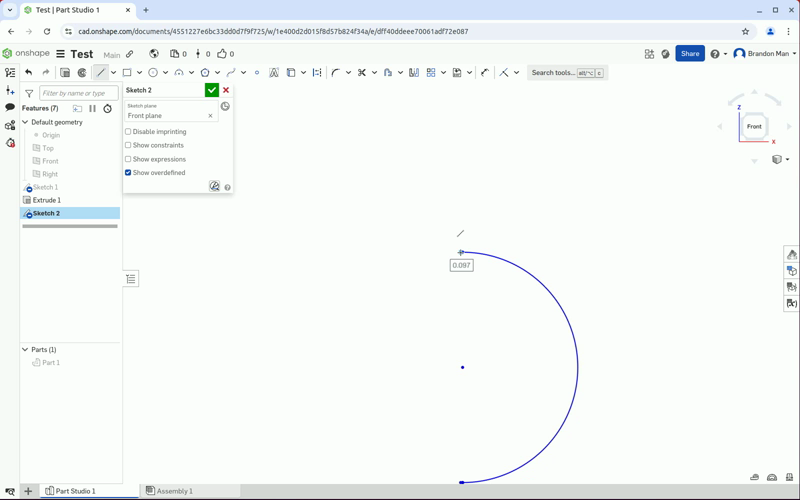
scroll(-6)
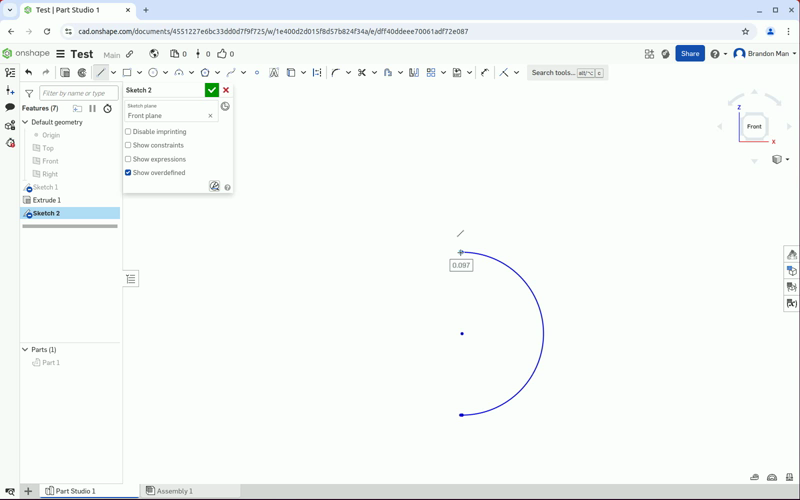
scroll(-6)
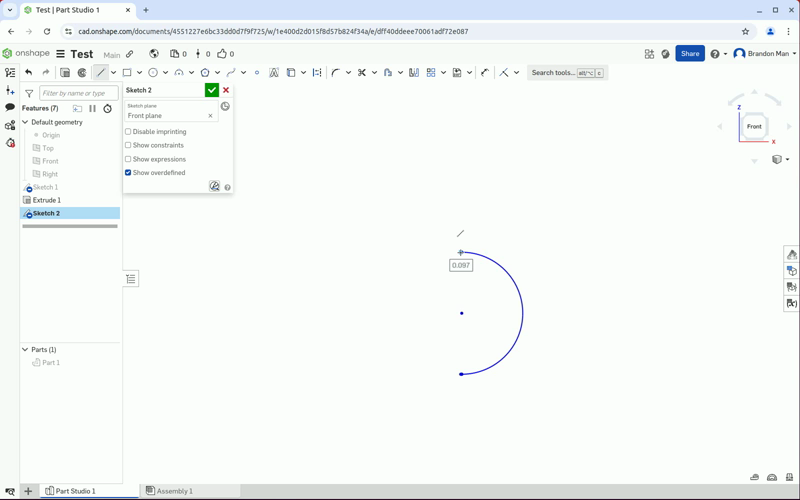
scroll(-6)
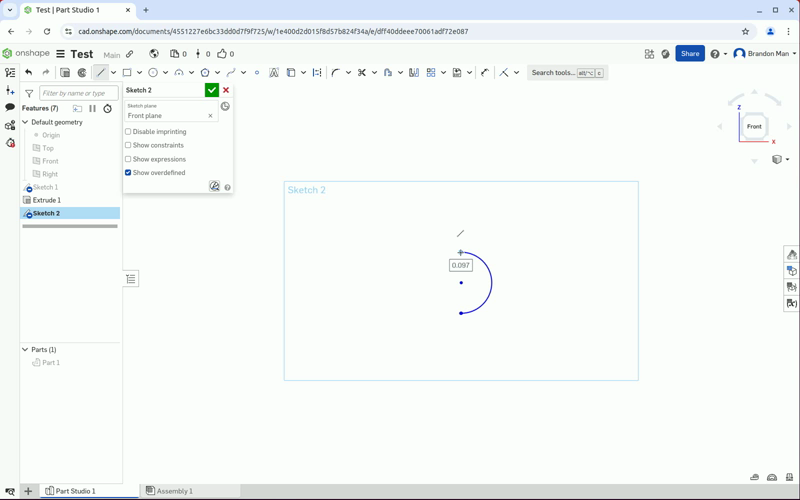
key_up(shift)
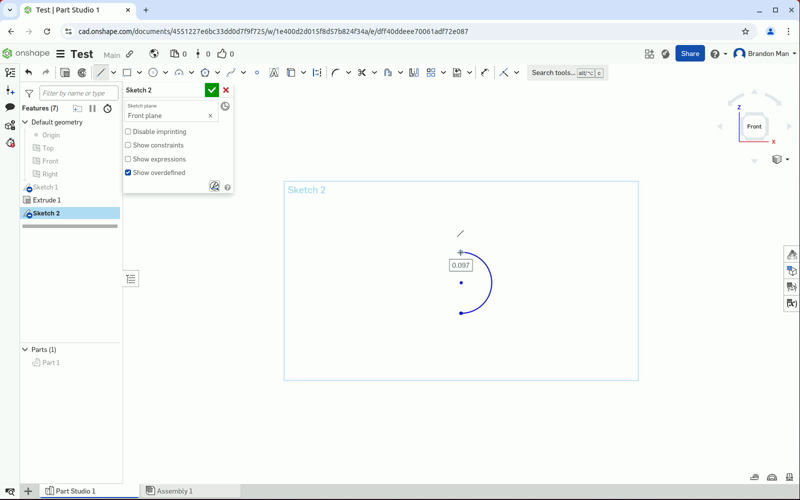
key(esc)
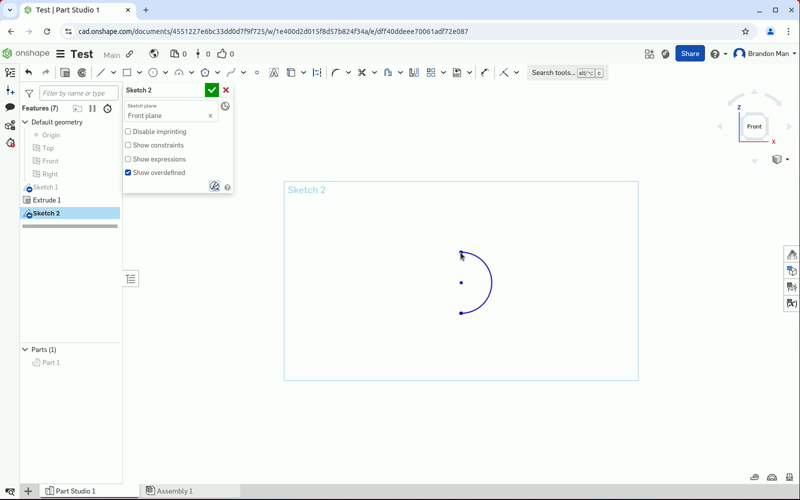
key(a)
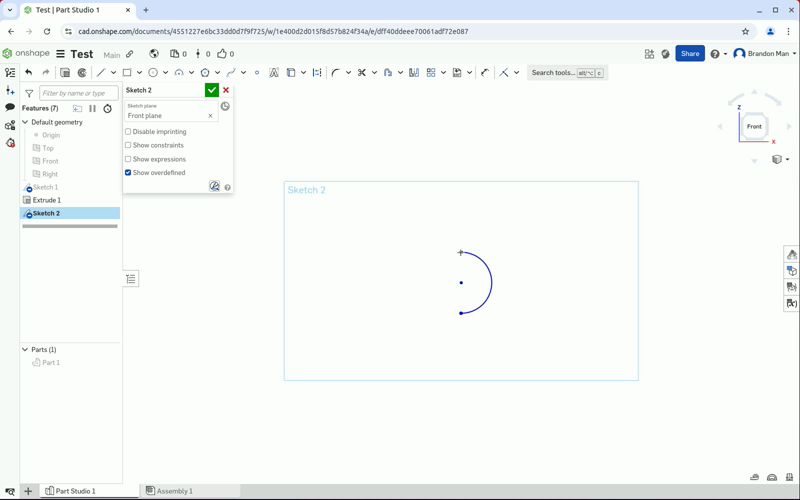
mouse_move(460, 252)
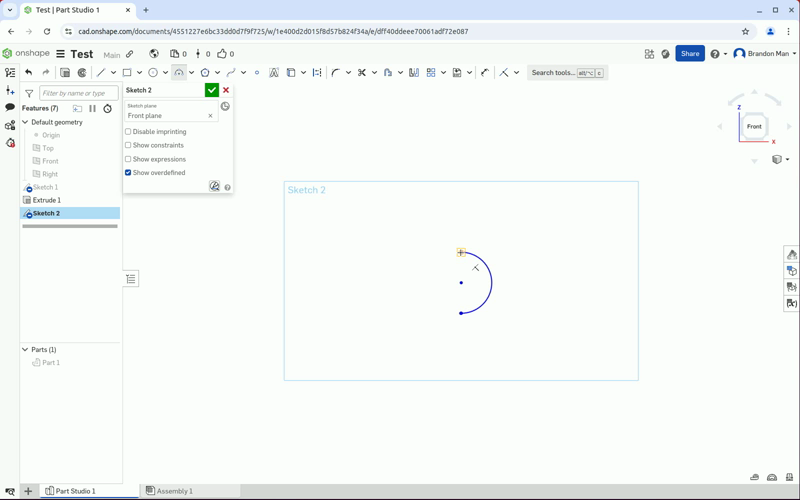
scroll(6)
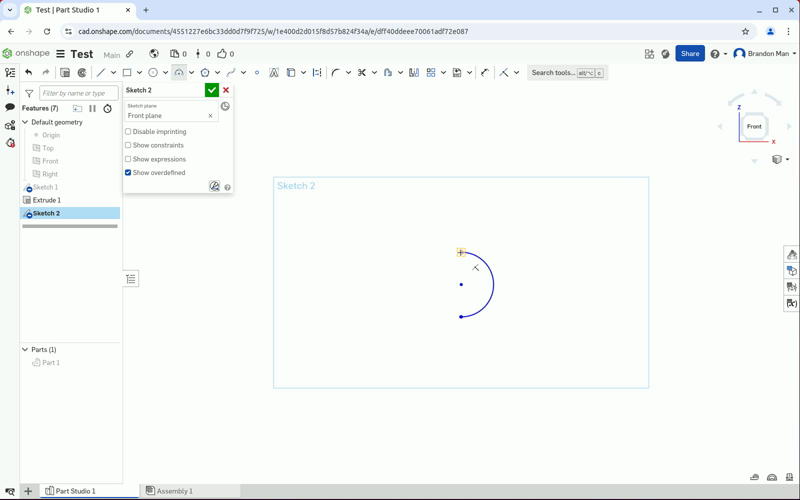
scroll(6)
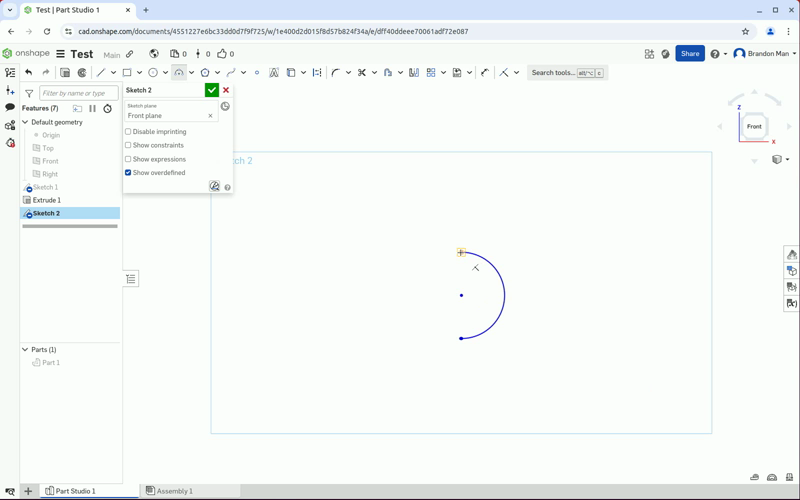
scroll(6)
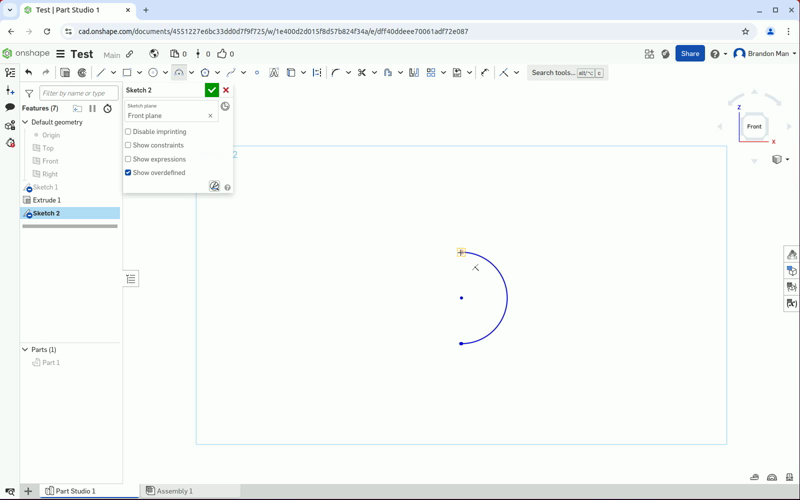
scroll(6)
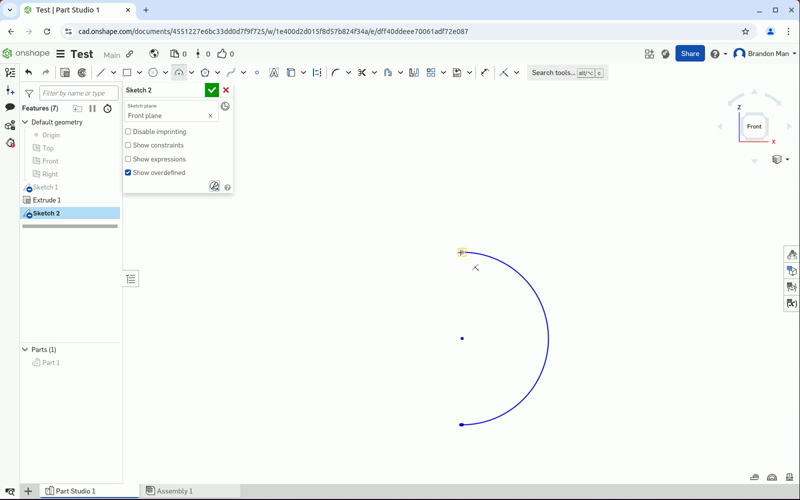
scroll(6)
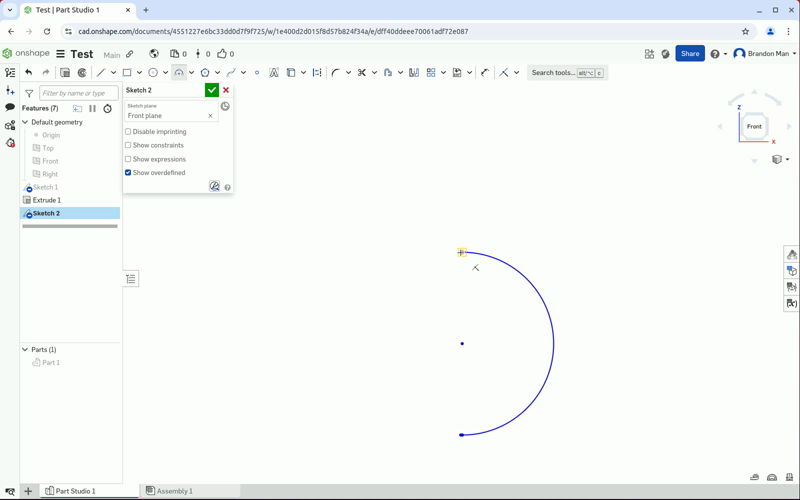
scroll(6)
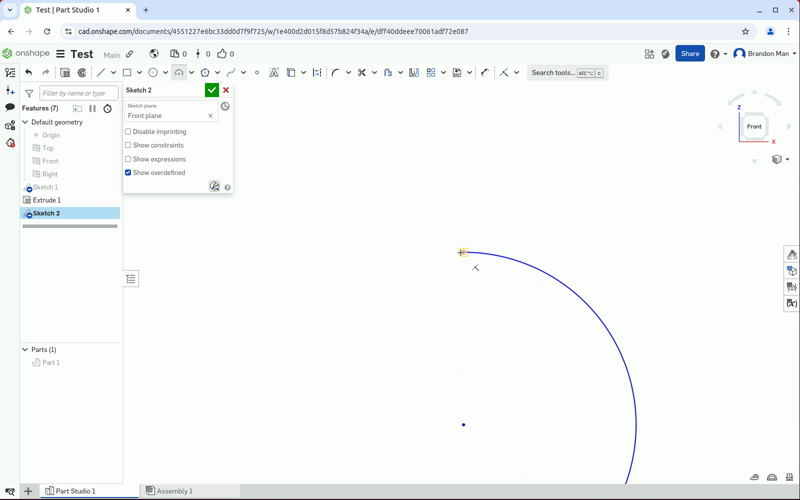
scroll(6)
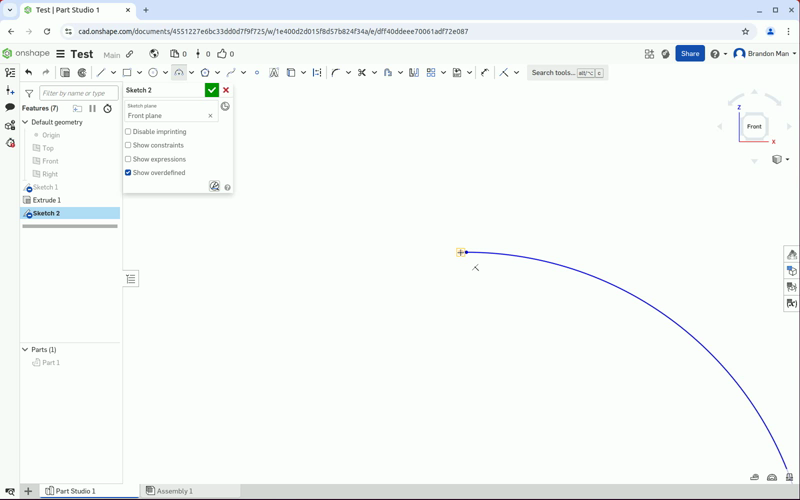
click(460, 252)
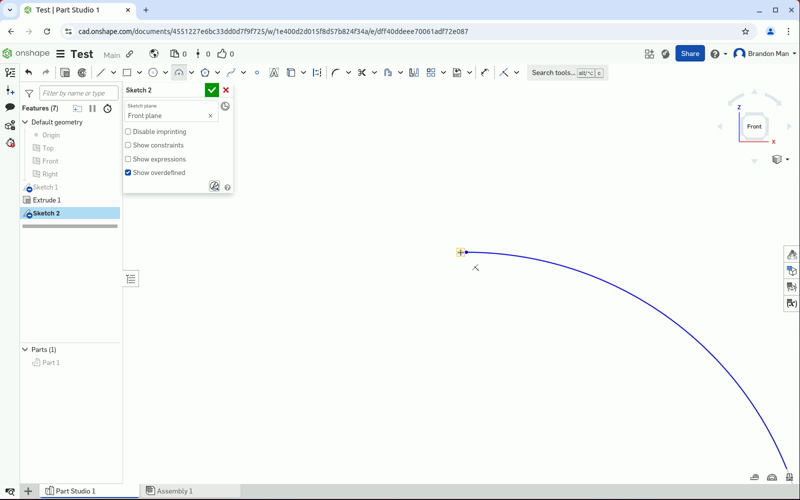
scroll(-6)
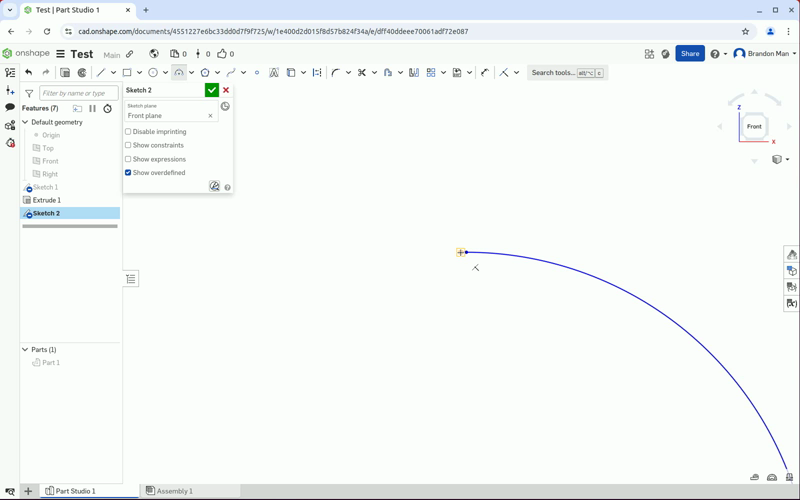
scroll(-6)
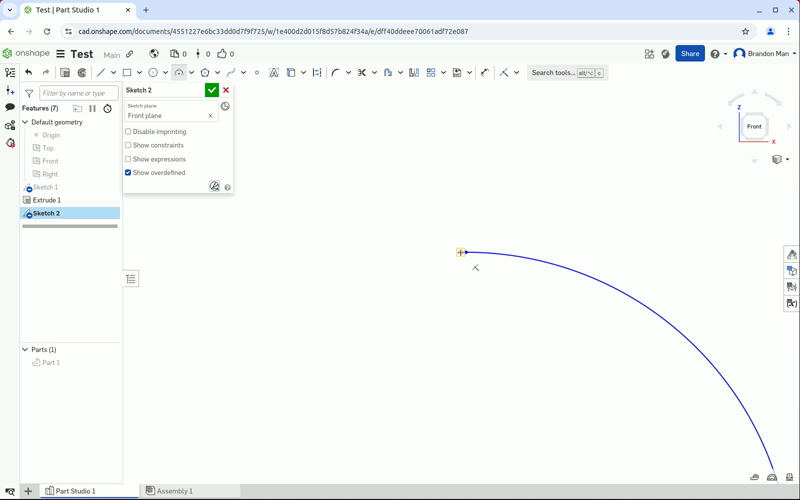
scroll(-6)
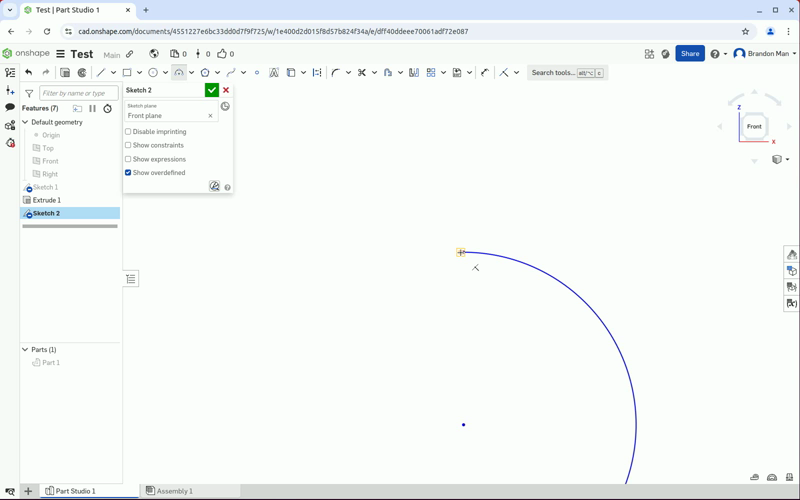
scroll(-6)
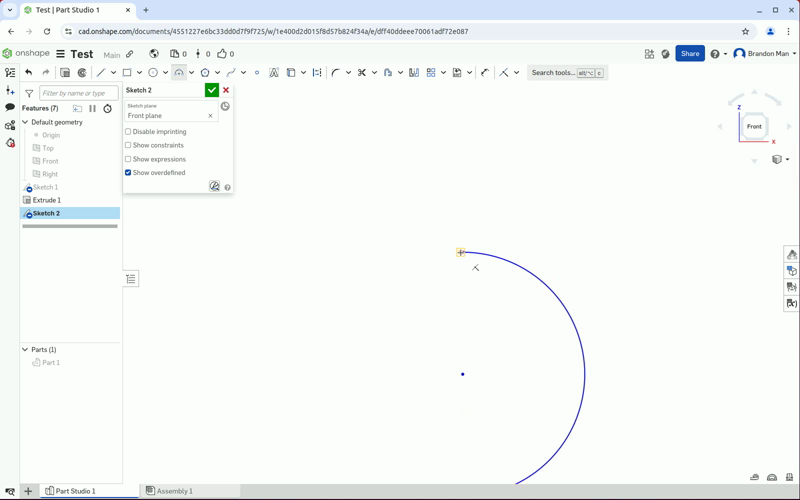
scroll(-6)
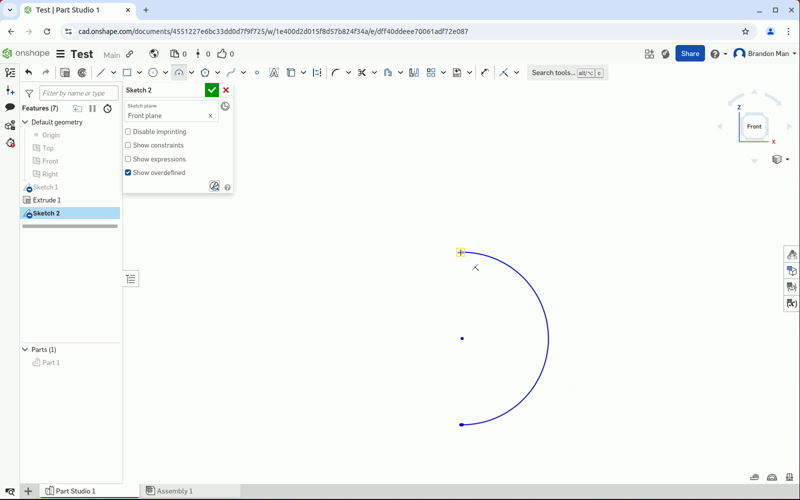
scroll(-6)
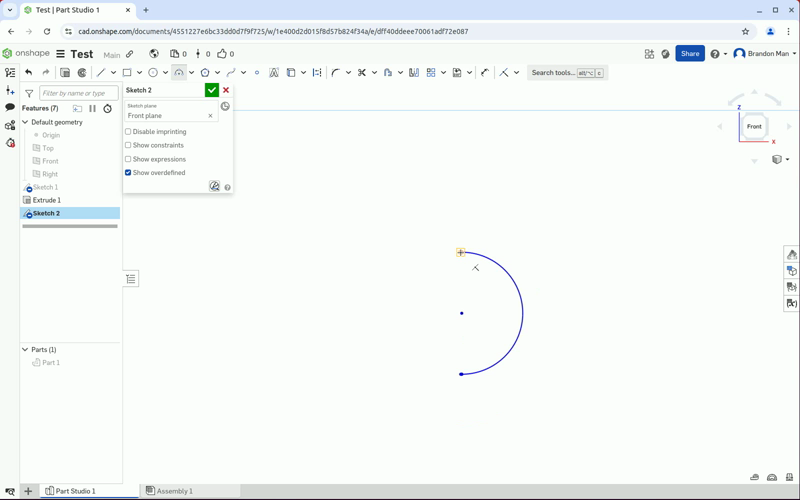
scroll(-6)
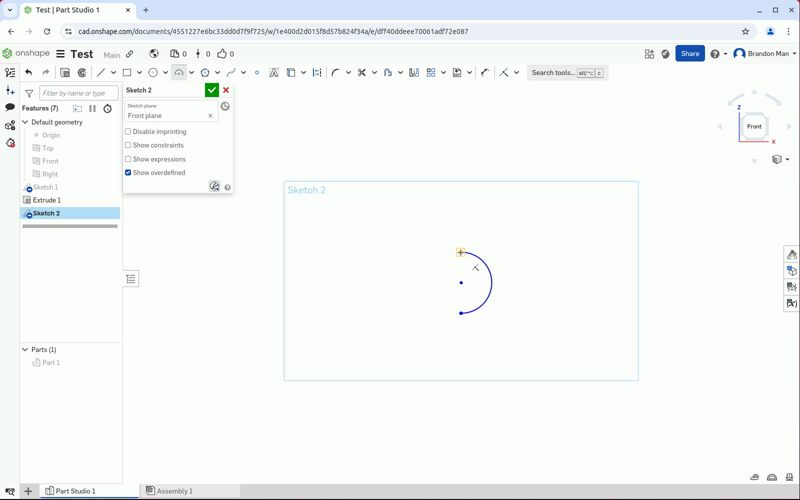
mouse_move(460, 313)
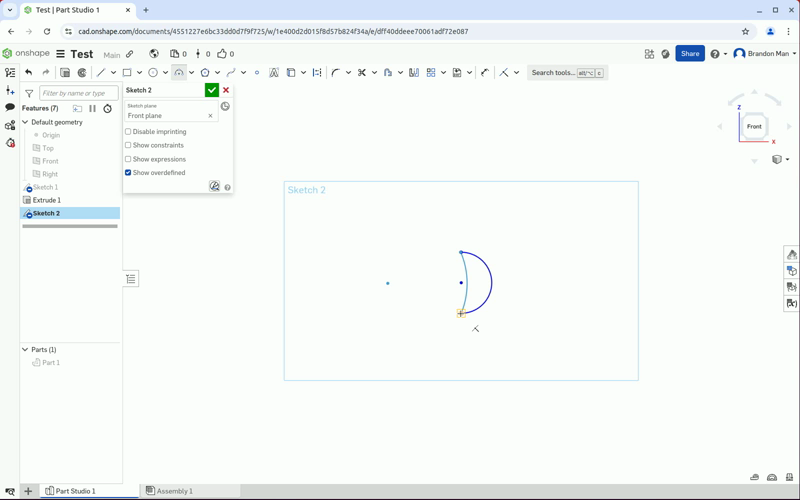
scroll(6)
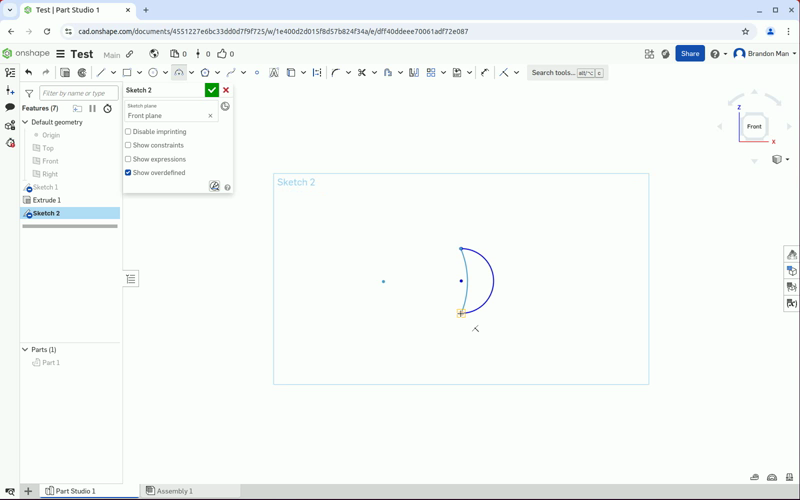
scroll(6)
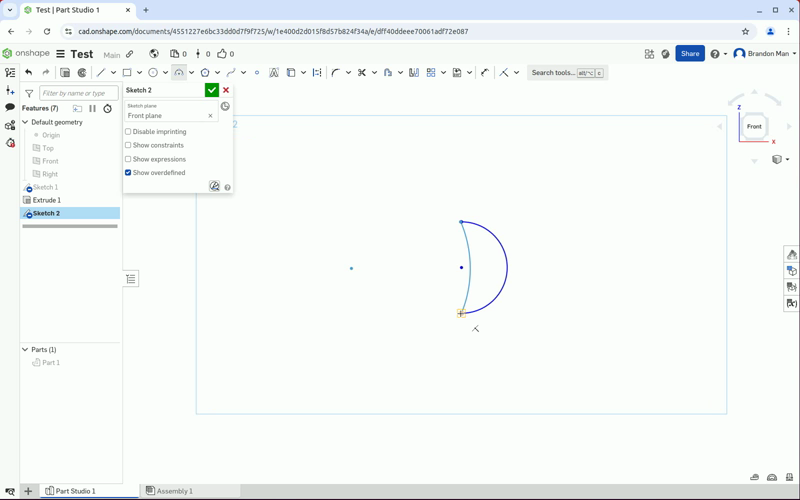
scroll(6)
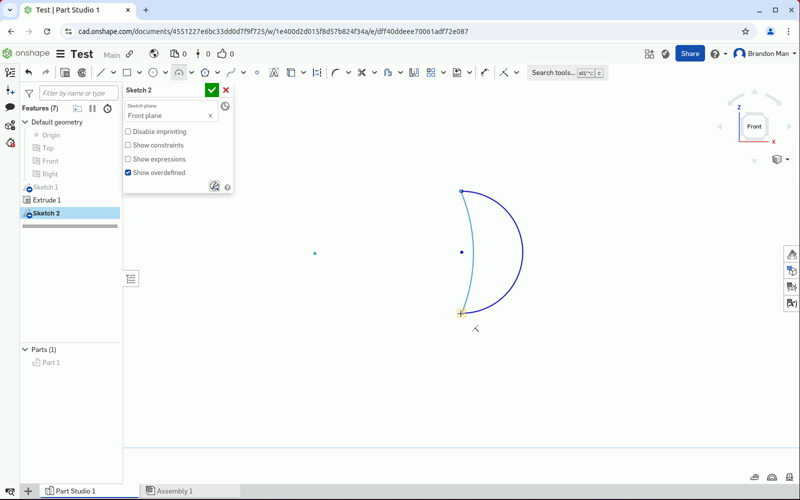
scroll(6)
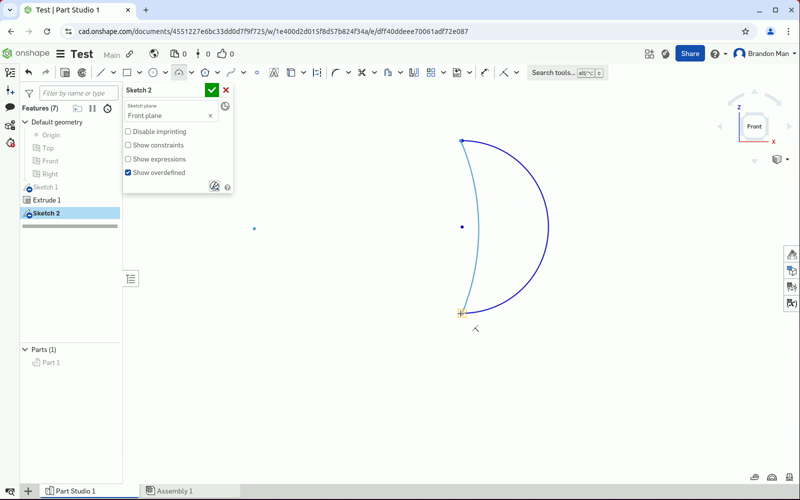
scroll(6)
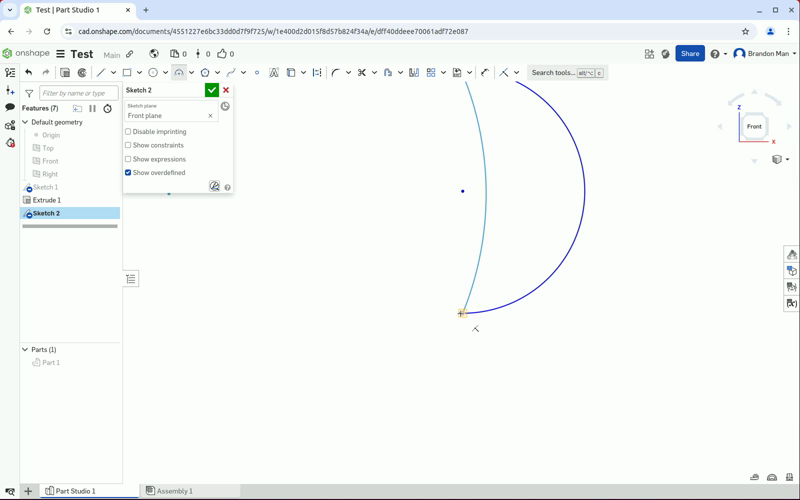
scroll(6)
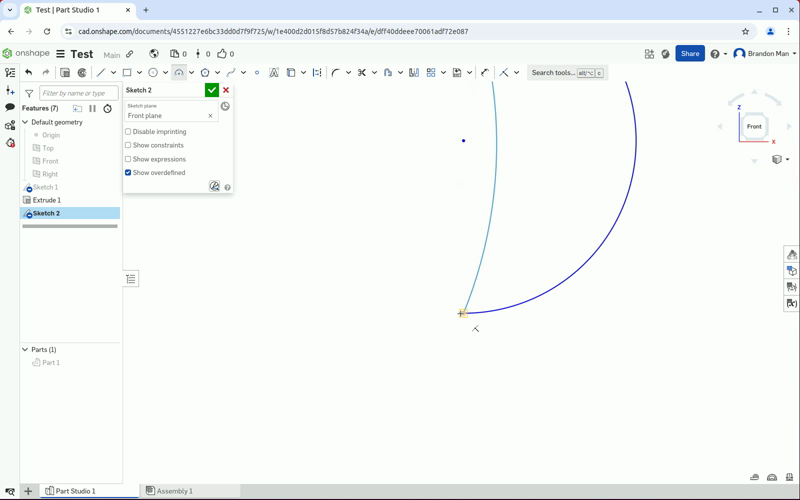
scroll(6)
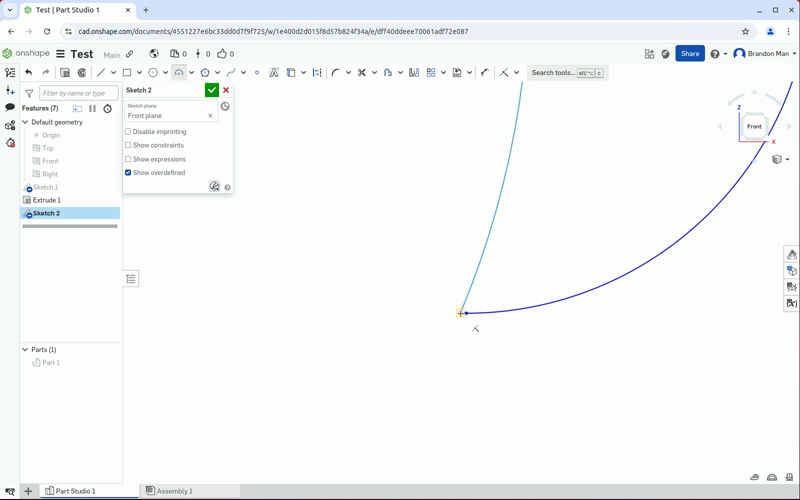
click(460, 313)
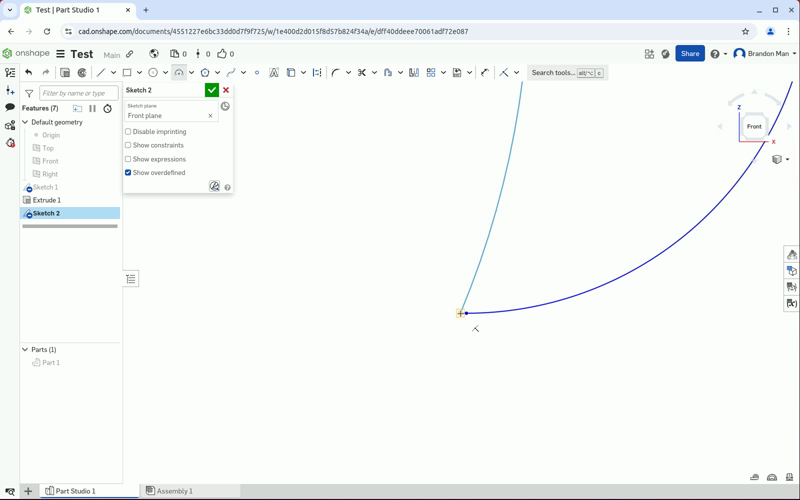
scroll(-6)
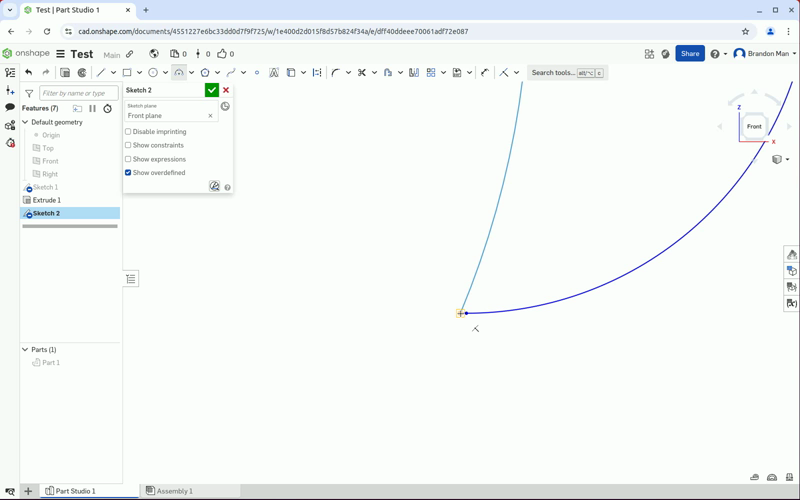
scroll(-6)
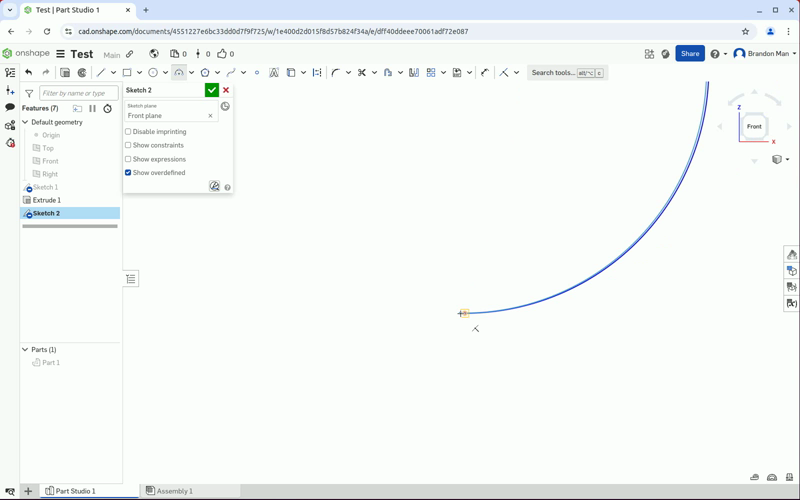
scroll(-6)
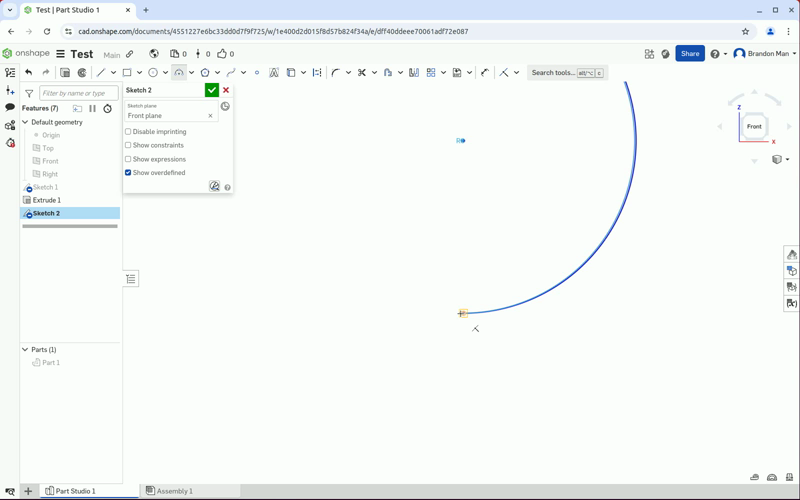
scroll(-6)
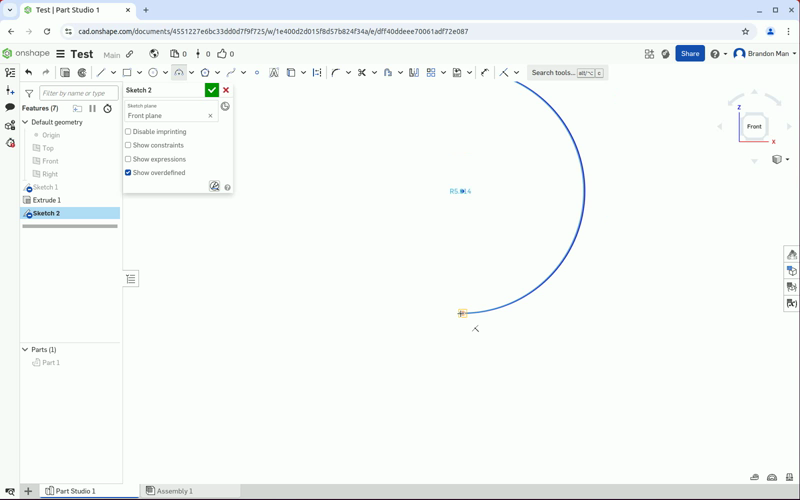
scroll(-6)
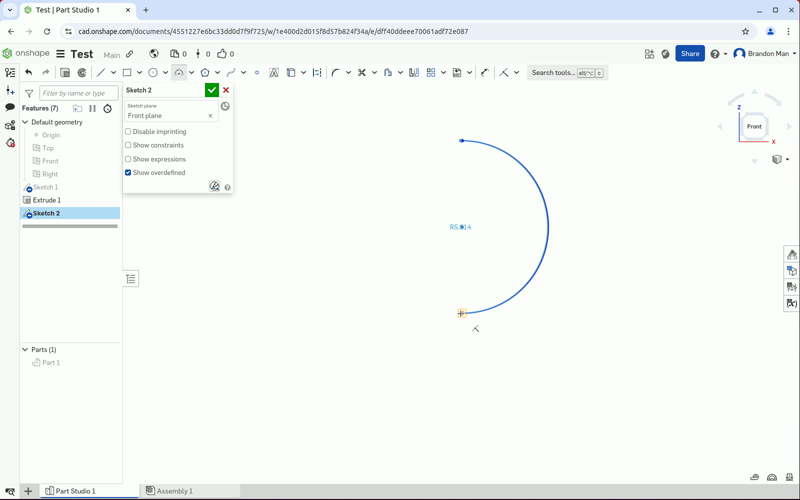
scroll(-6)
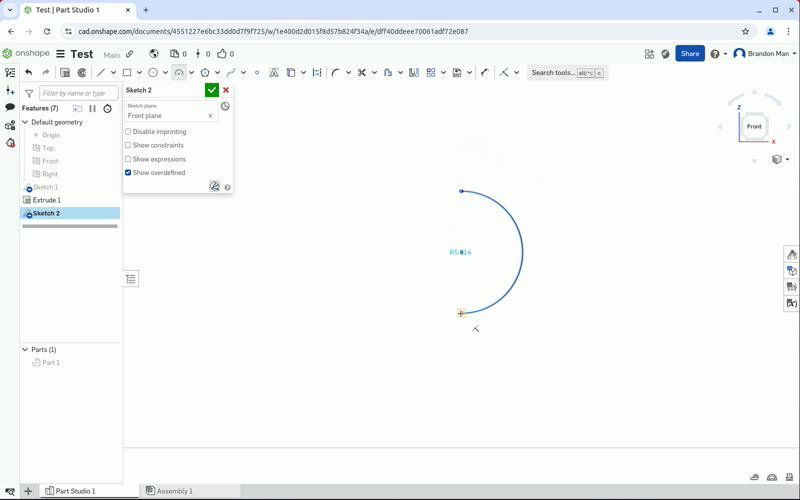
scroll(-6)
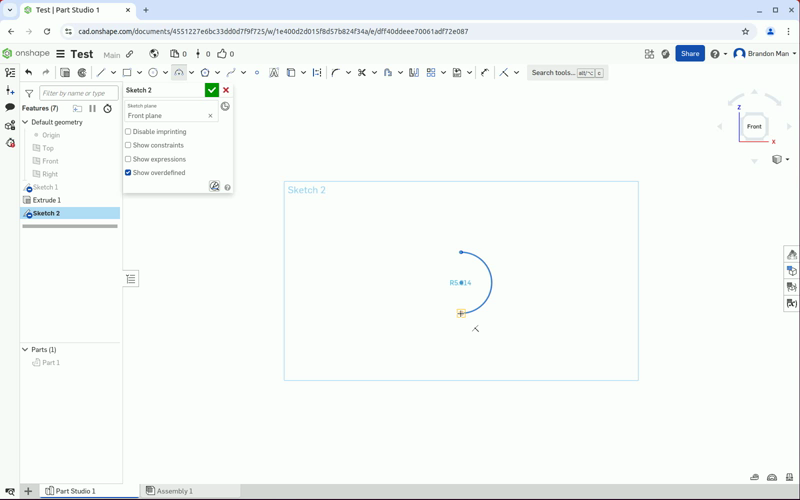
key_down(shift)
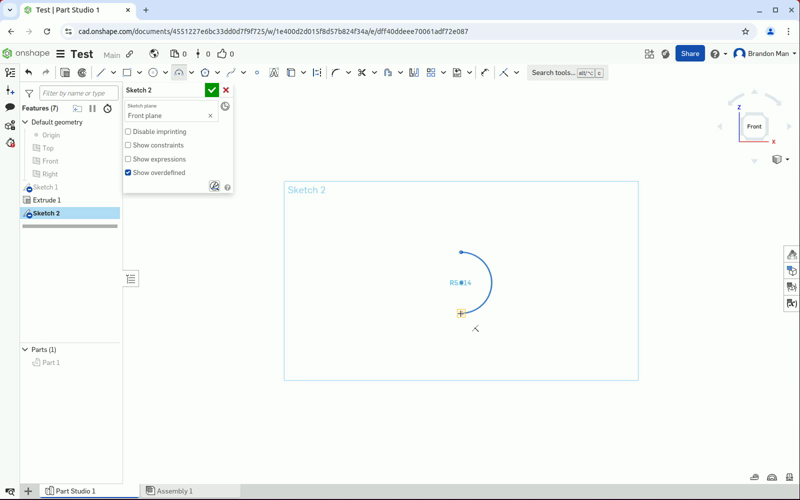
mouse_move(430, 282)
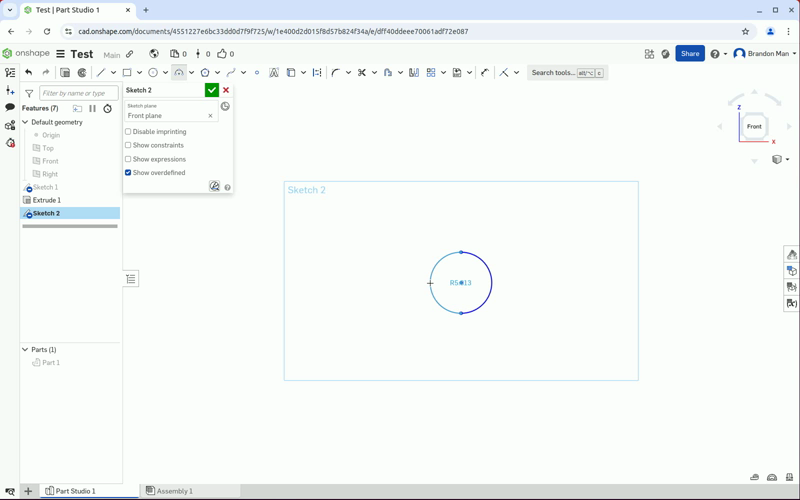
click(430, 282)
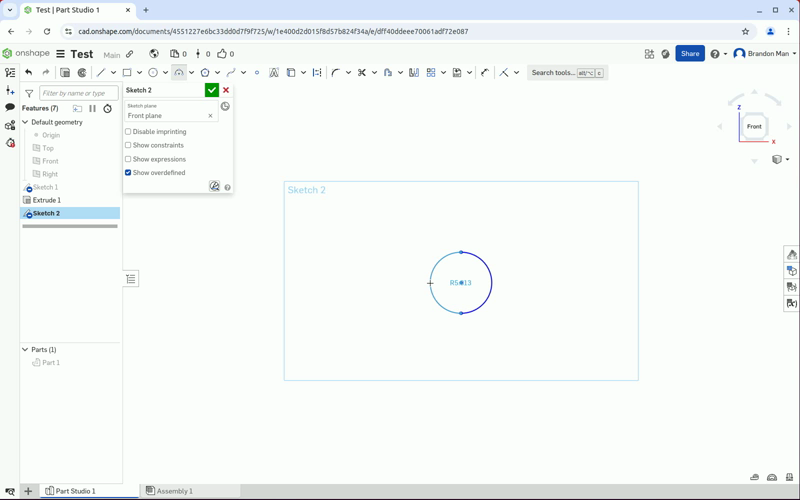
key_up(shift)
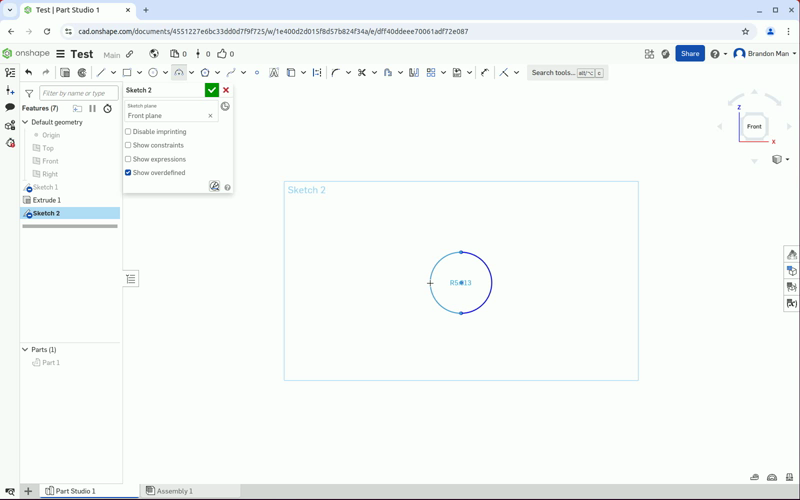
key(esc)
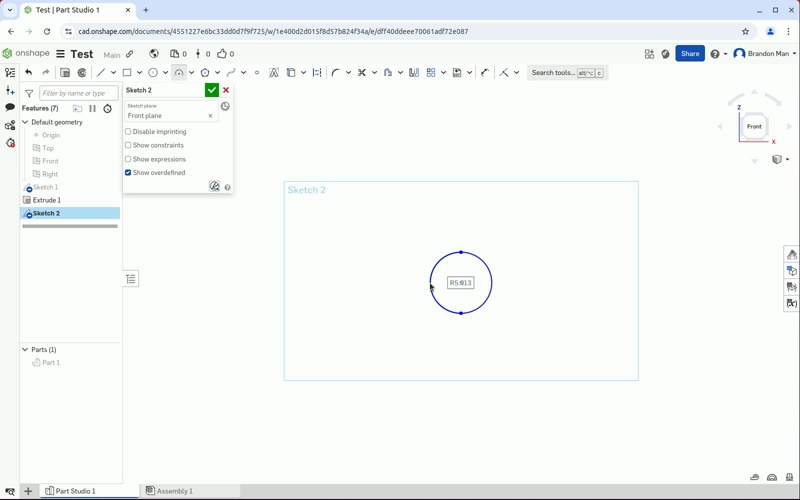
key(c)
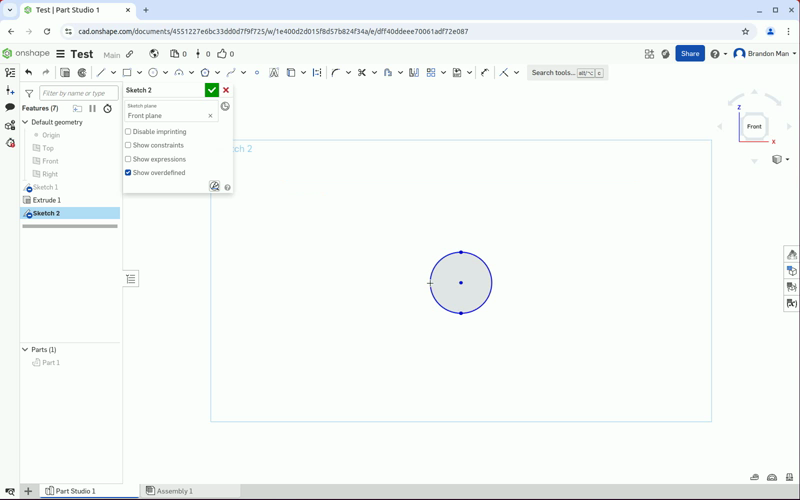
key_down(shift)
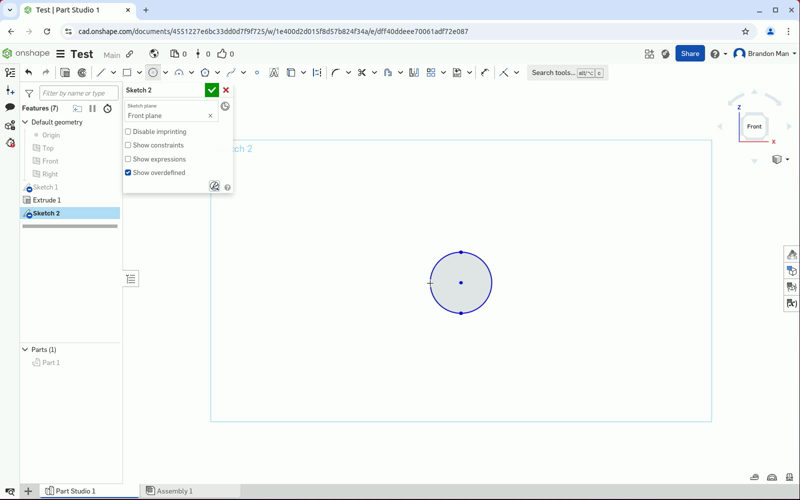
mouse_move(460, 282)
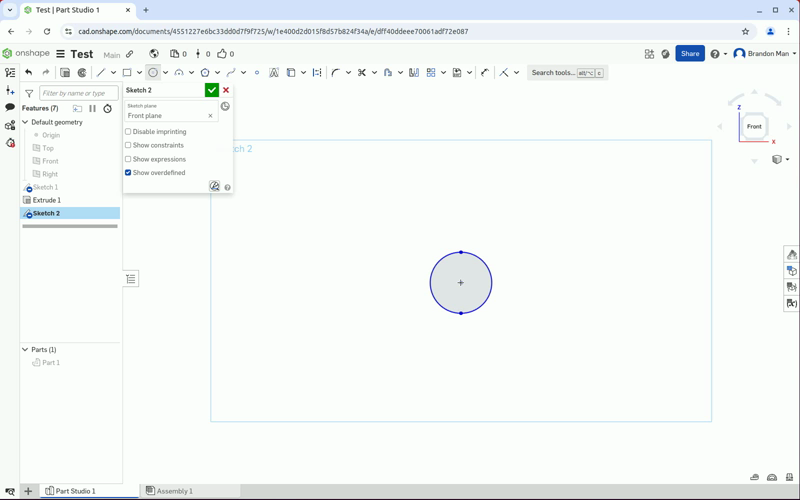
click(460, 282)
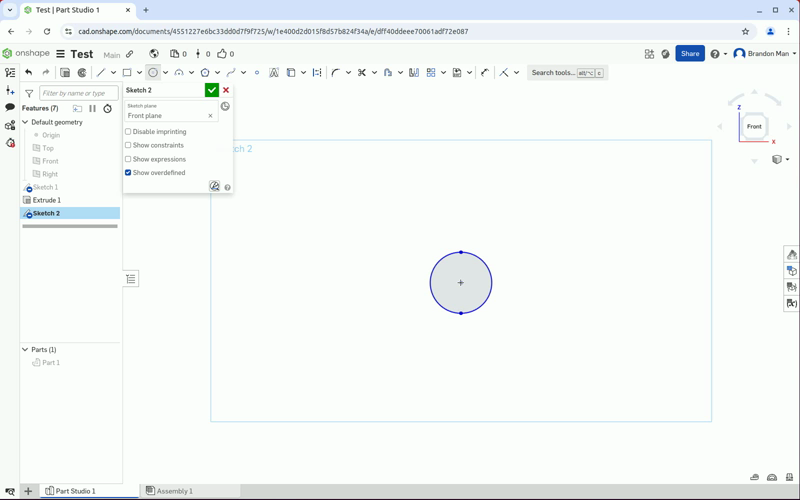
key_up(shift)
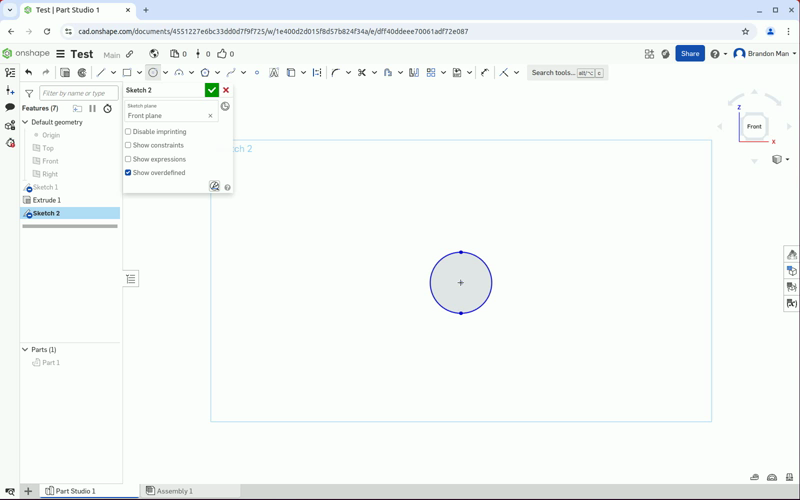
mouse_move(478, 282)
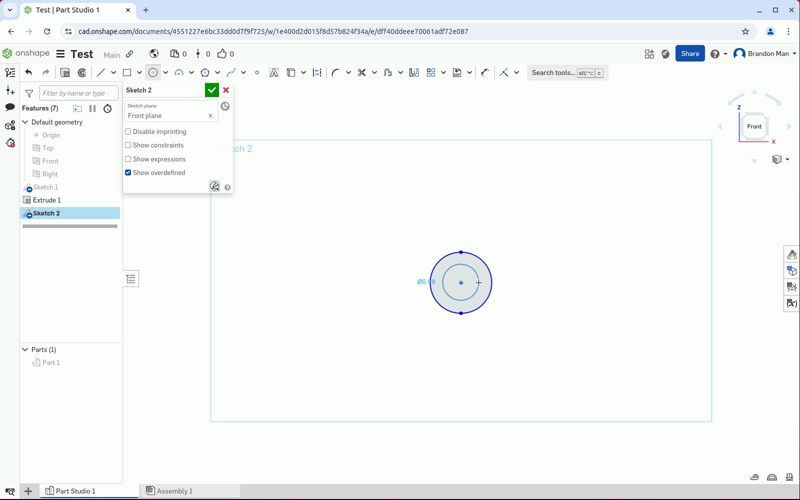
click(478, 282)
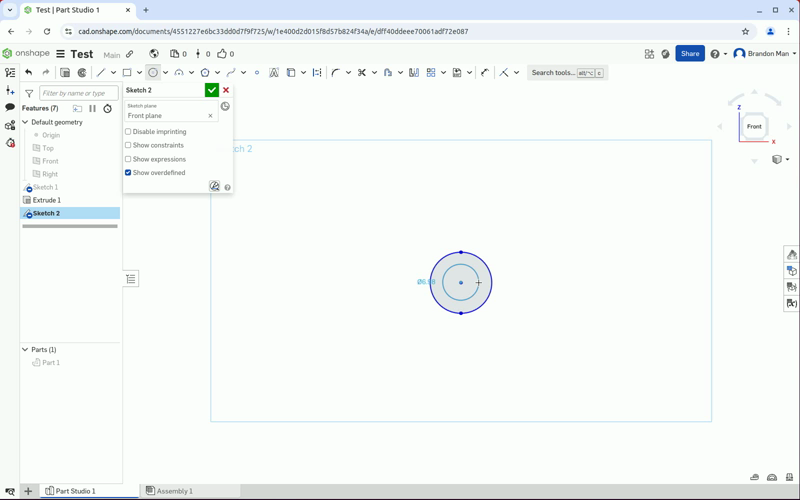
key(esc)
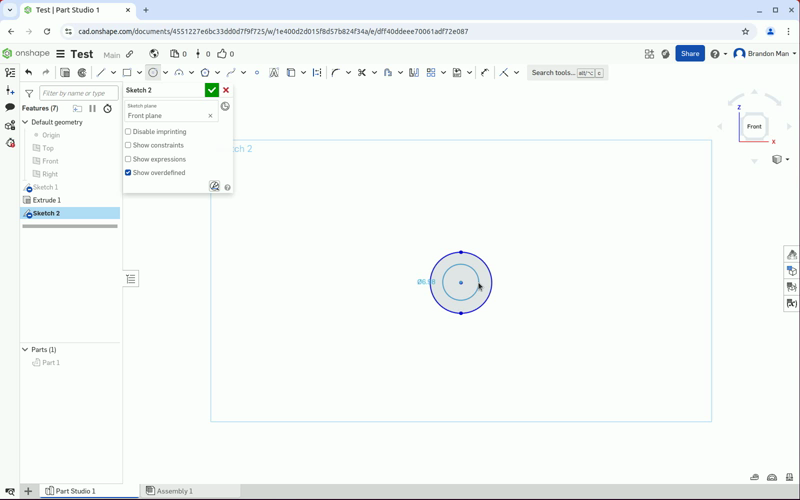
mouse_move(461, 255)
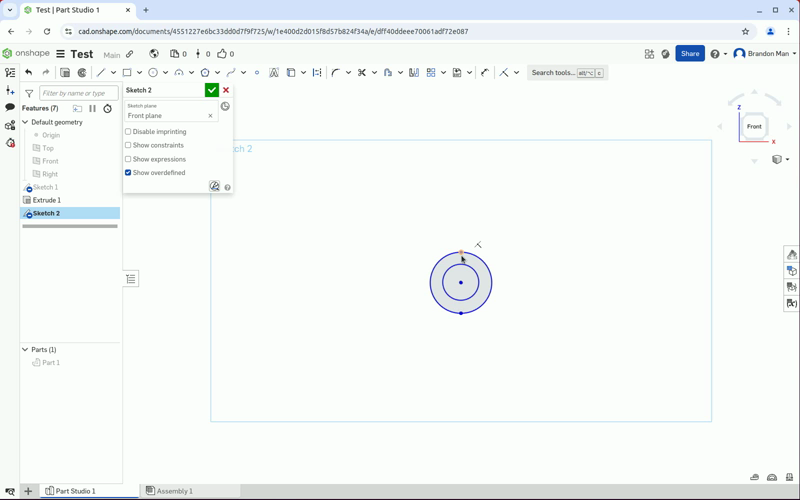
click(461, 255)
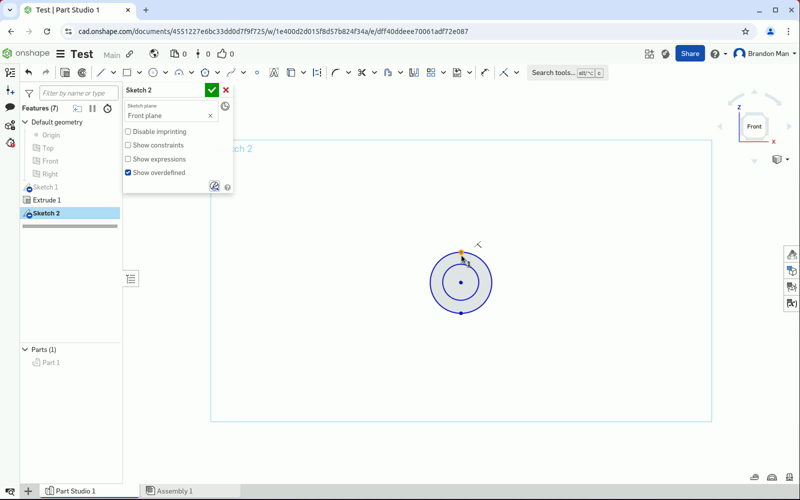
mouse_move(73, 352)
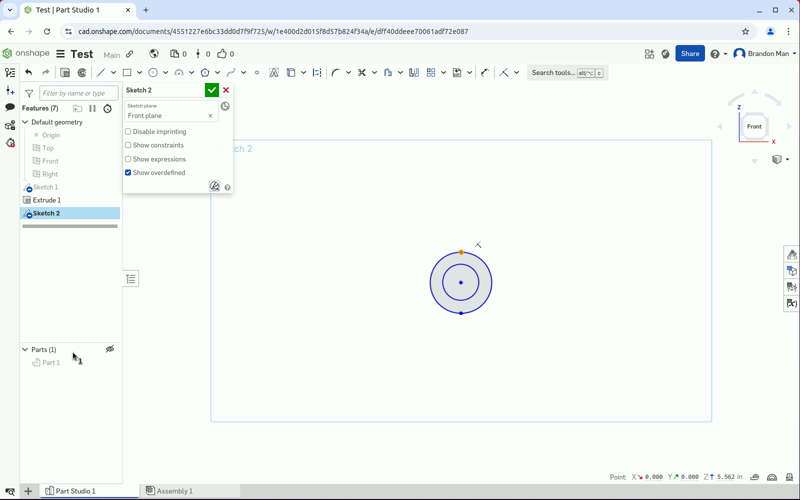
key(shift+y)
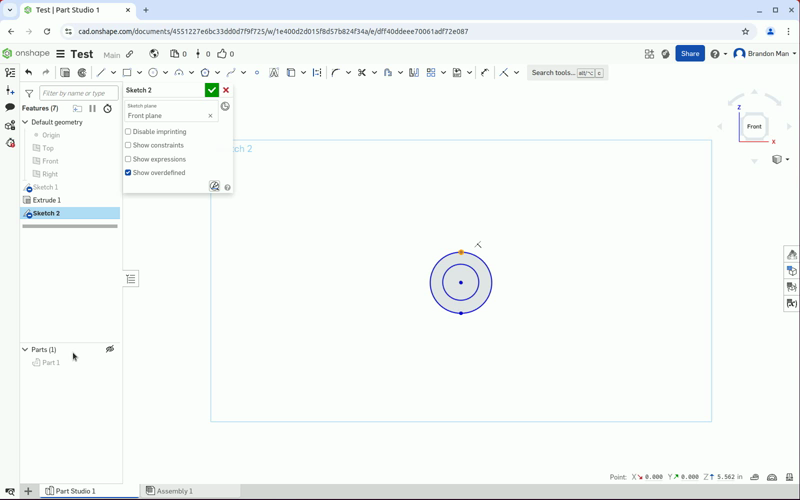
key(shift+e)
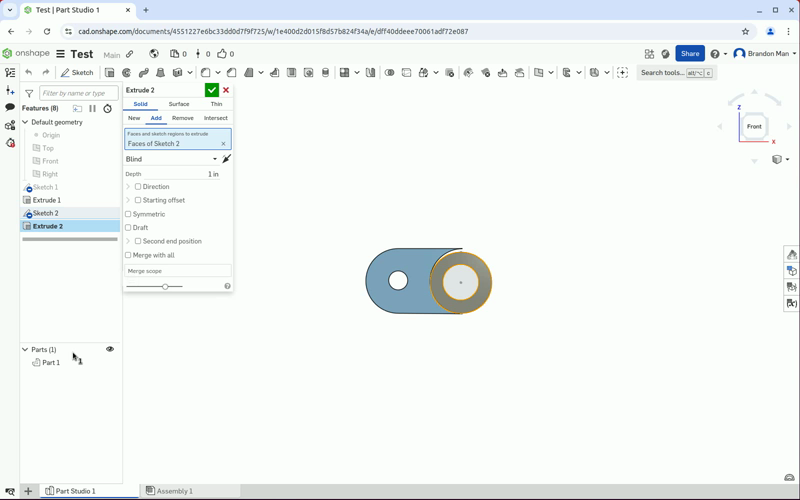
mouse_move(143, 106)
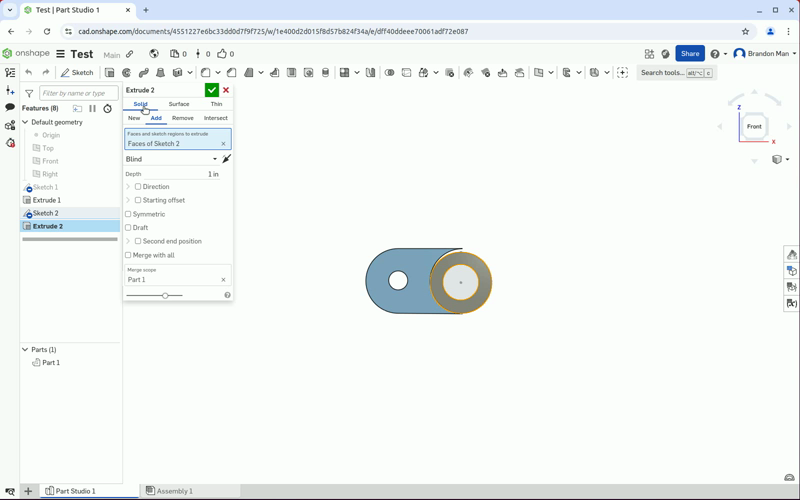
click(143, 106)
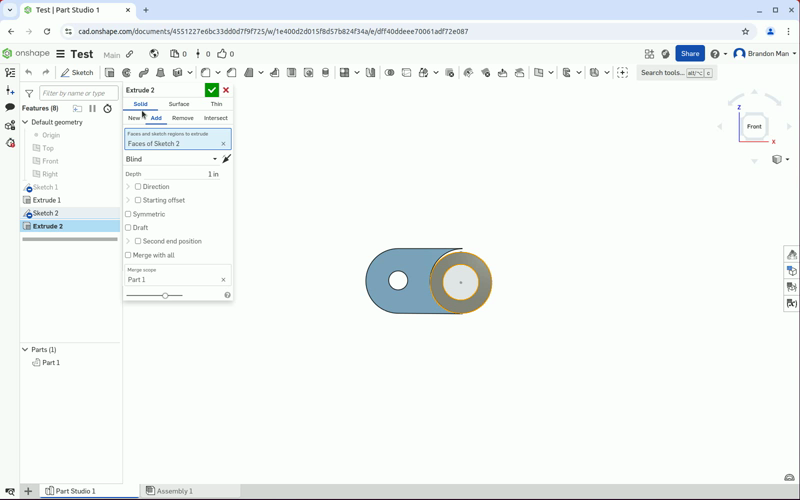
mouse_move(137, 120)
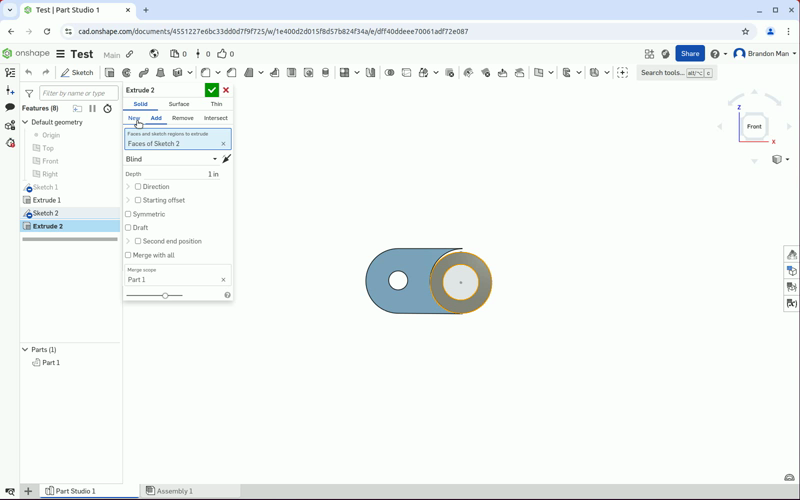
click(137, 120)
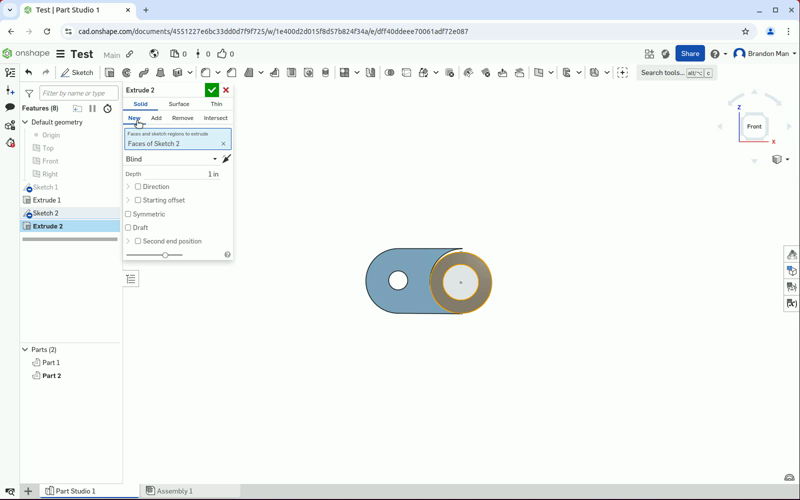
key(tab, 4)
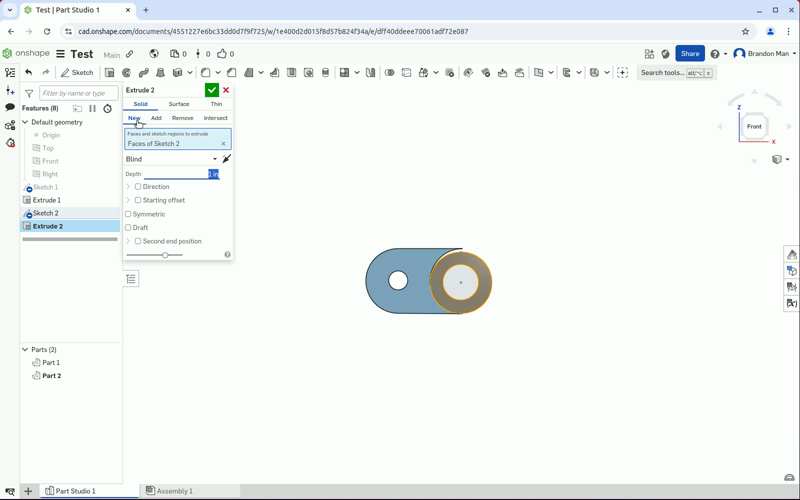
text(7.221)
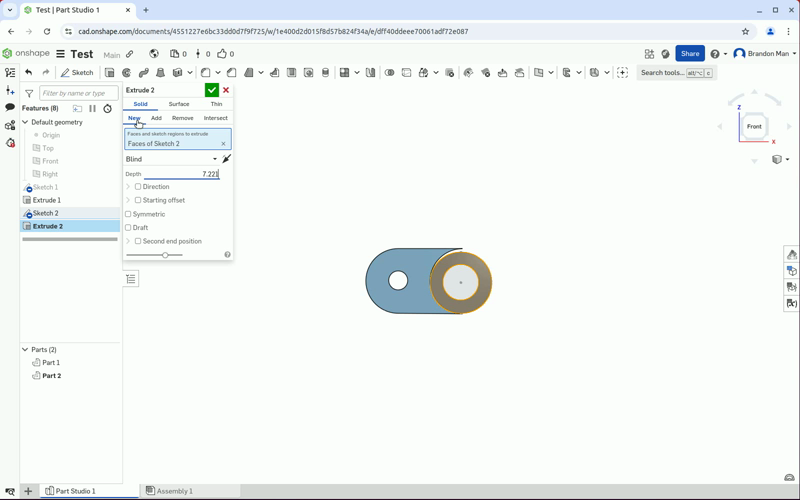
key(enter)
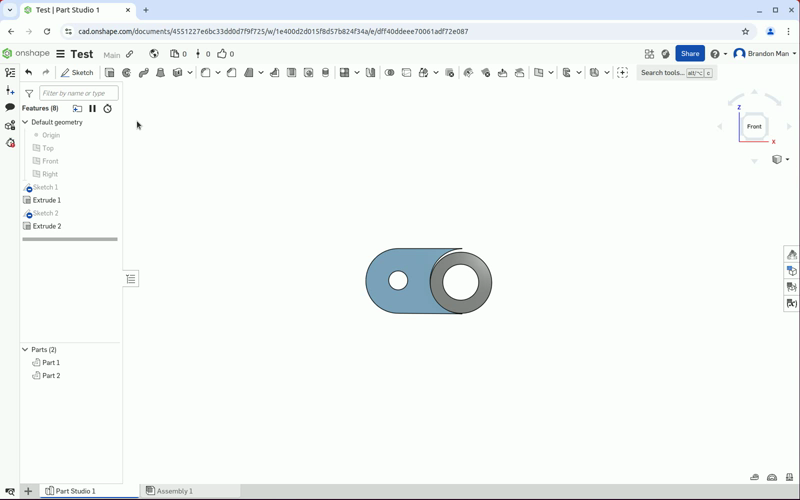
key(shift+h)
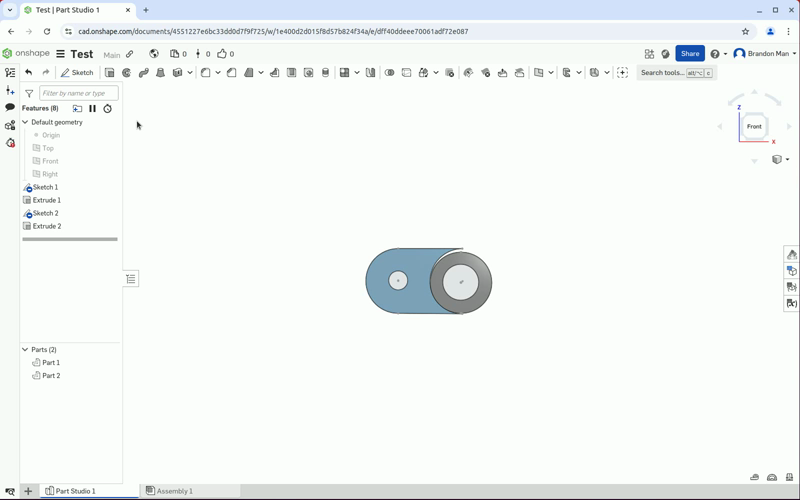
key(shift+h)
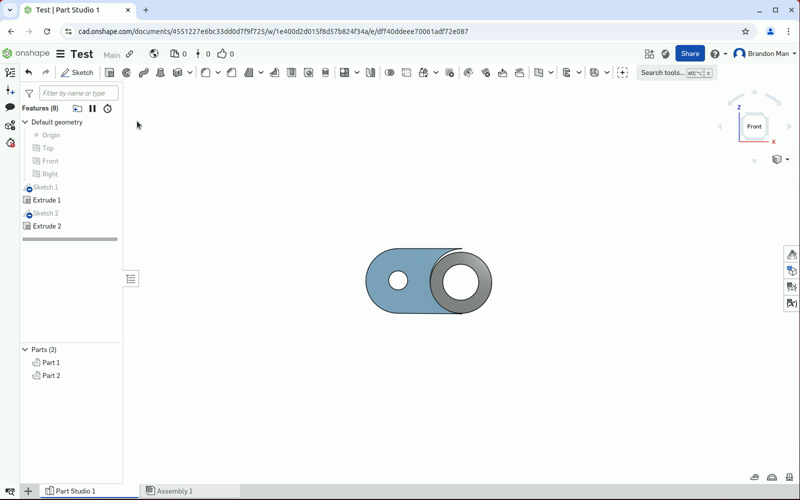
mouse_move(73, 189)
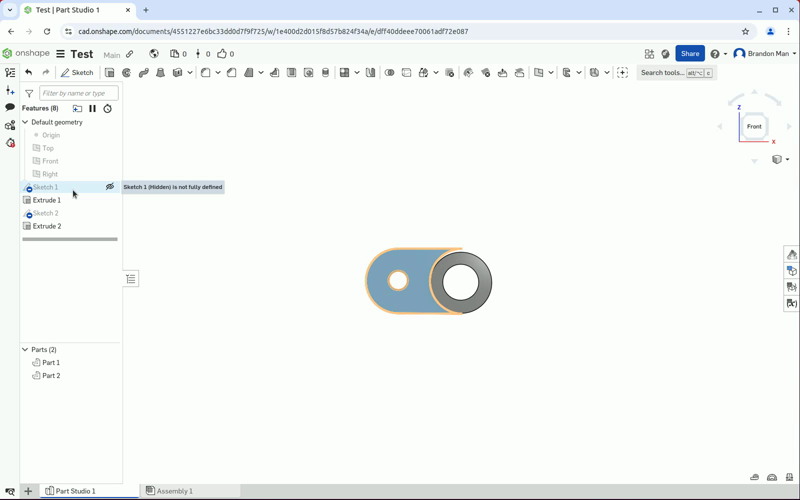
click(73, 189)
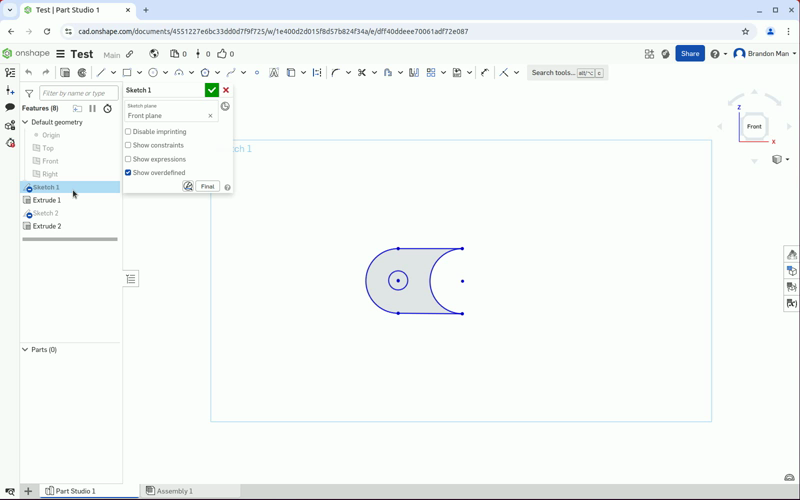
mouse_move(229, 92)
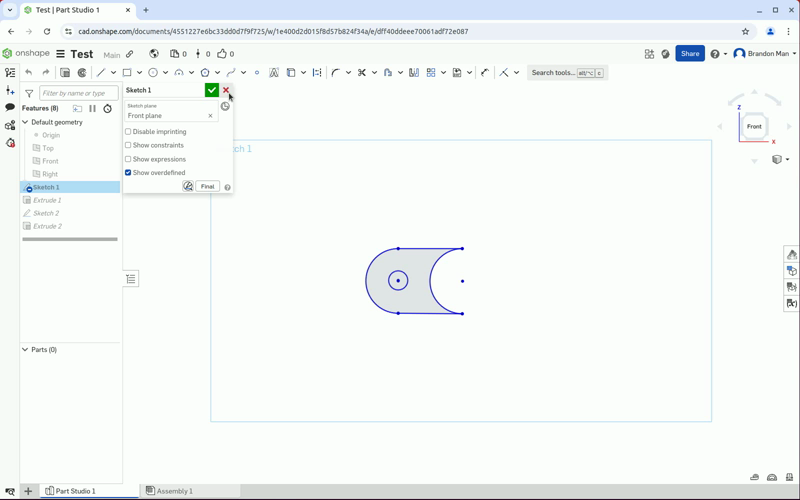
click(229, 92)
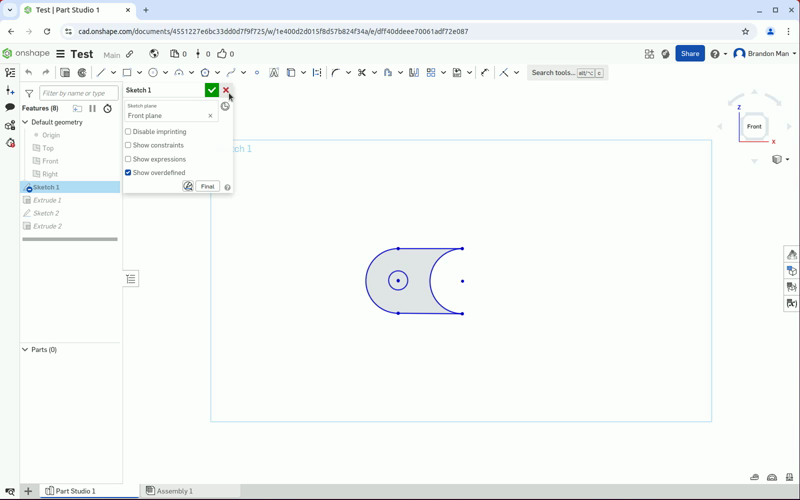
key(shift+s)
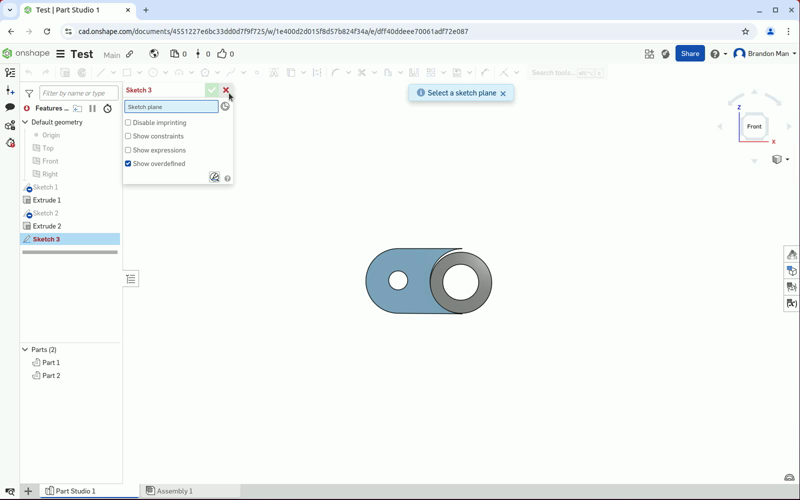
mouse_move(73, 163)
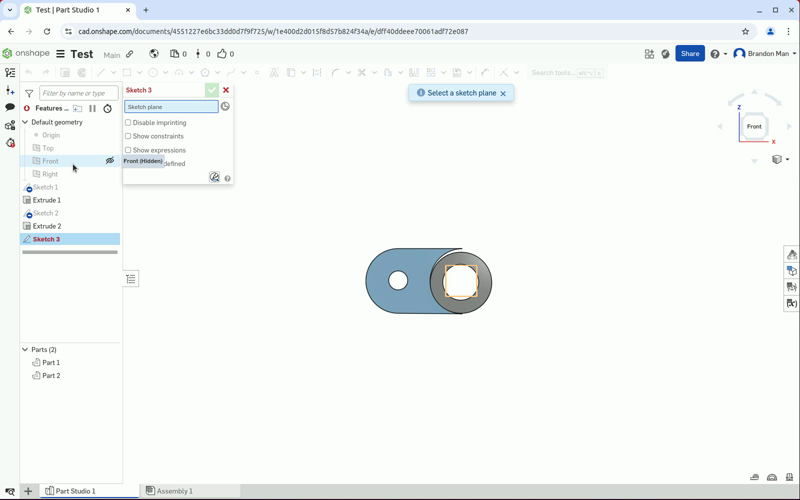
click(73, 163)
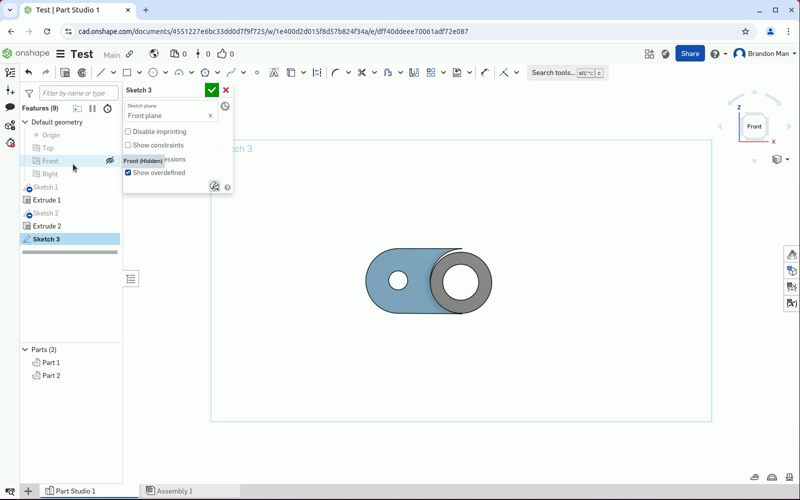
mouse_move(73, 352)
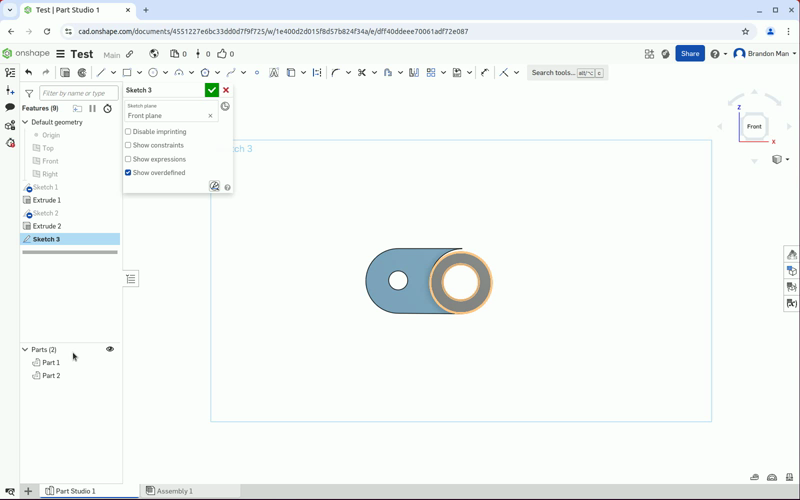
key(y)
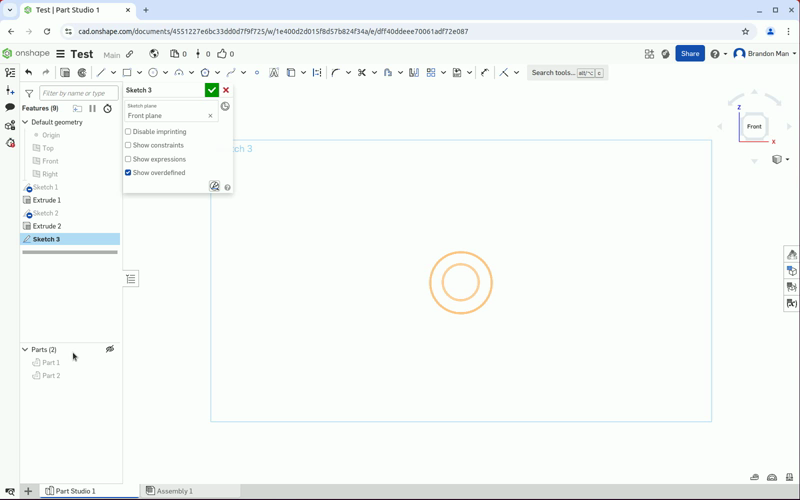
key(l)
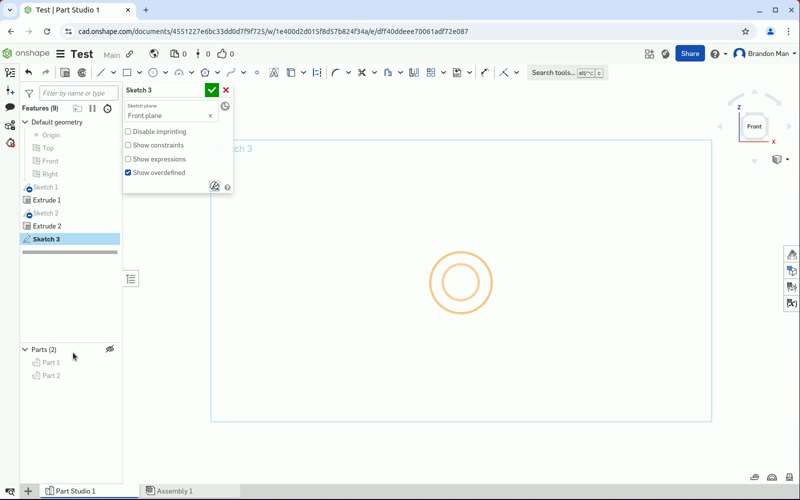
key_down(shift)
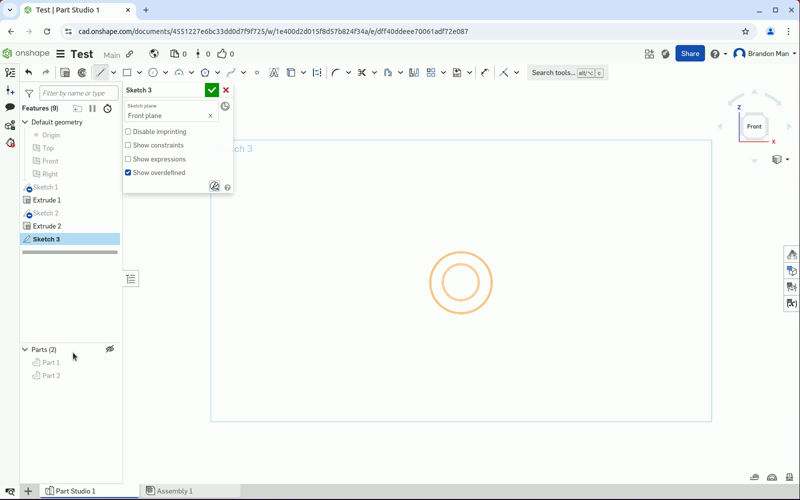
mouse_move(460, 313)
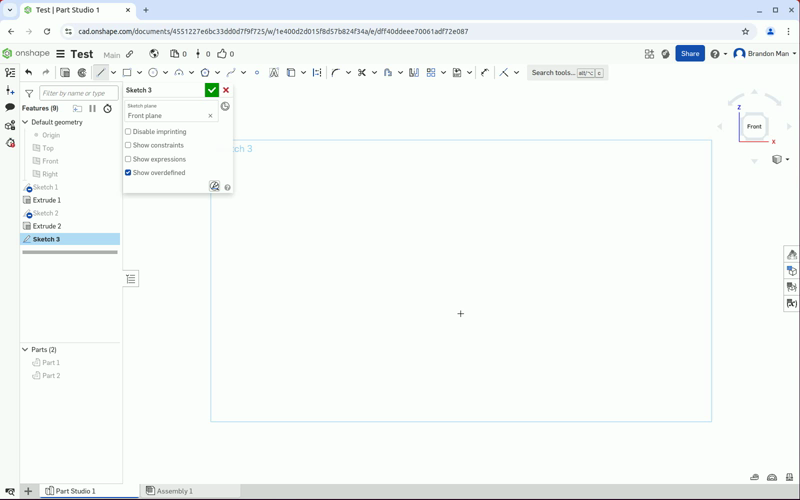
click(460, 313)
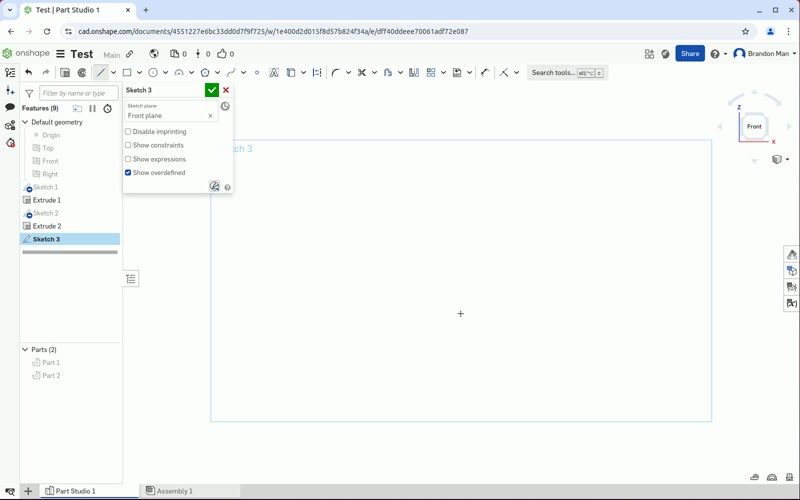
key_up(shift)
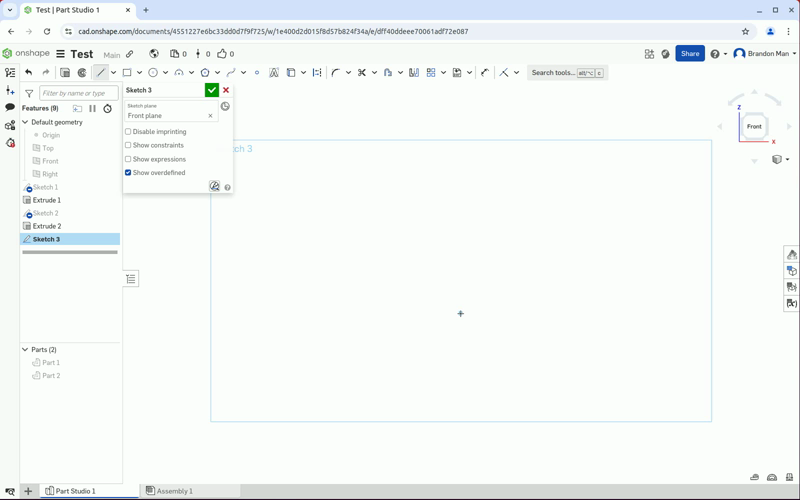
key_down(shift)
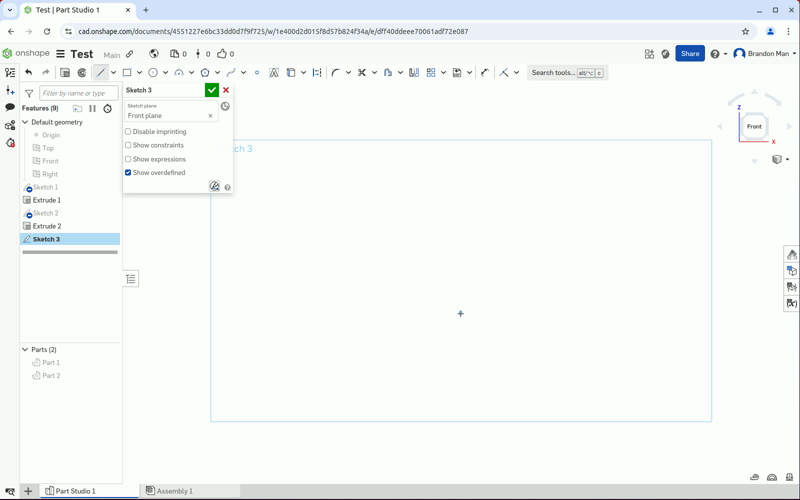
mouse_move(543, 312)
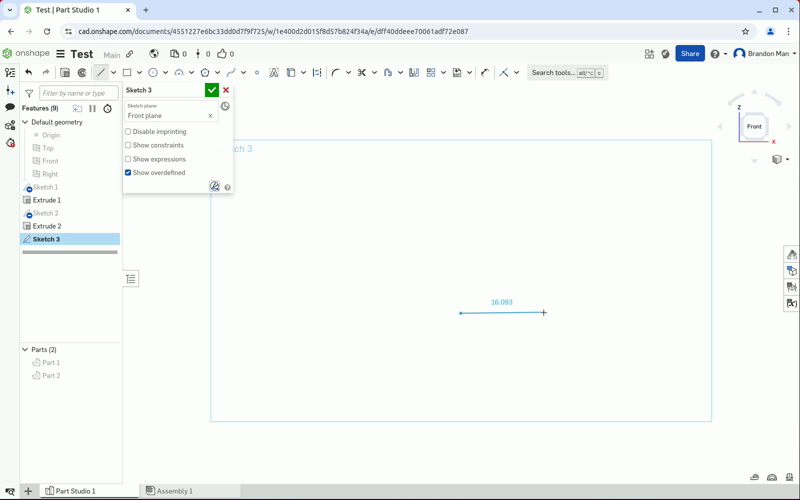
click(543, 312)
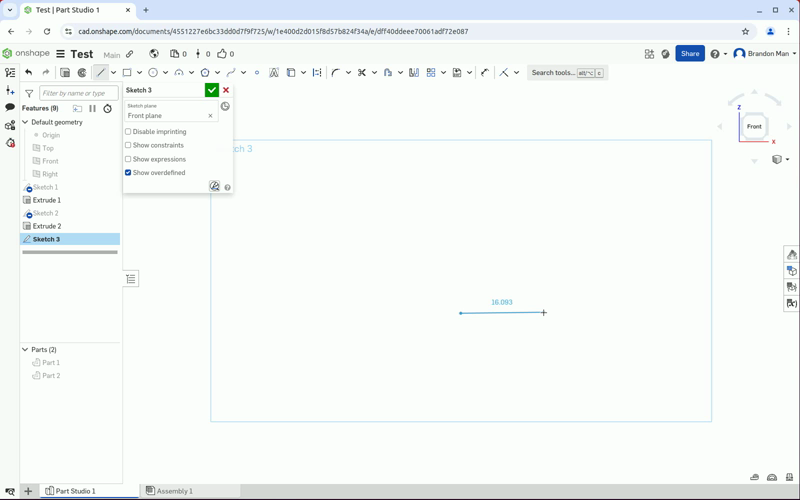
key_up(shift)
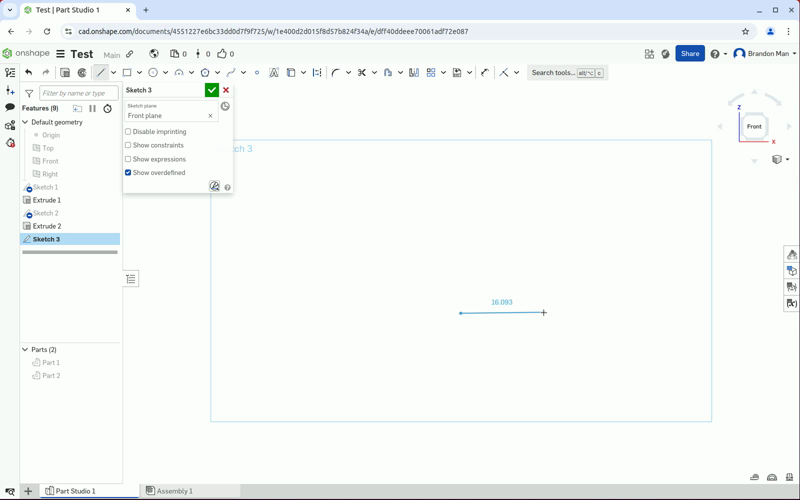
key(esc)
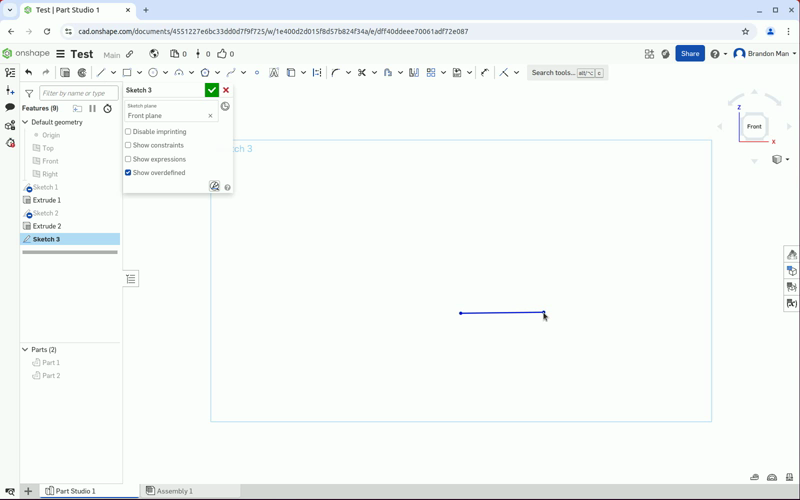
key(a)
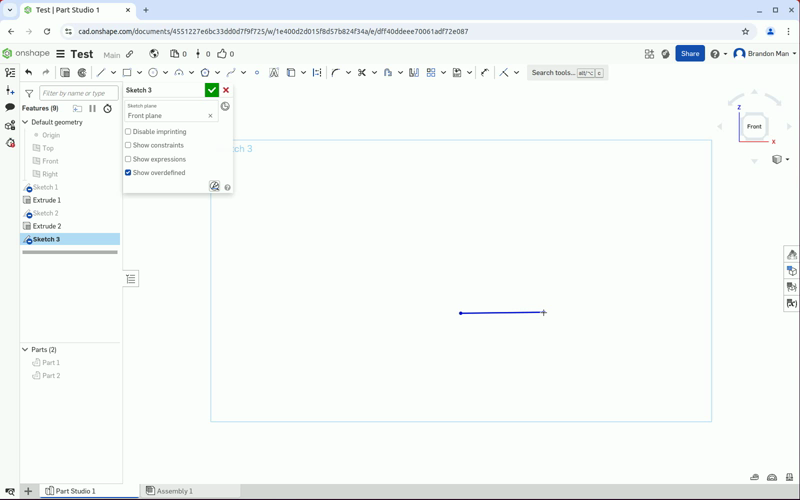
mouse_move(543, 312)
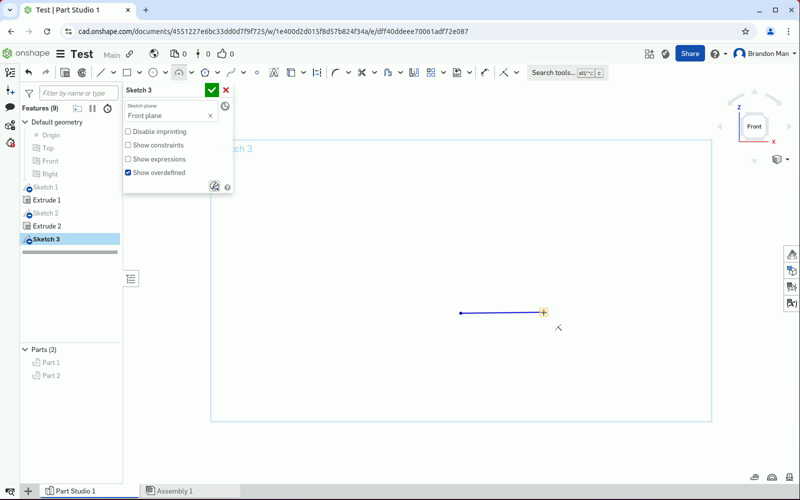
click(543, 312)
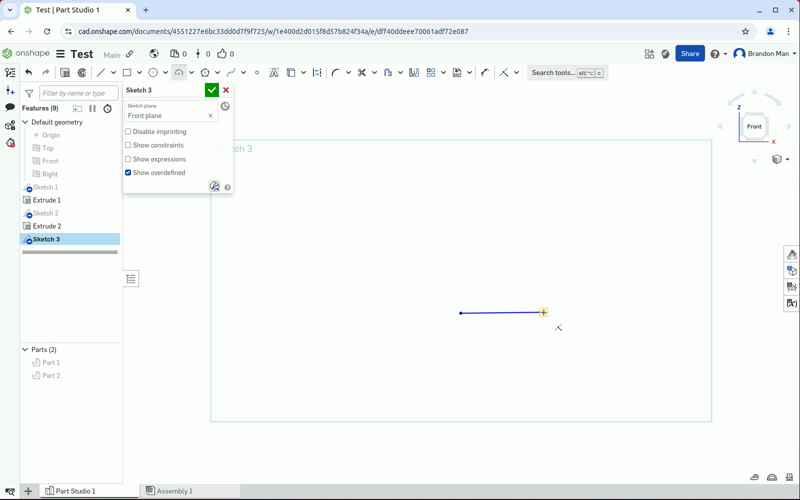
key_down(shift)
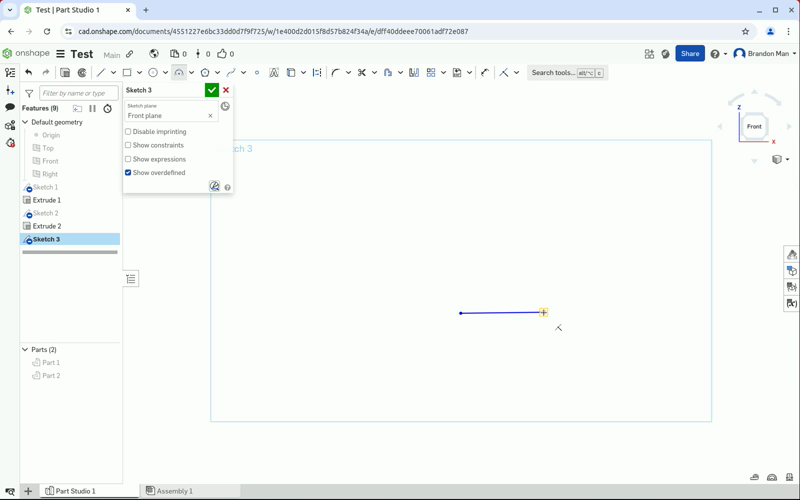
mouse_move(543, 252)
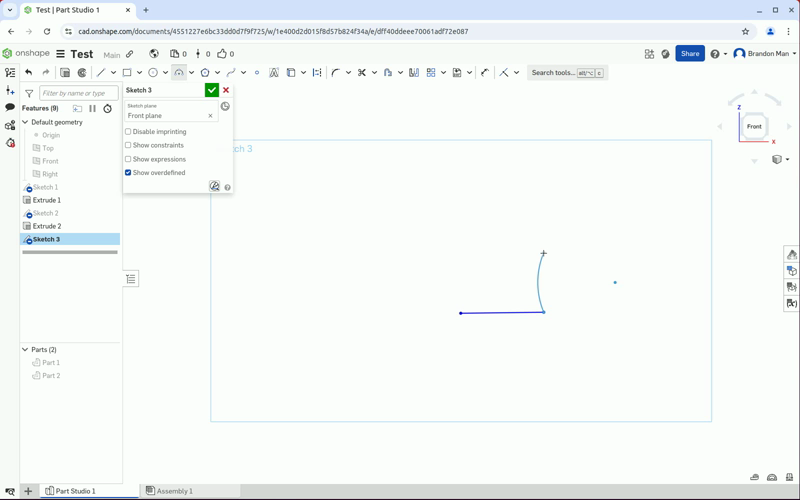
click(543, 252)
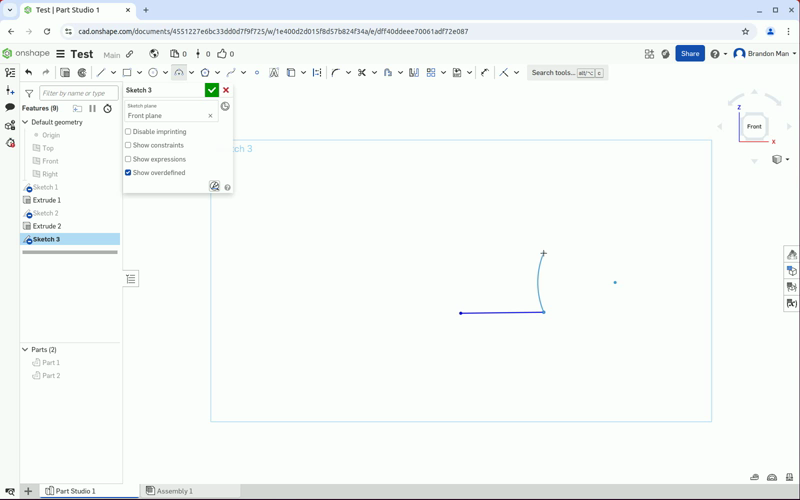
mouse_move(573, 282)
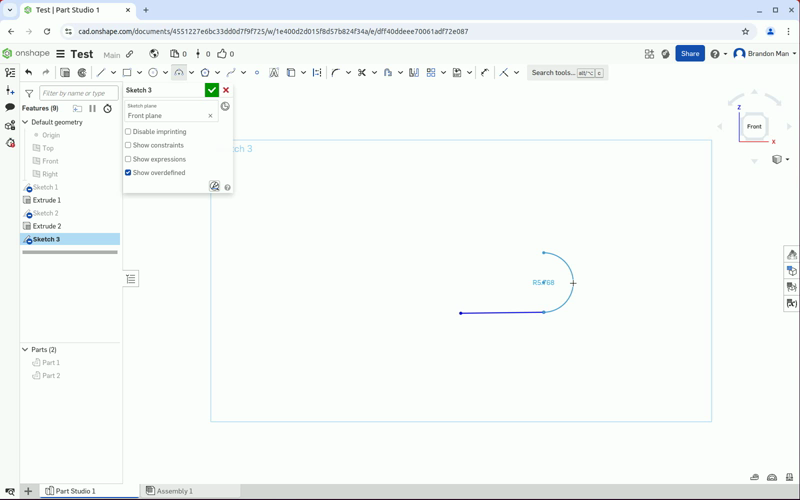
click(573, 282)
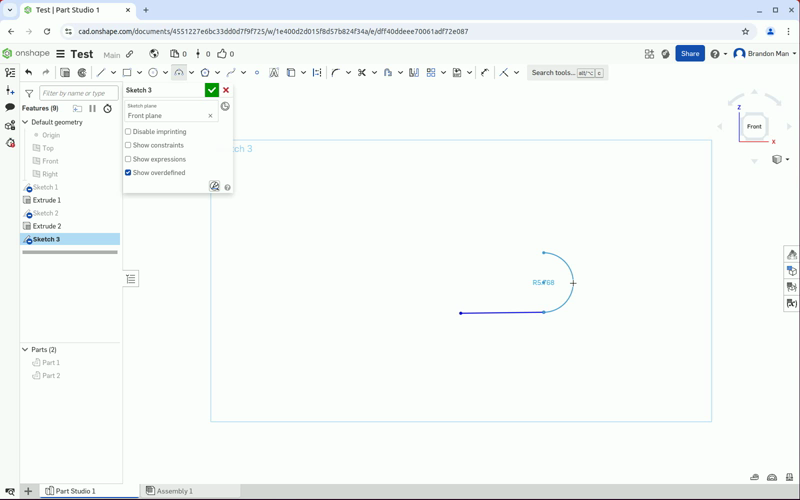
key_up(shift)
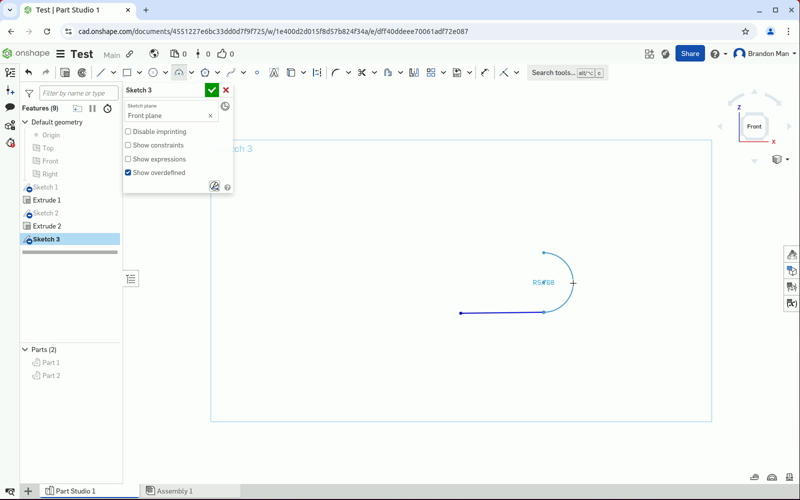
key(esc)
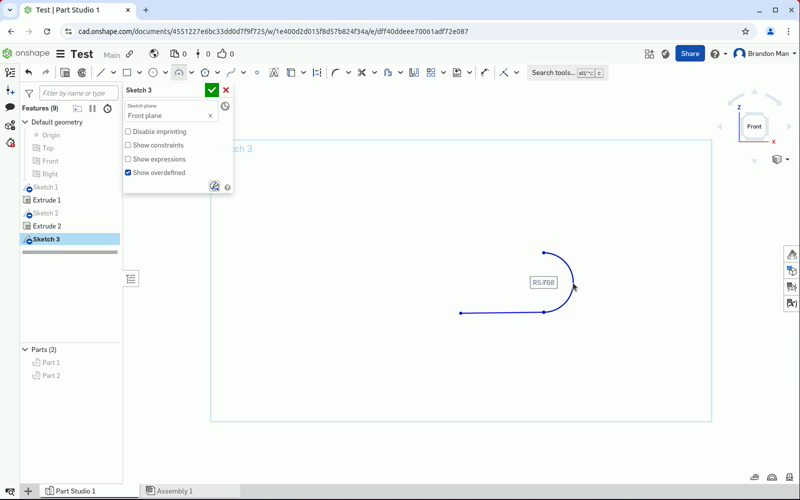
key(l)
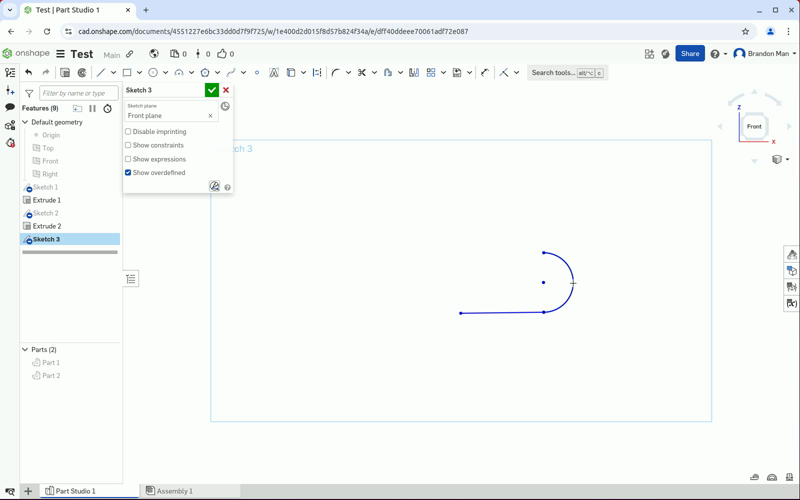
mouse_move(543, 252)
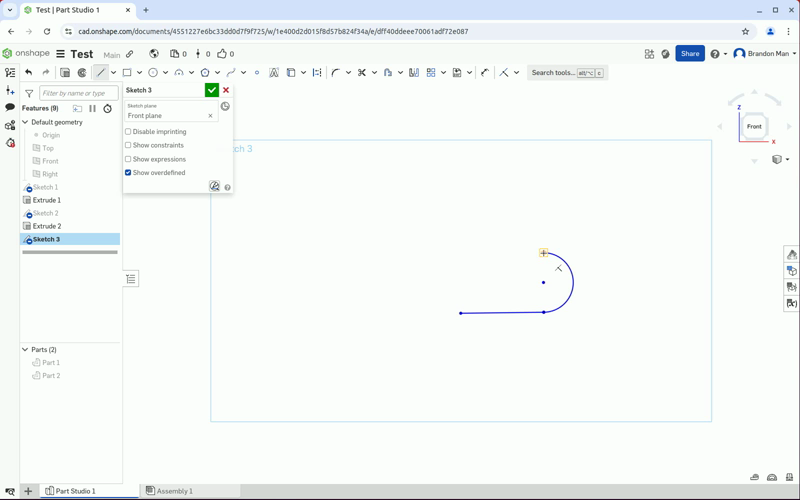
click(543, 252)
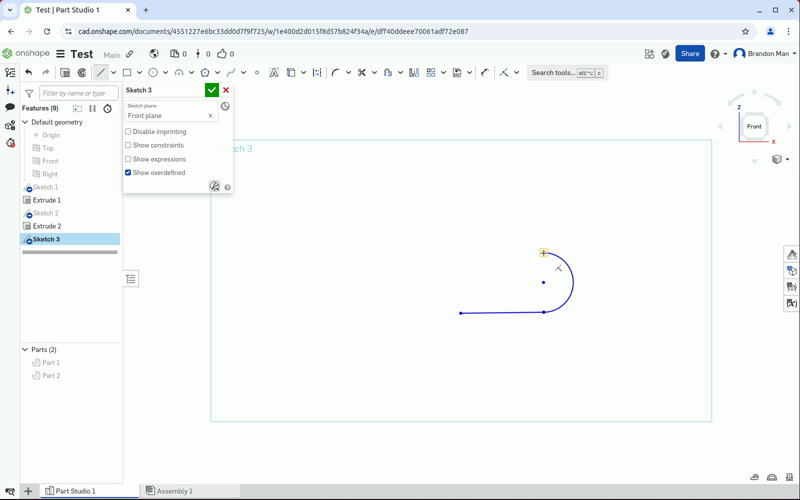
key_down(shift)
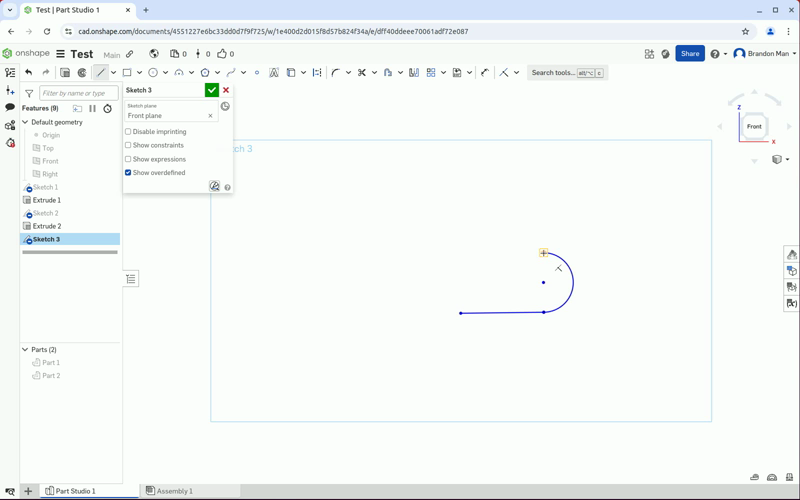
mouse_move(460, 252)
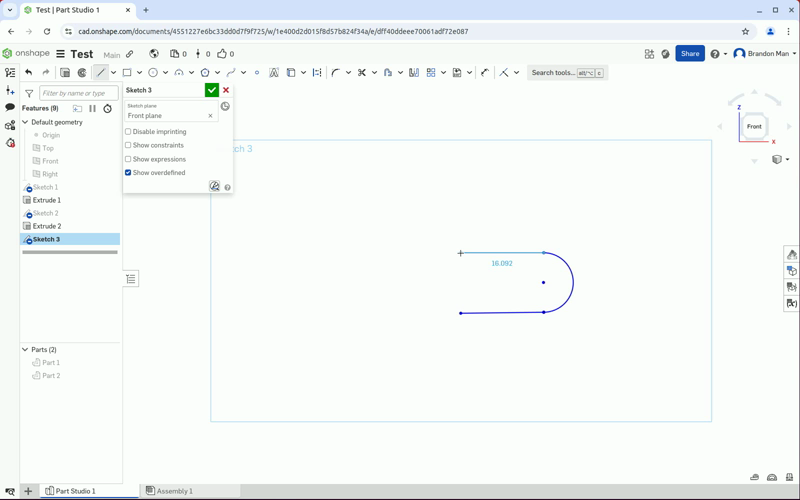
click(460, 252)
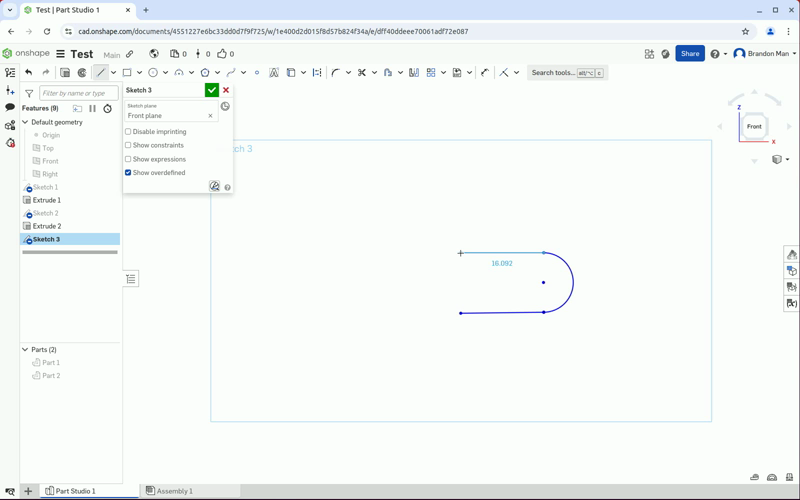
key_up(shift)
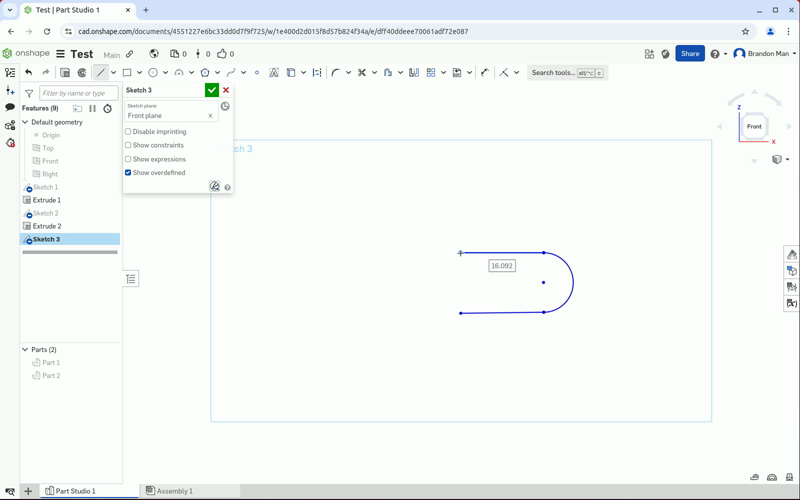
key(esc)
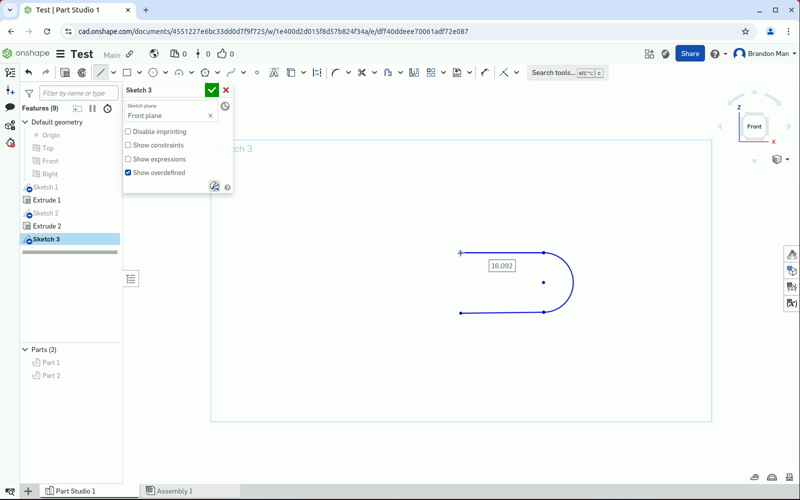
key(a)
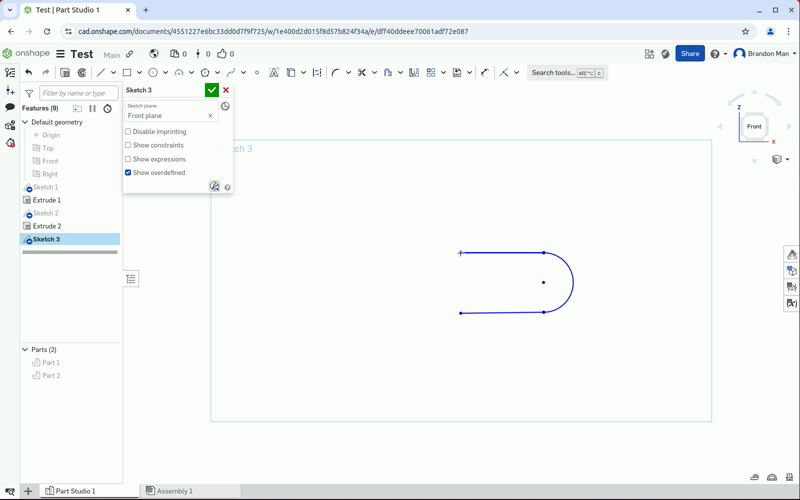
mouse_move(460, 252)
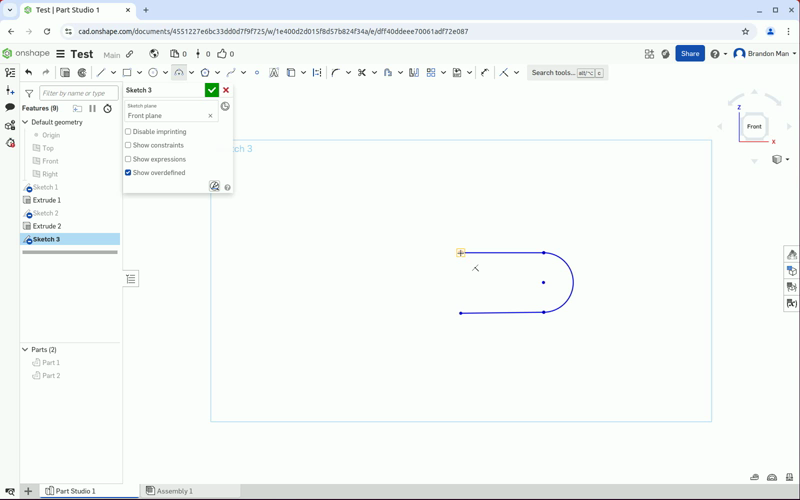
click(460, 252)
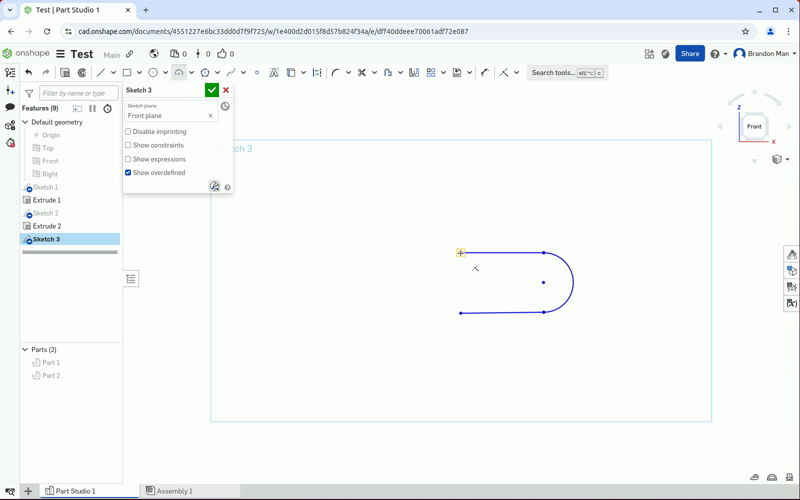
mouse_move(460, 313)
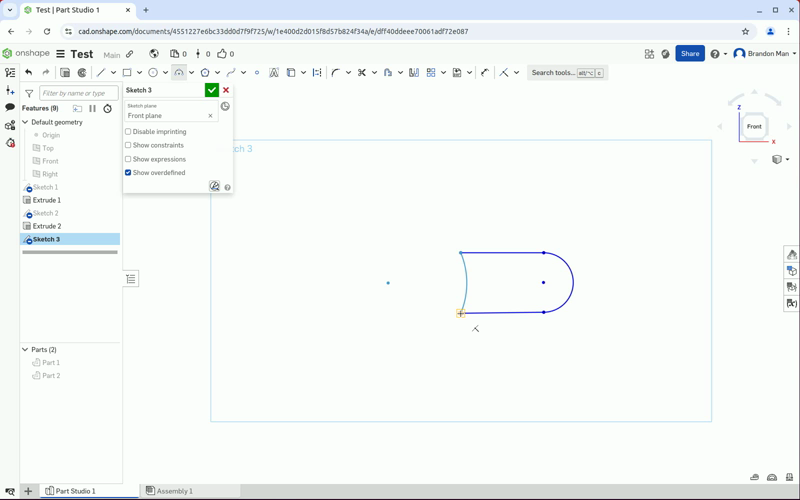
click(460, 313)
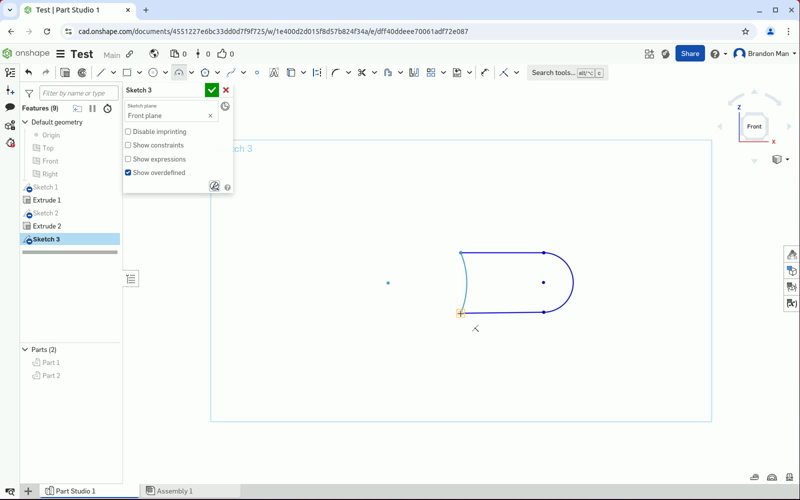
key_down(shift)
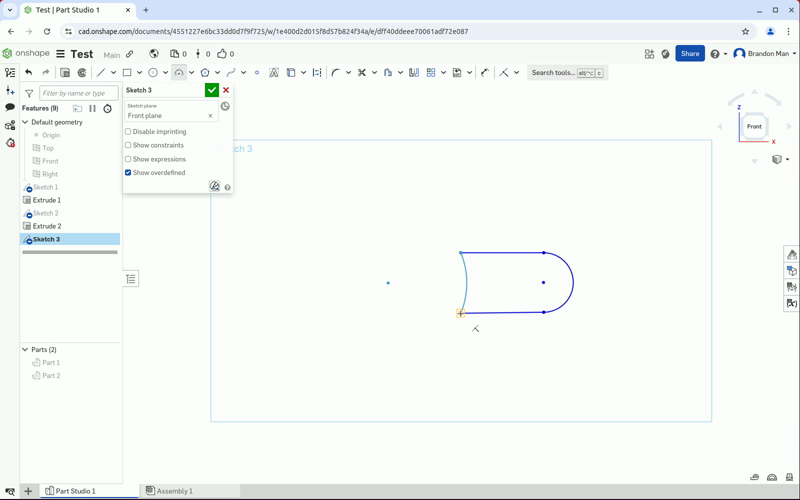
mouse_move(490, 283)
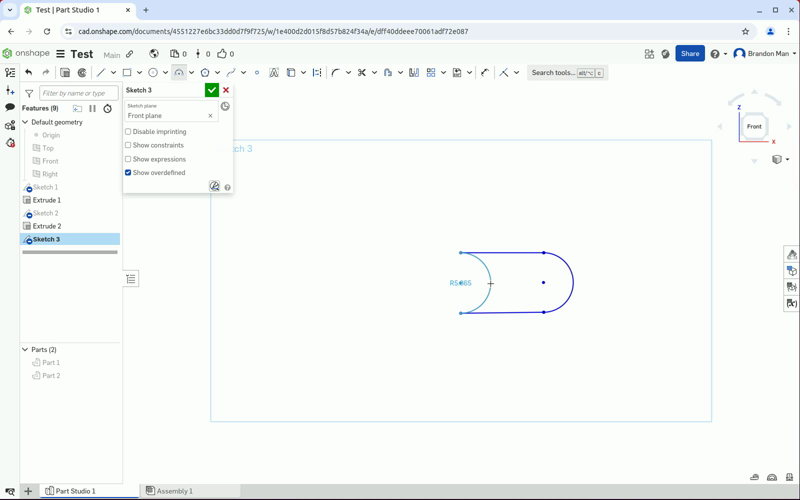
click(490, 283)
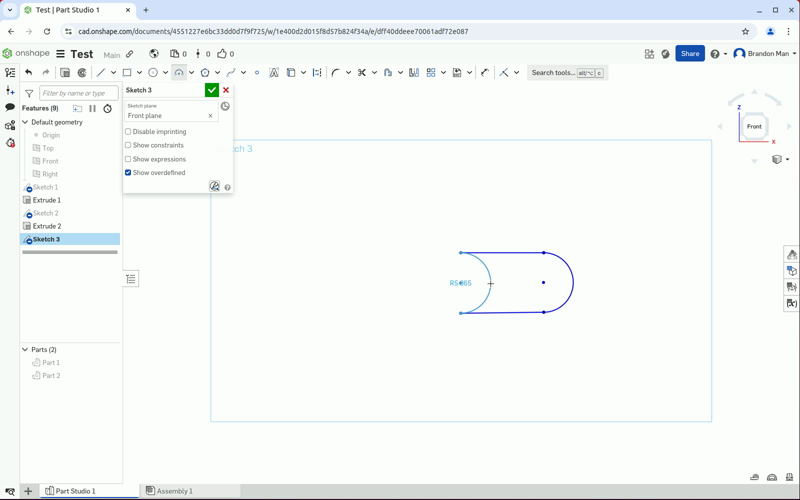
key_up(shift)
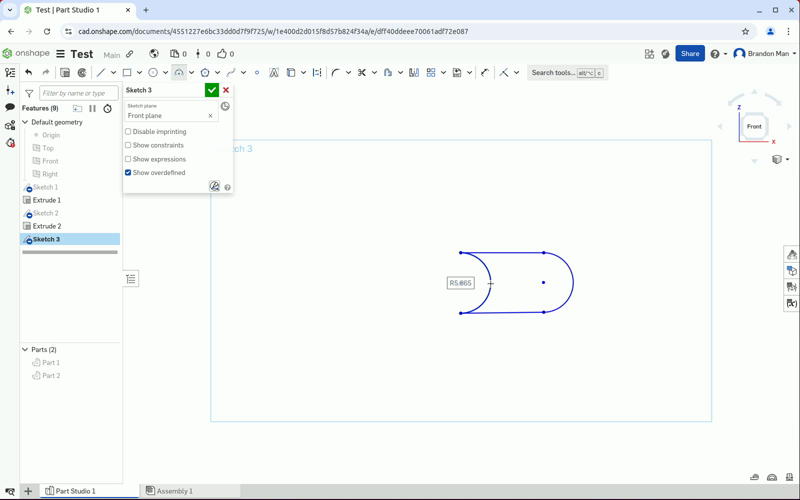
key(esc)
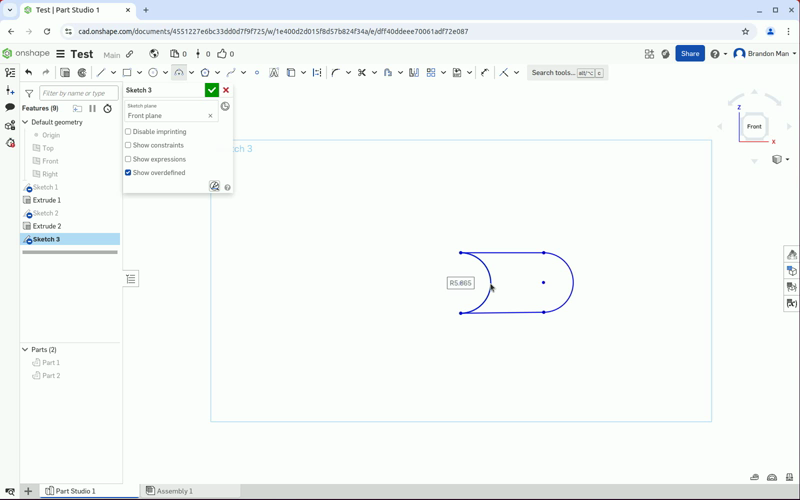
key(l)
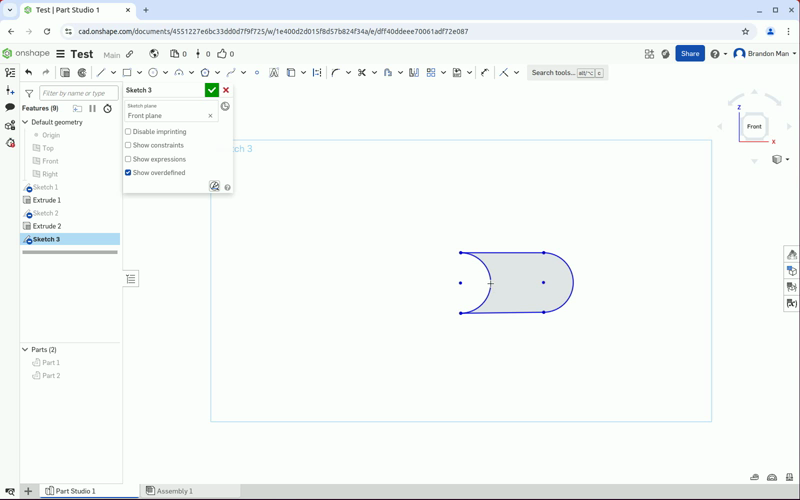
key_down(shift)
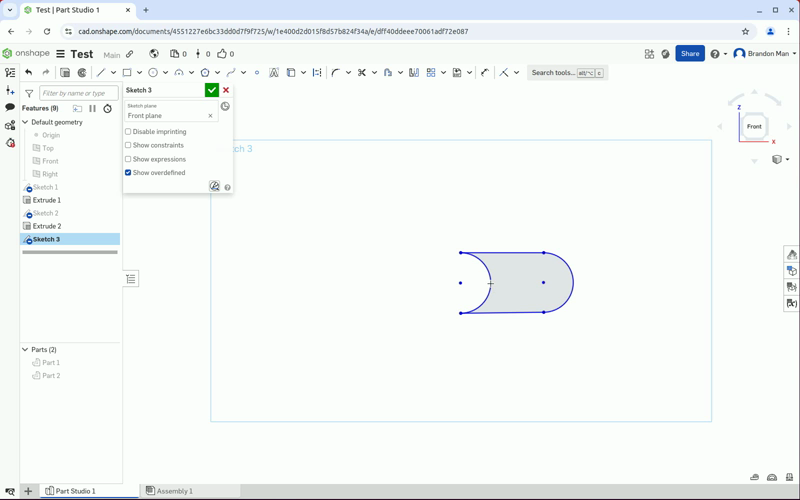
mouse_move(516, 296)
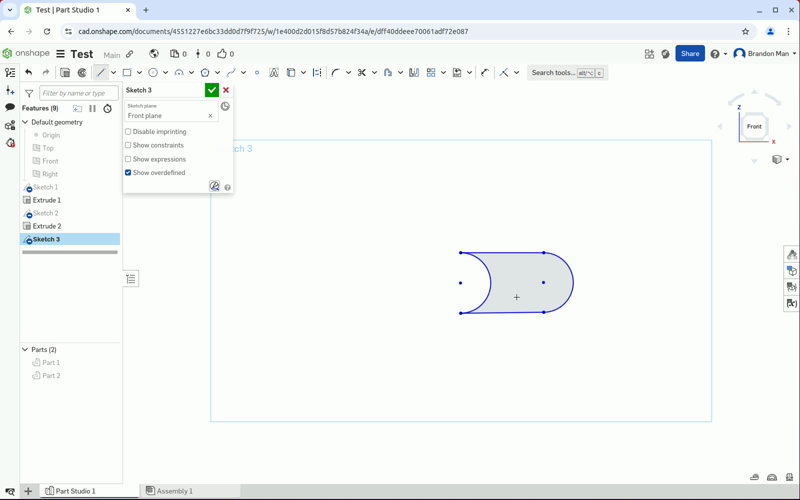
click(516, 296)
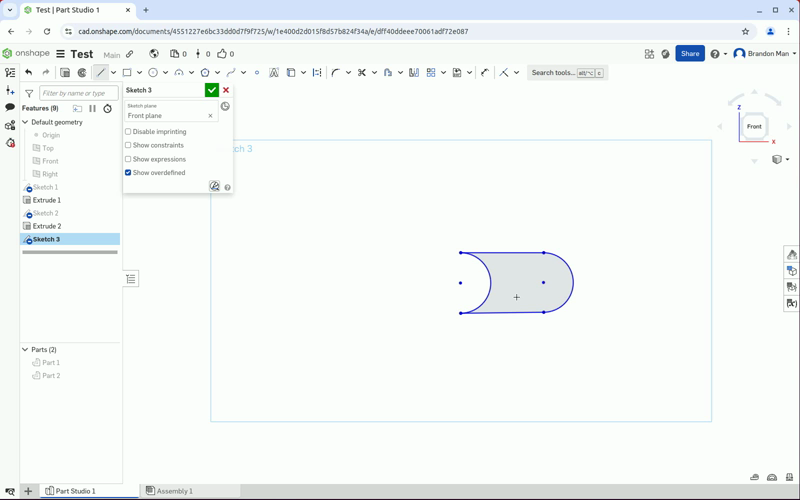
key_up(shift)
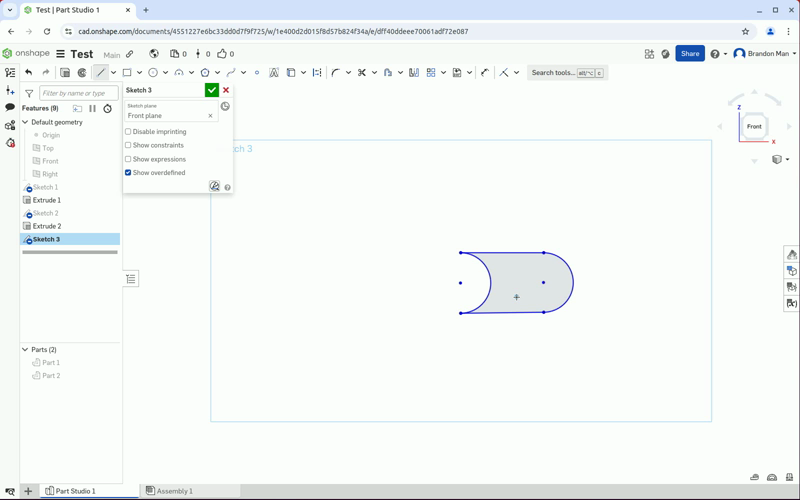
key_down(shift)
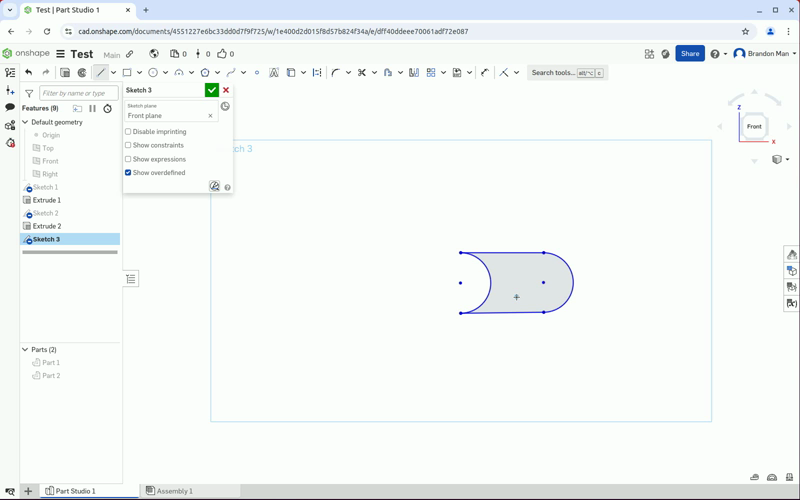
mouse_move(546, 296)
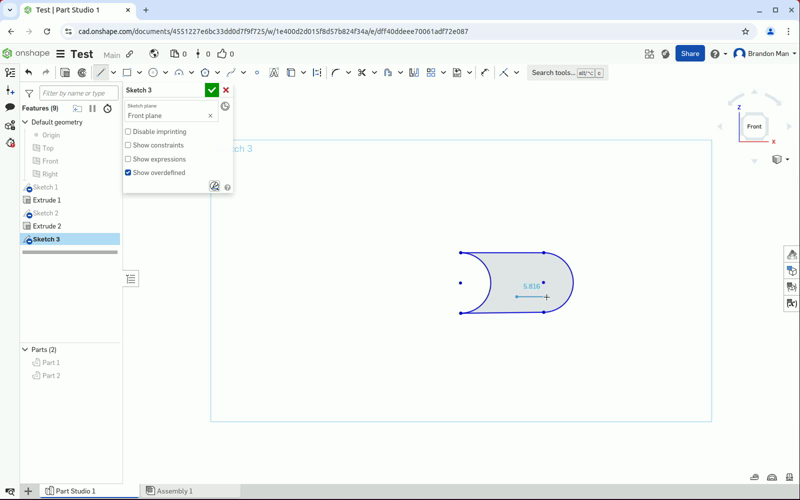
mouse_move(543, 296)
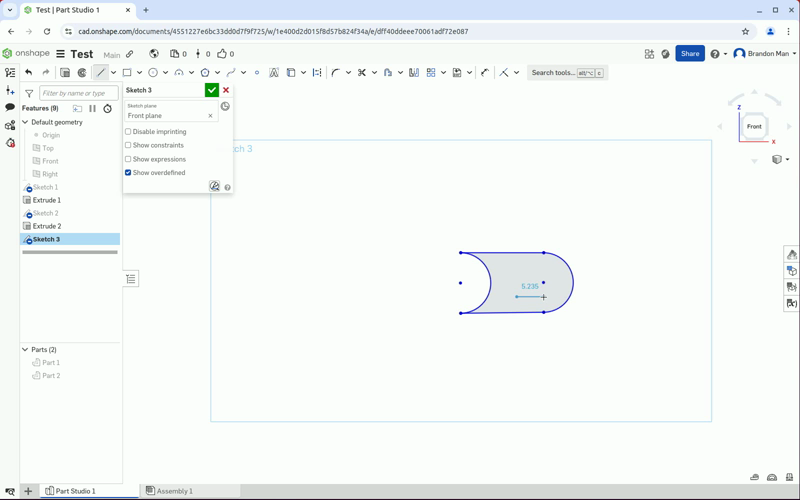
click(543, 296)
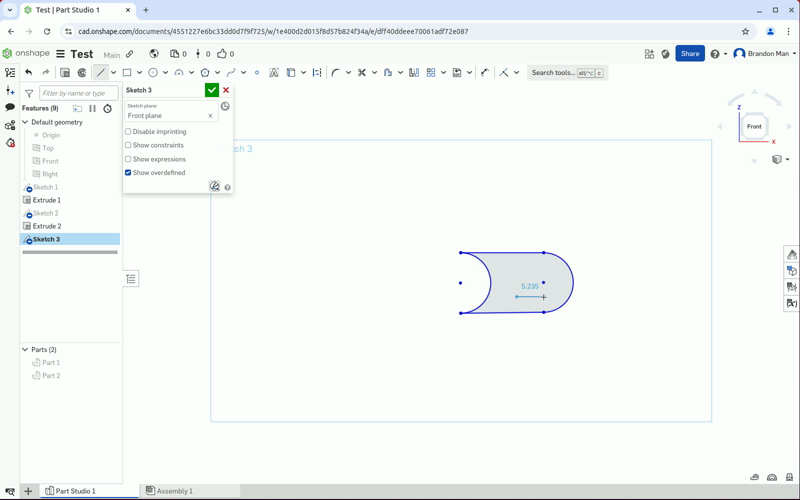
key_up(shift)
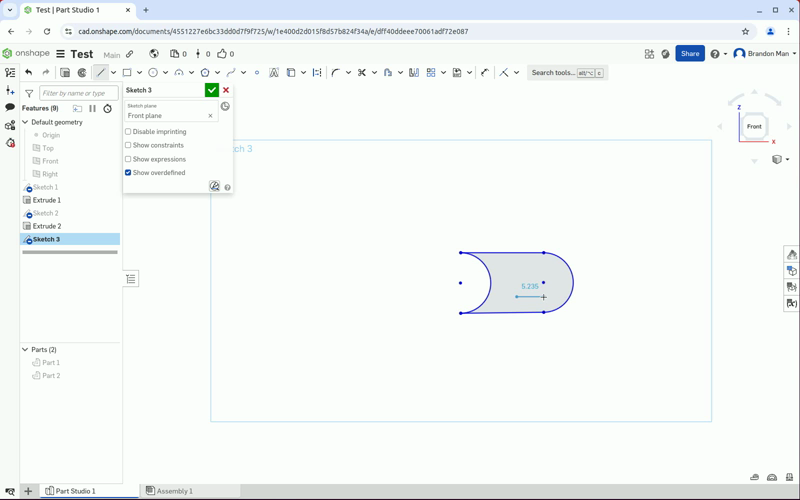
key(esc)
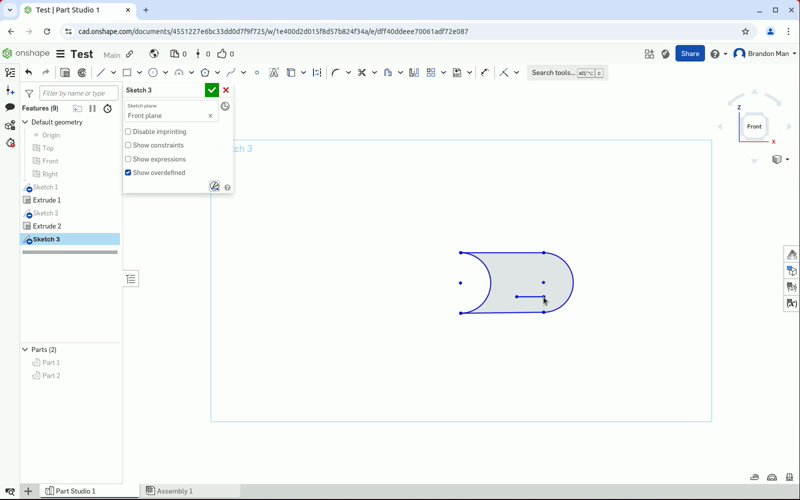
key(a)
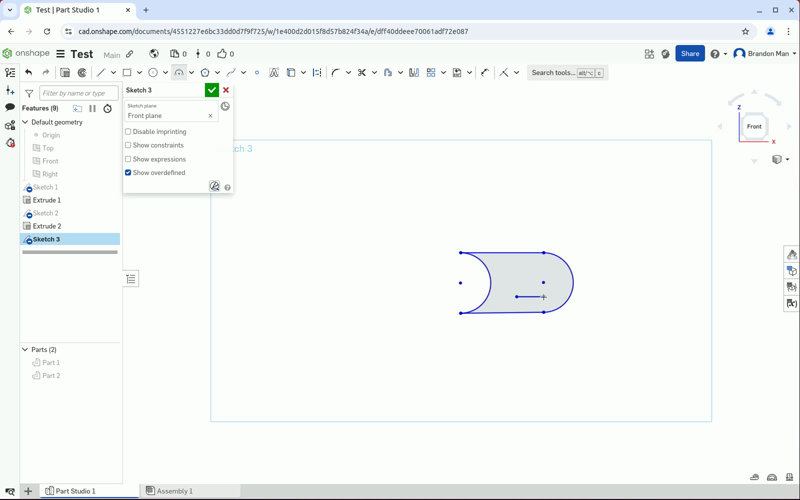
mouse_move(543, 296)
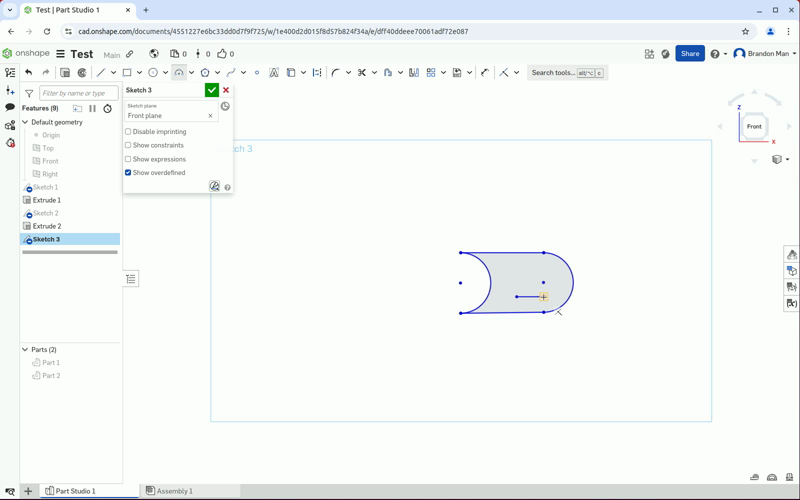
click(543, 296)
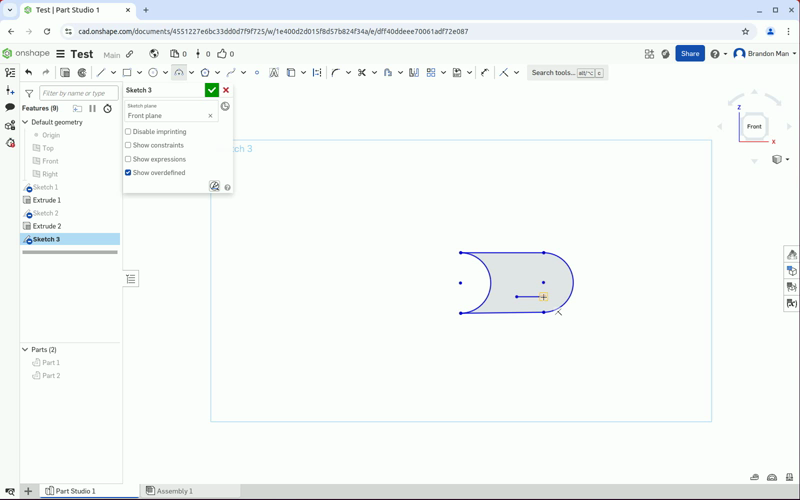
key_down(shift)
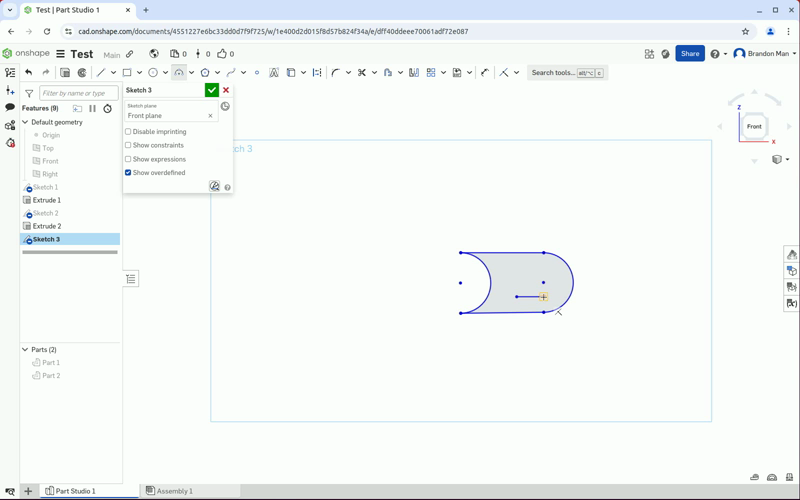
mouse_move(543, 268)
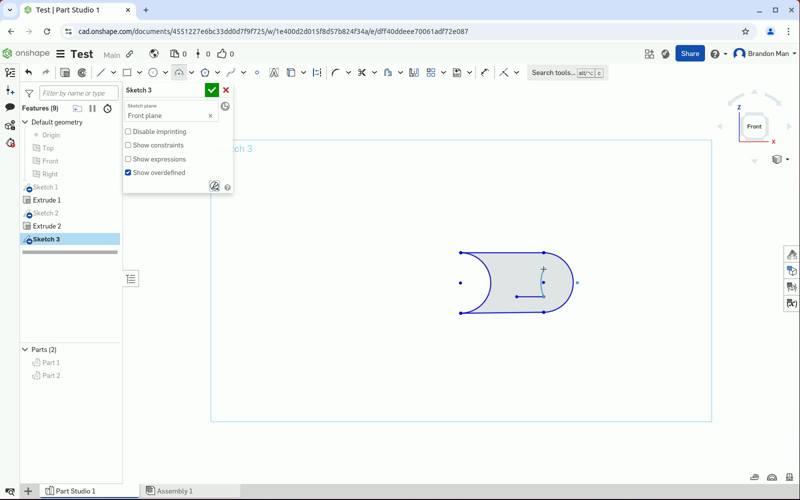
click(543, 268)
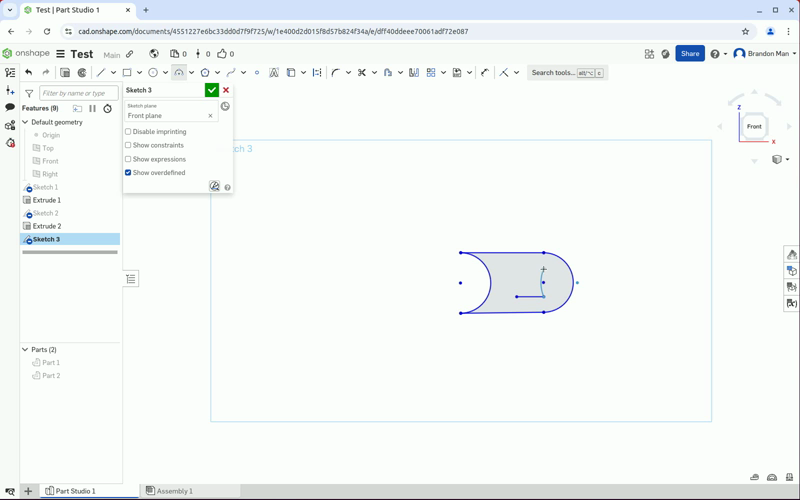
mouse_move(558, 282)
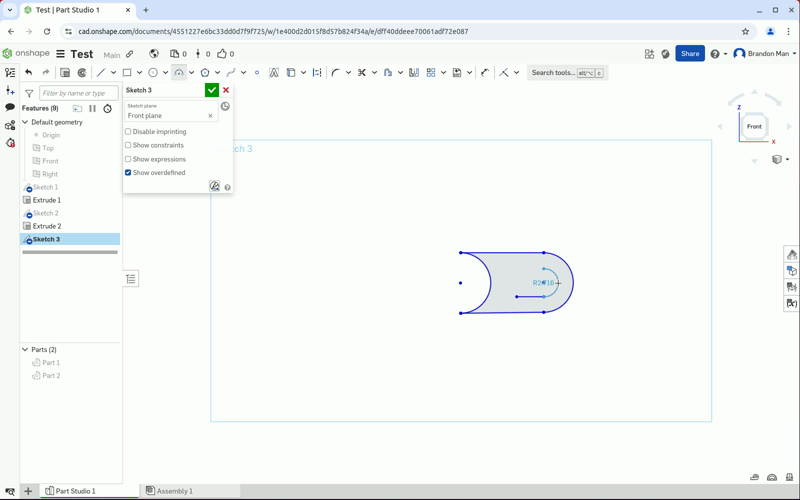
click(558, 282)
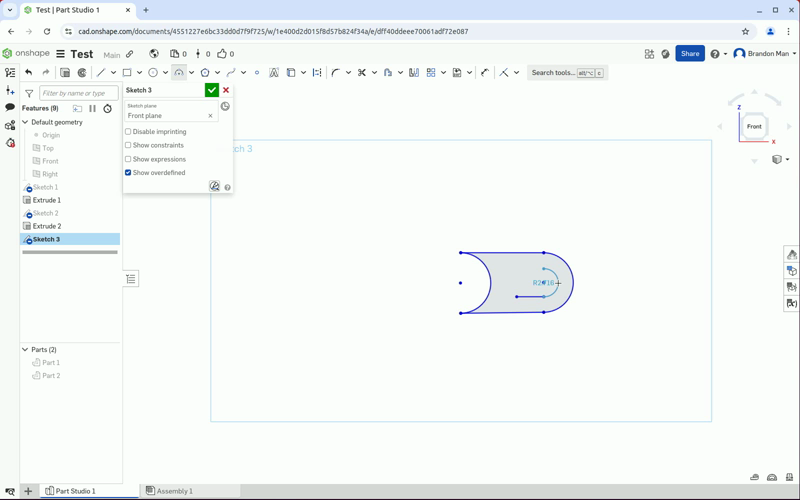
key_up(shift)
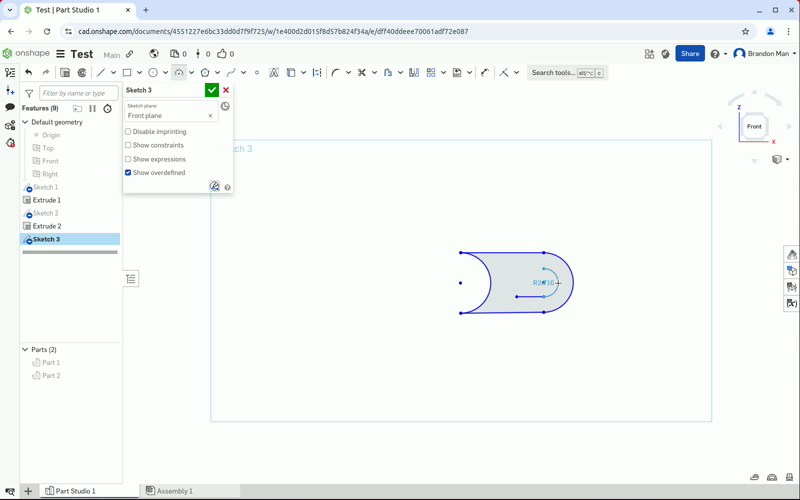
key(esc)
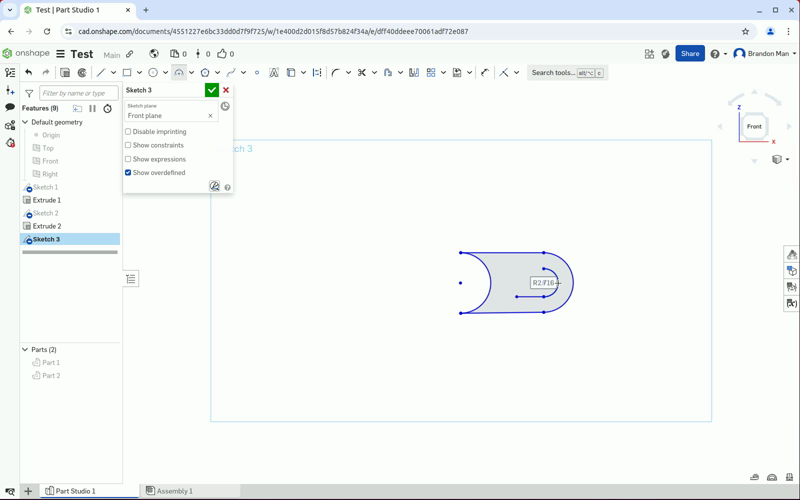
key(l)
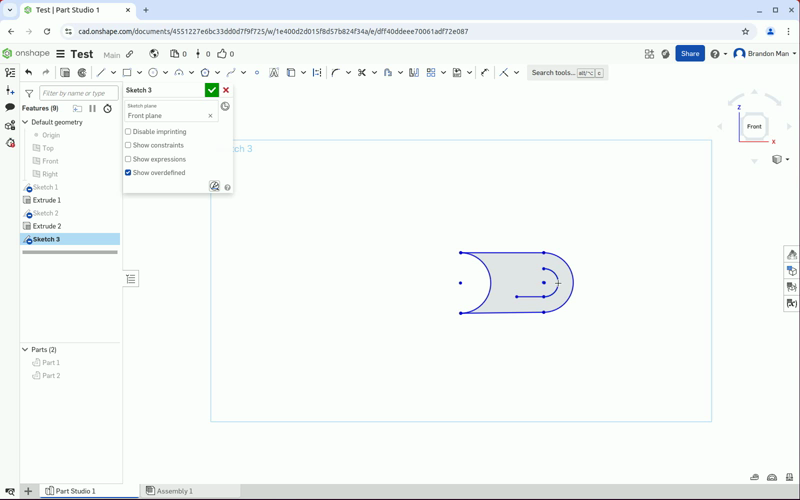
mouse_move(543, 268)
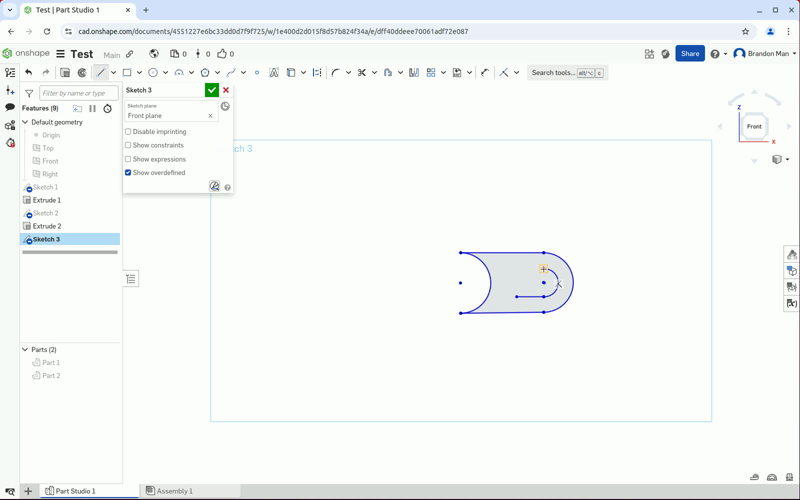
click(543, 268)
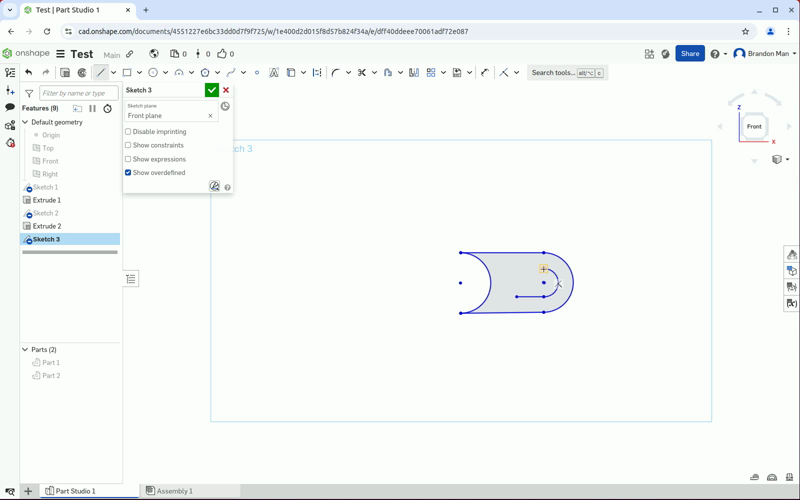
key_down(shift)
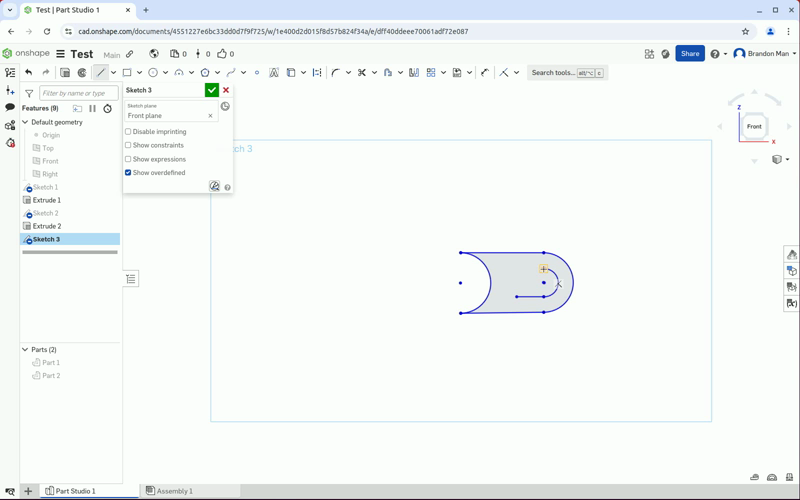
mouse_move(573, 268)
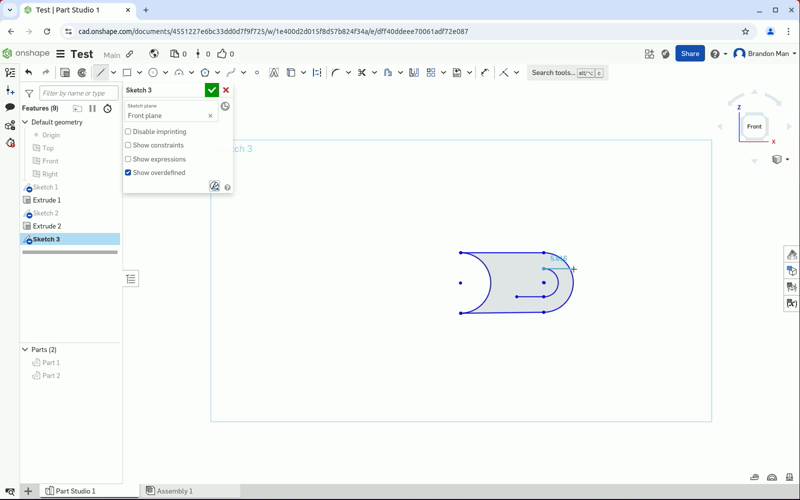
mouse_move(516, 268)
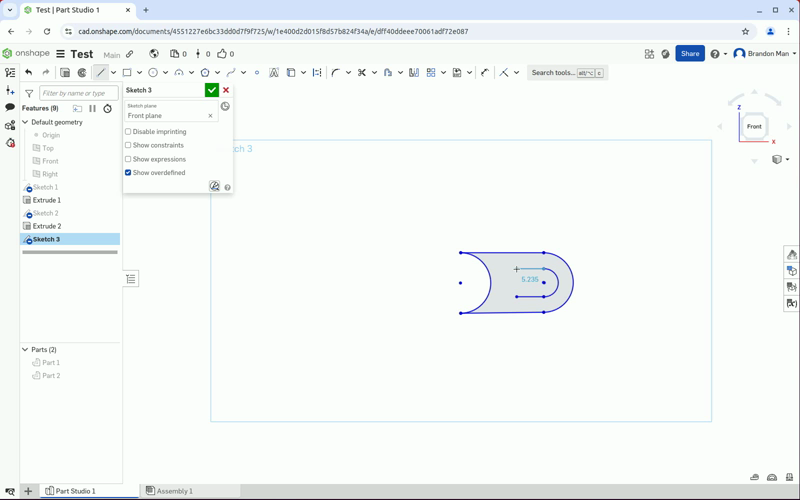
click(516, 268)
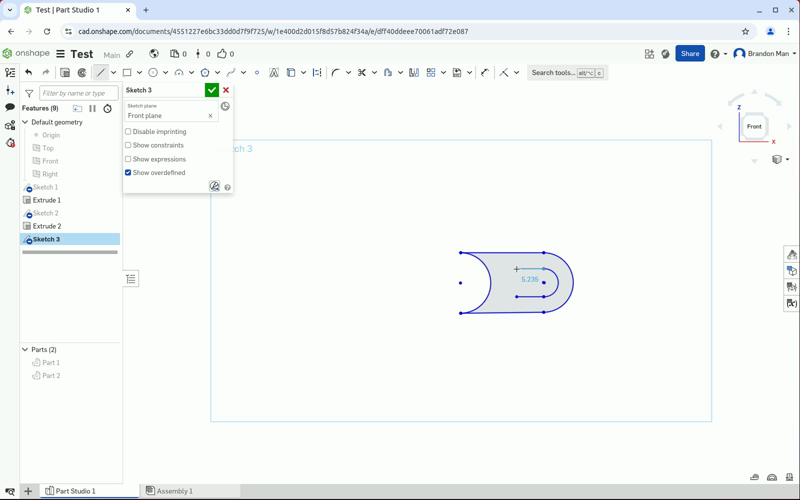
key_up(shift)
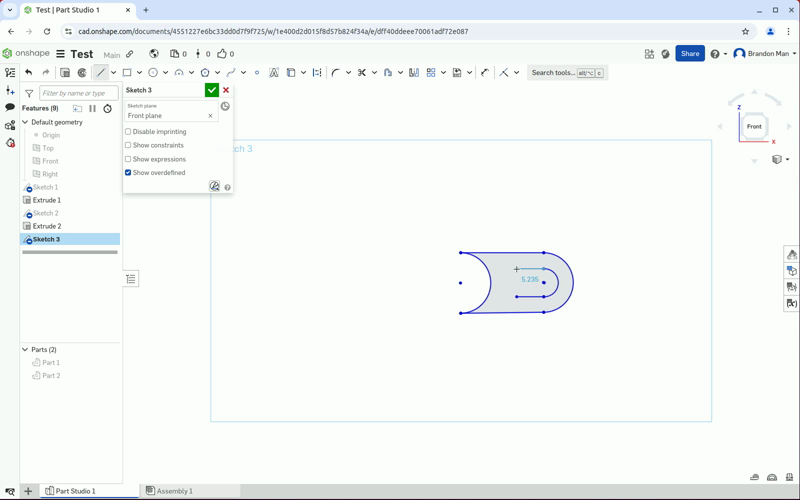
key(esc)
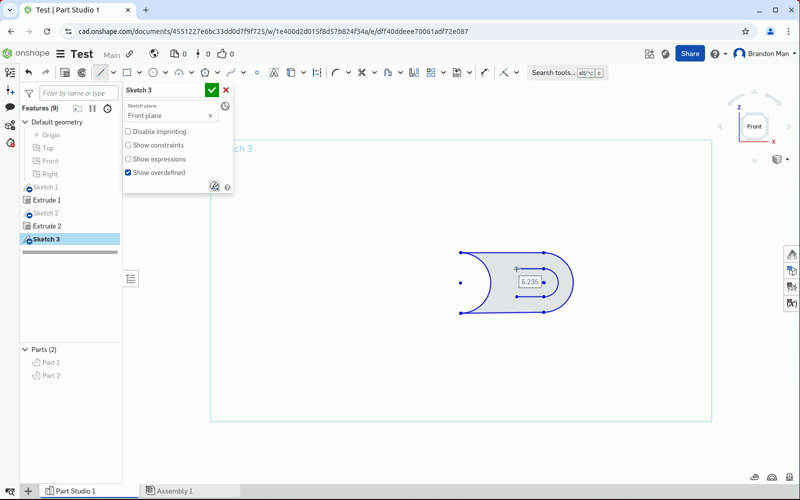
key(a)
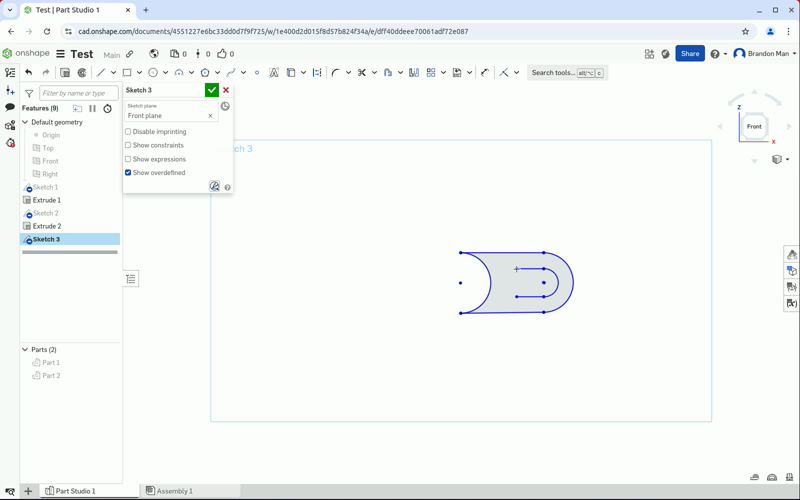
mouse_move(516, 268)
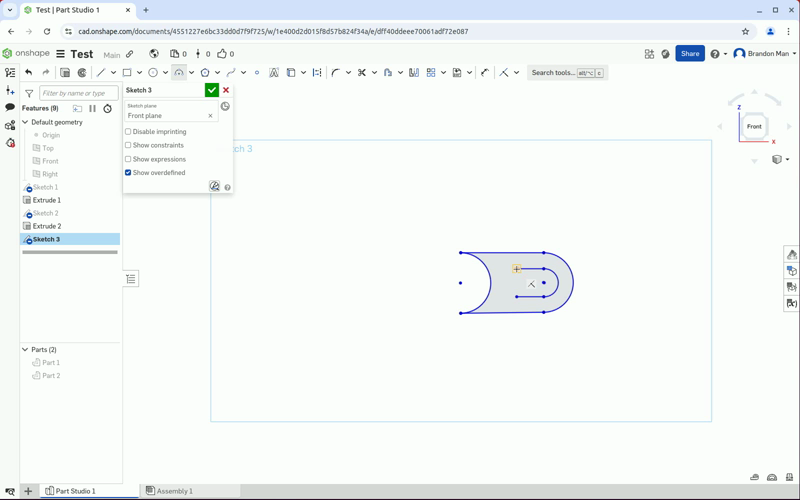
click(516, 268)
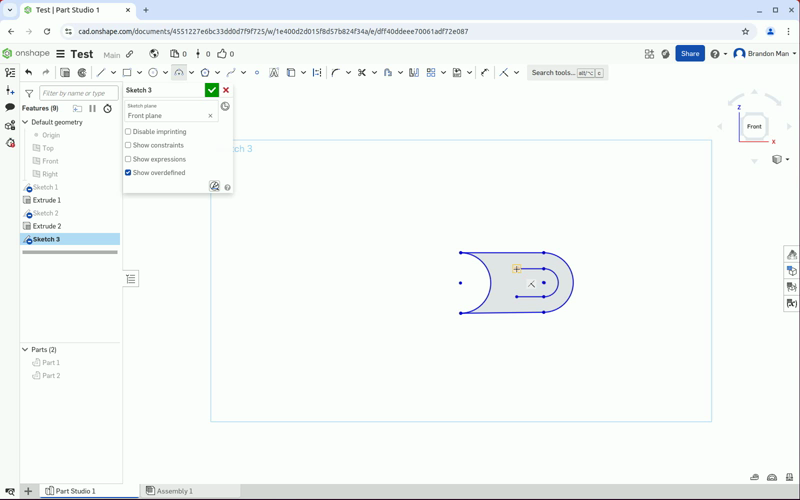
mouse_move(516, 296)
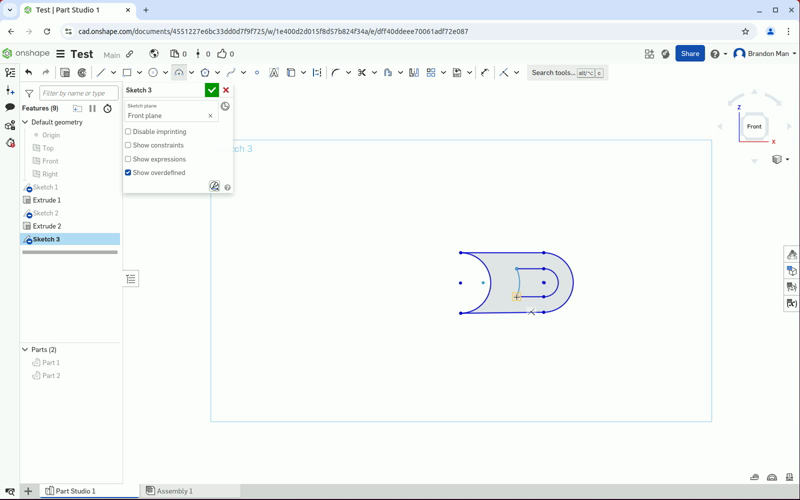
click(516, 296)
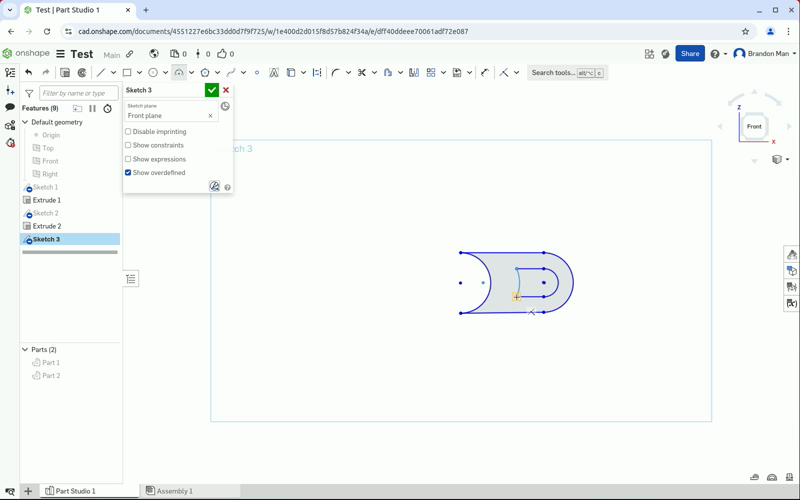
key_down(shift)
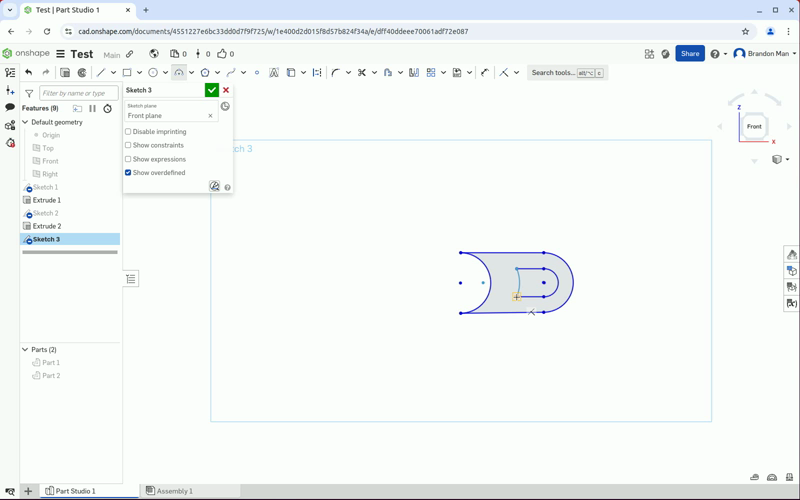
mouse_move(502, 282)
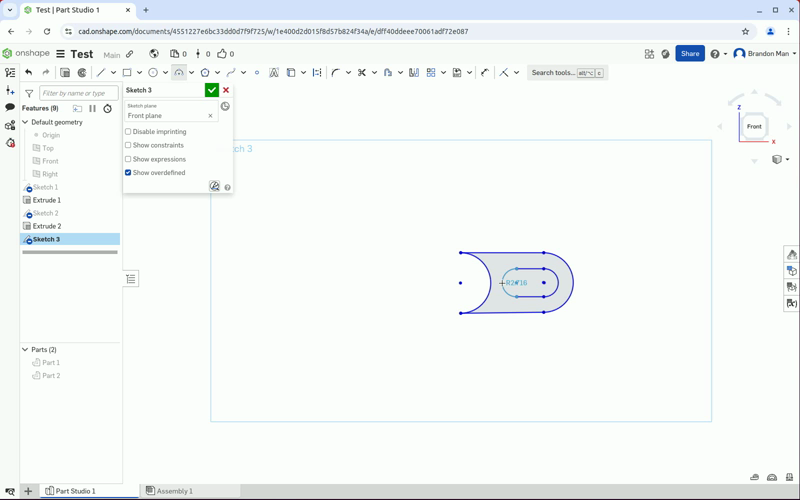
click(502, 282)
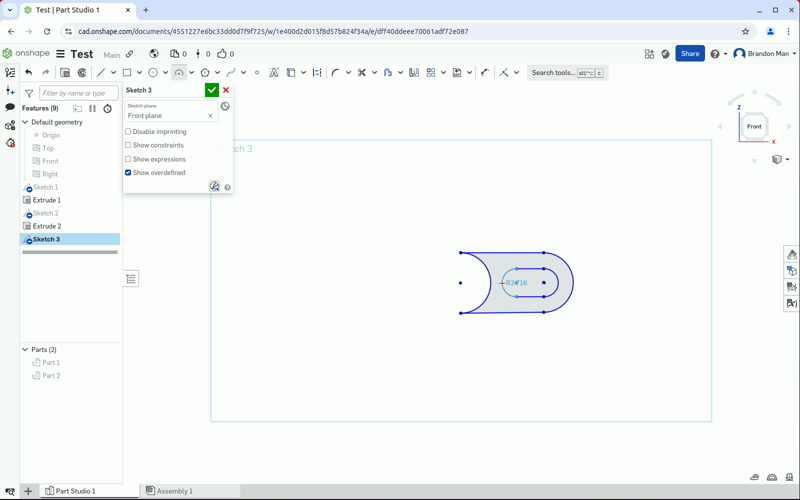
key_up(shift)
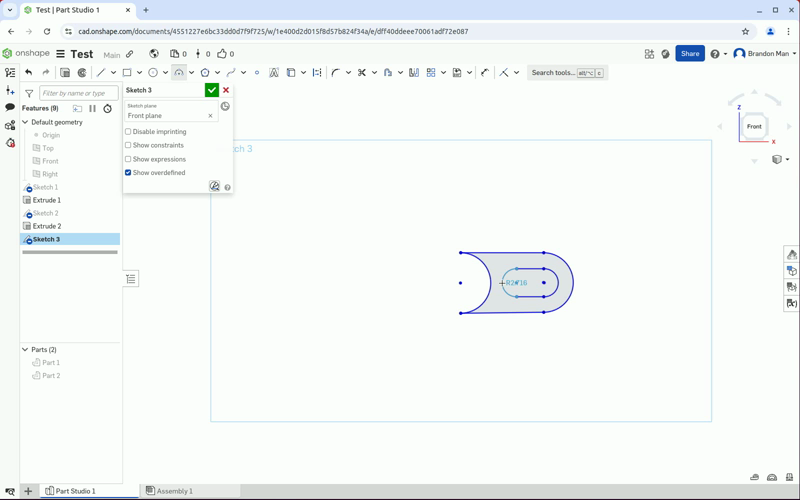
key(esc)
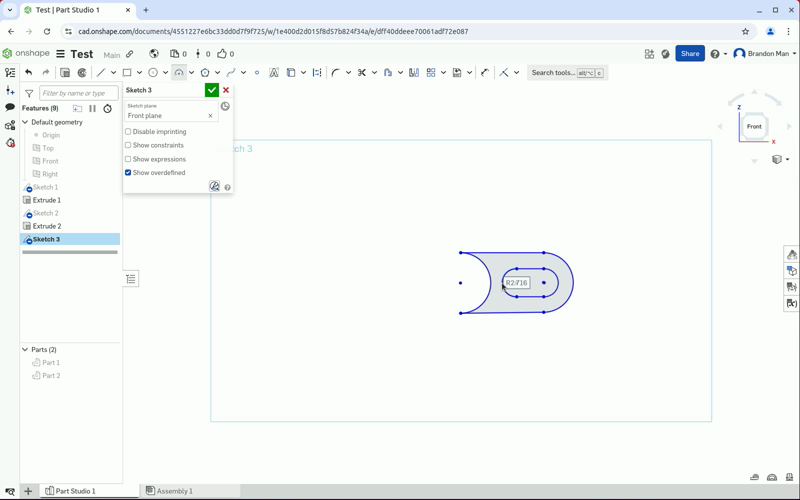
mouse_move(561, 278)
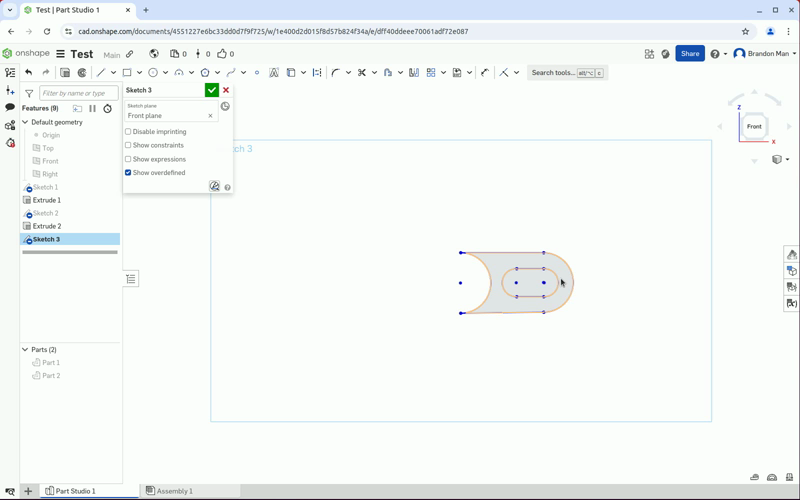
click(561, 278)
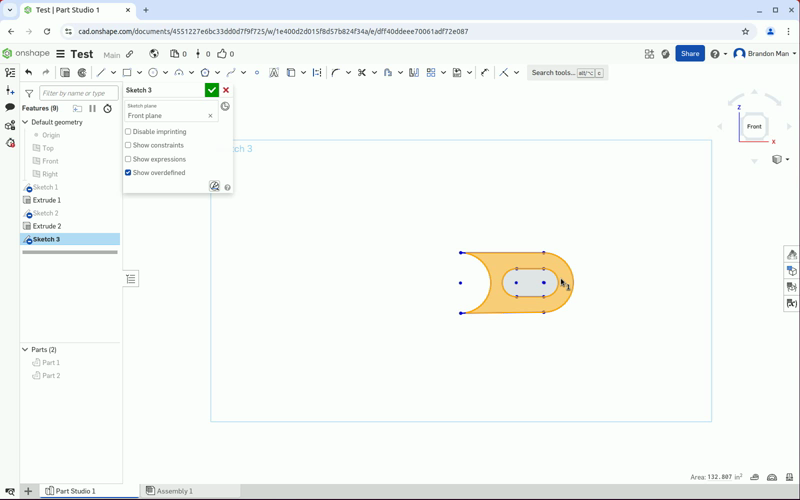
mouse_move(73, 352)
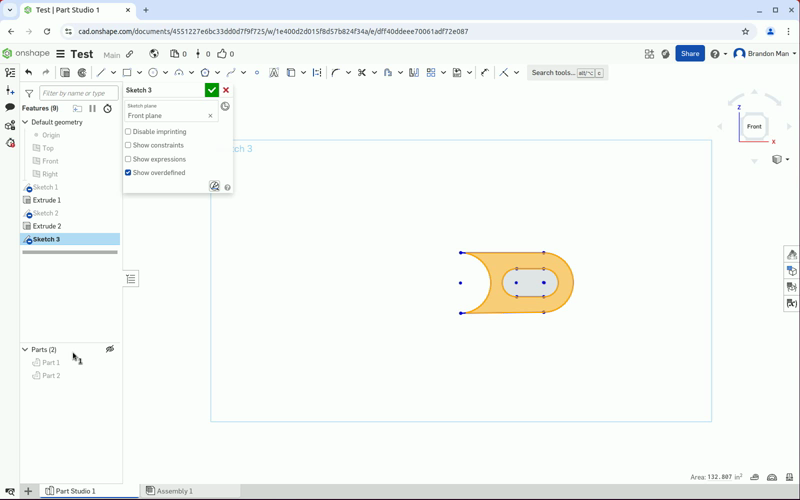
key(shift+y)
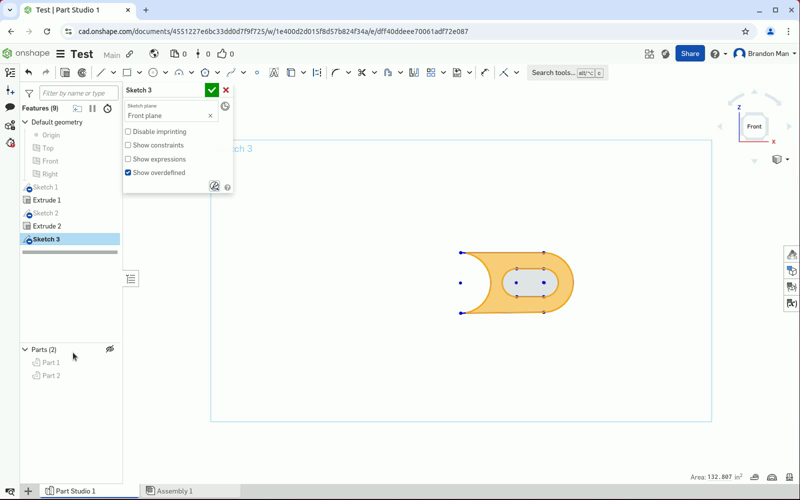
key(shift+e)
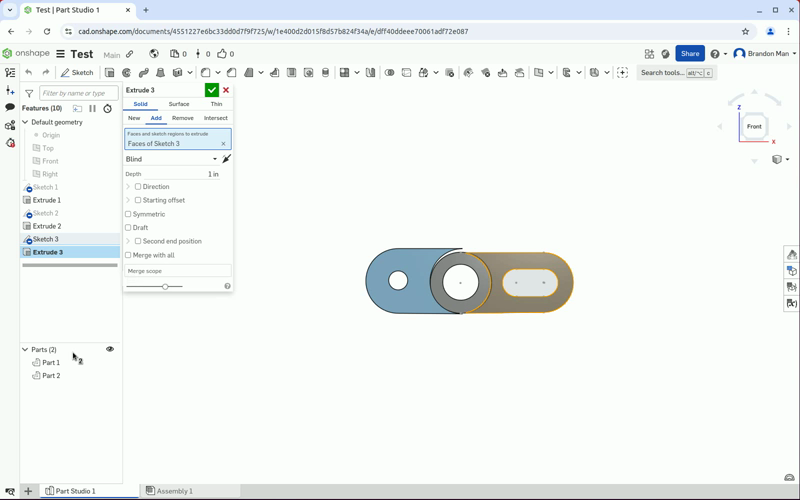
mouse_move(143, 106)
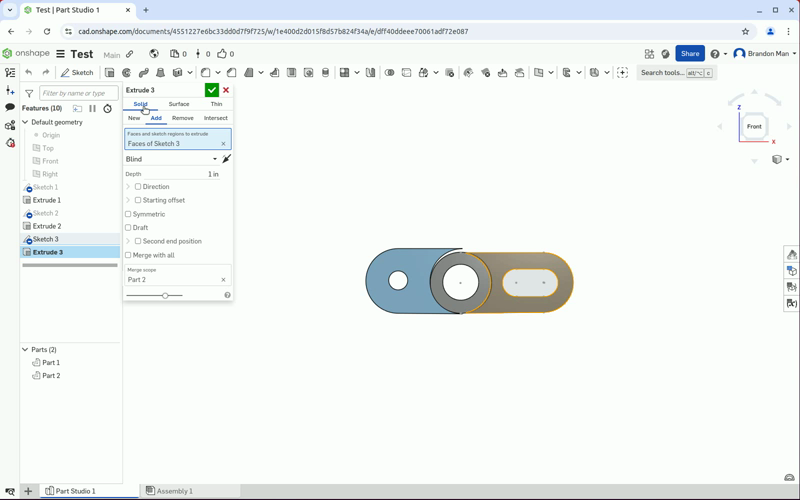
click(143, 106)
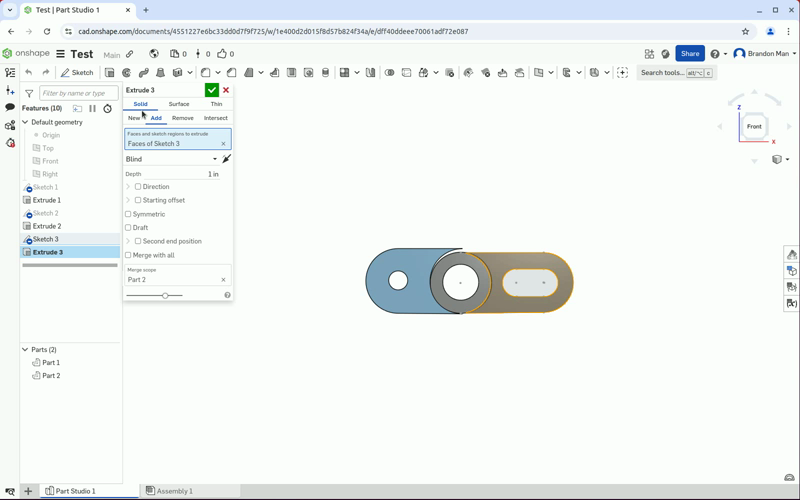
mouse_move(137, 120)
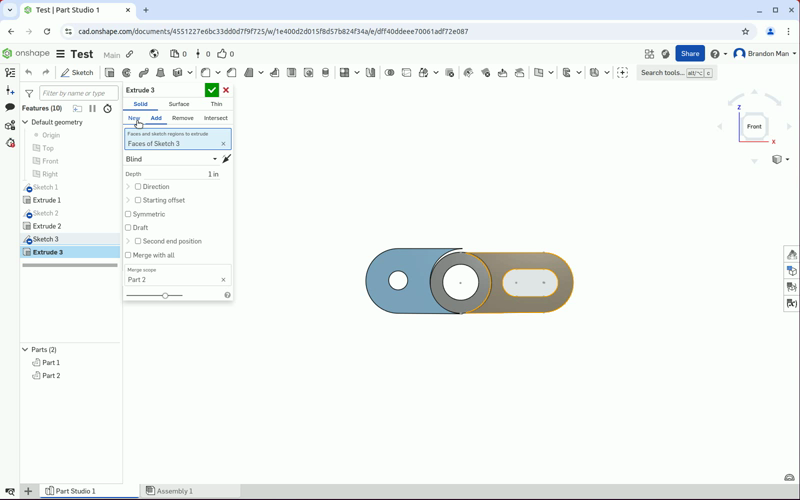
click(137, 120)
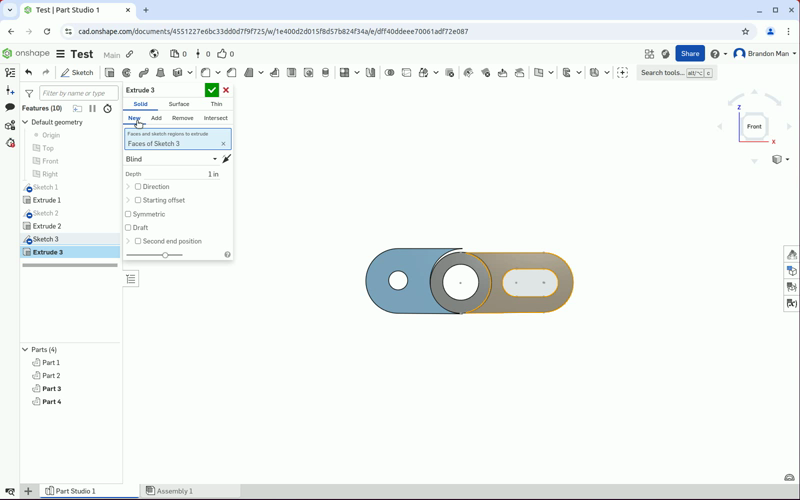
key(tab, 4)
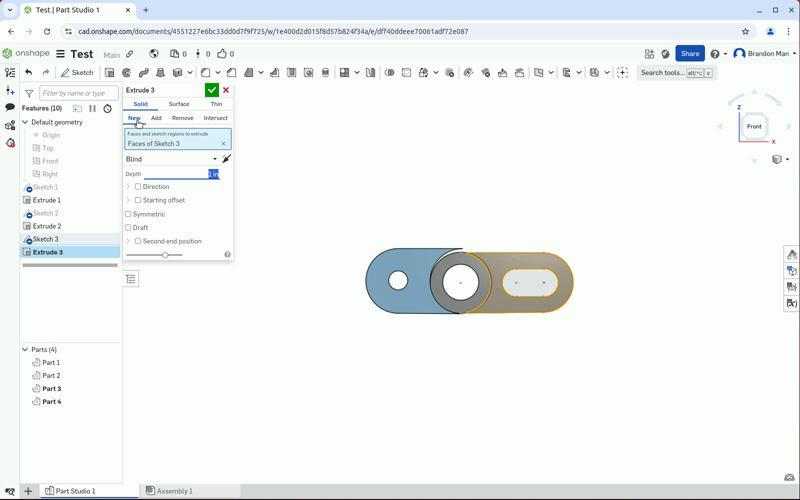
text(3.611)
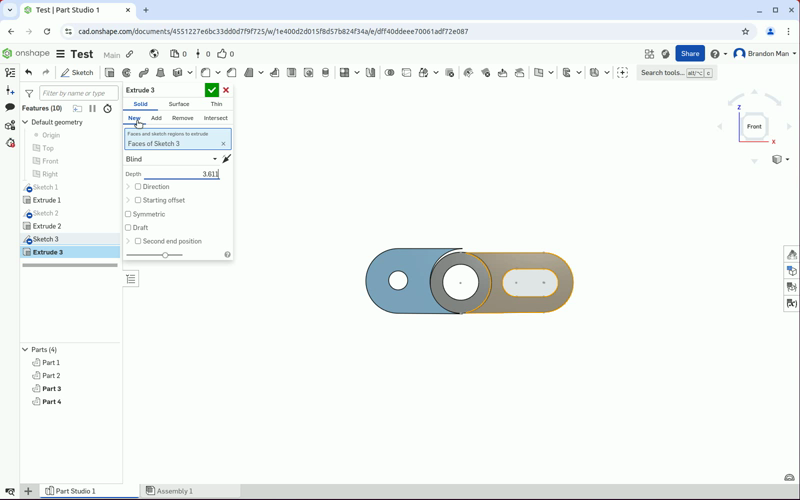
key(enter)
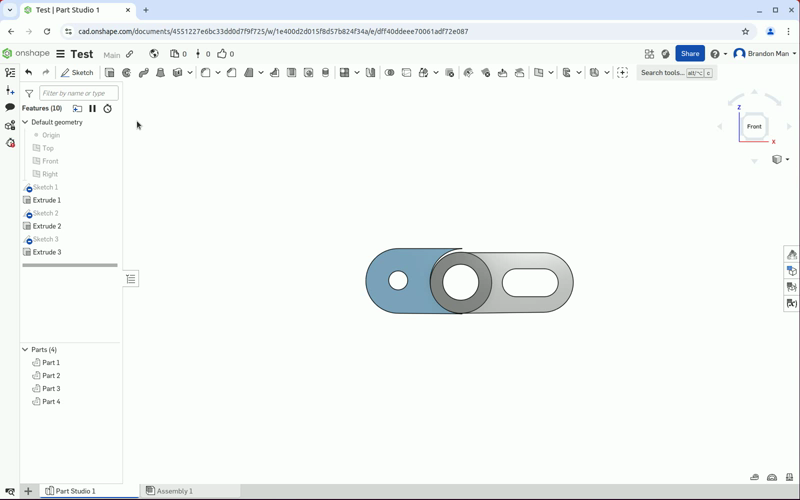
key(shift+h)
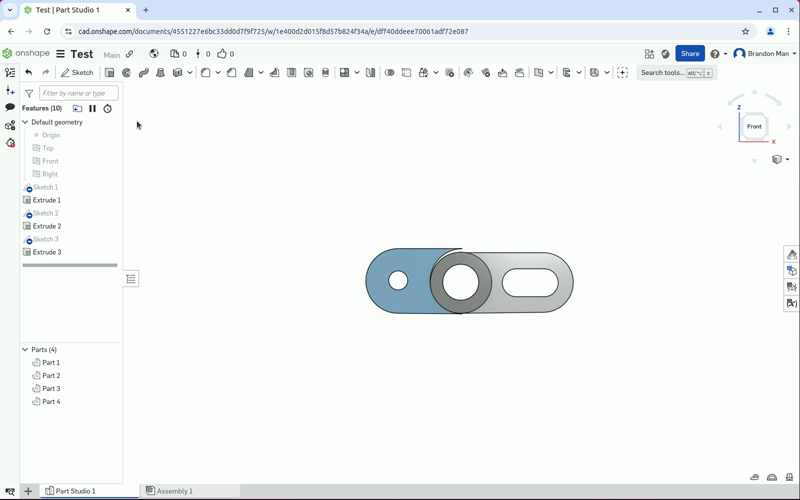
key(shift+h)
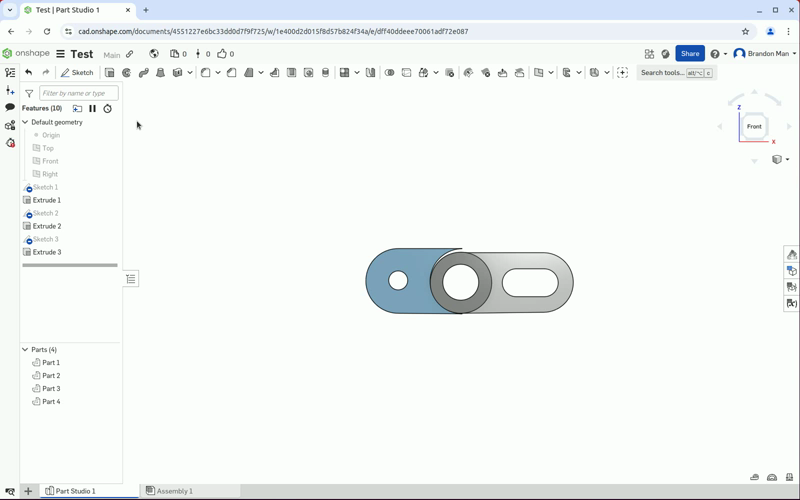
mouse_move(73, 189)
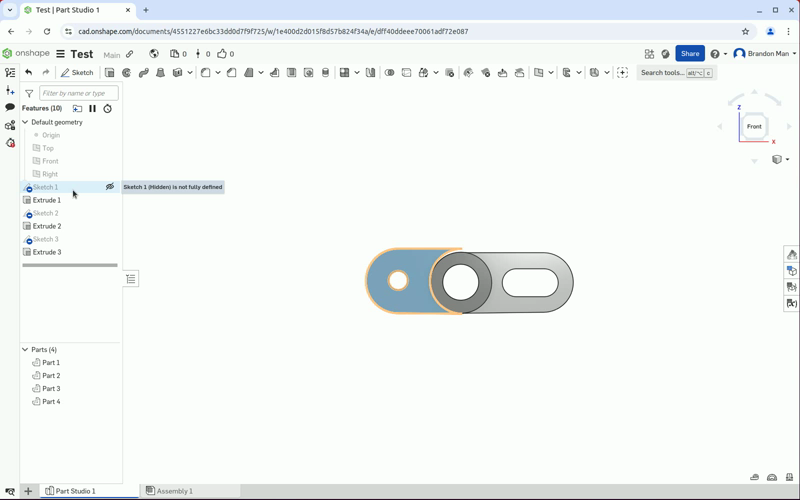
click(73, 189)
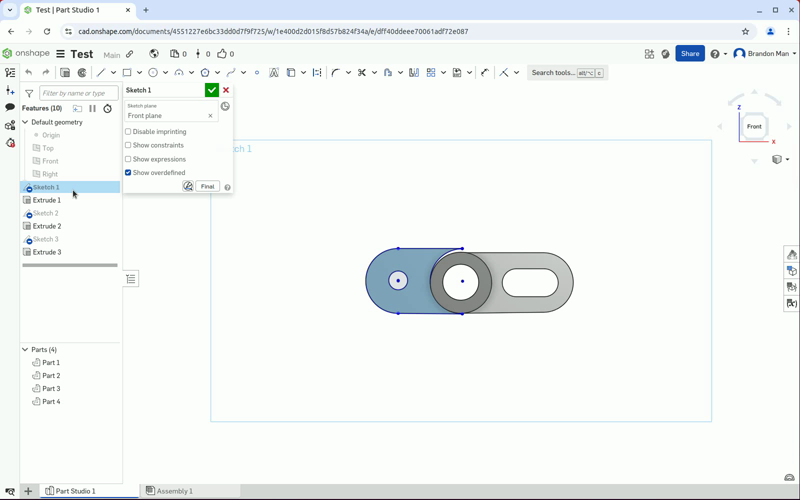
mouse_move(229, 92)
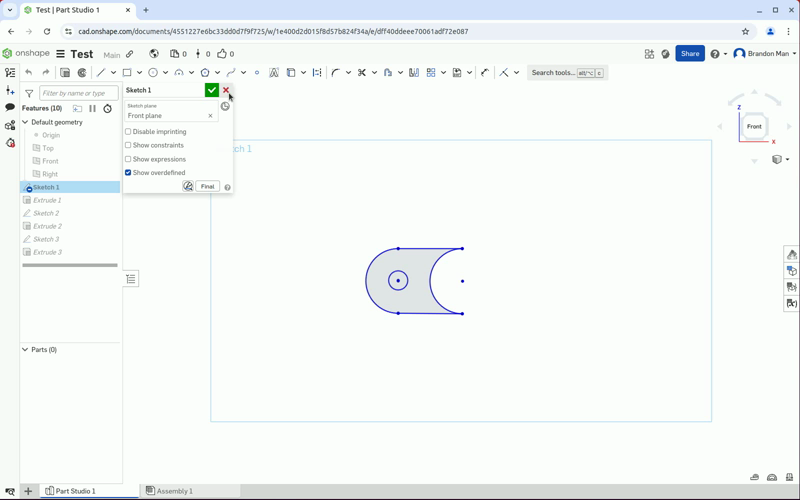
click(229, 92)
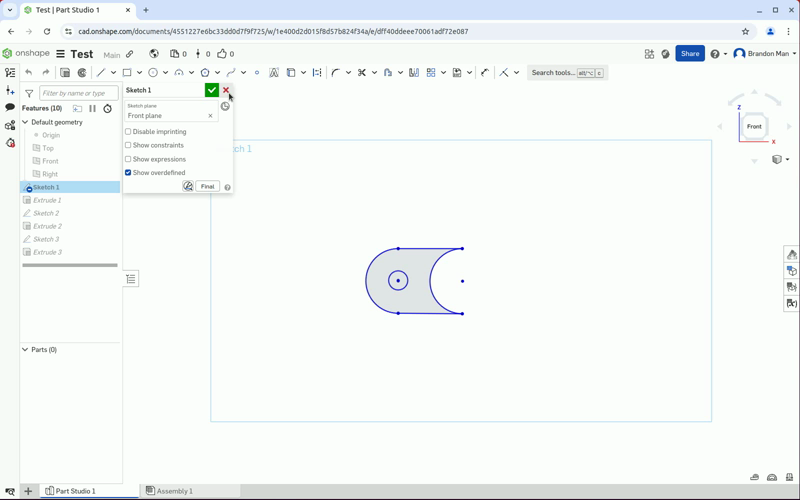
key(shift+s)
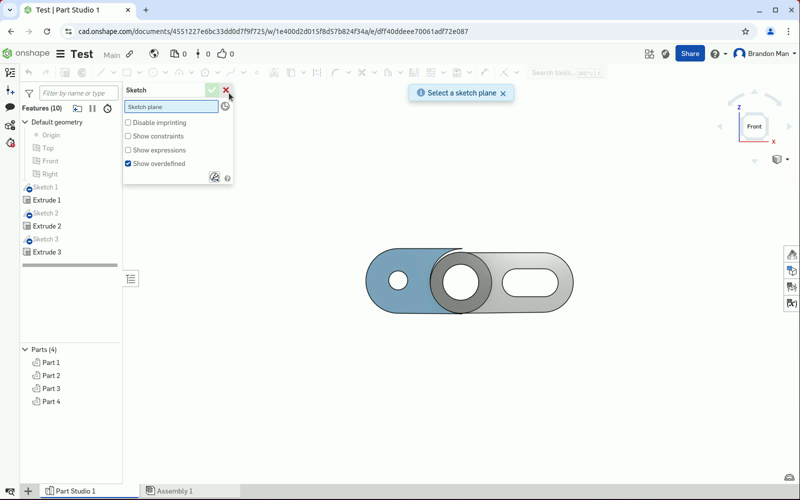
mouse_move(73, 163)
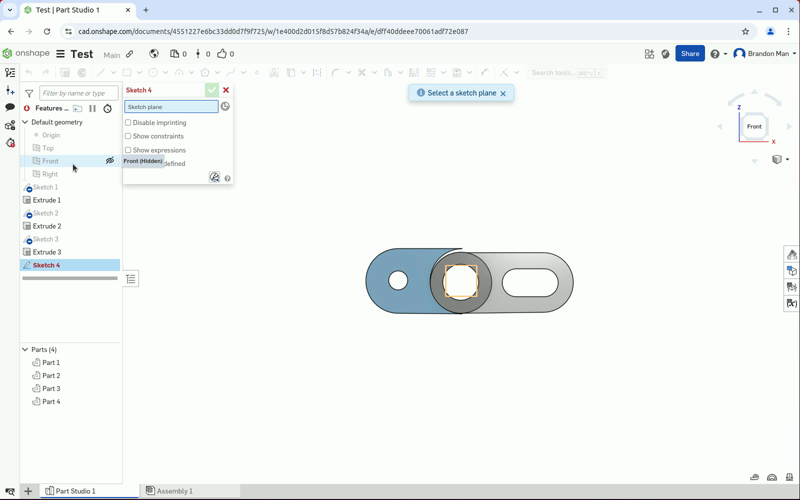
click(73, 163)
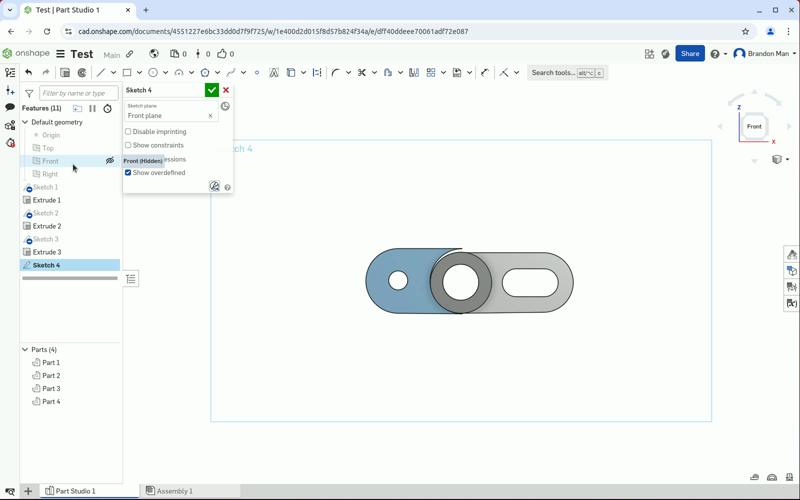
mouse_move(73, 352)
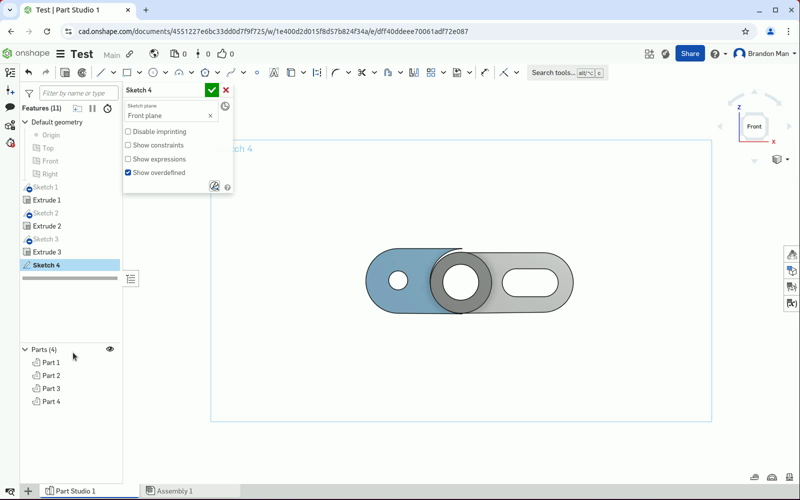
key(y)
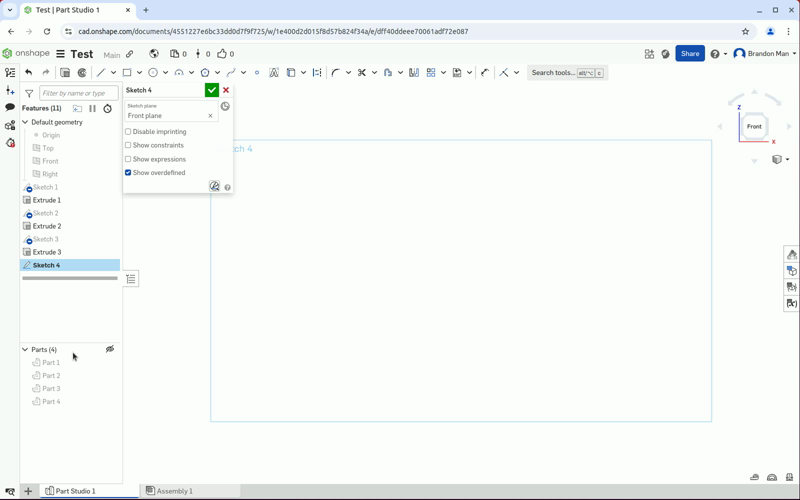
key(c)
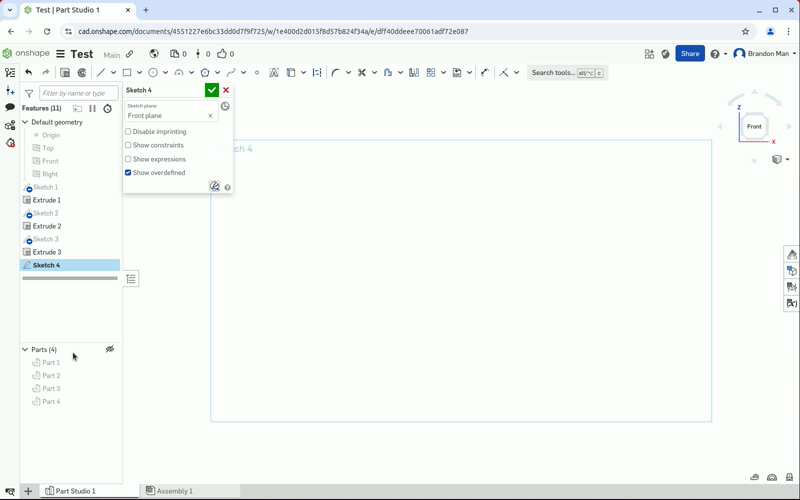
key_down(shift)
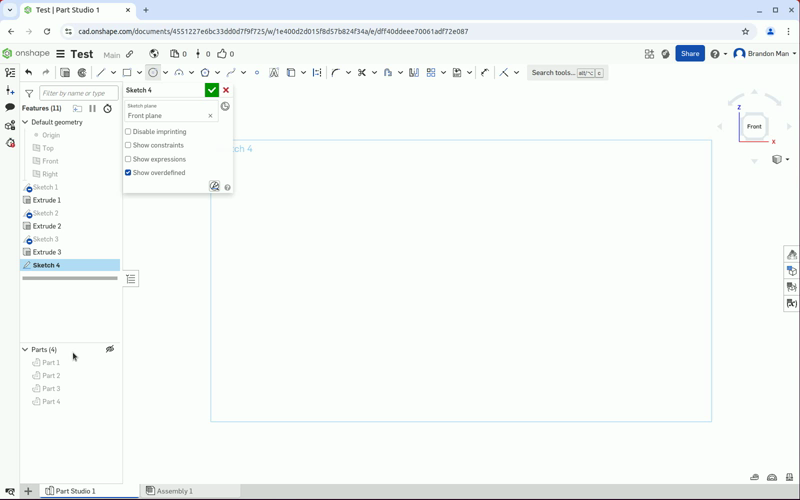
mouse_move(461, 282)
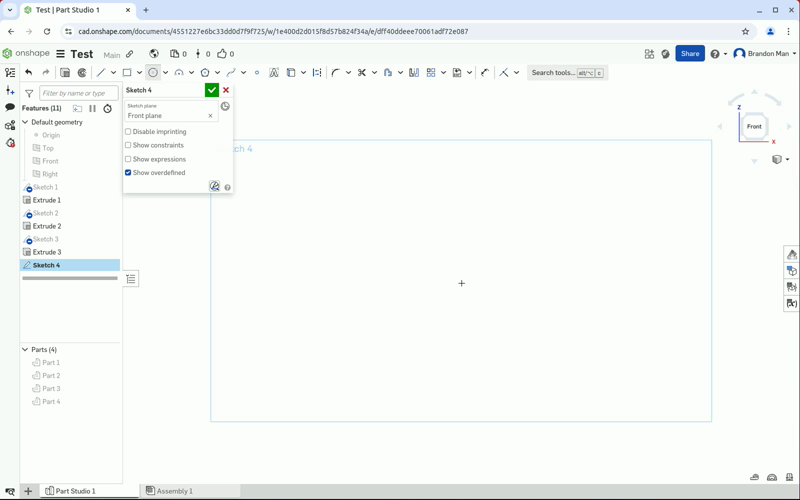
click(461, 282)
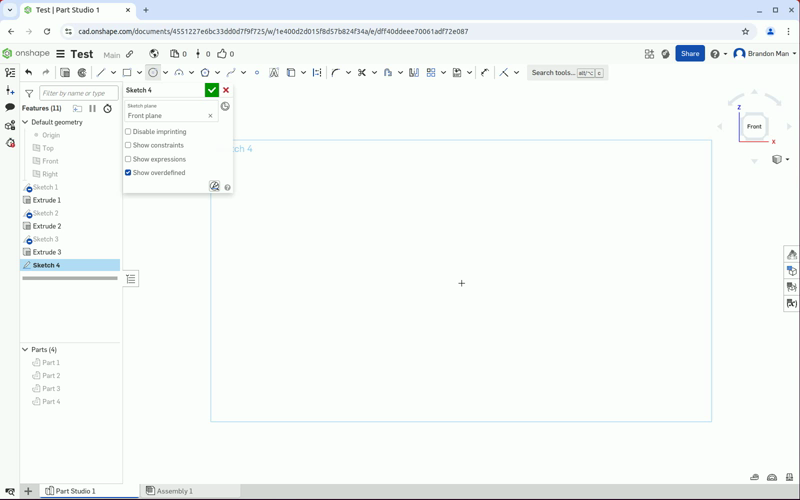
key_up(shift)
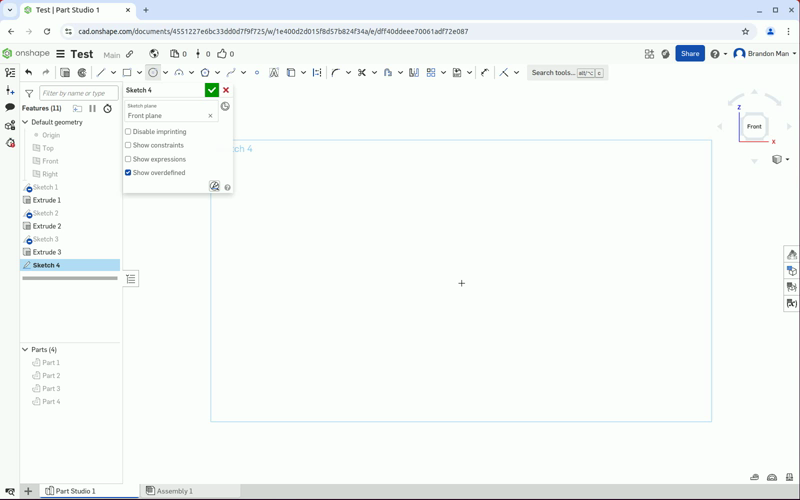
mouse_move(480, 282)
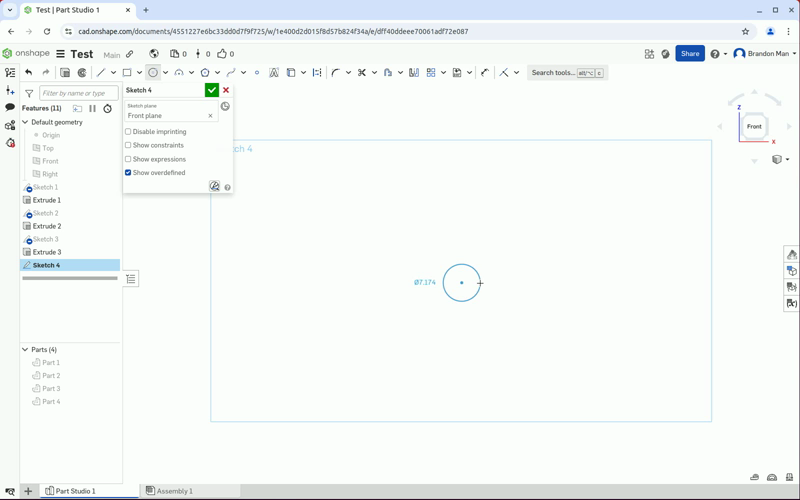
click(480, 282)
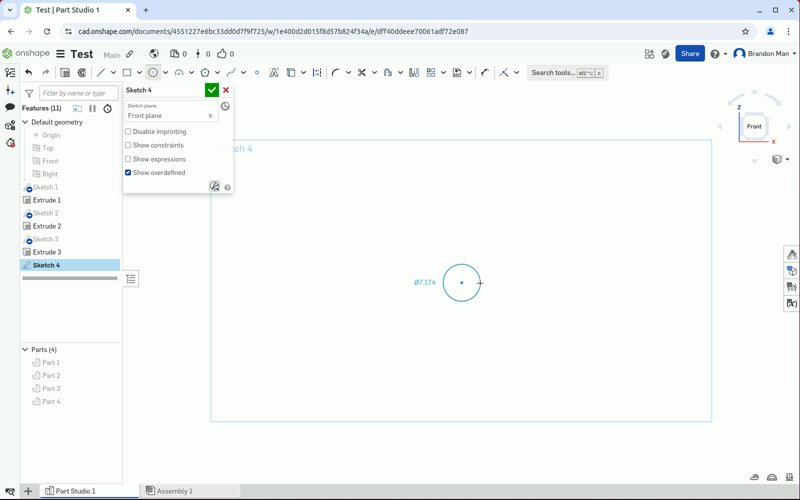
key(esc)
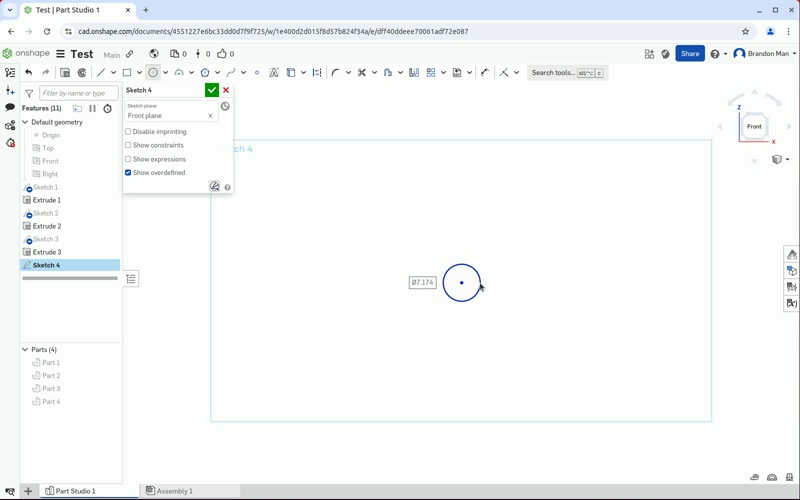
key(c)
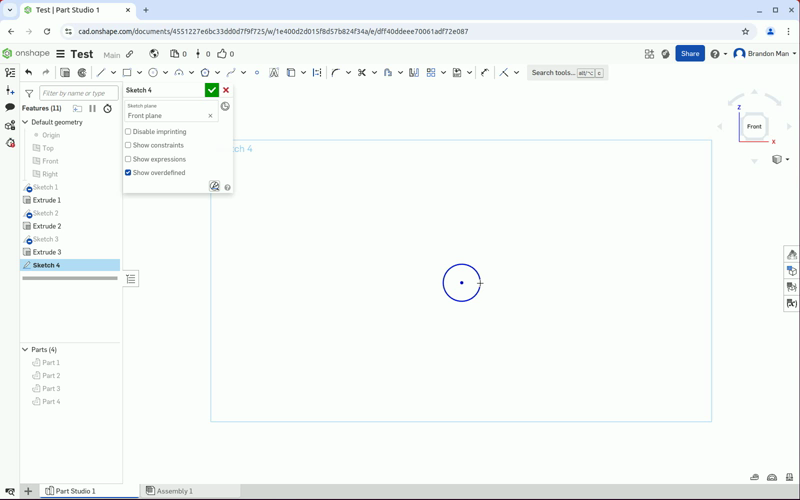
key_down(shift)
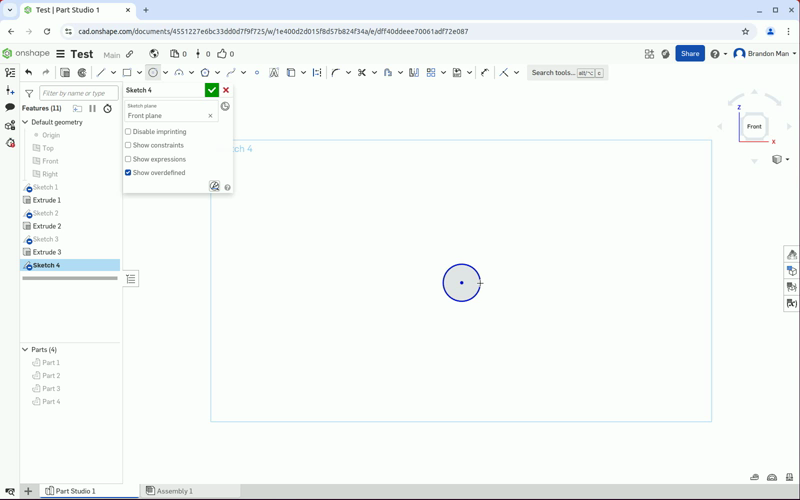
mouse_move(461, 282)
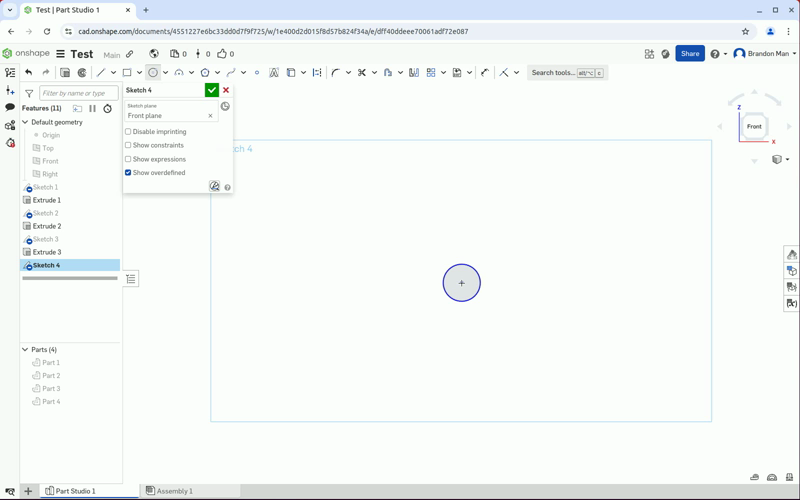
click(461, 282)
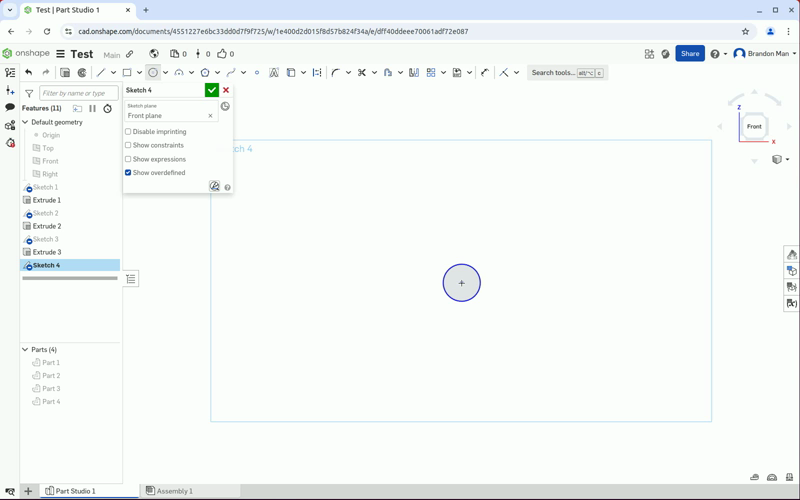
key_up(shift)
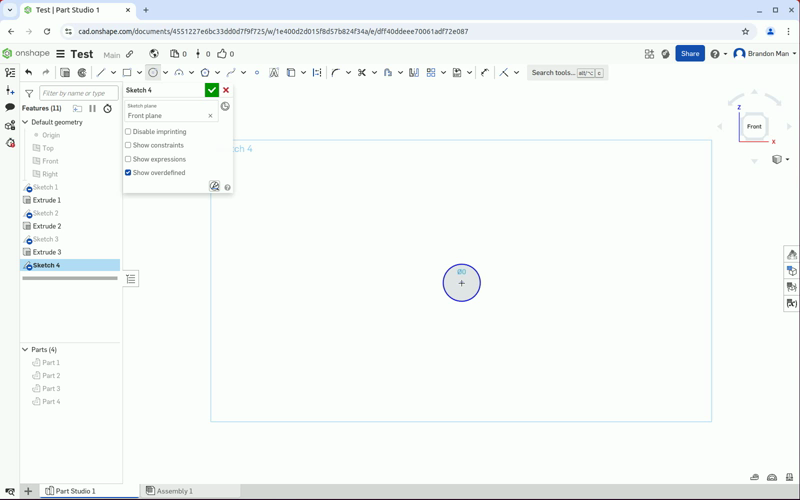
mouse_move(474, 282)
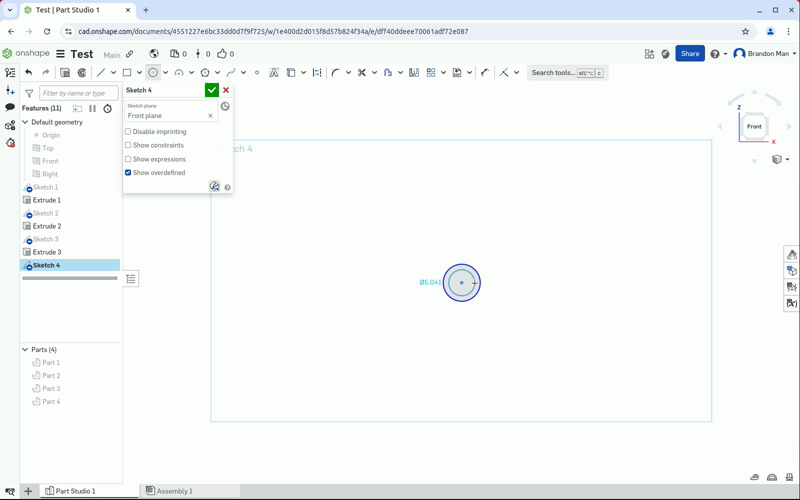
click(474, 282)
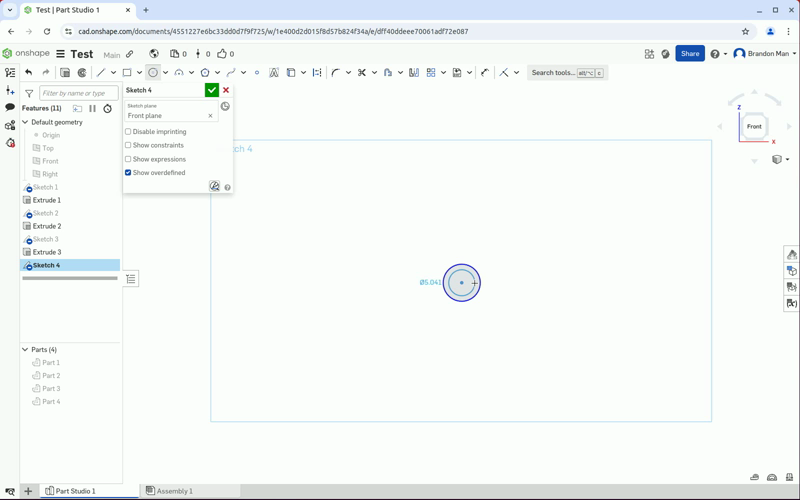
key(esc)
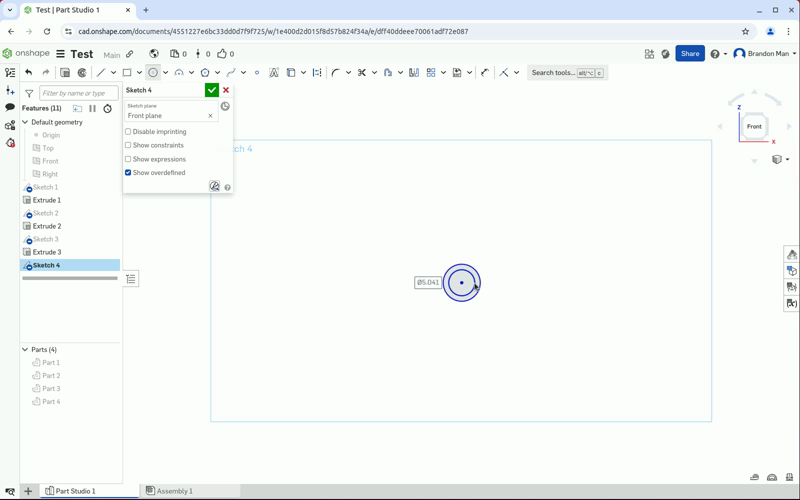
mouse_move(474, 274)
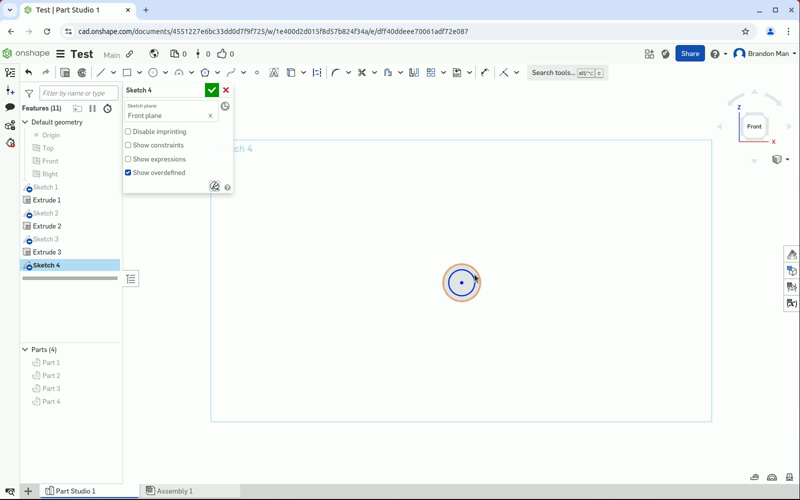
scroll(6)
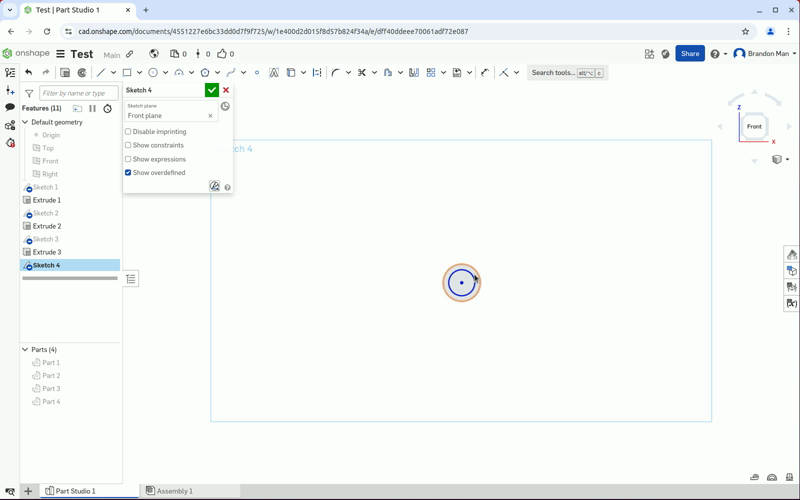
scroll(6)
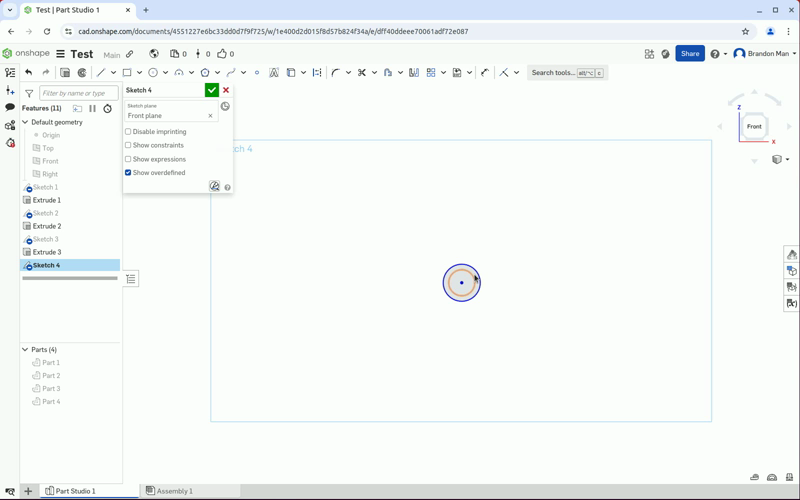
scroll(6)
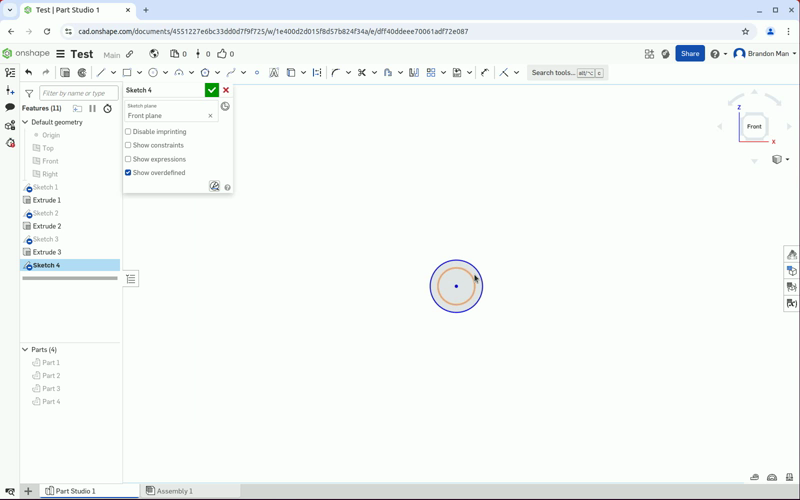
scroll(6)
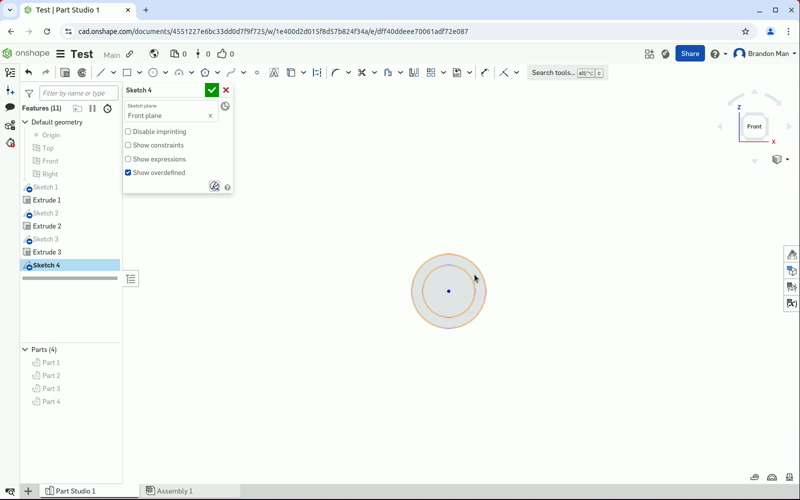
scroll(6)
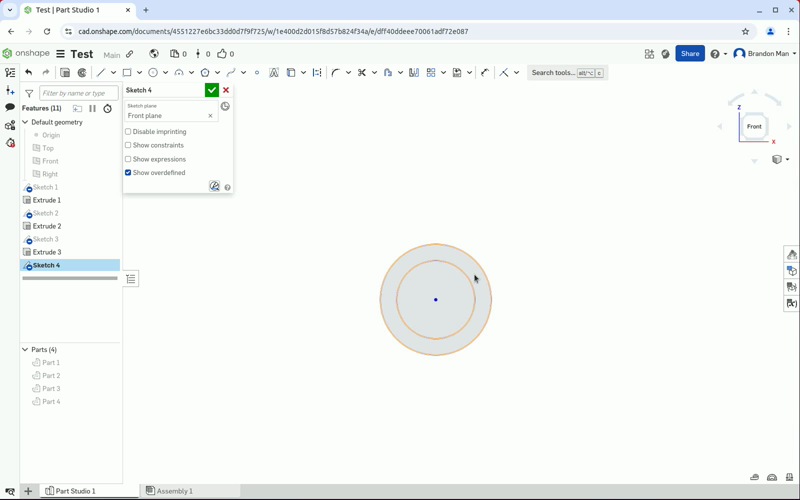
scroll(6)
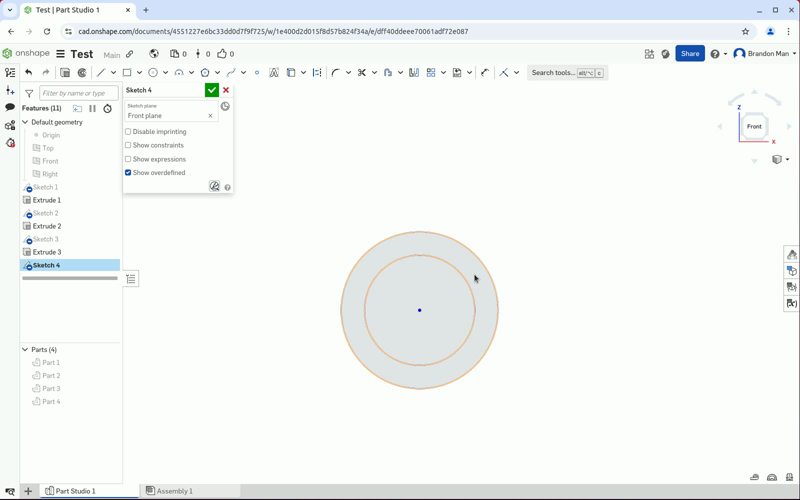
scroll(6)
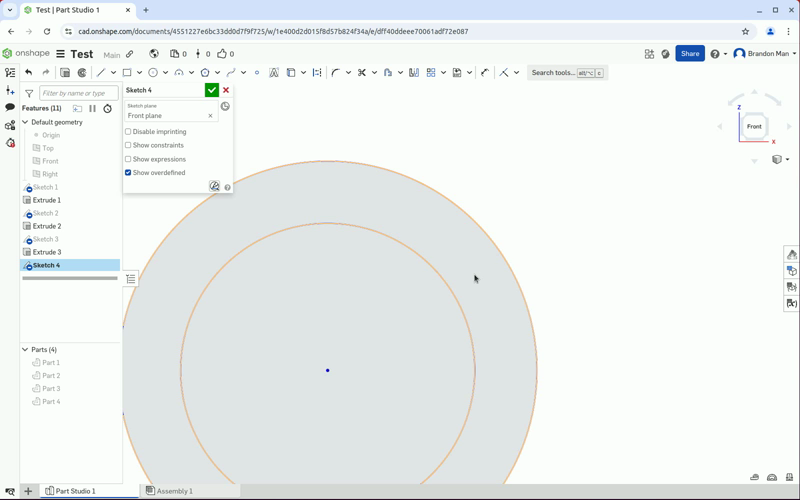
click(474, 274)
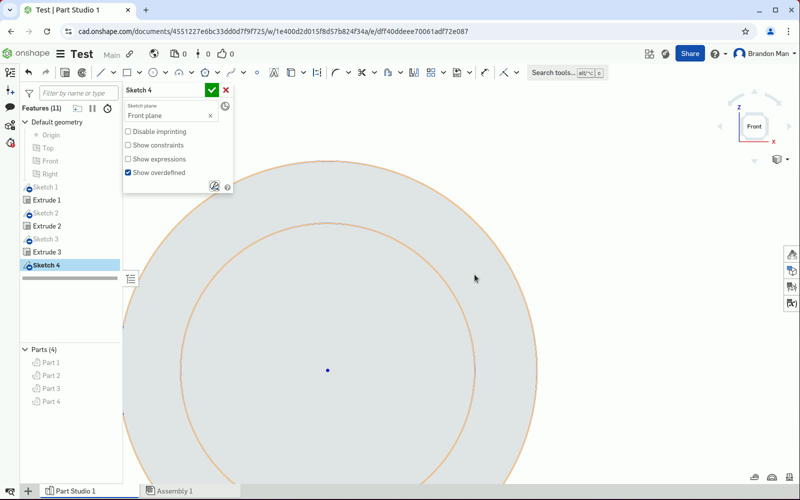
scroll(-6)
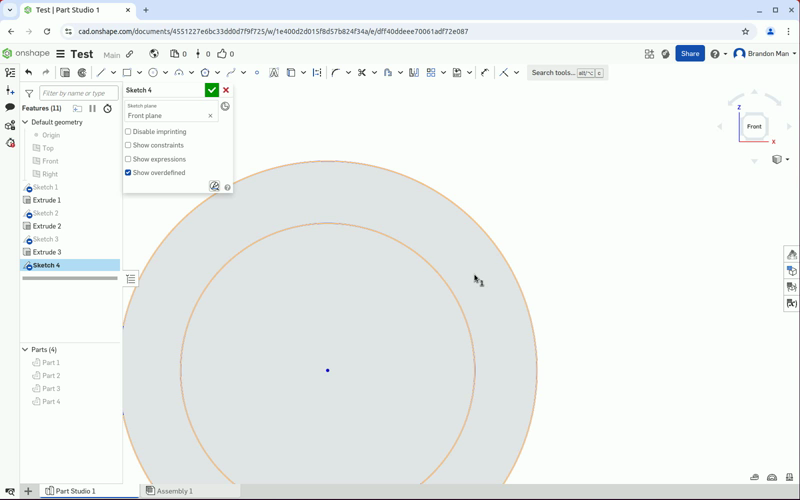
scroll(-6)
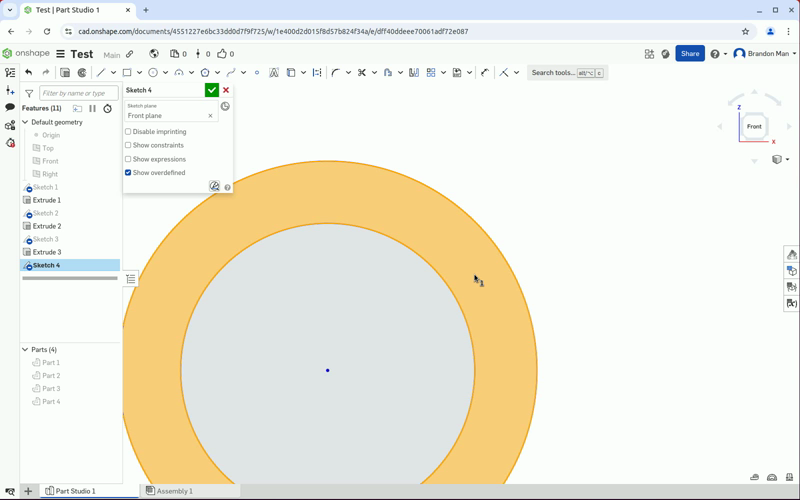
scroll(-6)
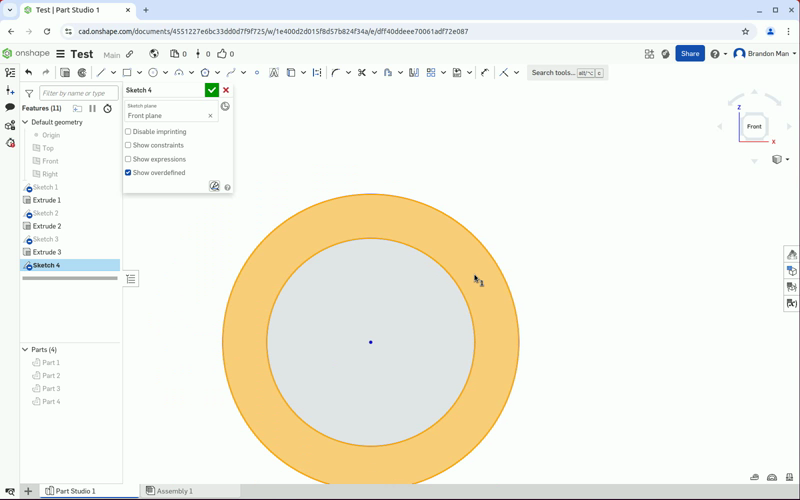
scroll(-6)
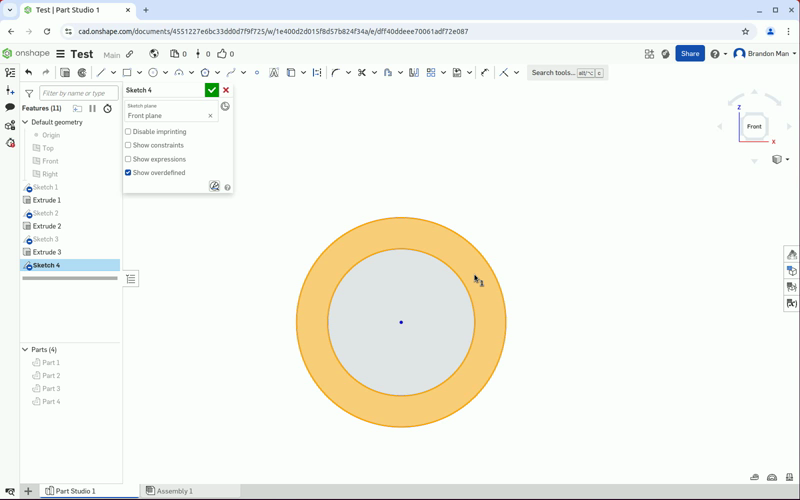
scroll(-6)
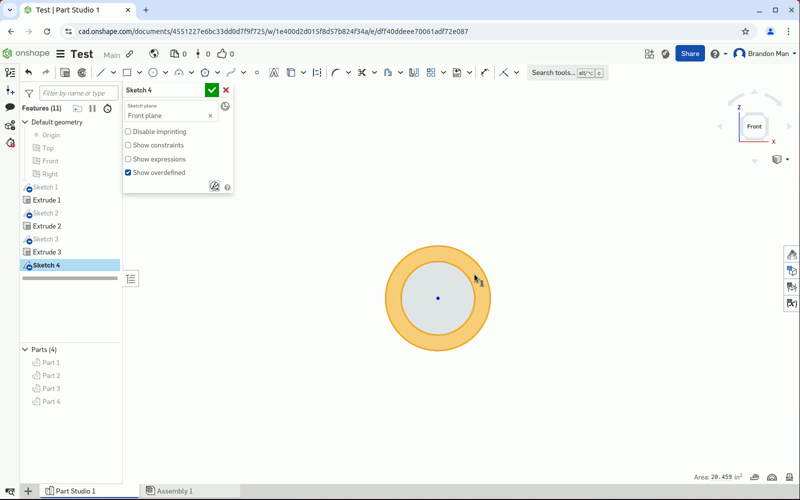
scroll(-6)
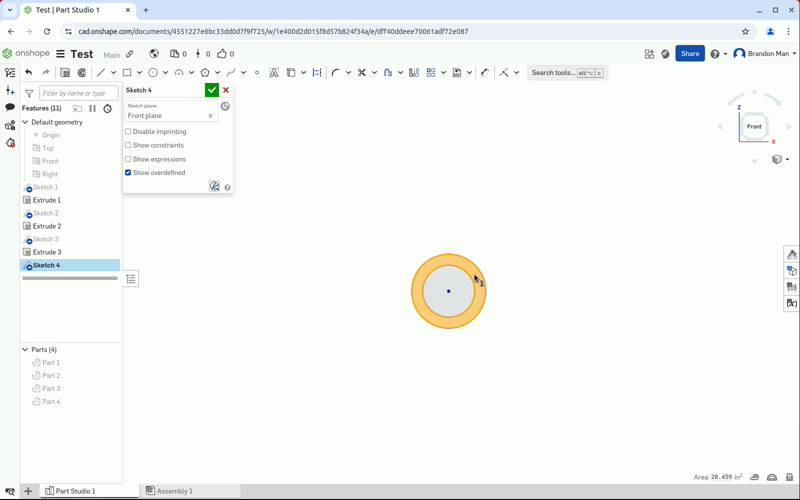
scroll(-6)
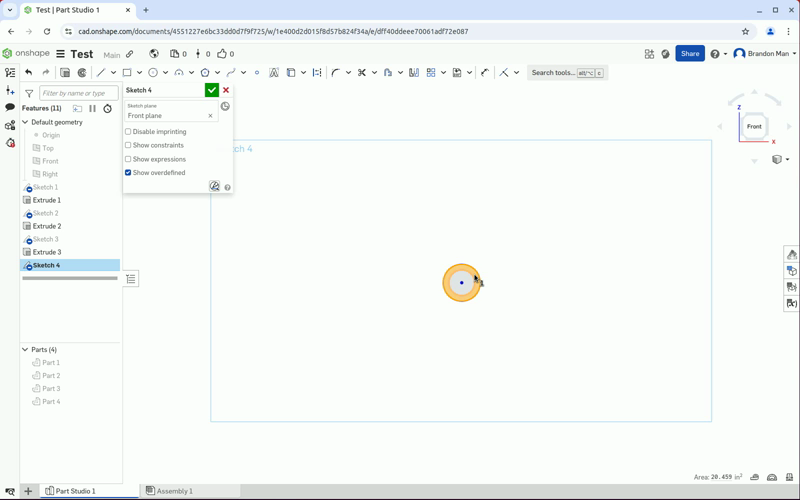
mouse_move(73, 352)
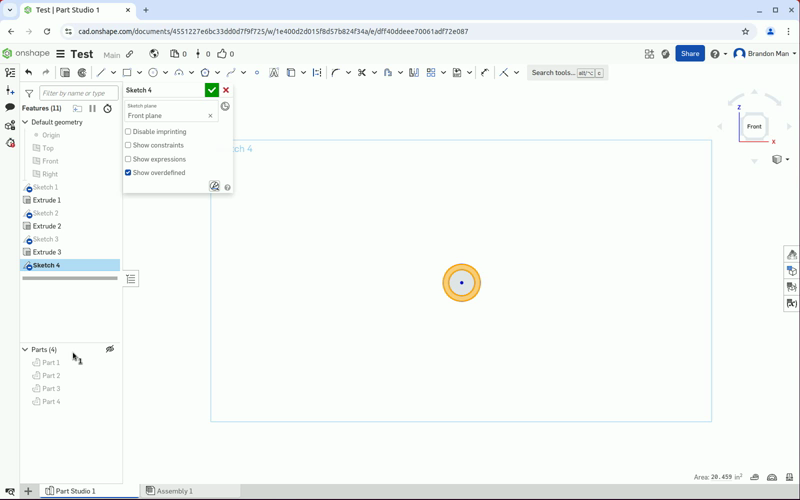
key(shift+y)
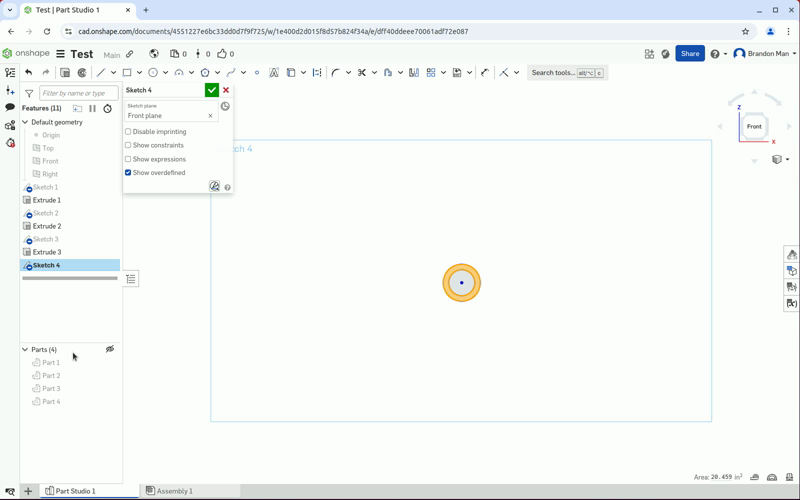
key(shift+e)
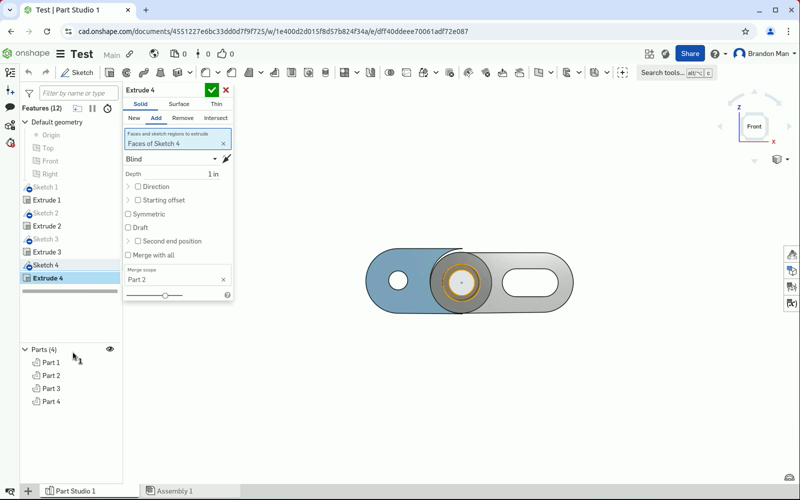
mouse_move(143, 106)
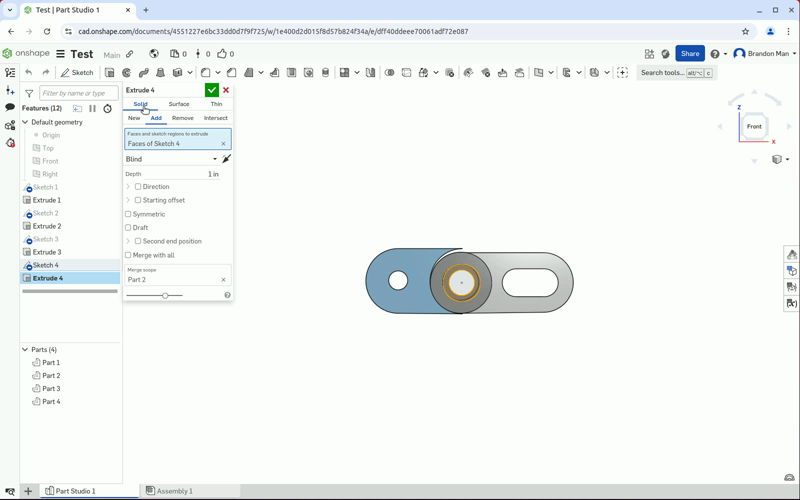
click(143, 106)
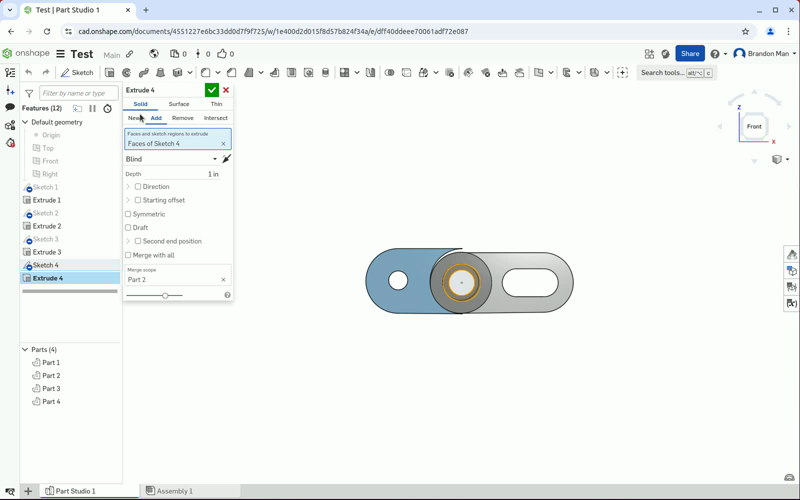
mouse_move(137, 120)
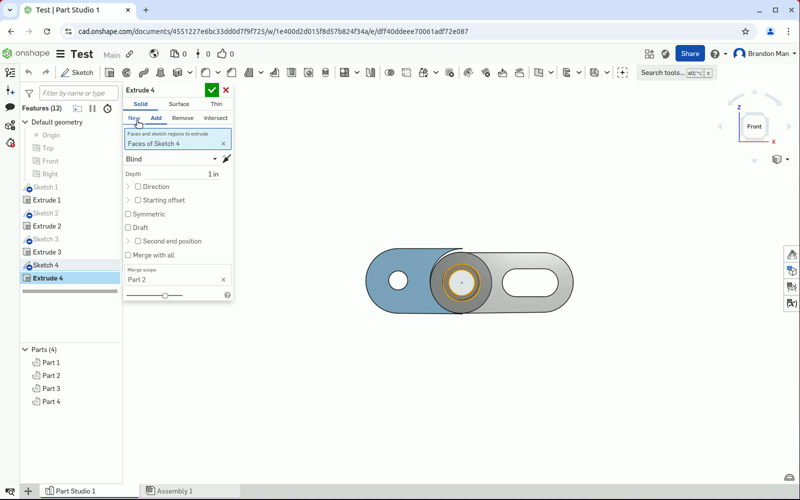
click(137, 120)
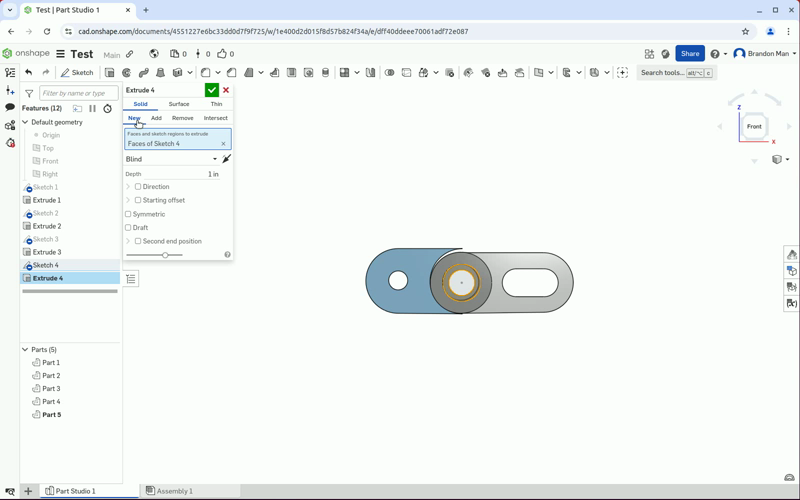
key(tab, 4)
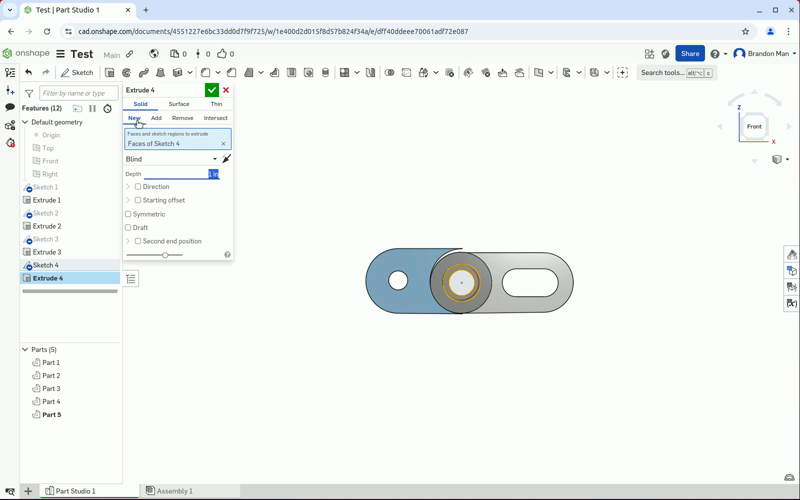
text(6.258)
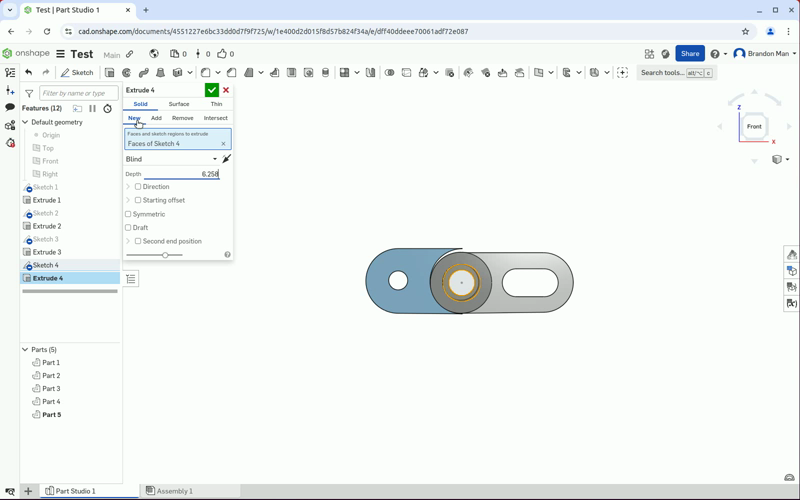
key(enter)
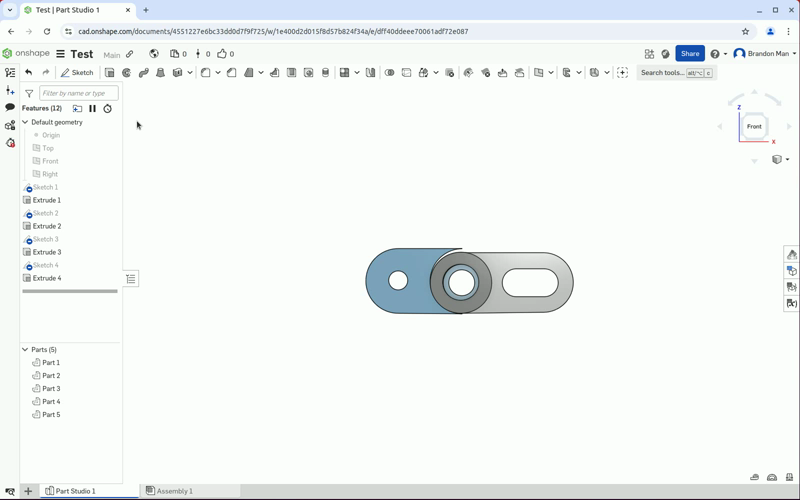
key(shift+h)
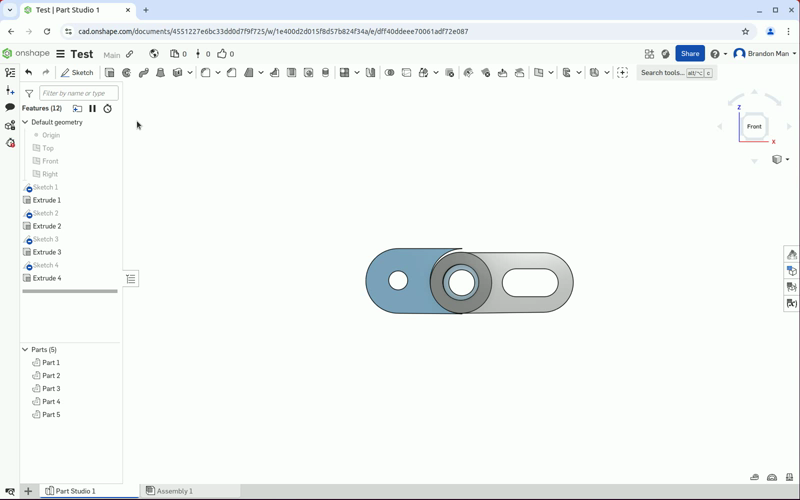
key(shift+h)
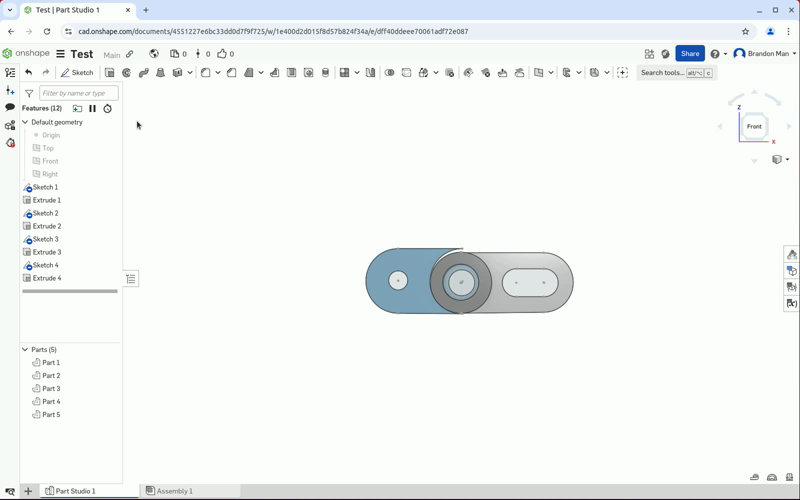
key(shift+7)
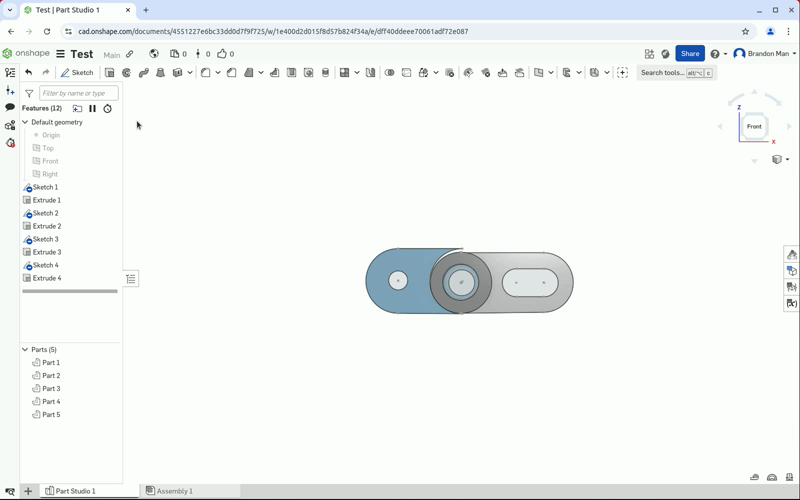
key(left, 2)
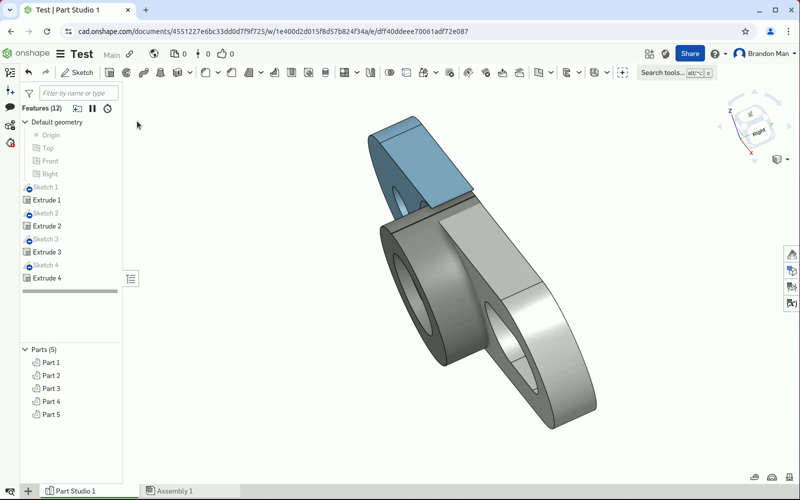
key(down, 2)
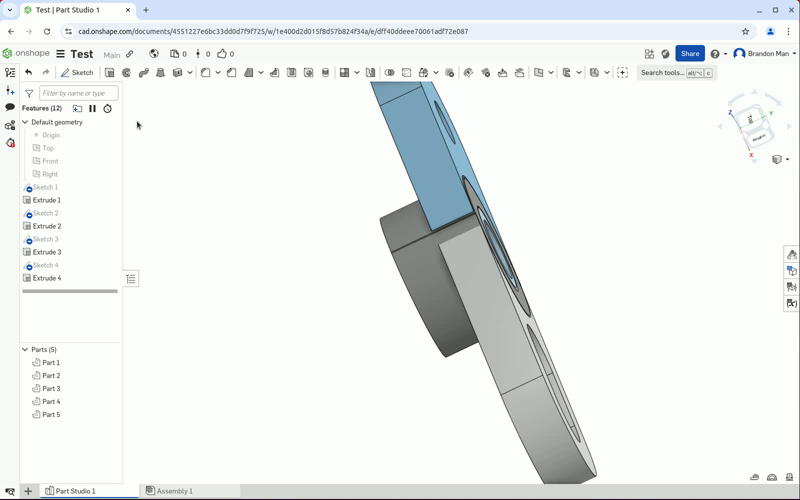
key(up, 2)
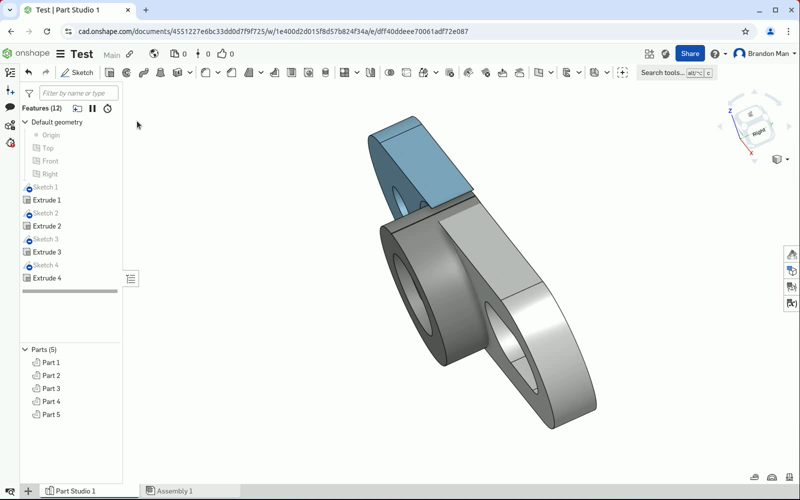
key(right, 2)
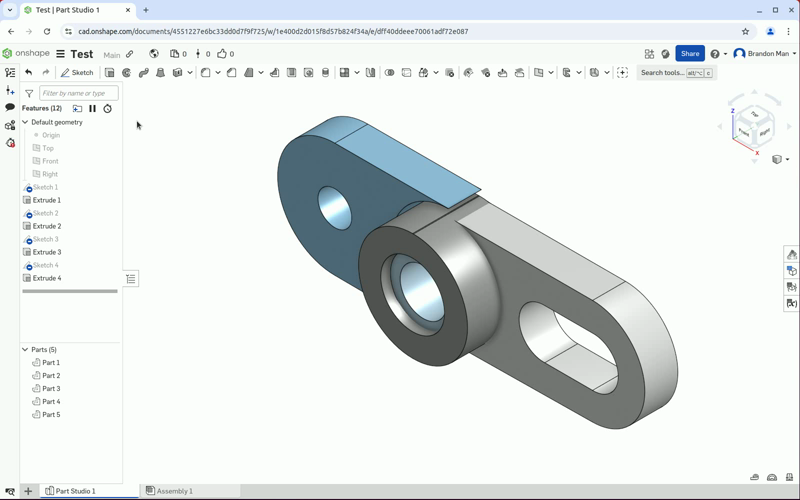
mouse_move(73, 189)
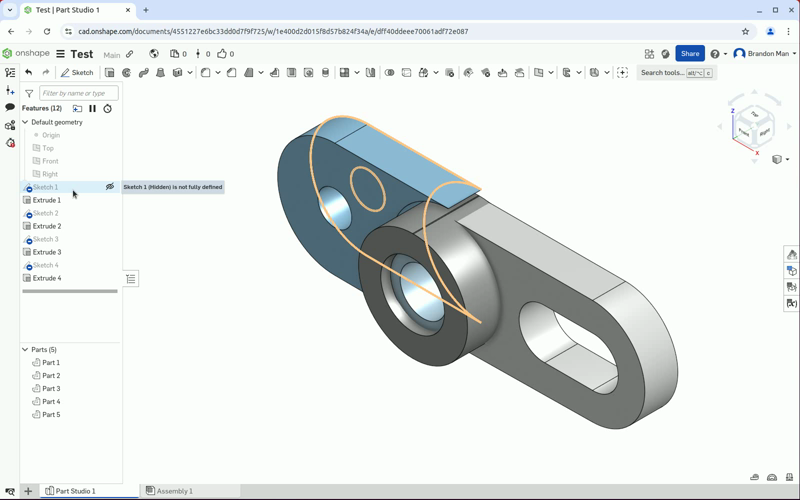
click(73, 189)